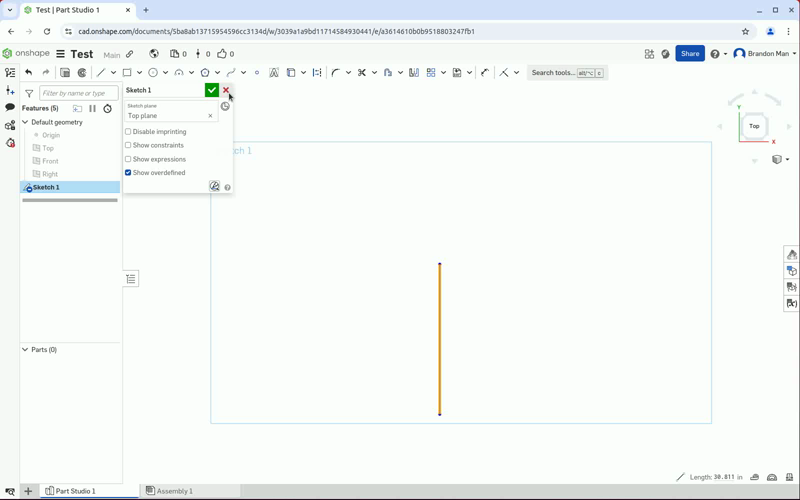
key(shift+h)
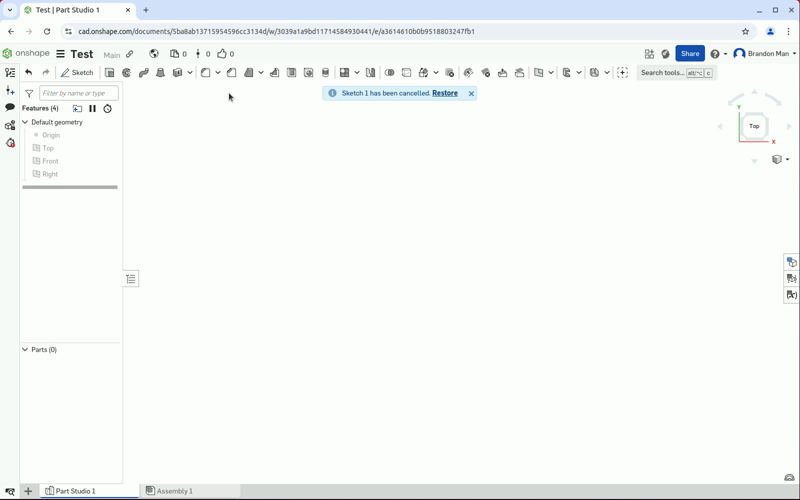
mouse_move(73, 352)
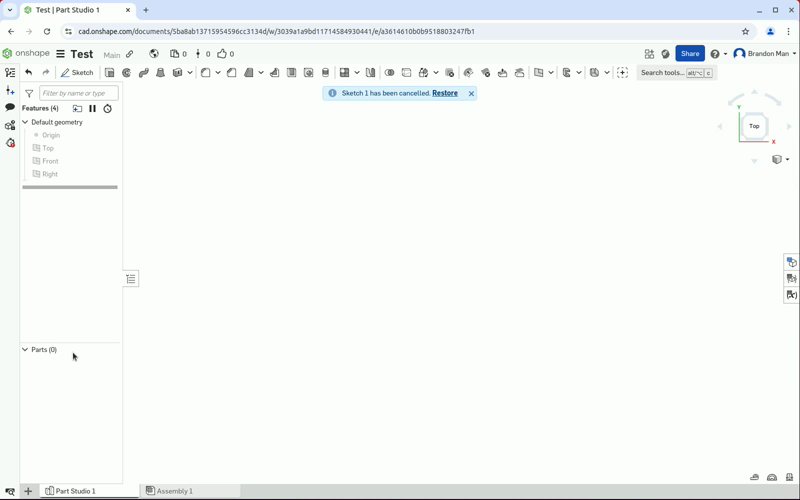
key(y)
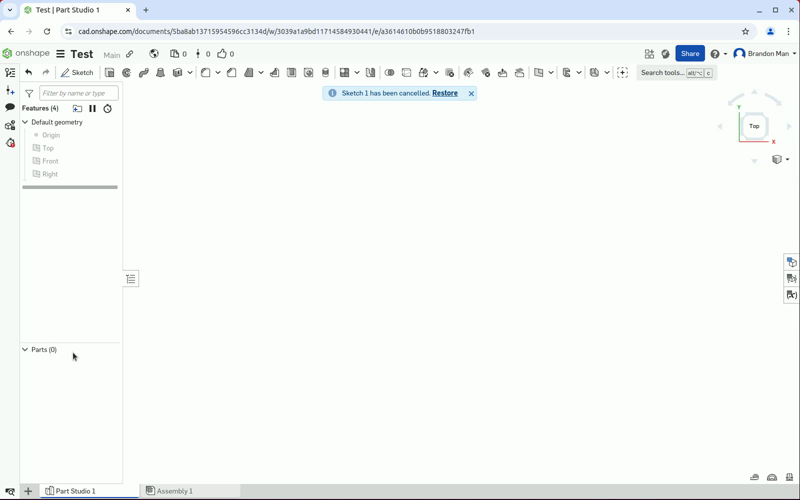
key(shift+p)
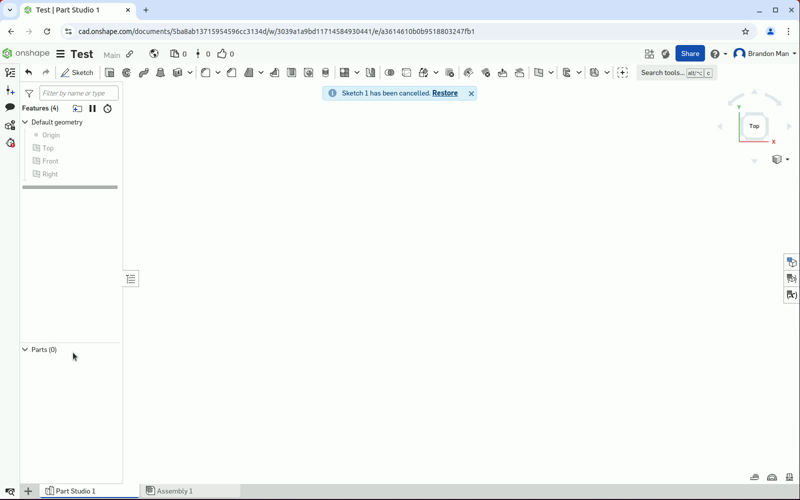
key(space)
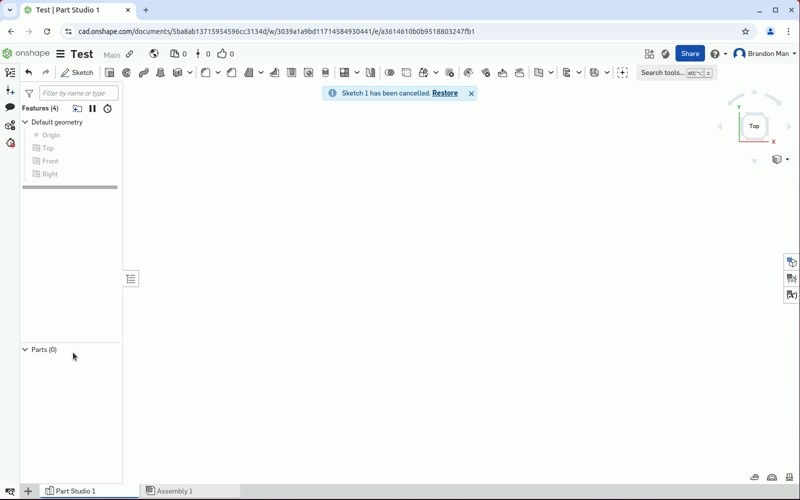
key_down(shift)
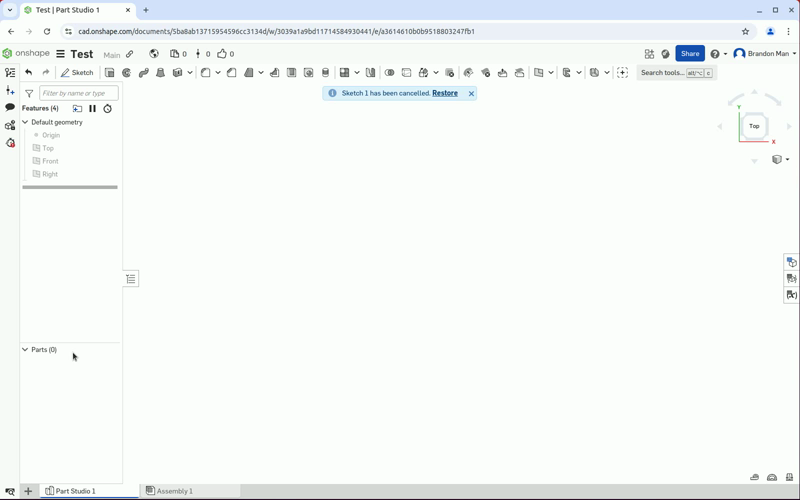
key(up)
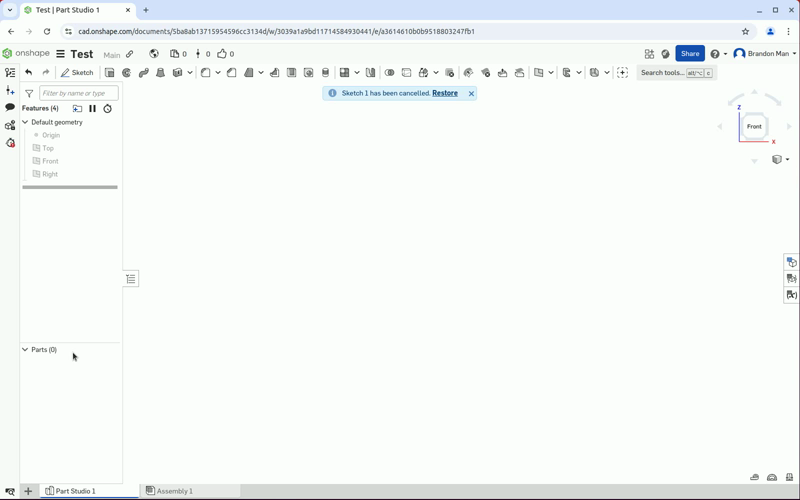
key_up(shift)
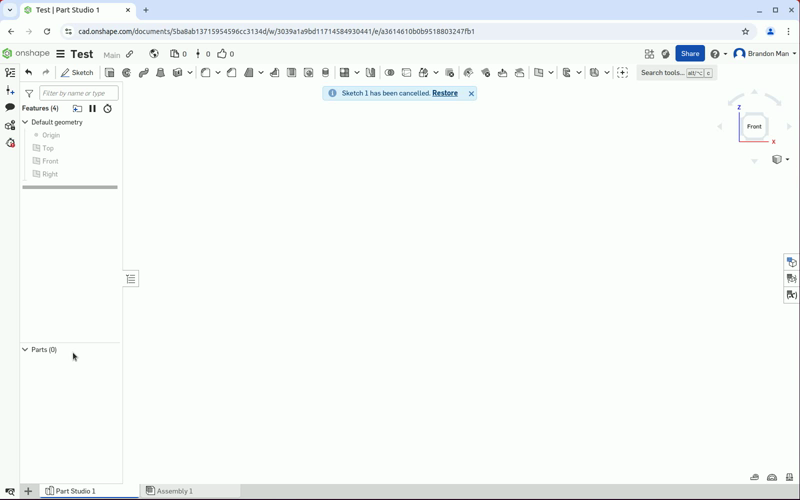
mouse_move(73, 352)
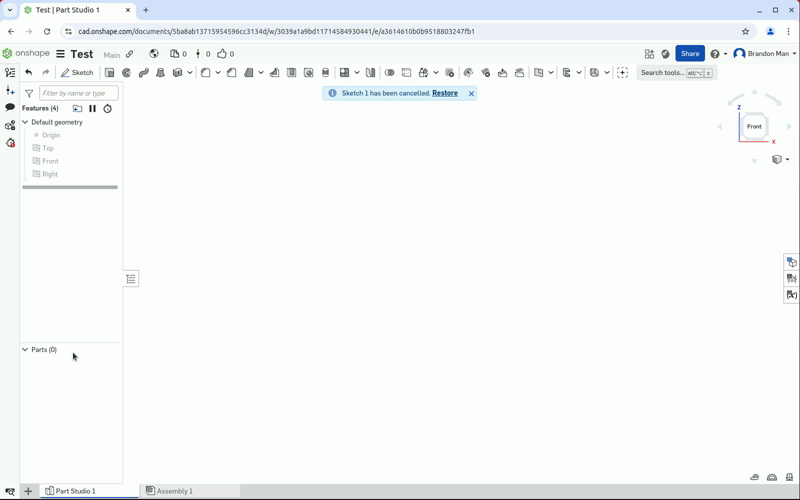
key(shift+y)
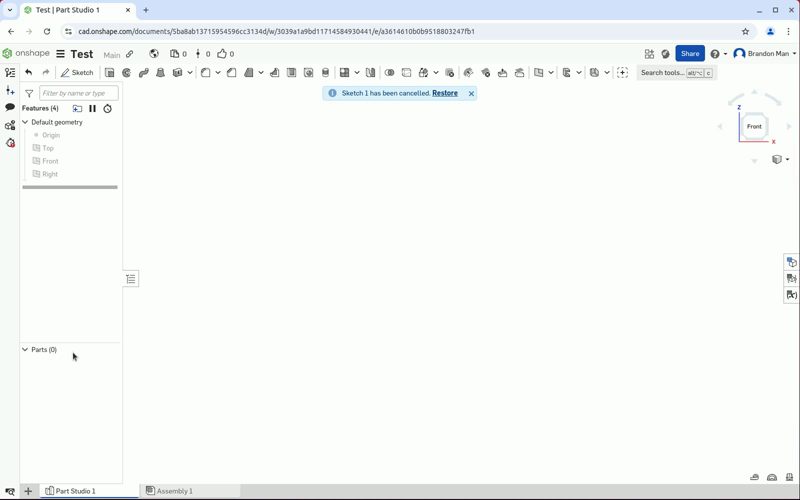
key(shift+s)
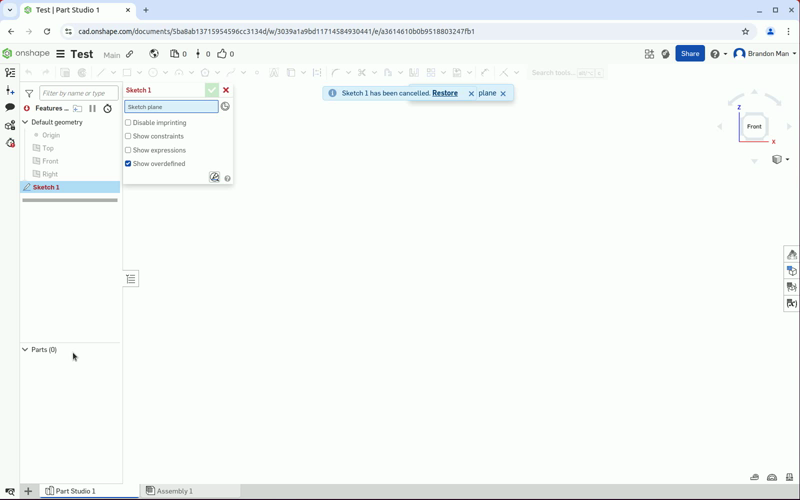
mouse_move(73, 163)
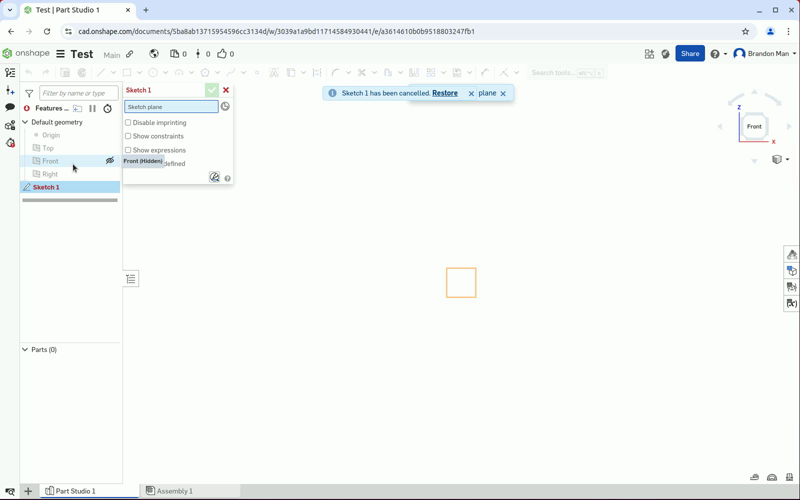
click(73, 163)
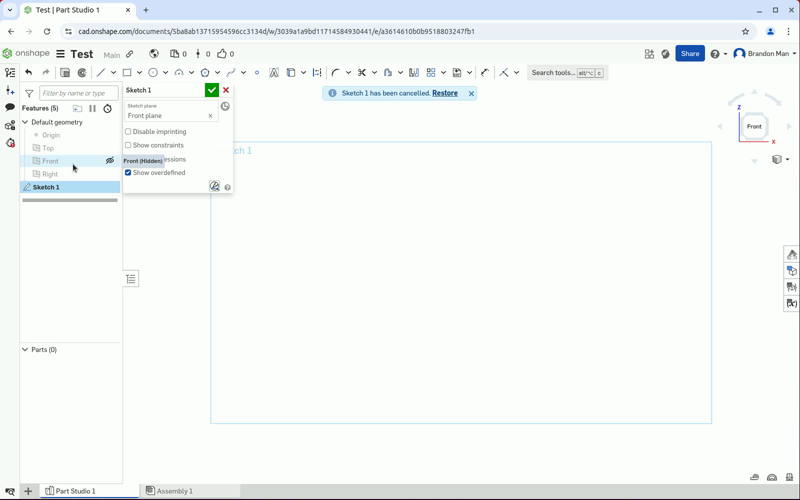
mouse_move(73, 352)
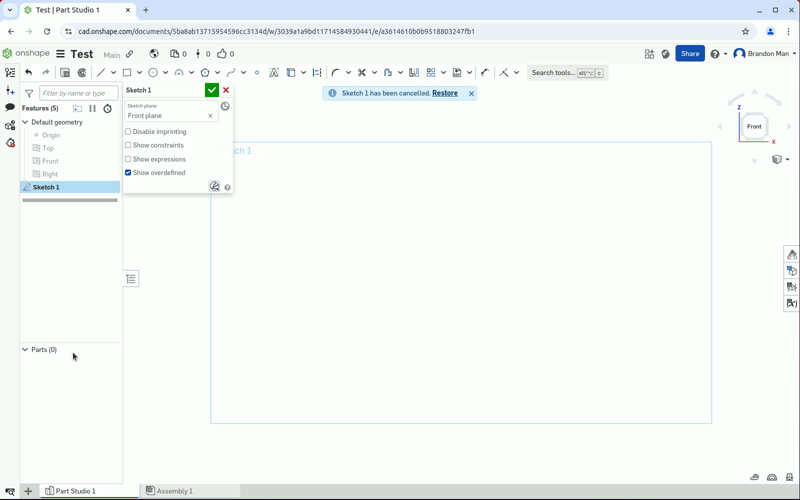
key(y)
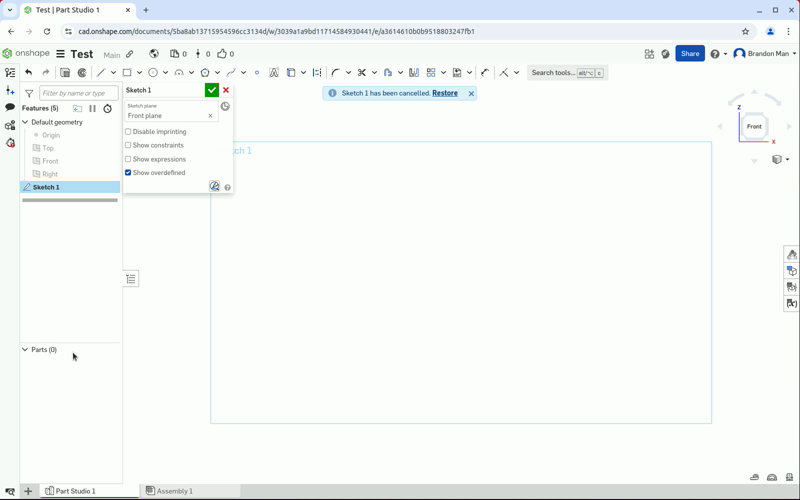
key(c)
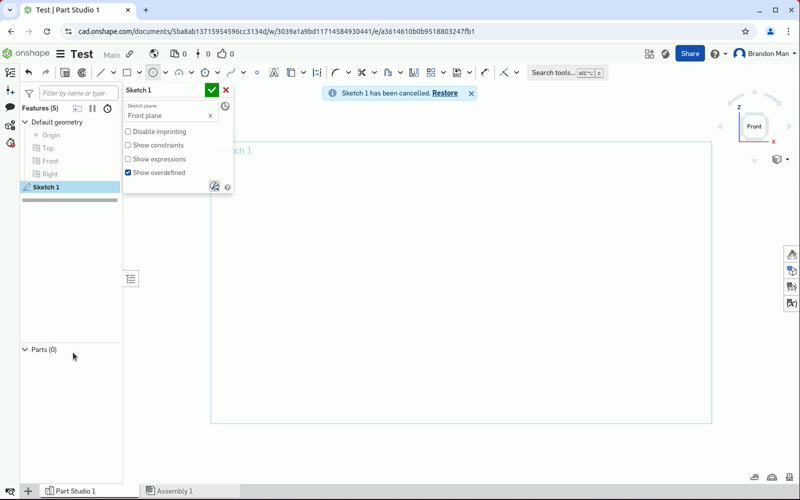
key_down(shift)
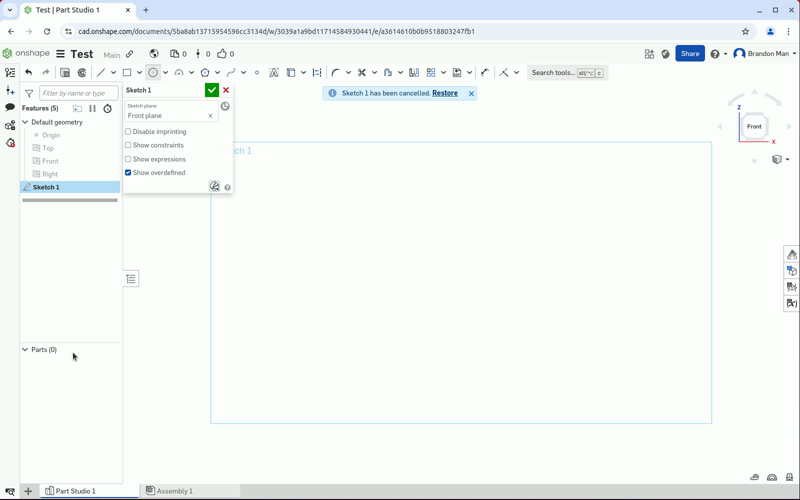
mouse_move(464, 282)
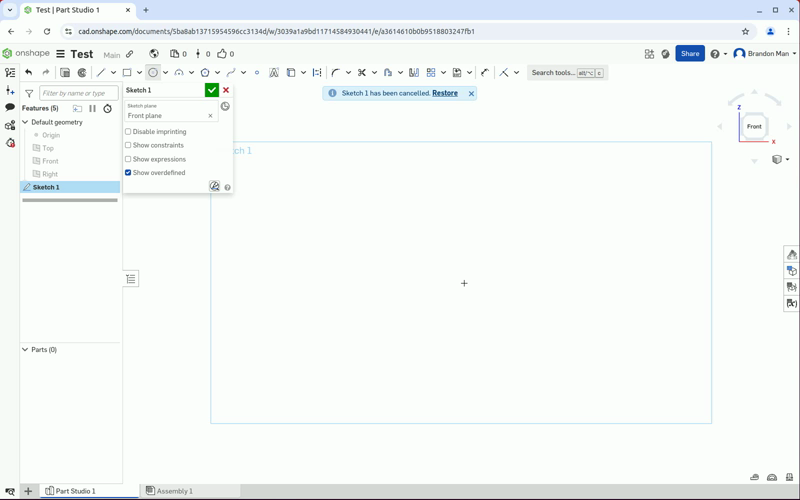
click(464, 282)
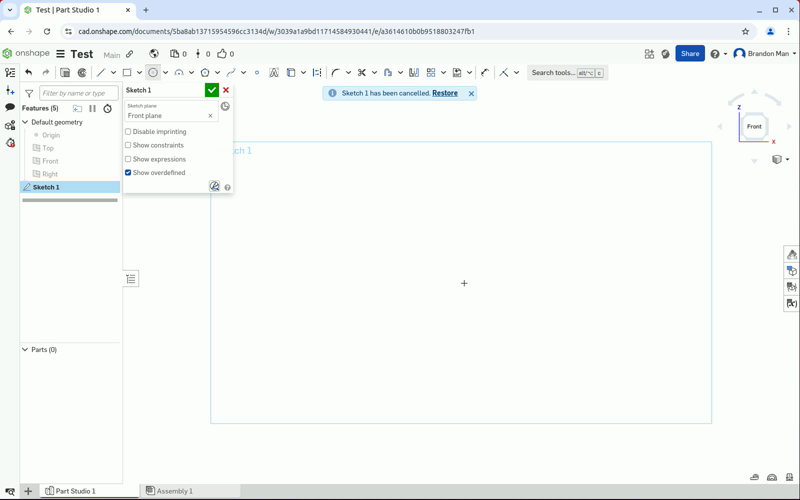
key_up(shift)
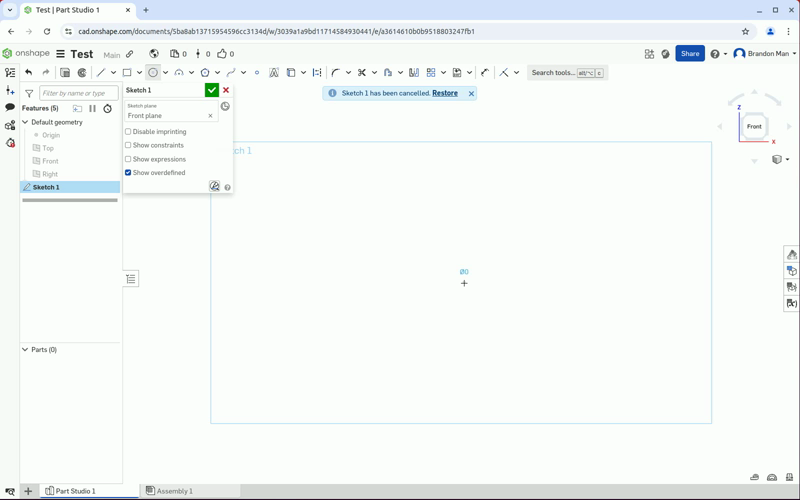
mouse_move(467, 282)
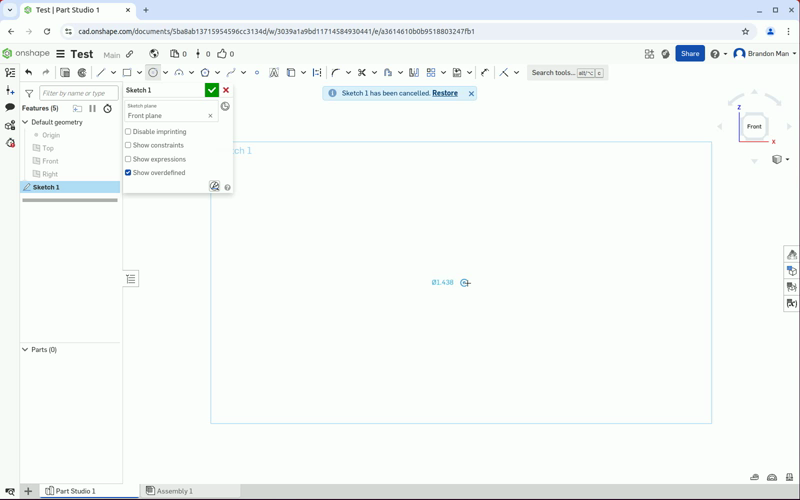
click(467, 282)
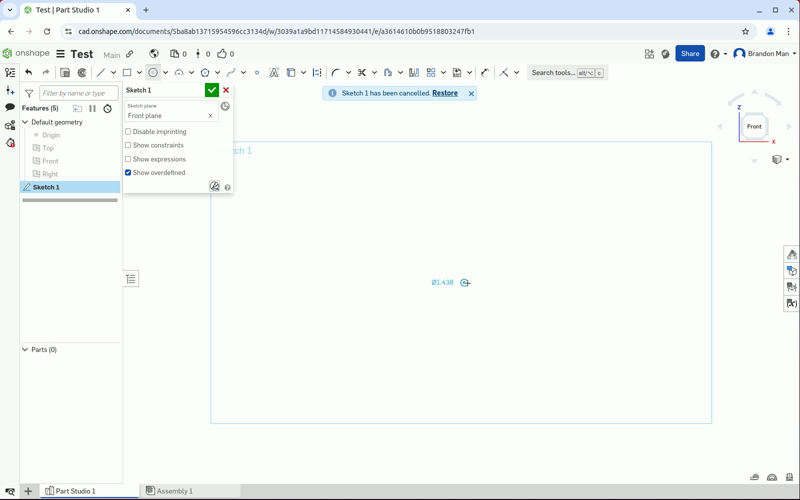
key(esc)
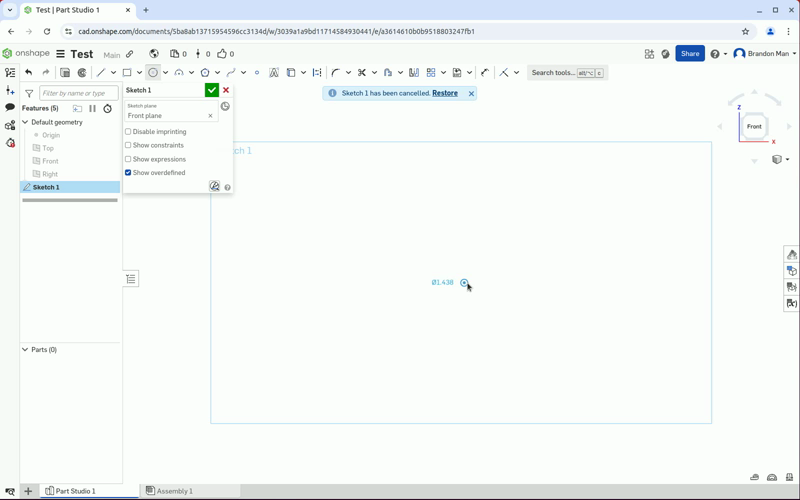
key(c)
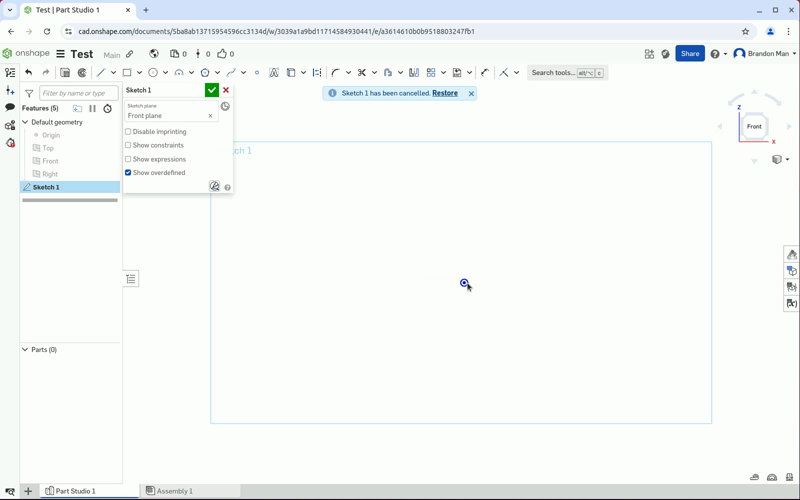
key_down(shift)
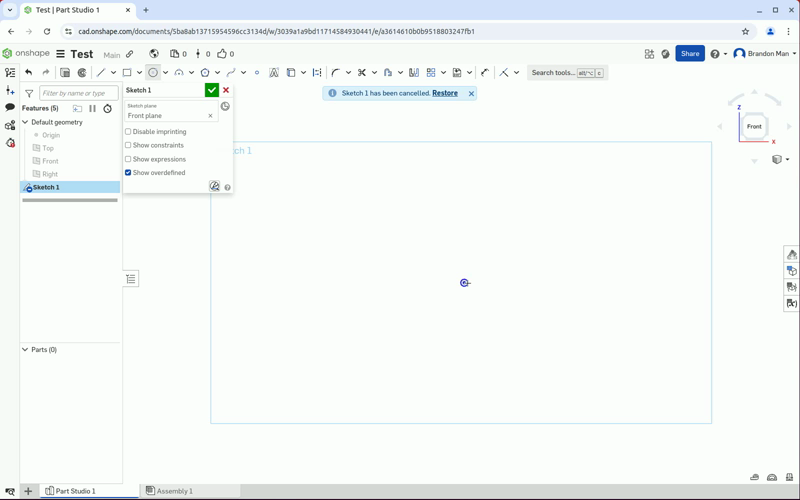
mouse_move(464, 282)
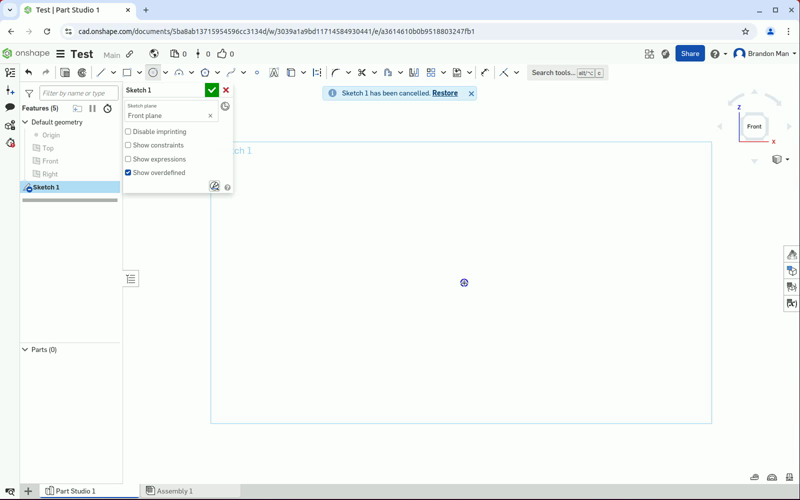
scroll(6)
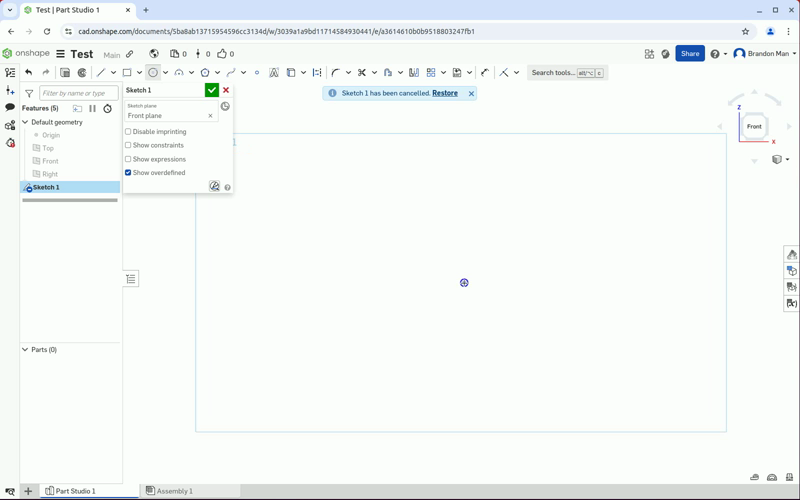
scroll(6)
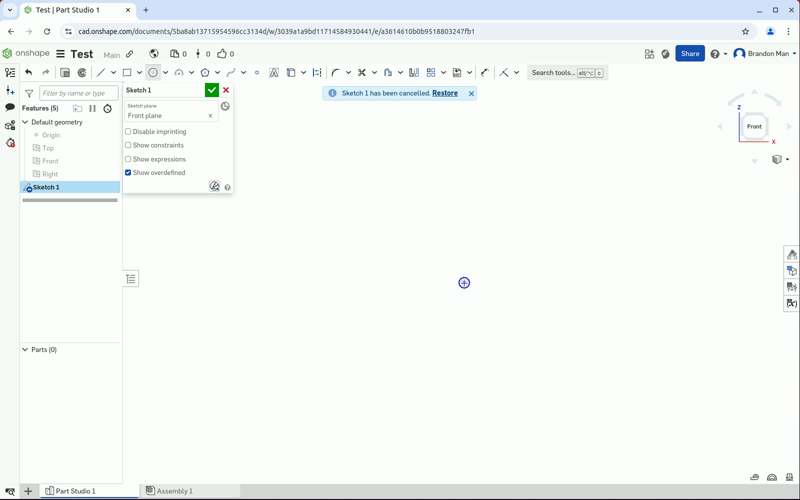
scroll(6)
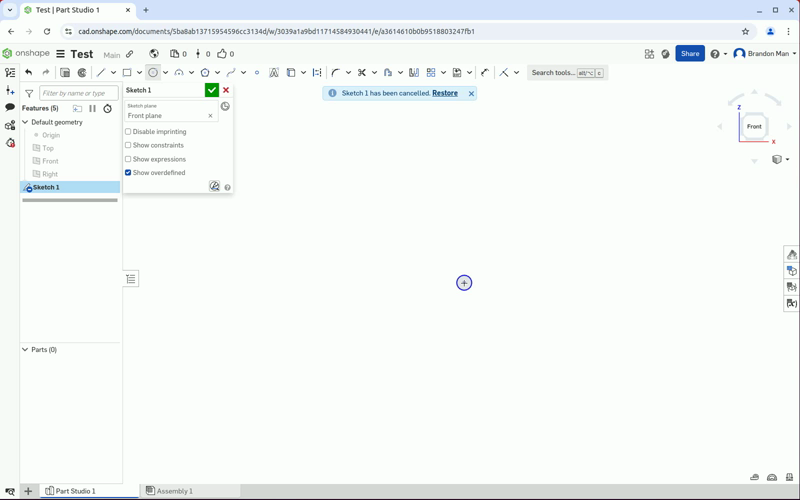
scroll(6)
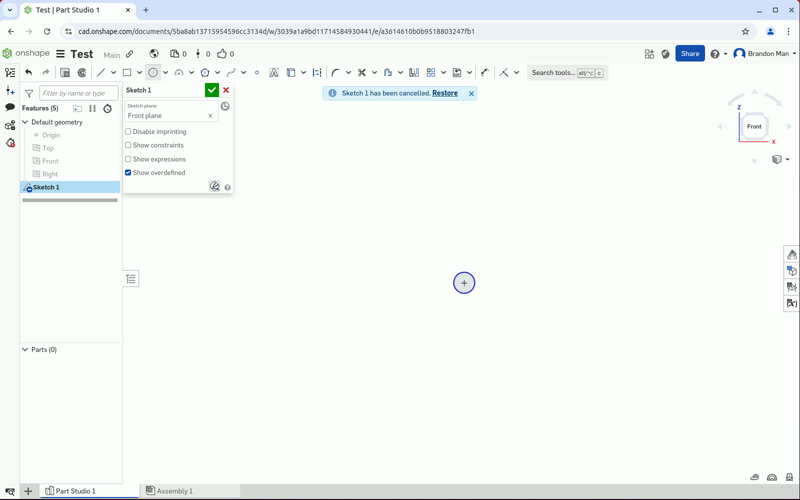
scroll(6)
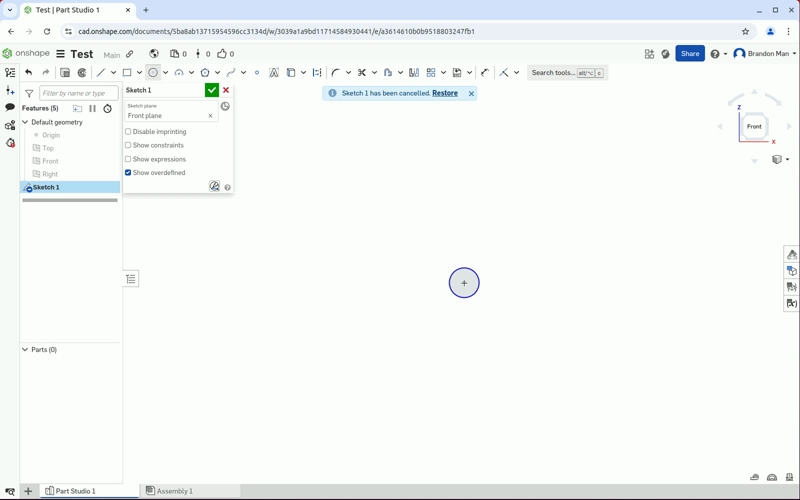
scroll(6)
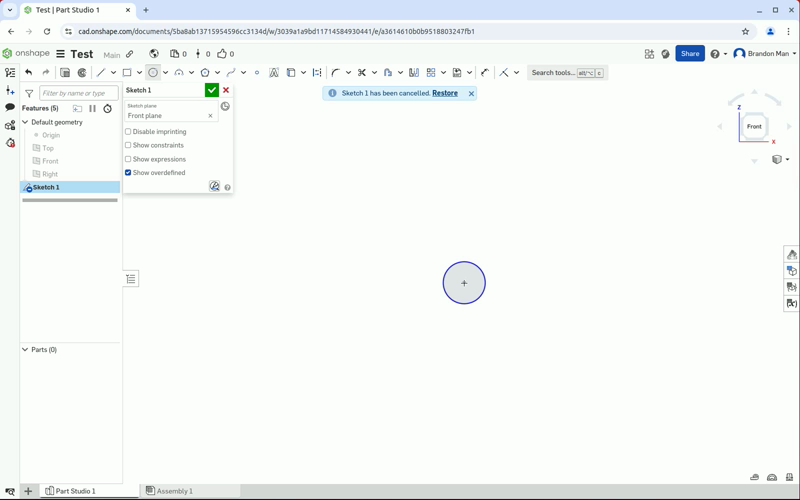
scroll(6)
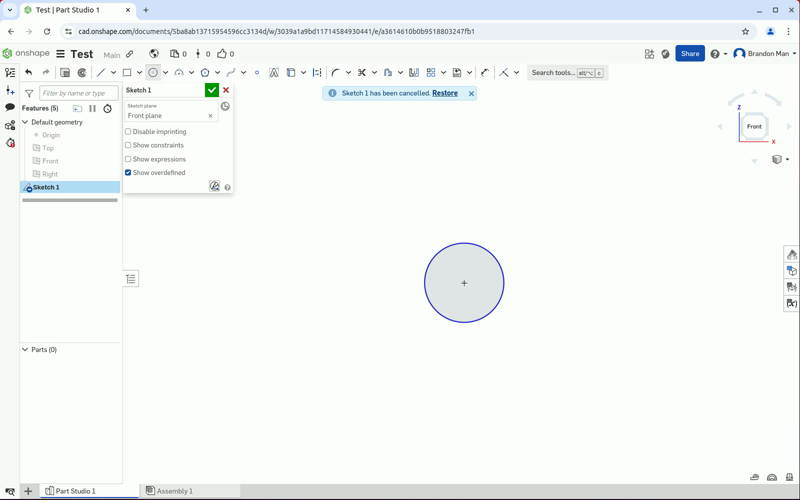
click(464, 282)
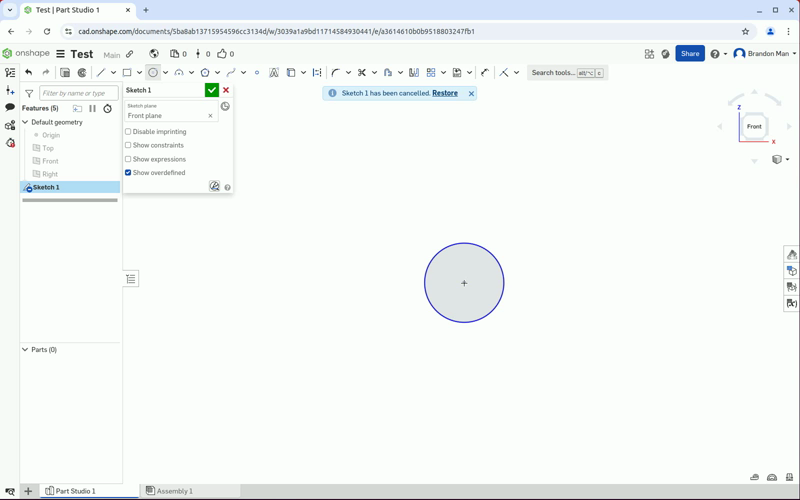
scroll(-6)
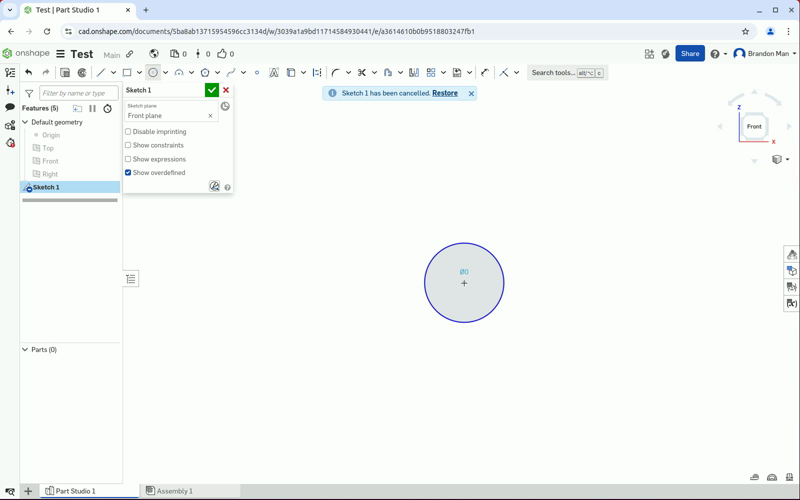
scroll(-6)
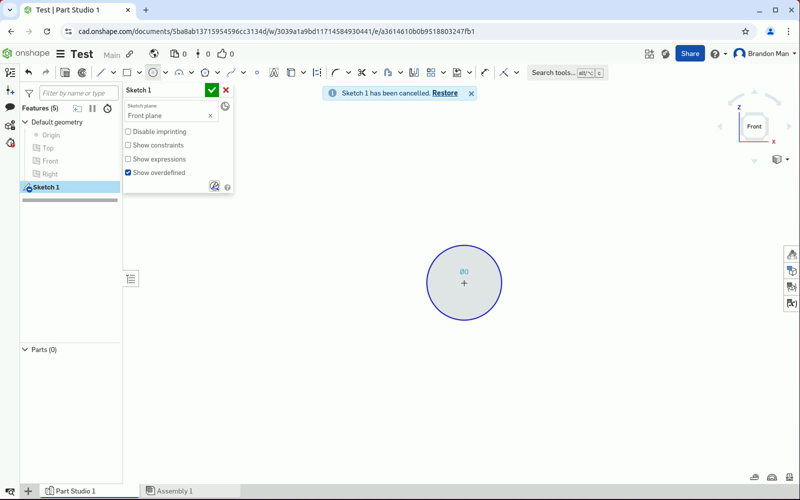
scroll(-6)
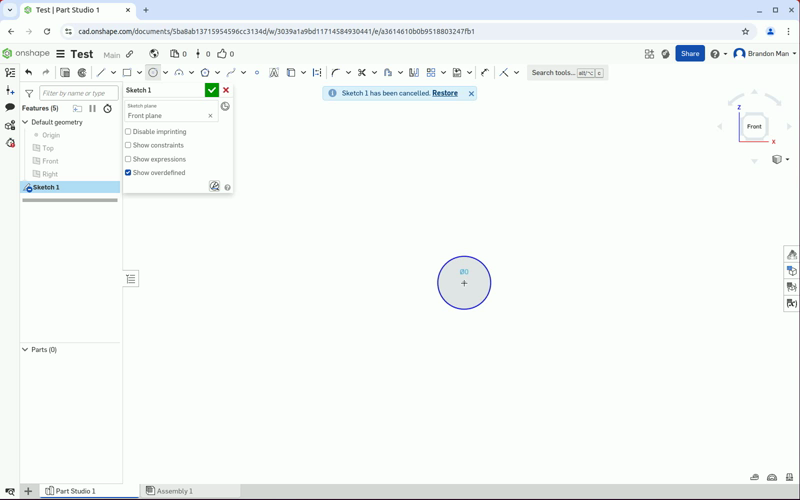
scroll(-6)
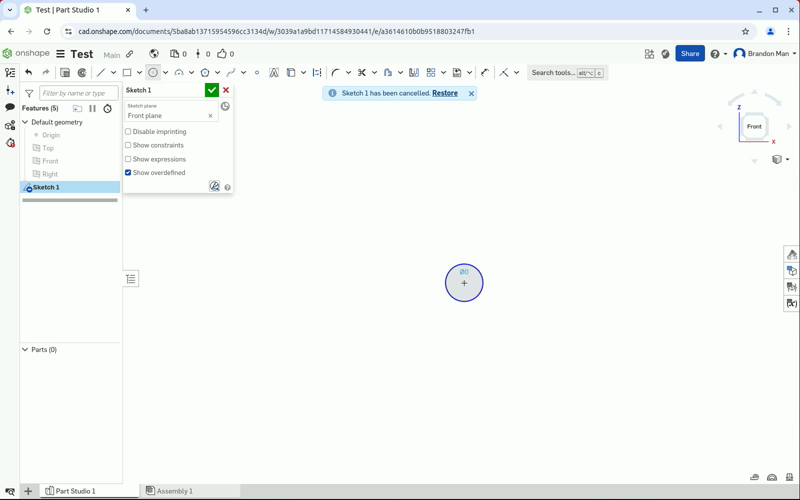
scroll(-6)
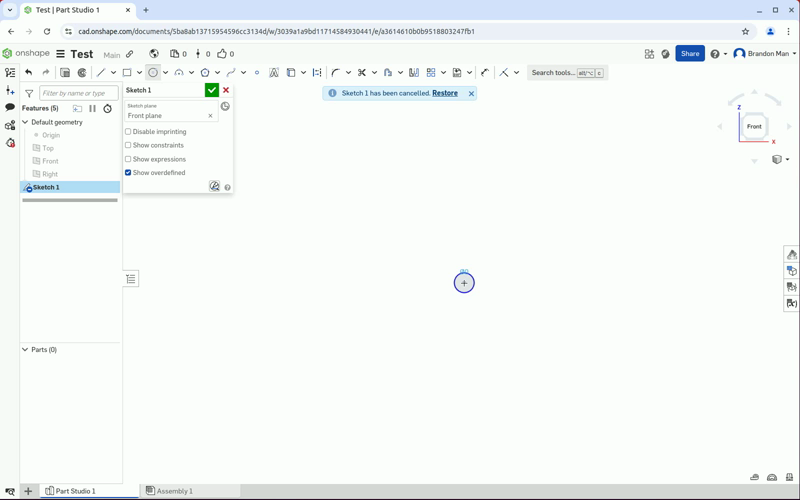
scroll(-6)
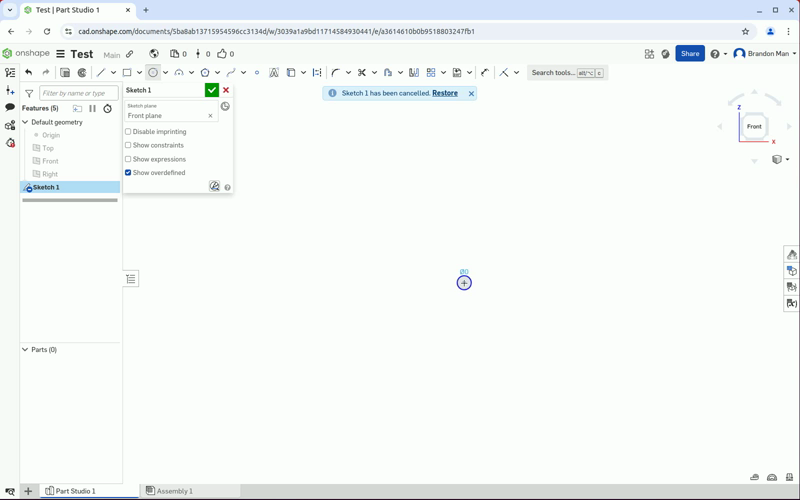
scroll(-6)
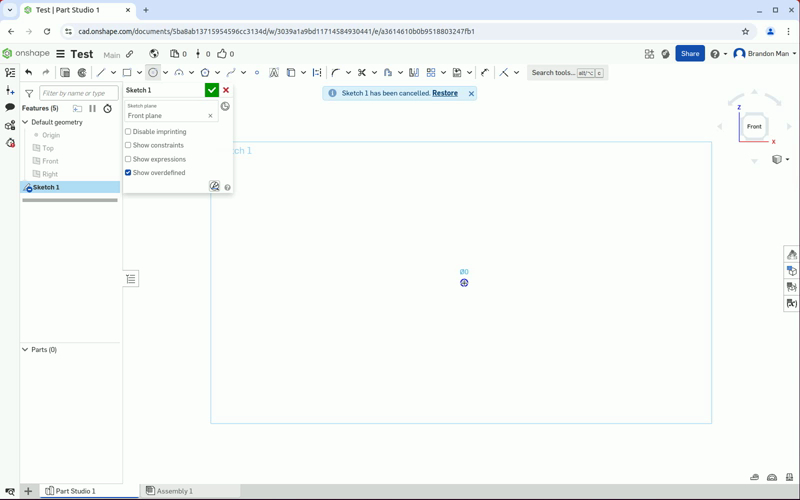
key_up(shift)
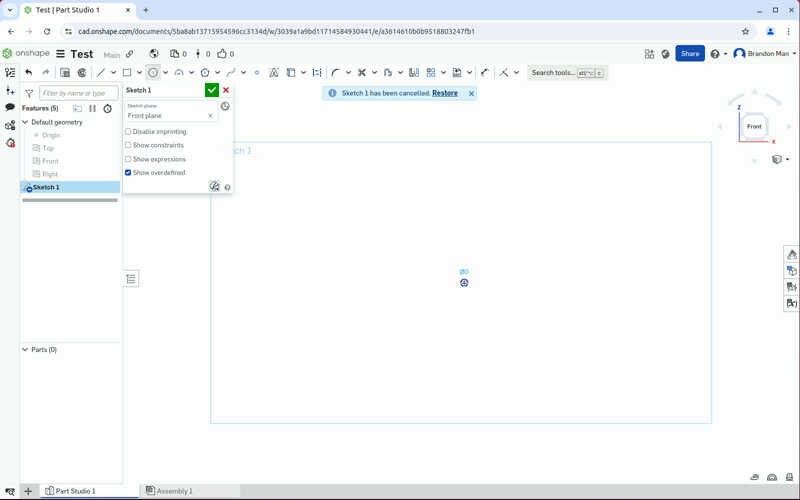
mouse_move(465, 282)
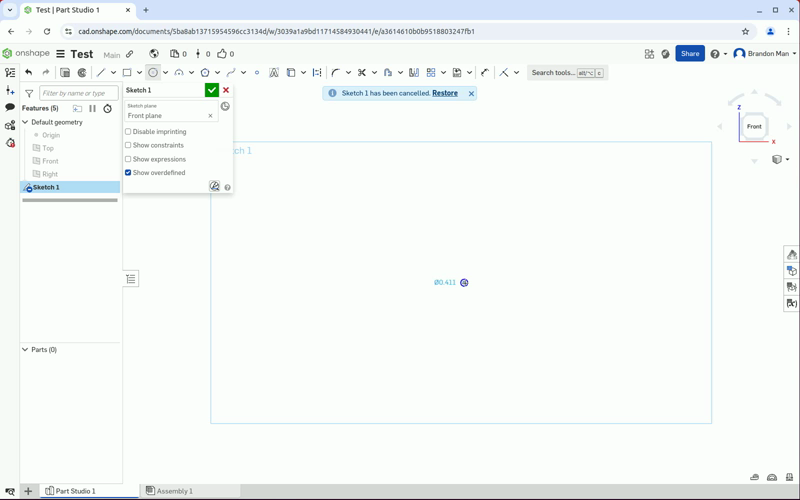
scroll(6)
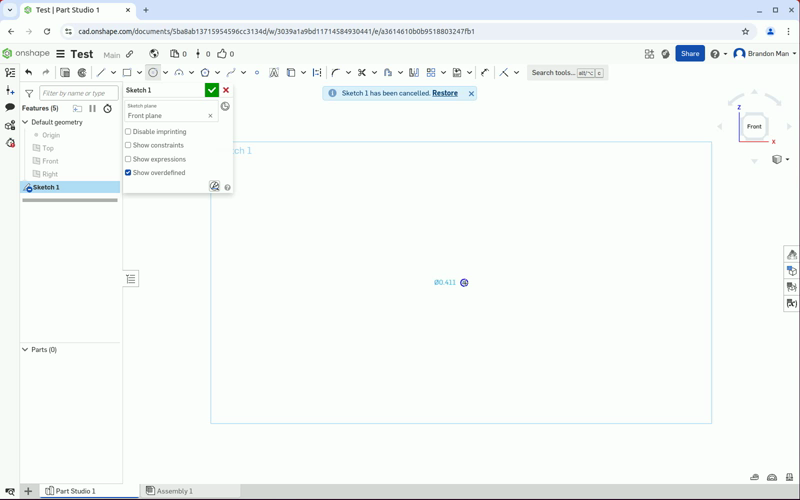
scroll(6)
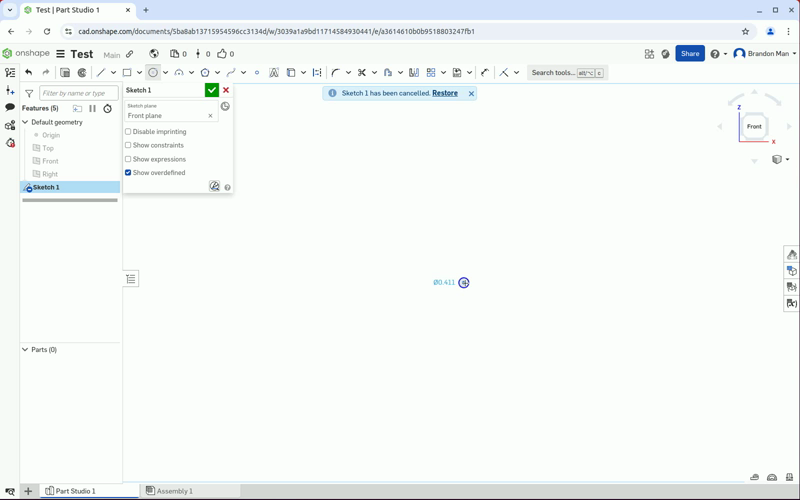
scroll(6)
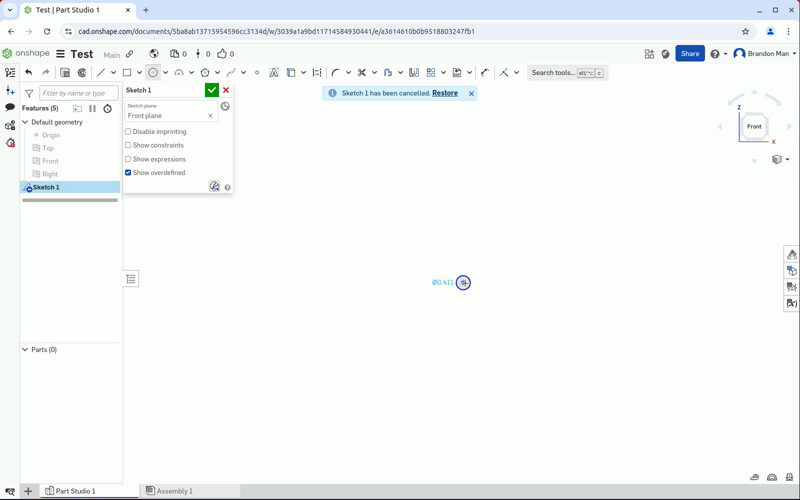
scroll(6)
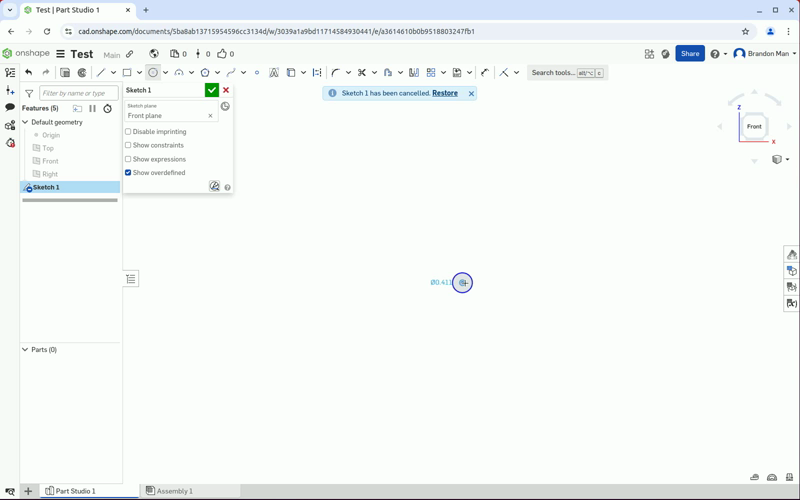
scroll(6)
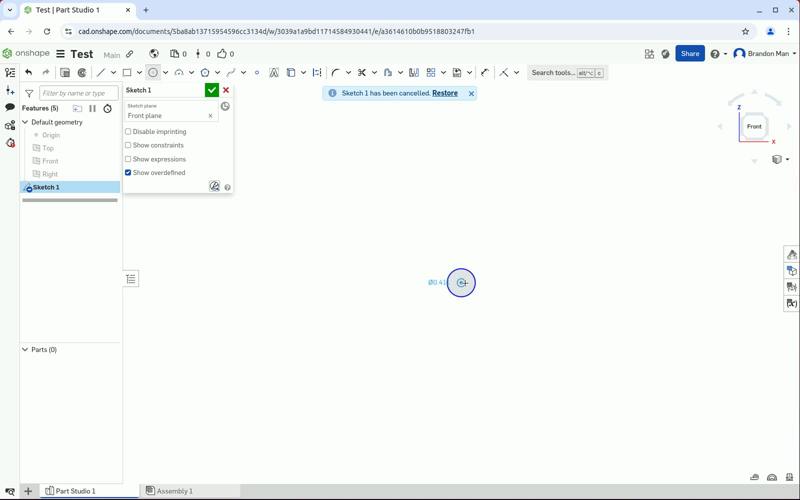
scroll(6)
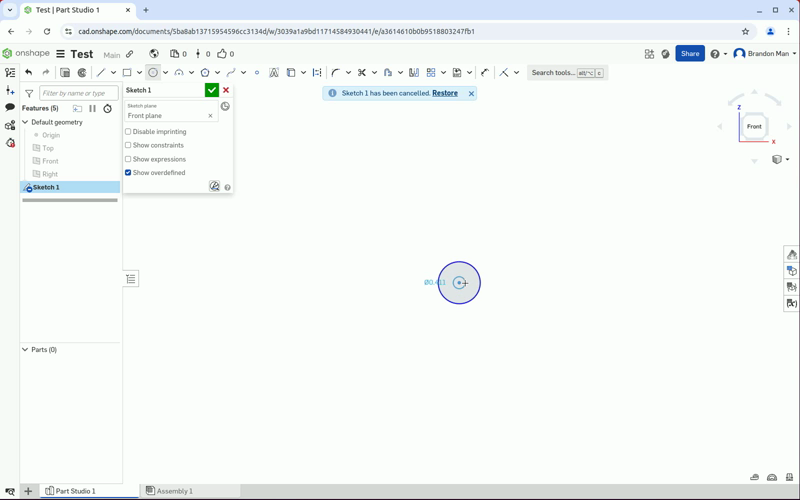
scroll(6)
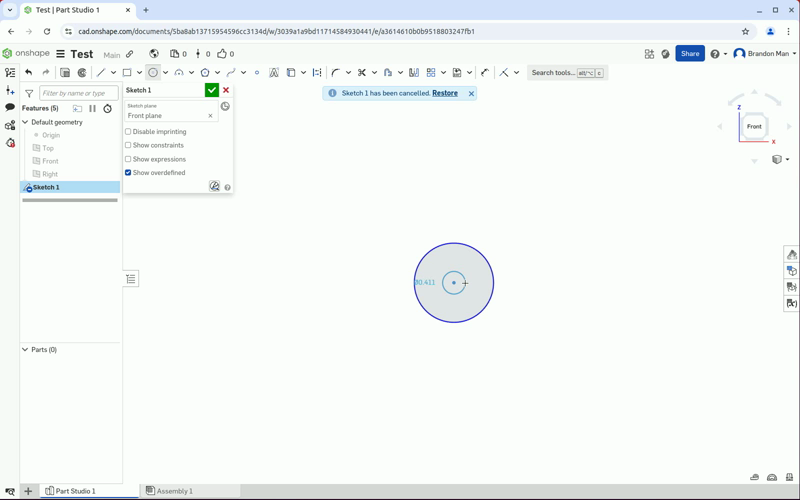
click(465, 282)
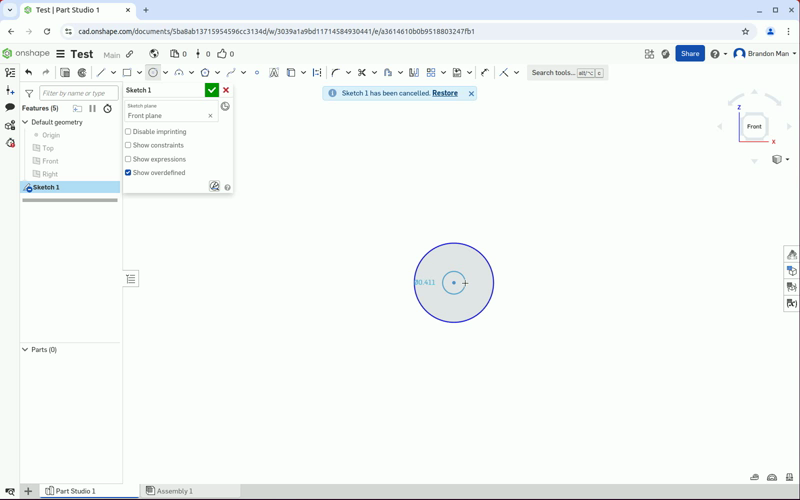
scroll(-6)
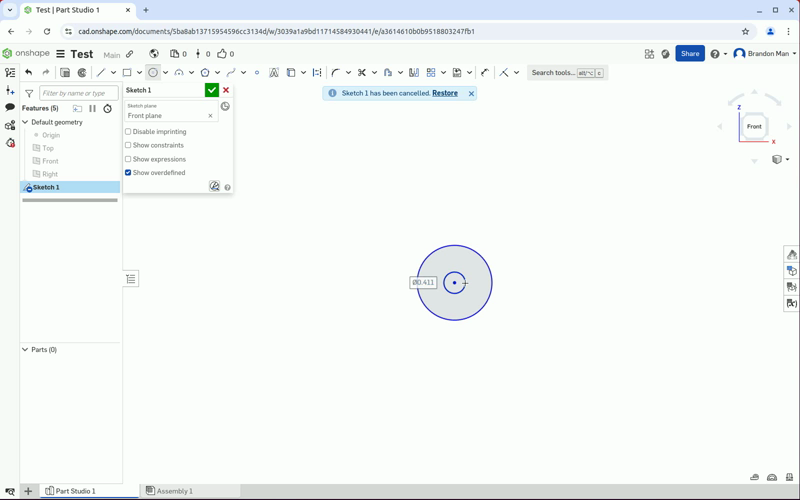
scroll(-6)
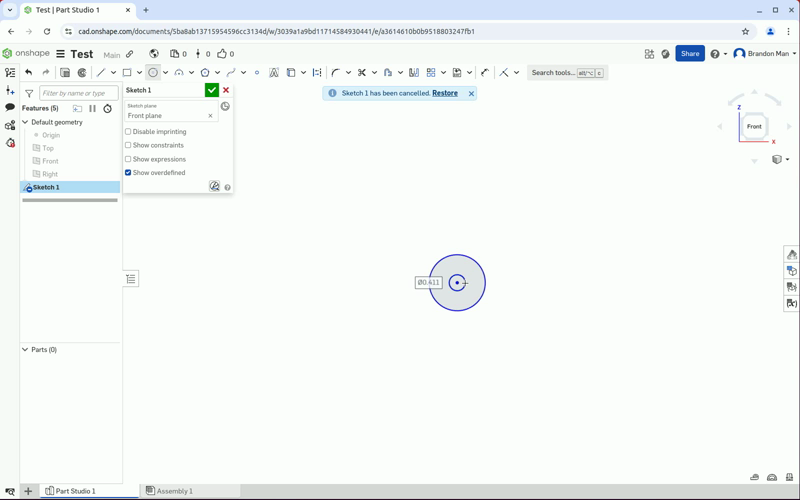
scroll(-6)
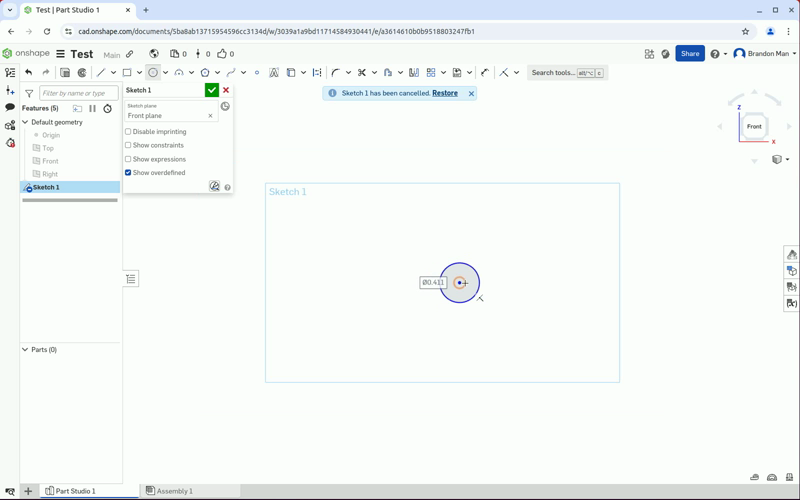
scroll(-6)
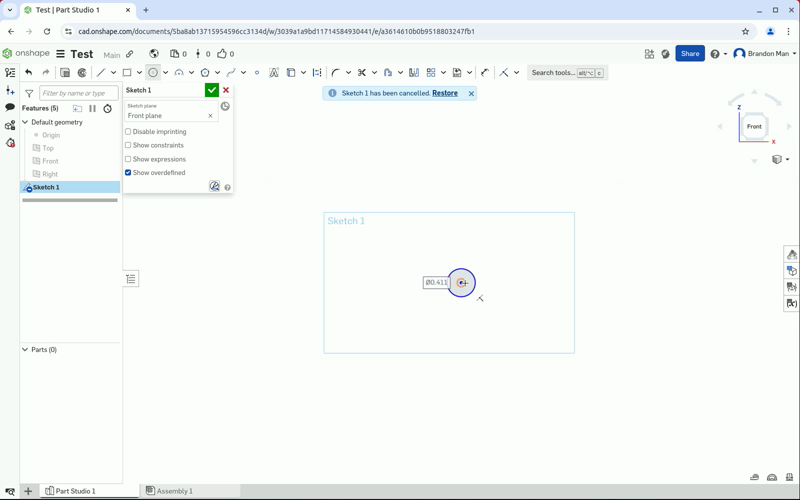
scroll(-6)
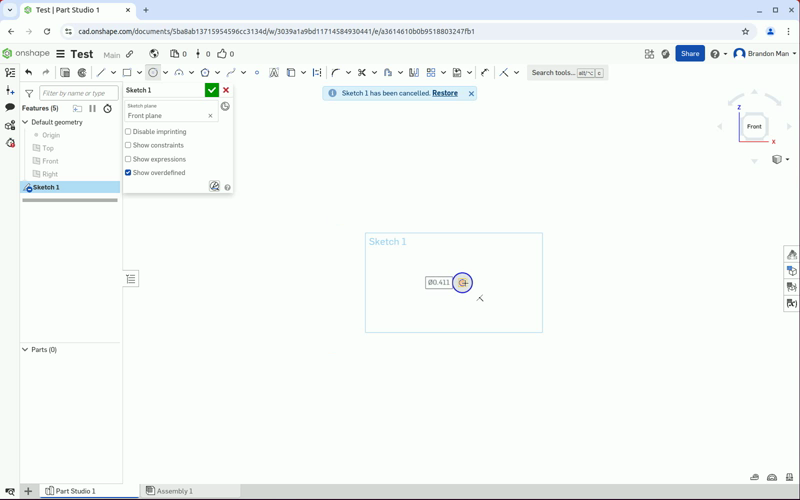
scroll(-6)
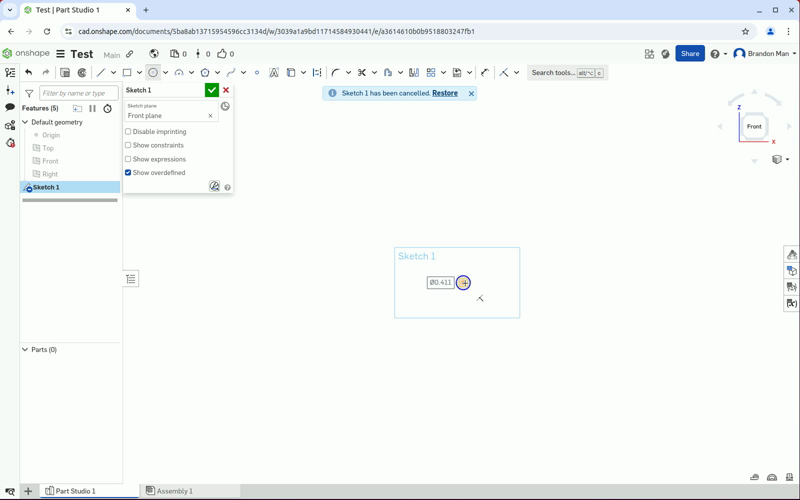
scroll(-6)
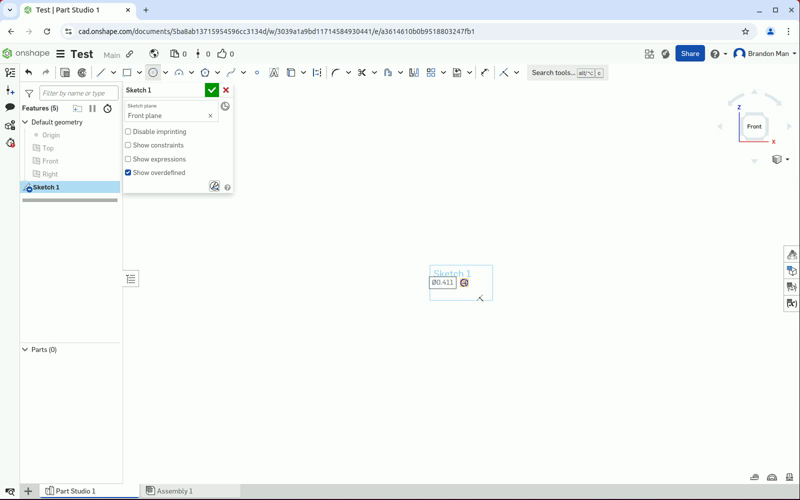
key(esc)
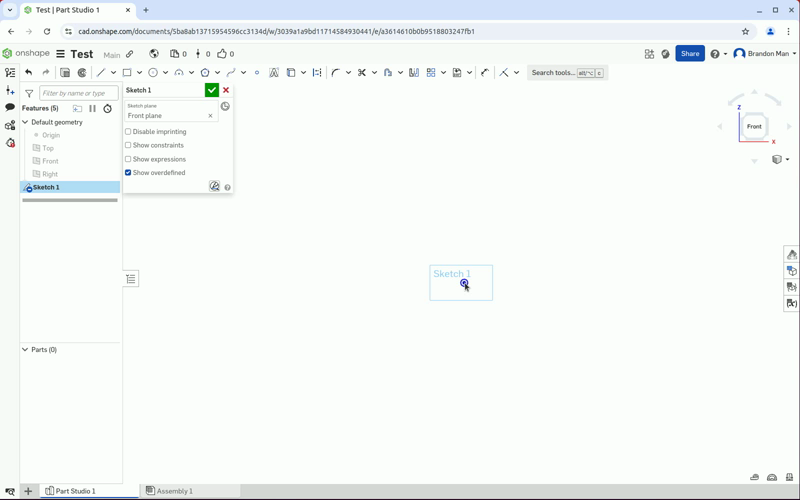
mouse_move(464, 286)
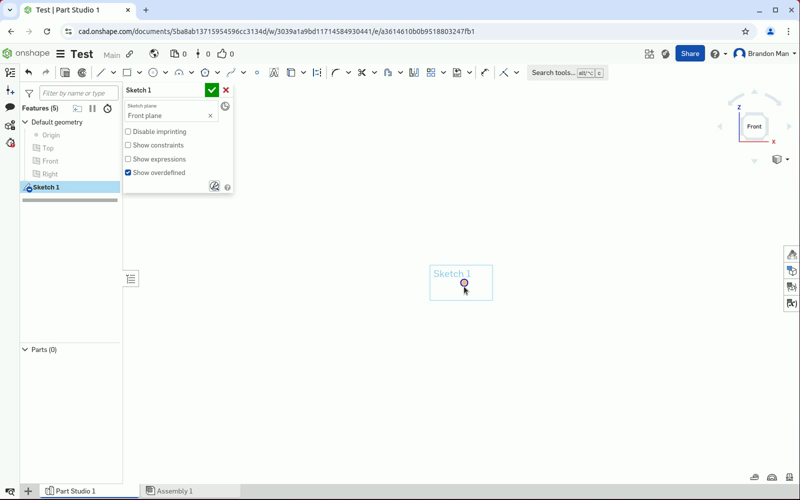
scroll(6)
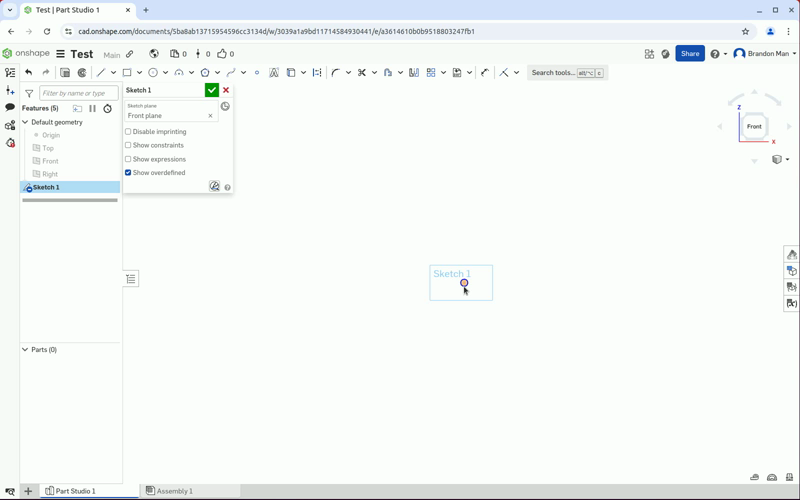
scroll(6)
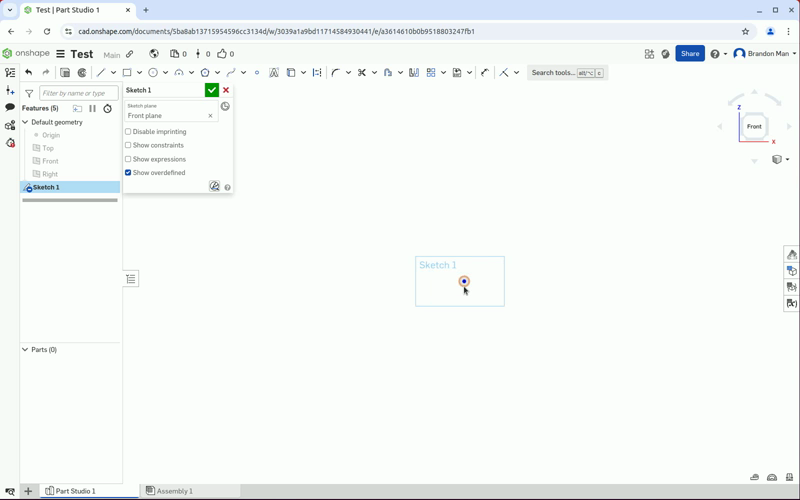
scroll(6)
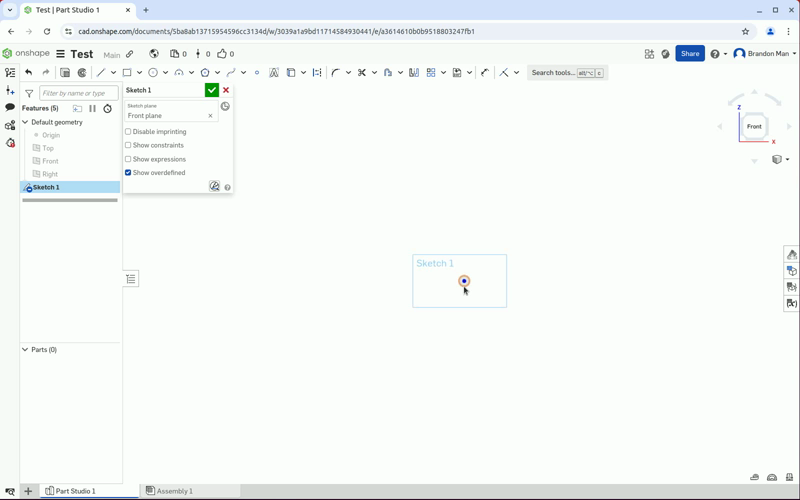
scroll(6)
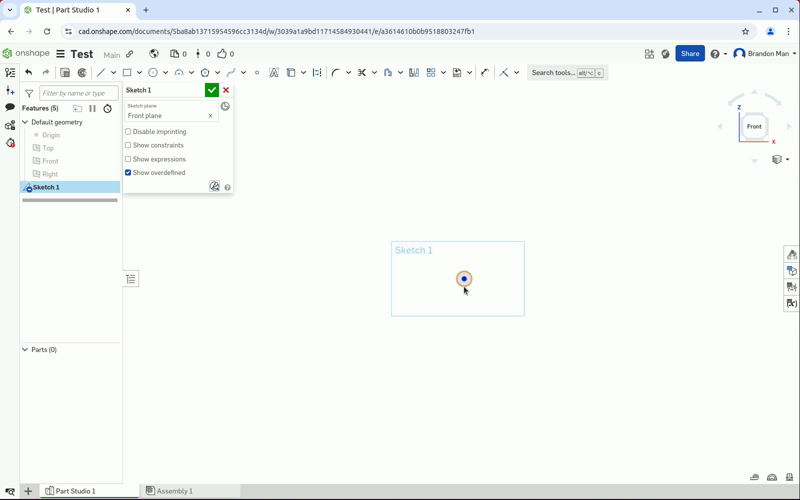
scroll(6)
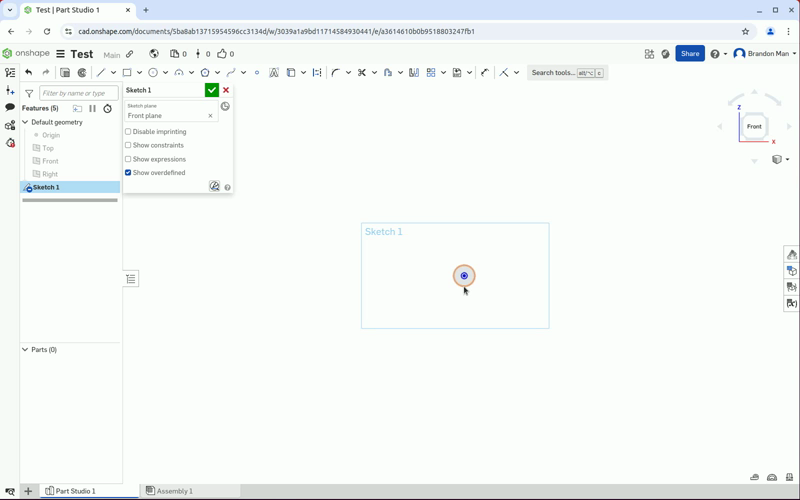
scroll(6)
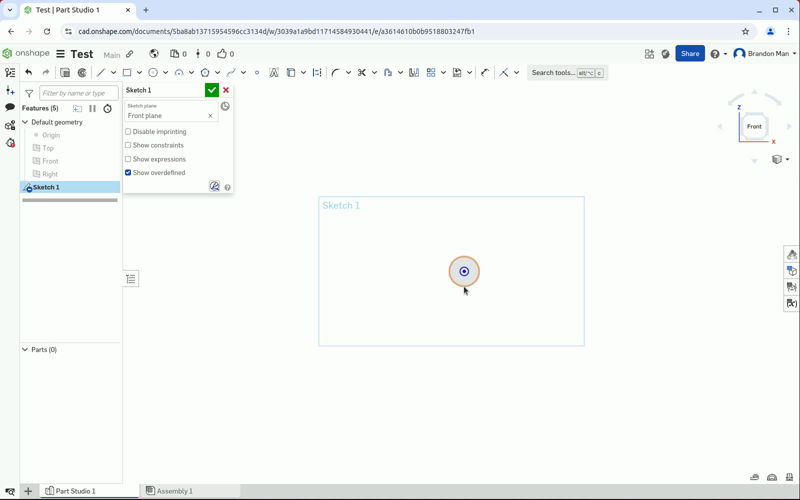
scroll(6)
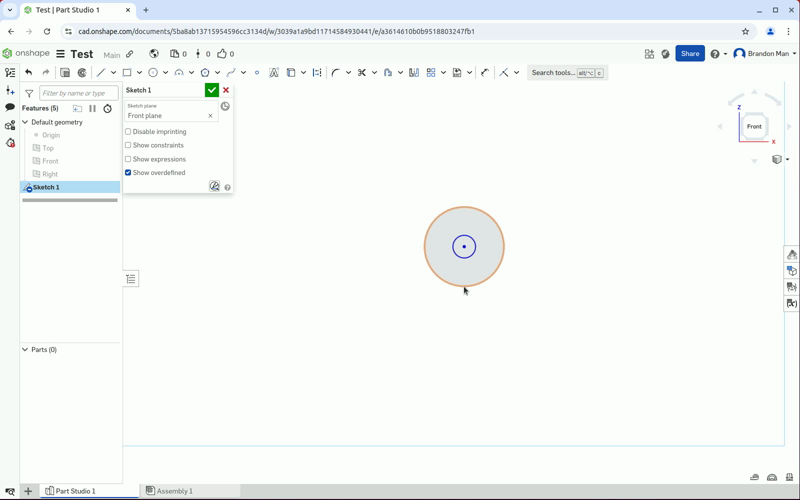
click(464, 286)
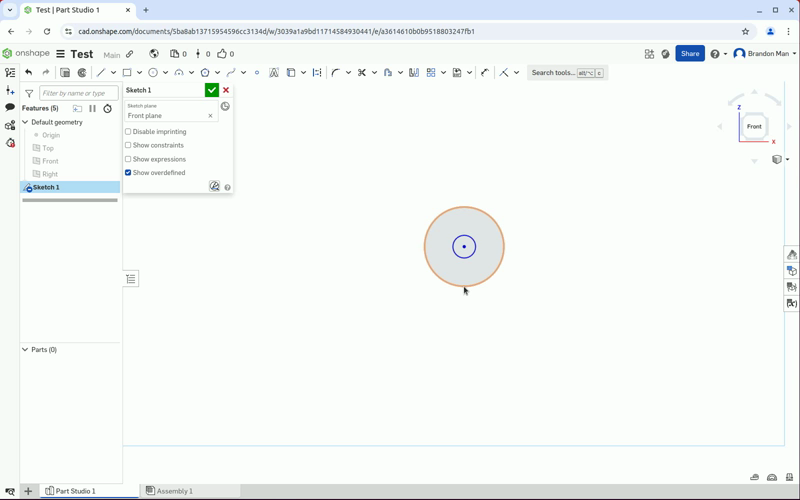
scroll(-6)
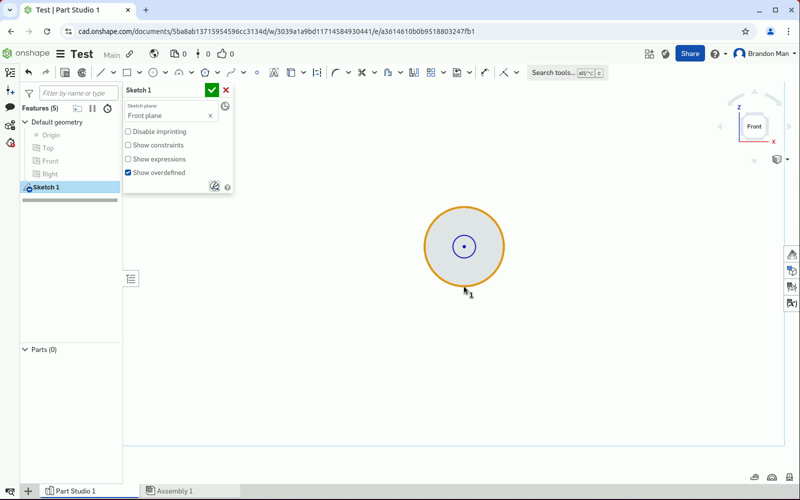
scroll(-6)
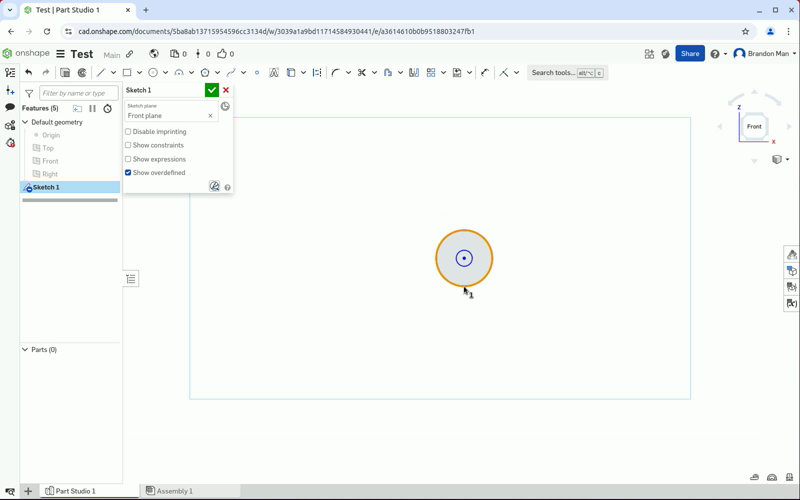
scroll(-6)
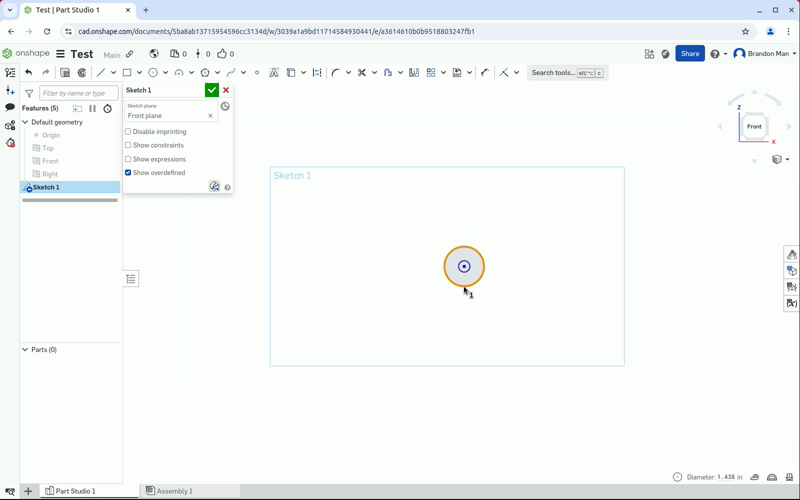
scroll(-6)
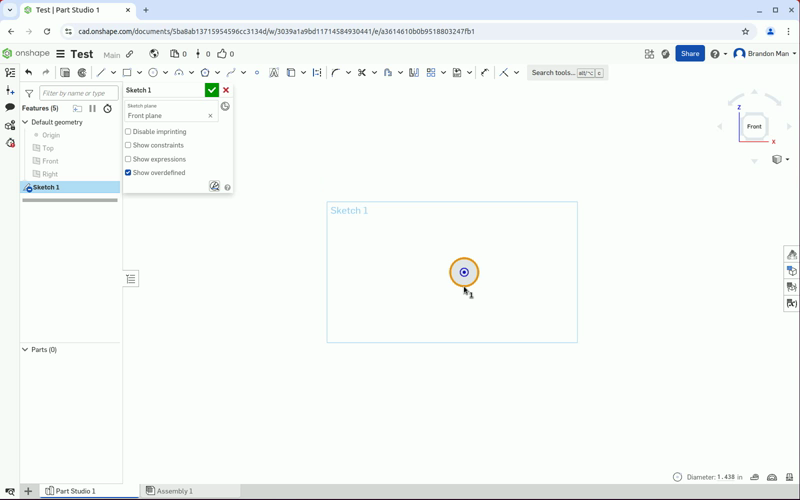
scroll(-6)
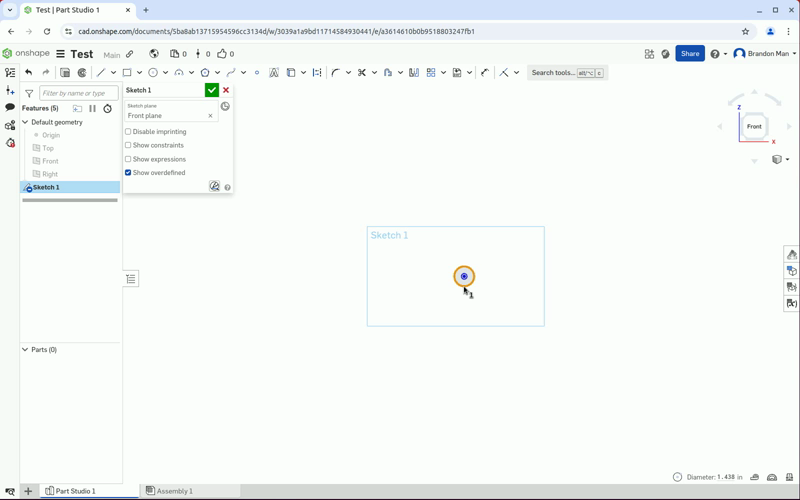
scroll(-6)
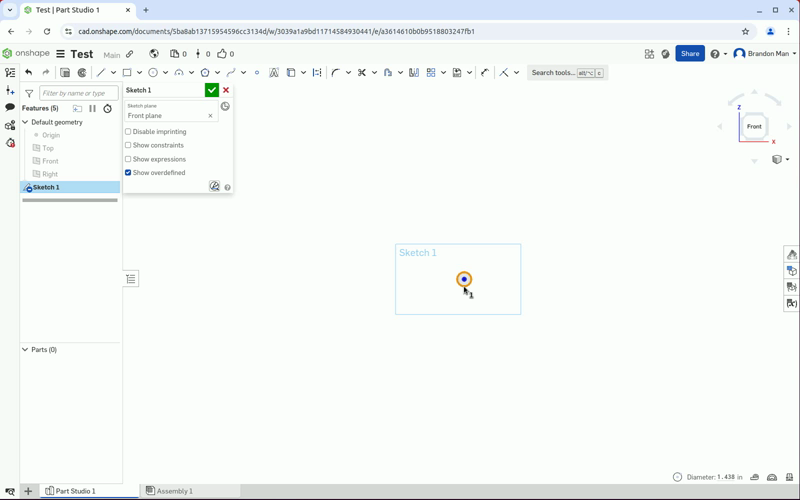
scroll(-6)
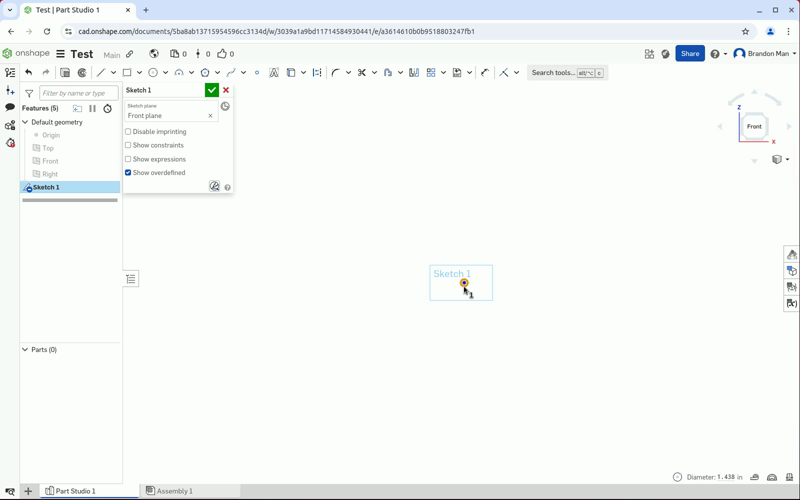
mouse_move(73, 352)
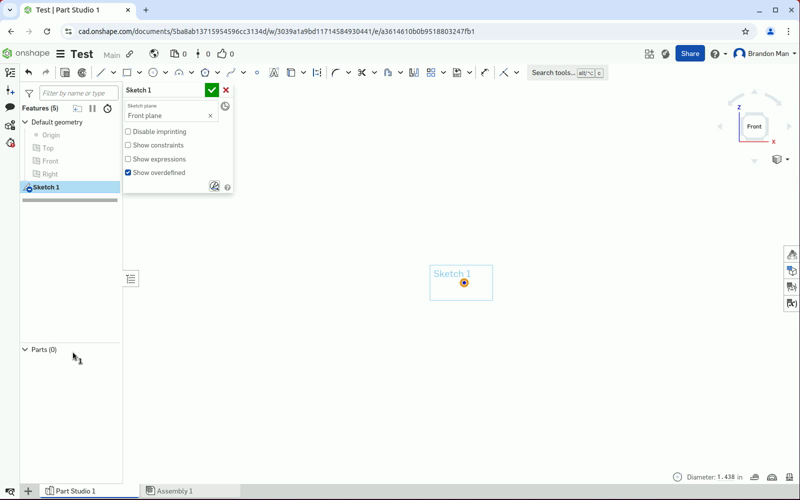
key(shift+y)
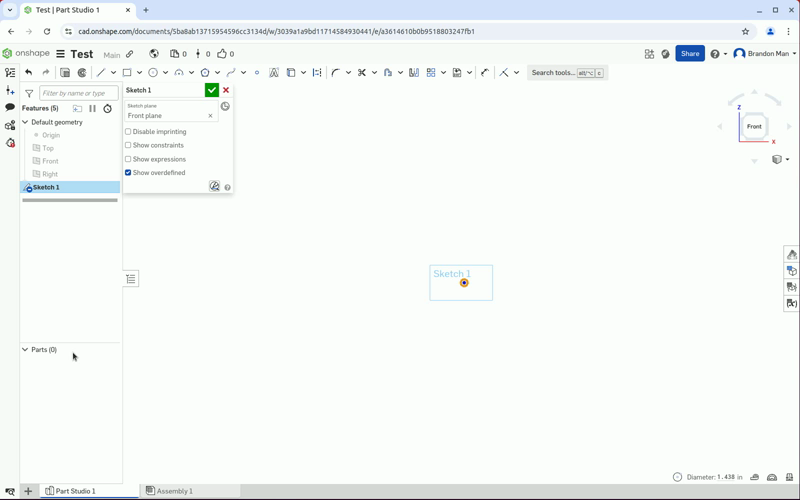
key(shift+e)
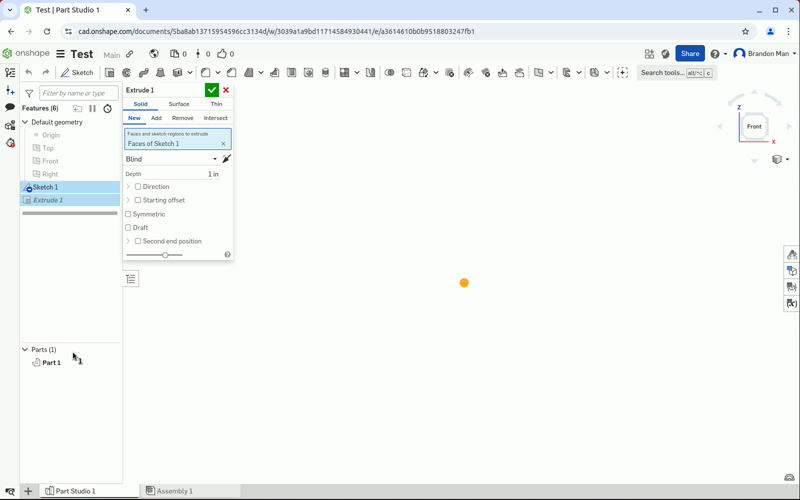
mouse_move(143, 106)
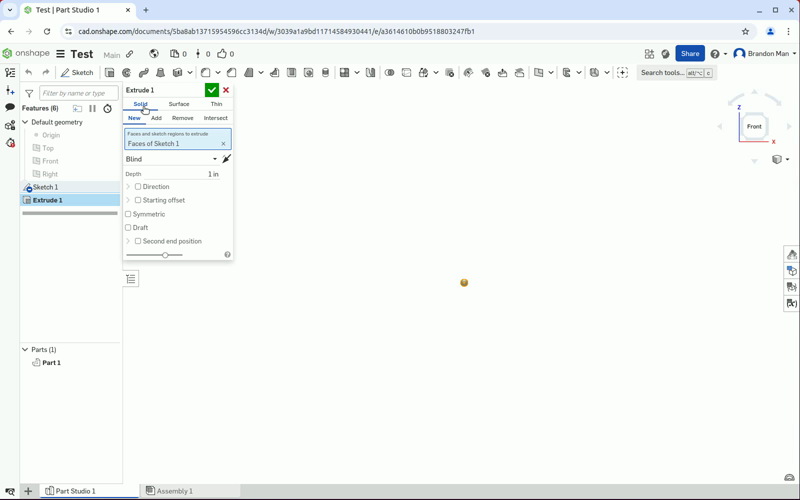
click(143, 106)
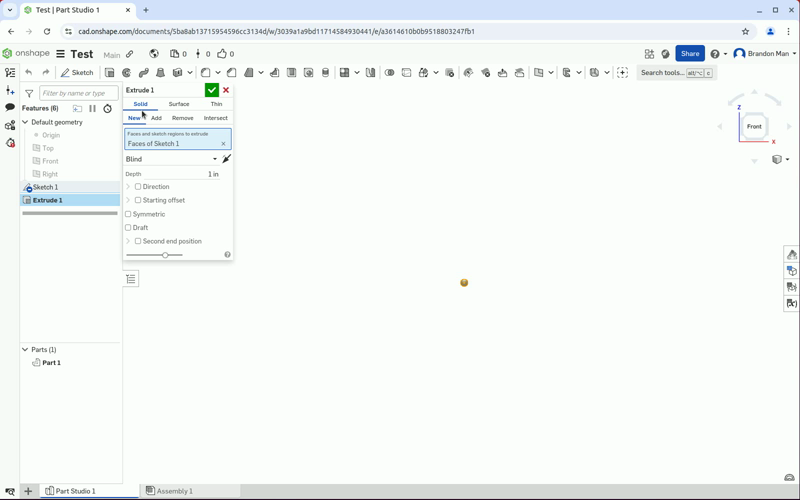
mouse_move(137, 120)
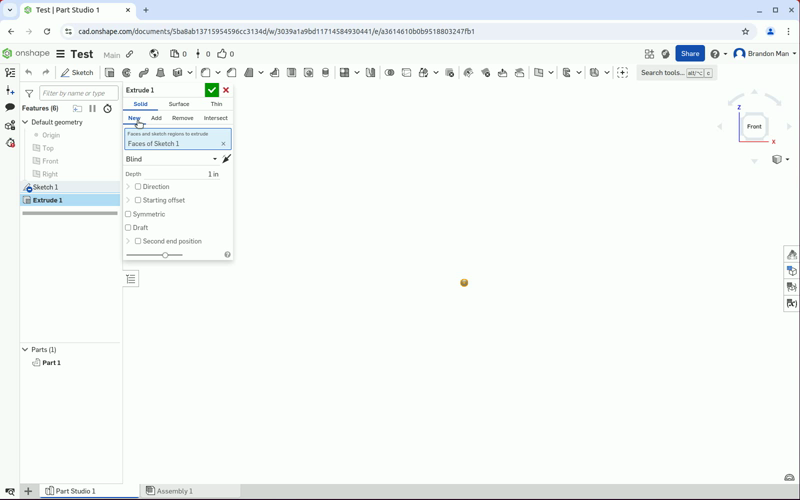
click(137, 120)
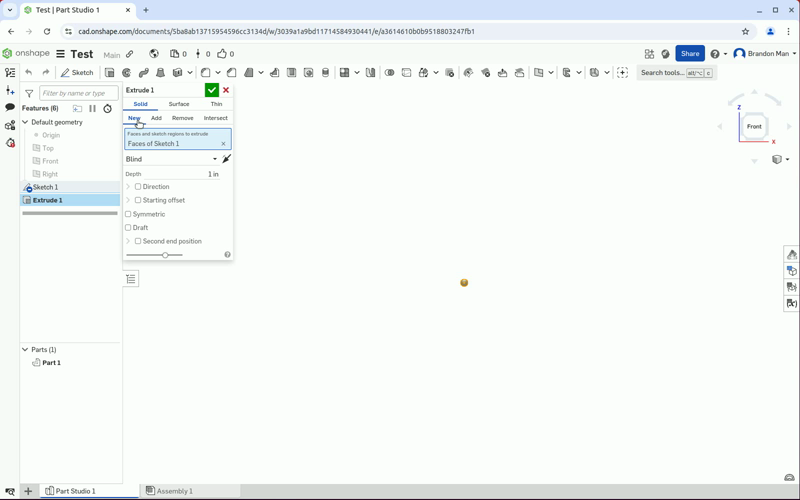
key(tab, 4)
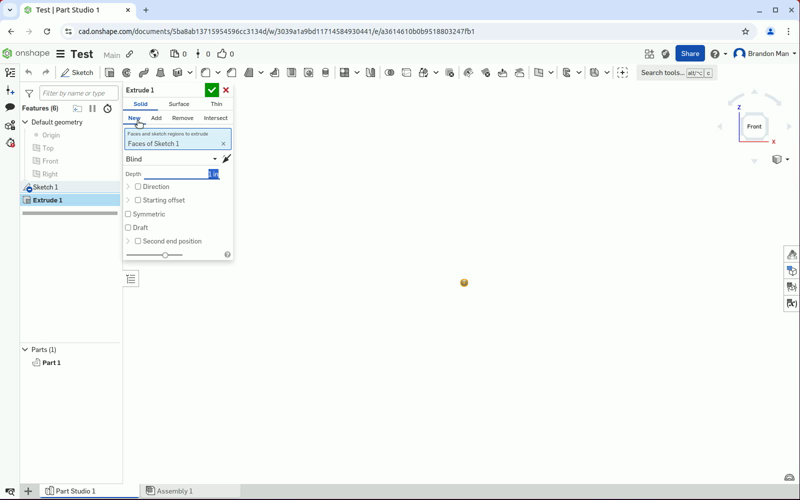
text(23.108)
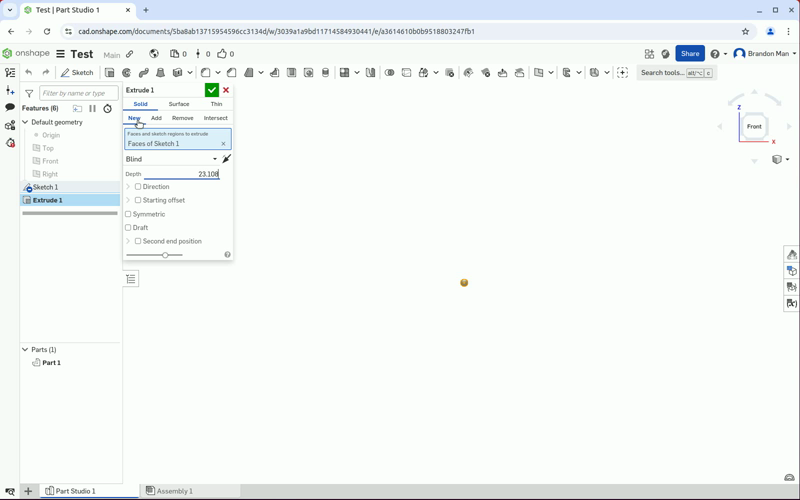
key(enter)
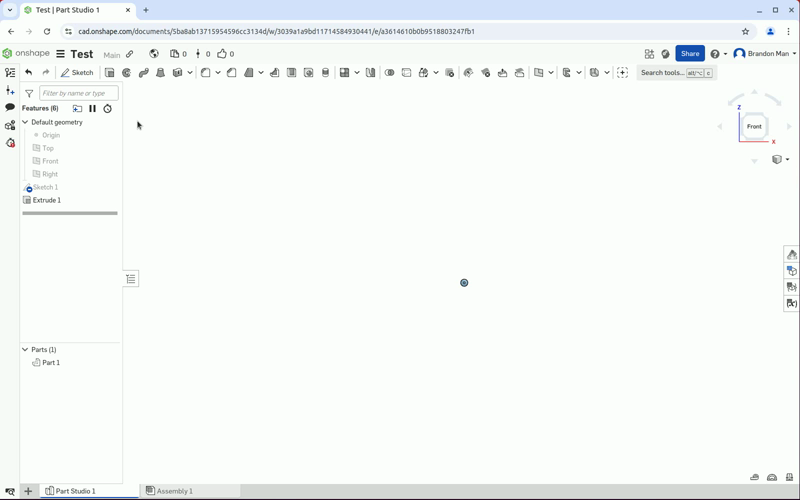
key(shift+h)
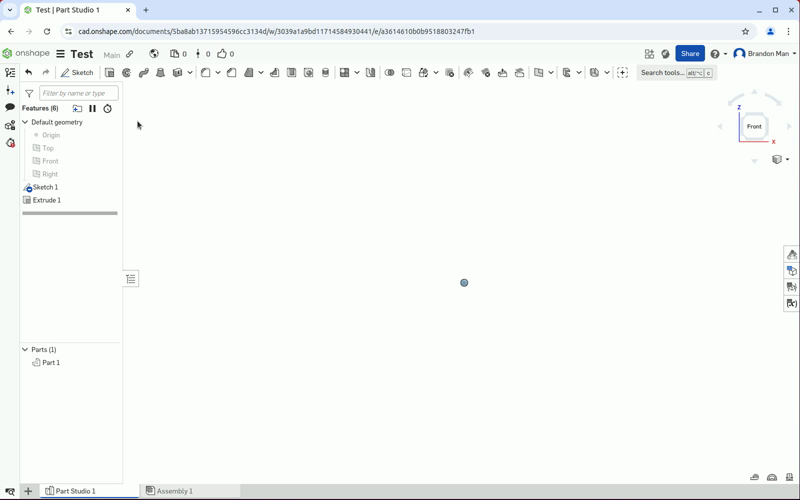
key(shift+h)
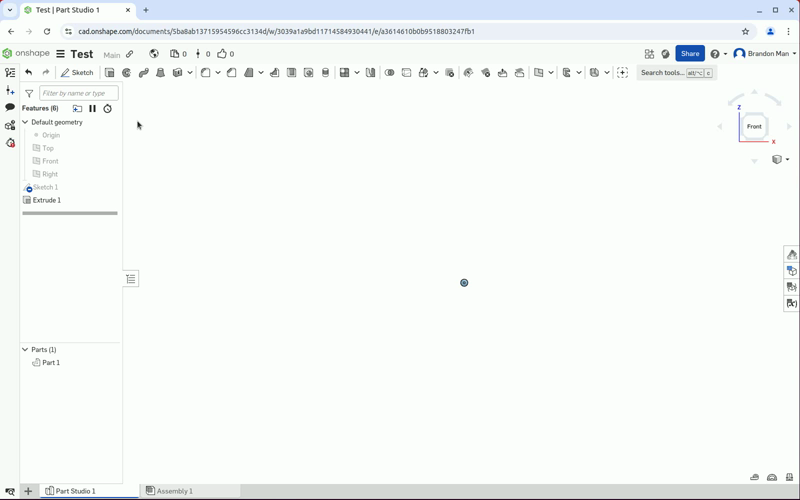
mouse_move(73, 189)
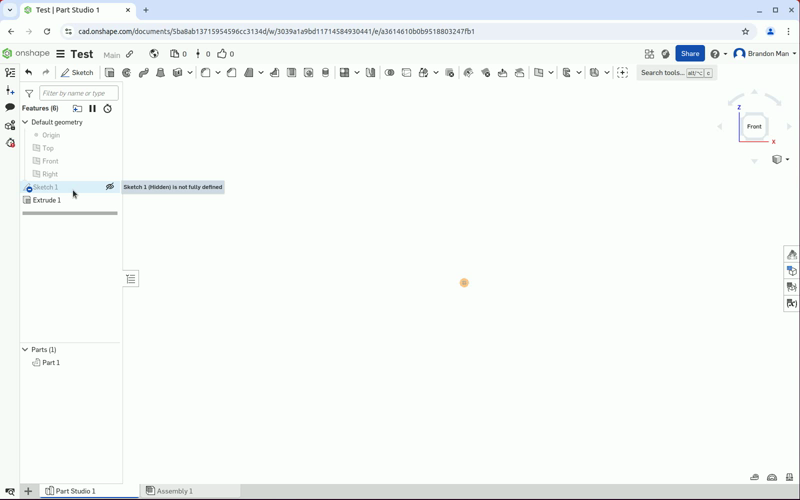
click(73, 189)
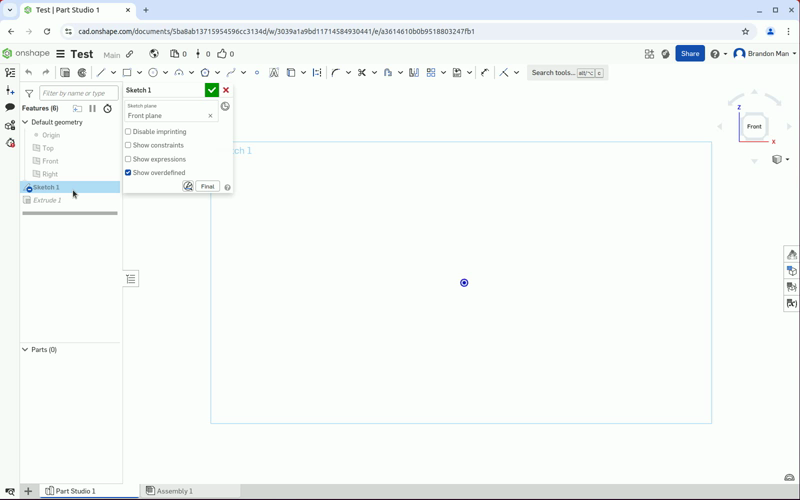
mouse_move(229, 92)
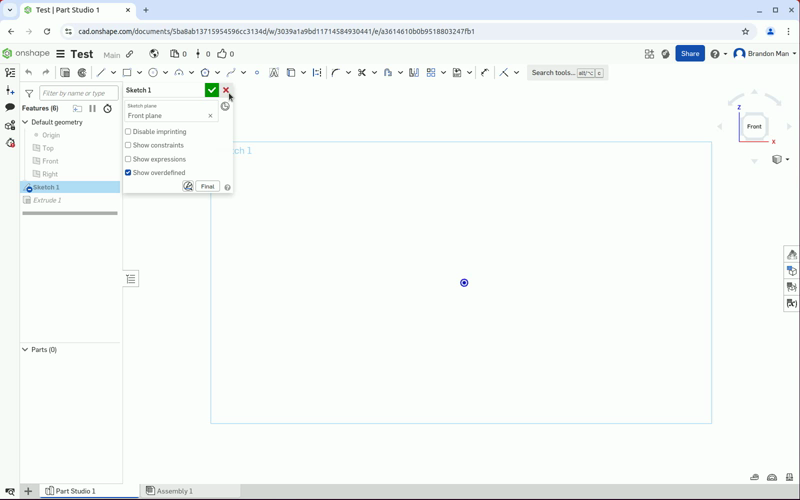
click(229, 92)
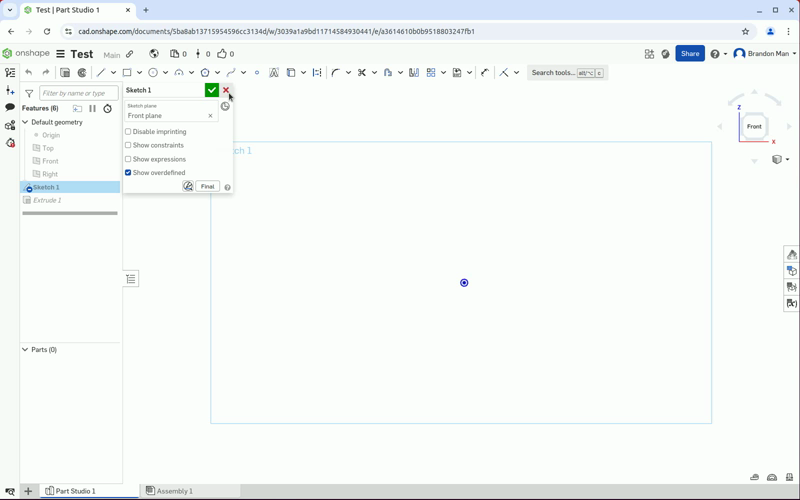
key(shift+s)
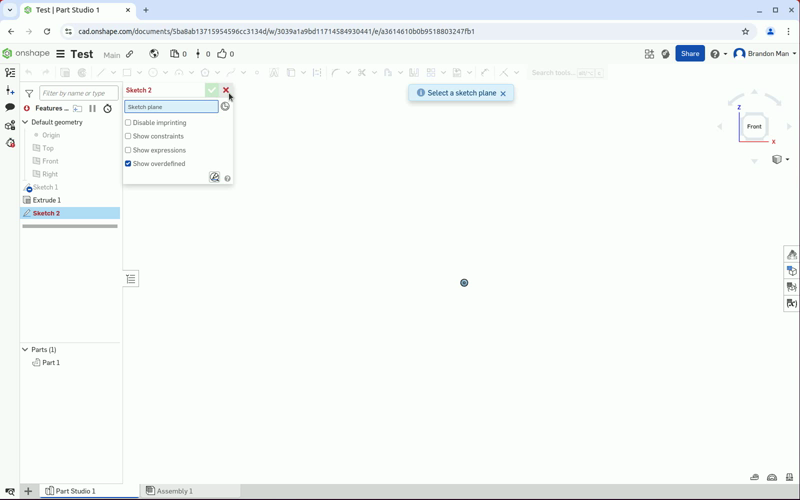
mouse_move(73, 163)
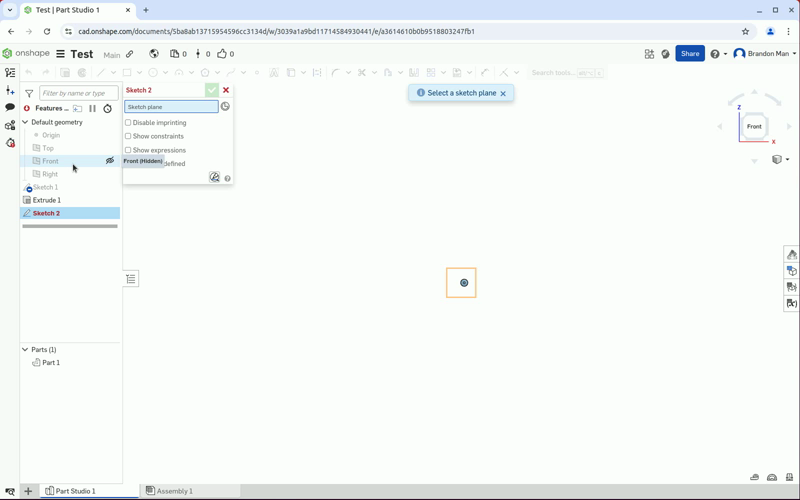
click(73, 163)
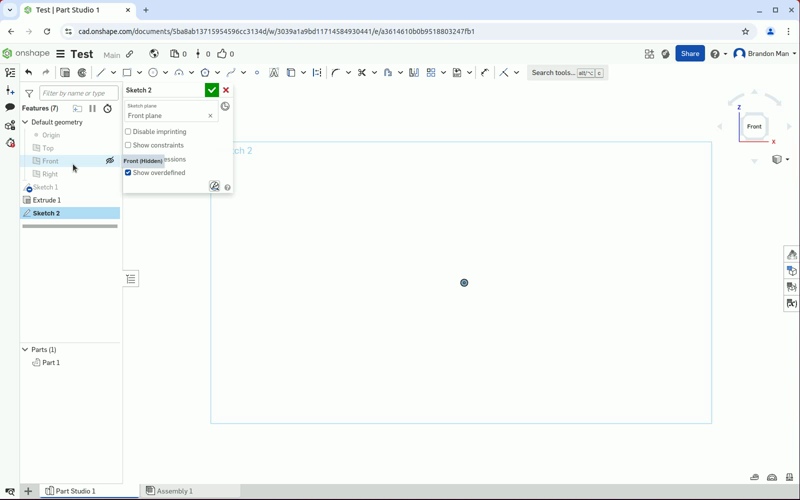
mouse_move(73, 352)
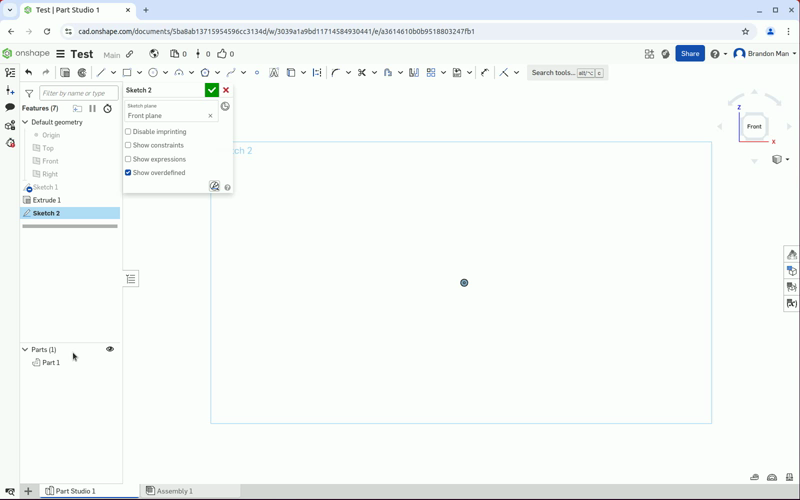
key(y)
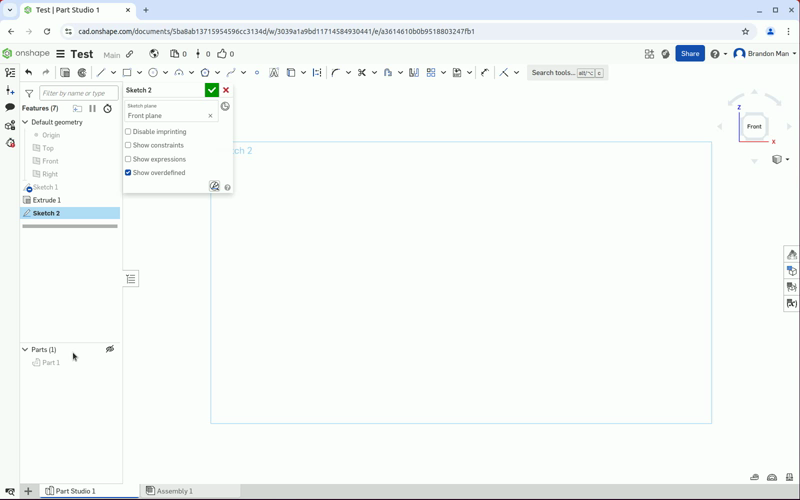
key(l)
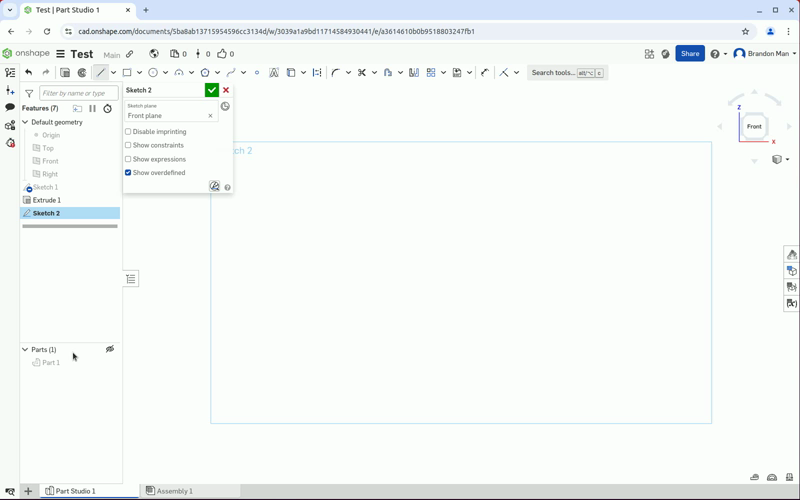
key_down(shift)
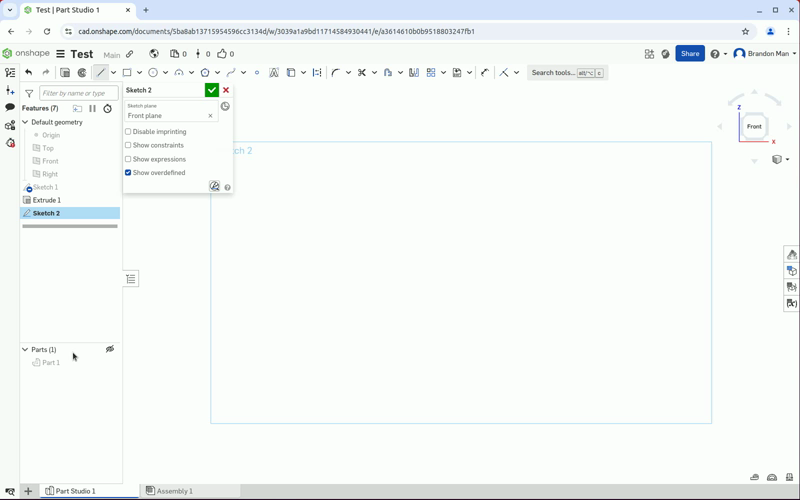
mouse_move(446, 259)
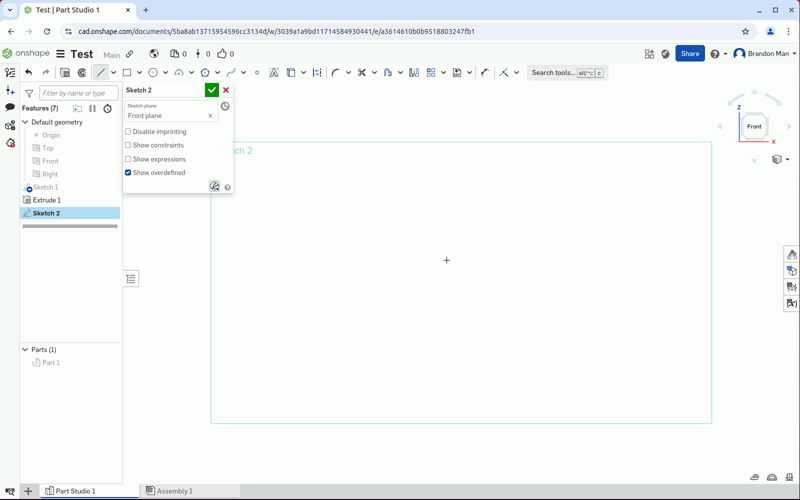
click(446, 259)
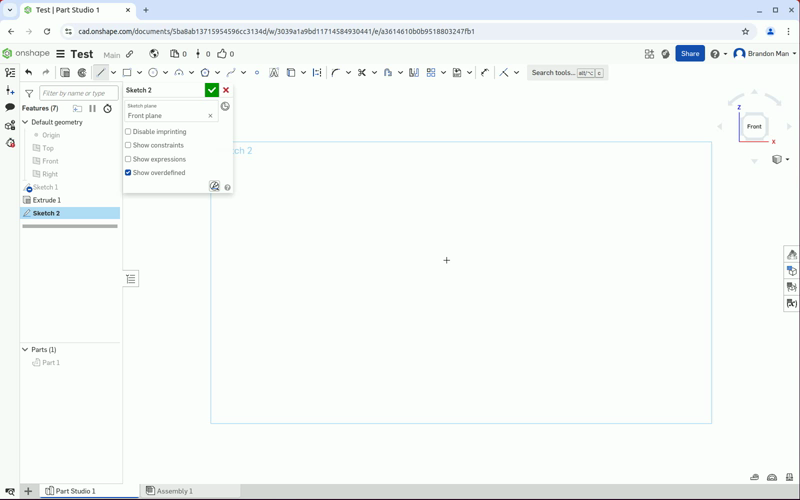
key_up(shift)
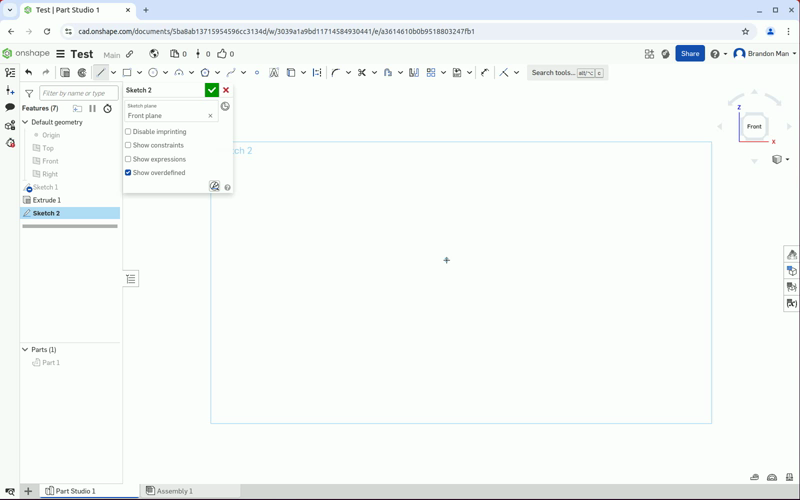
key_down(shift)
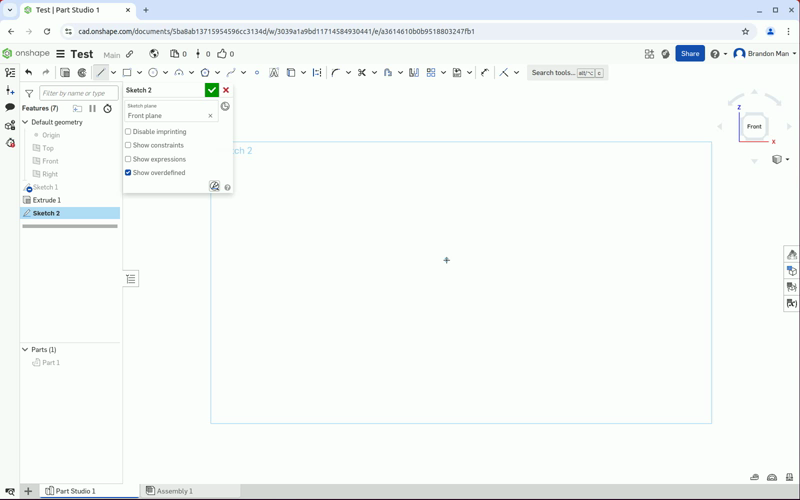
mouse_move(476, 259)
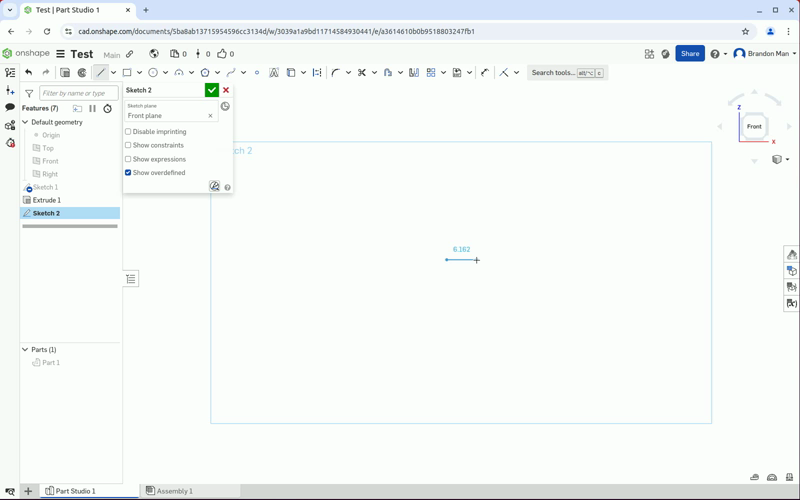
mouse_move(452, 259)
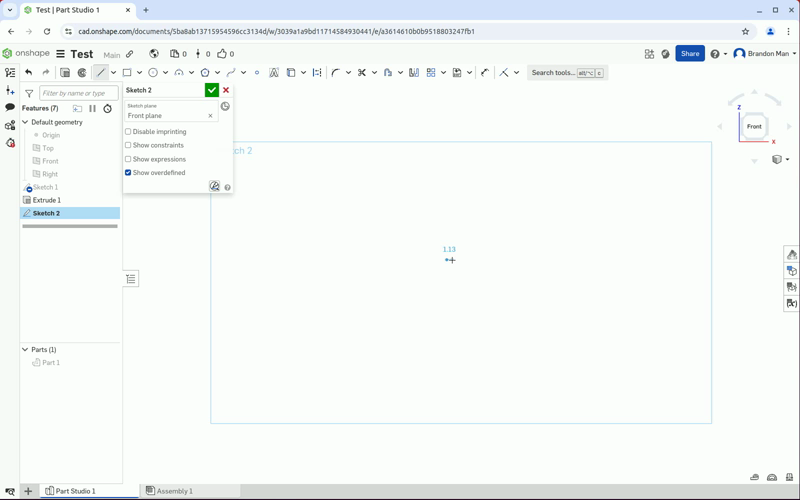
scroll(6)
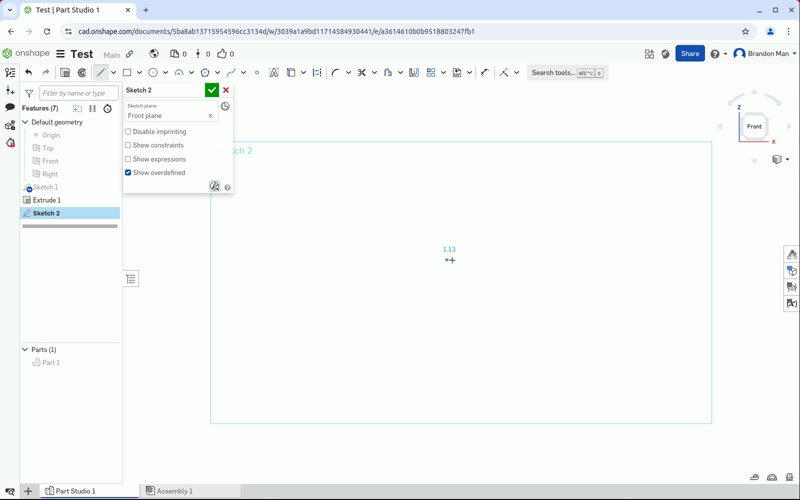
scroll(6)
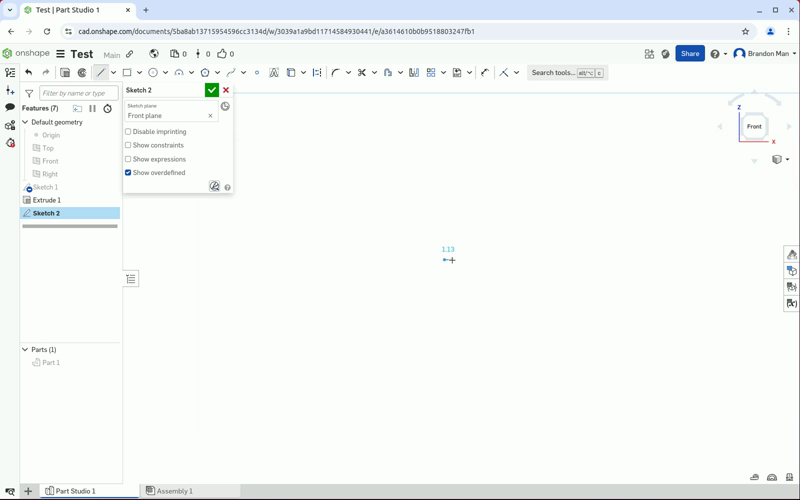
scroll(6)
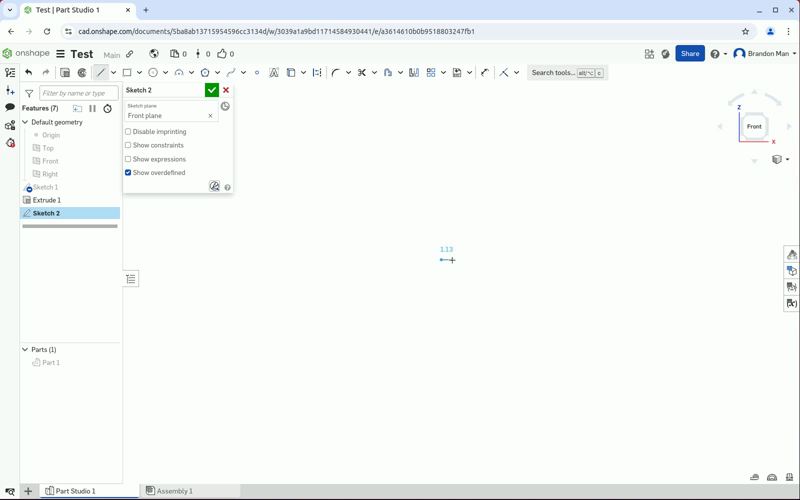
scroll(6)
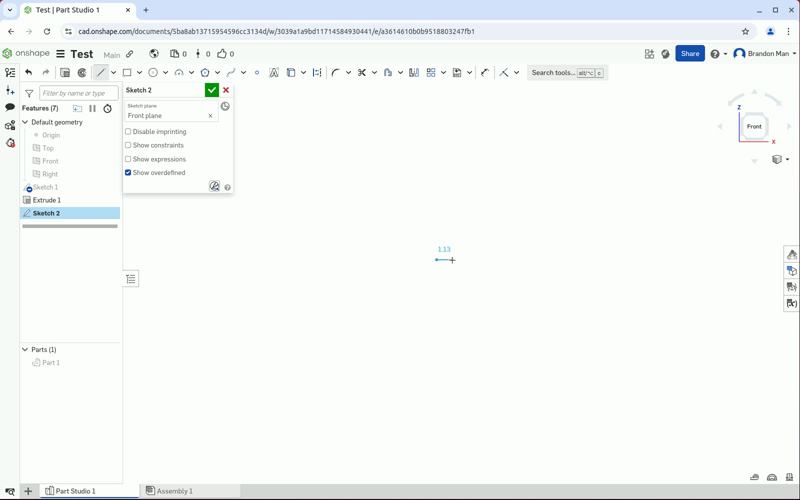
scroll(6)
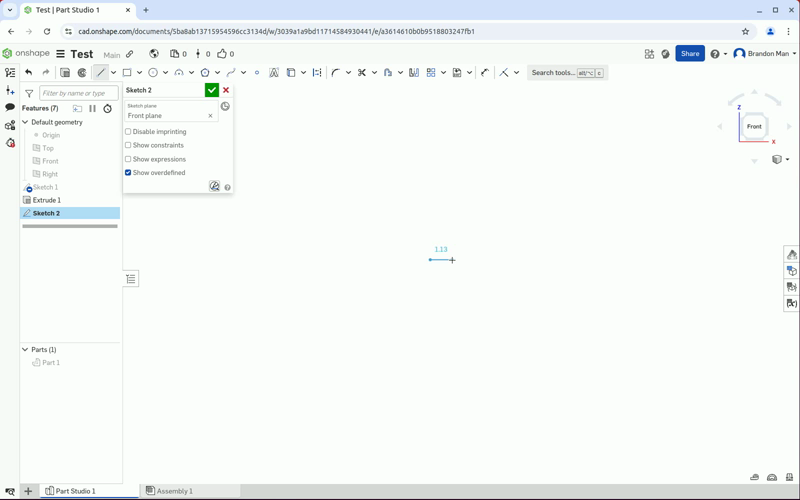
scroll(6)
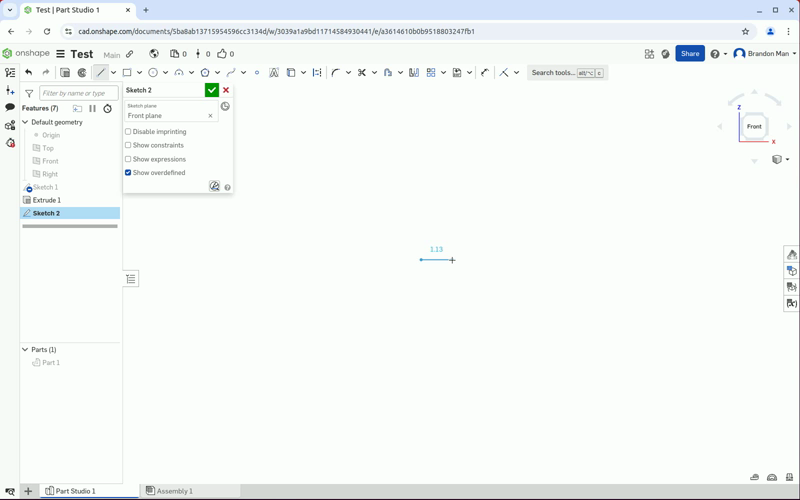
scroll(6)
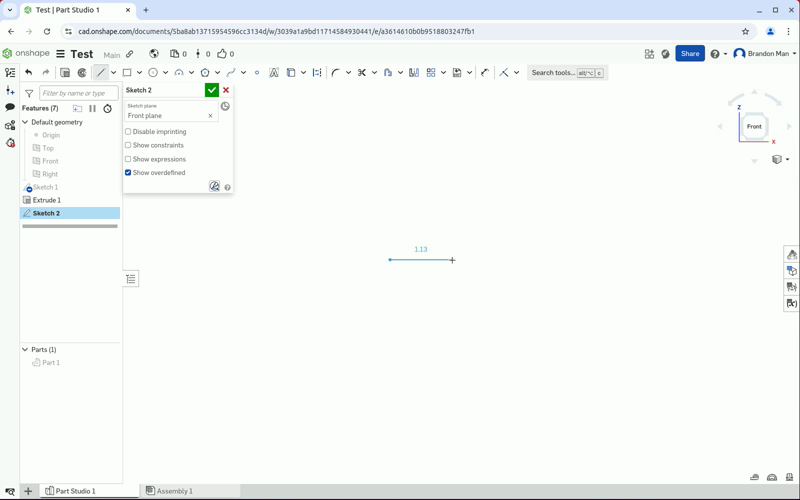
click(452, 259)
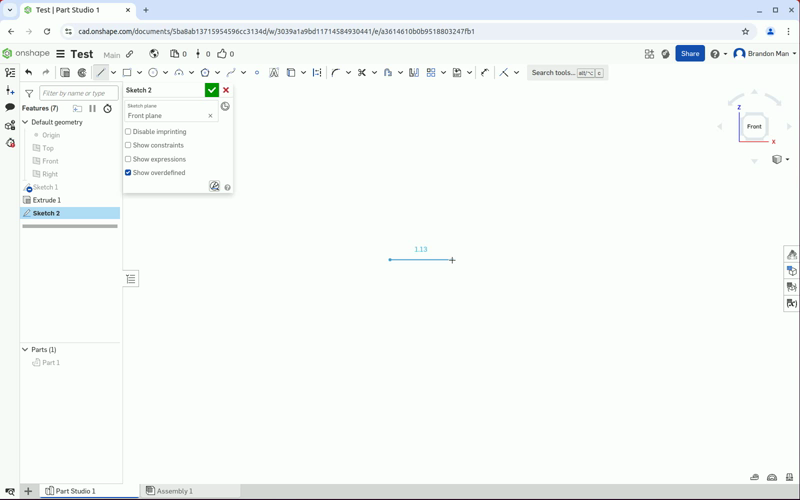
scroll(-6)
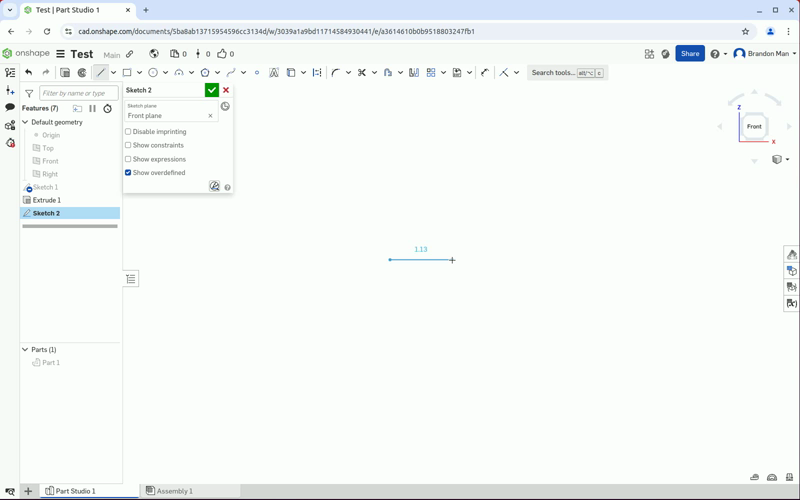
scroll(-6)
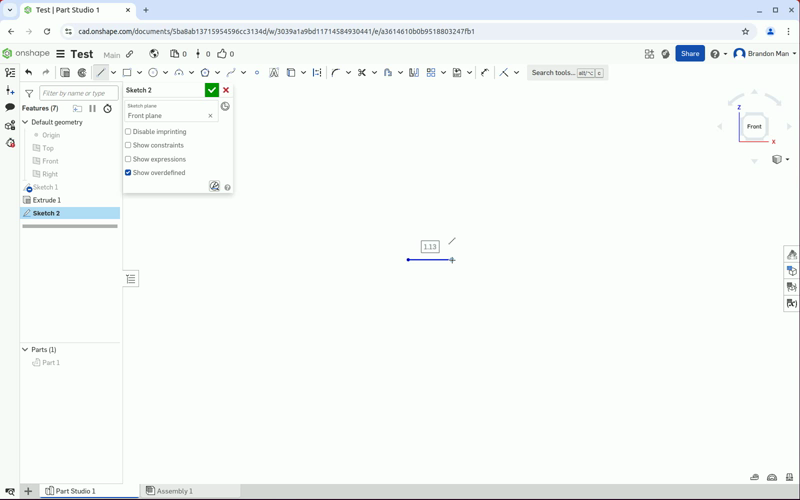
scroll(-6)
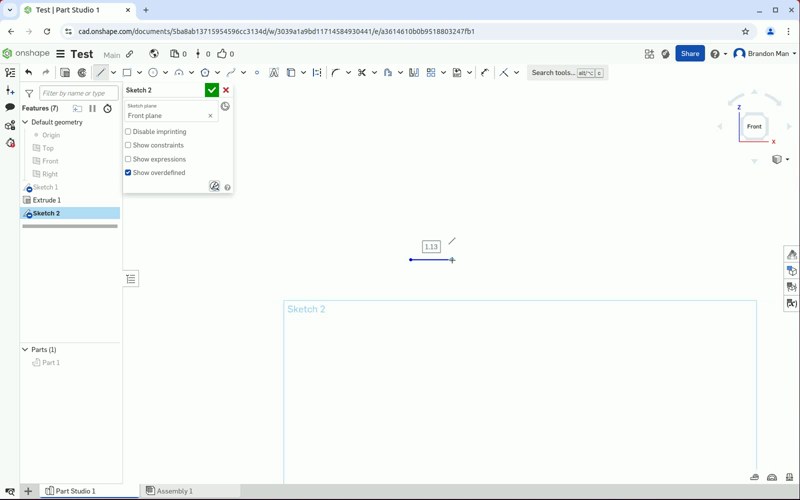
scroll(-6)
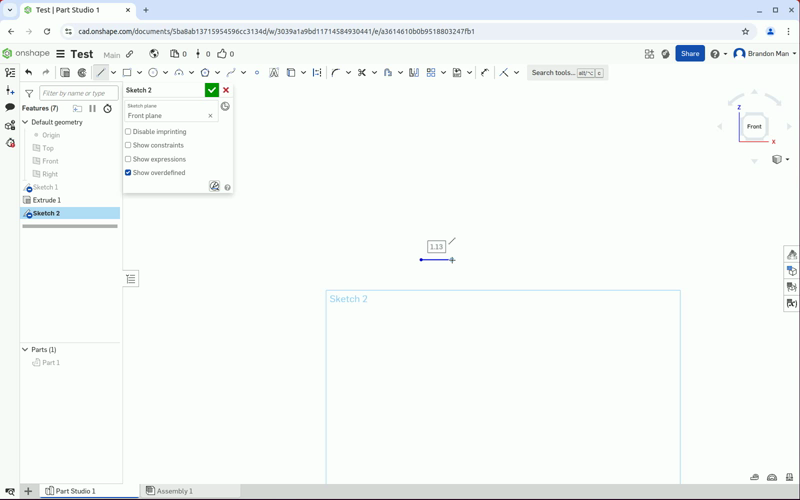
scroll(-6)
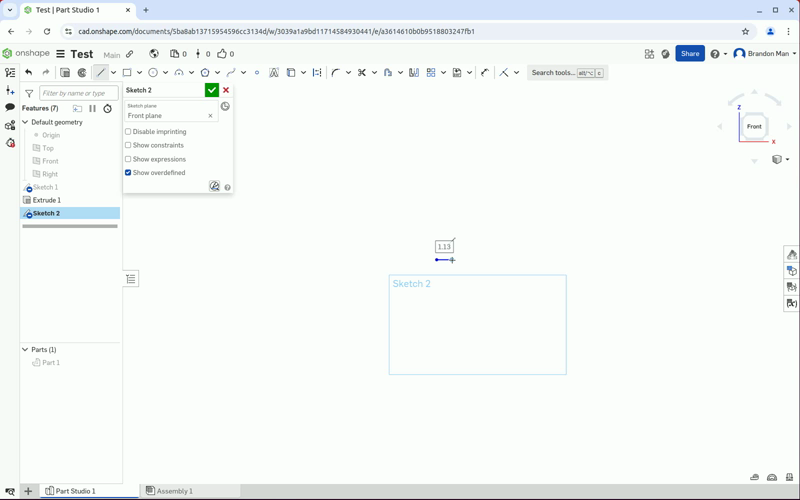
scroll(-6)
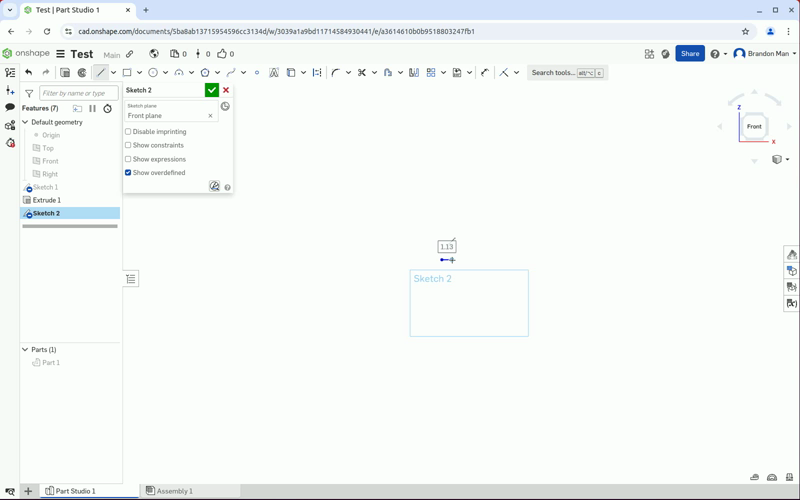
scroll(-6)
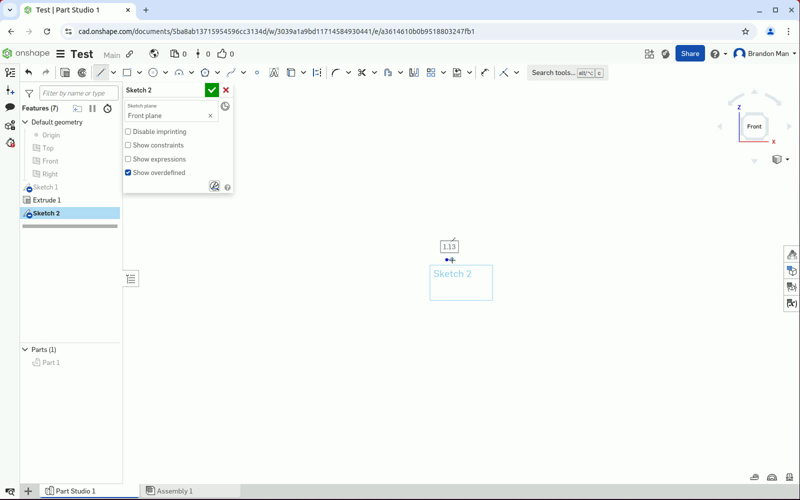
key_up(shift)
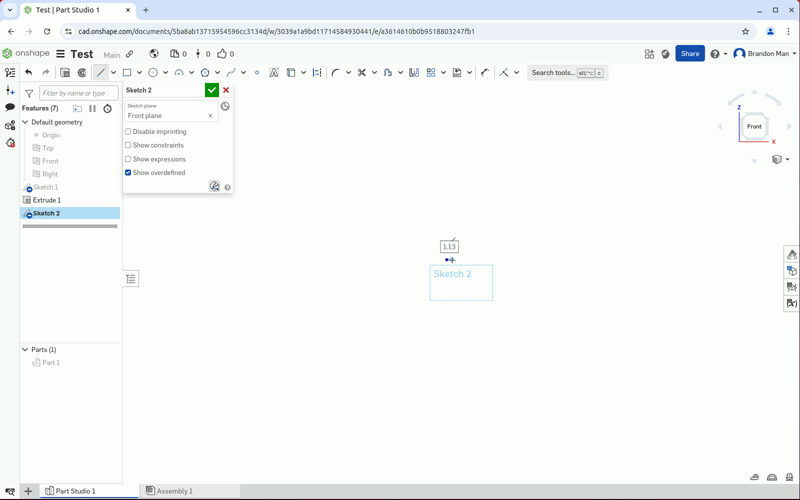
key_down(shift)
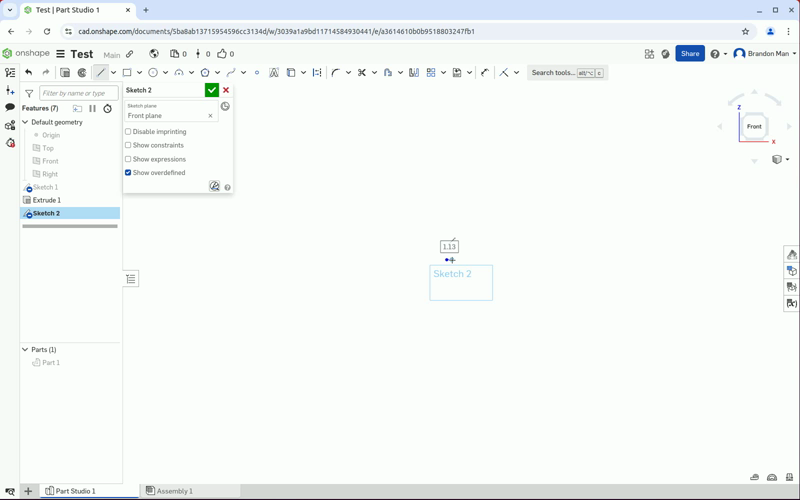
mouse_move(482, 259)
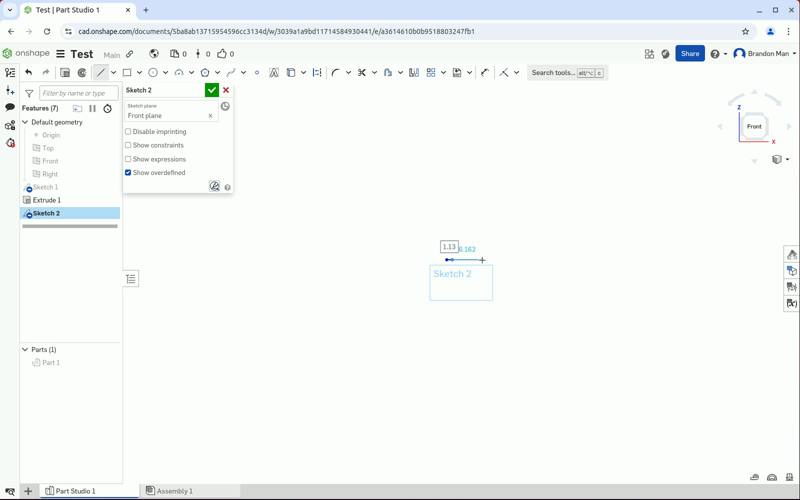
mouse_move(461, 268)
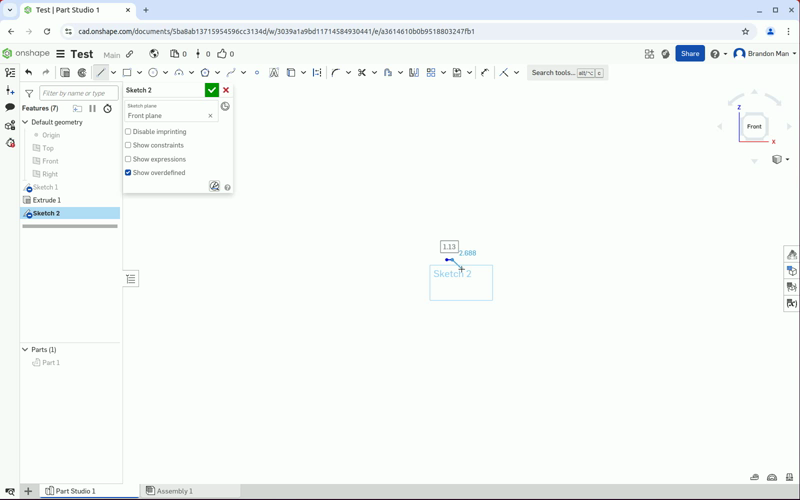
click(461, 268)
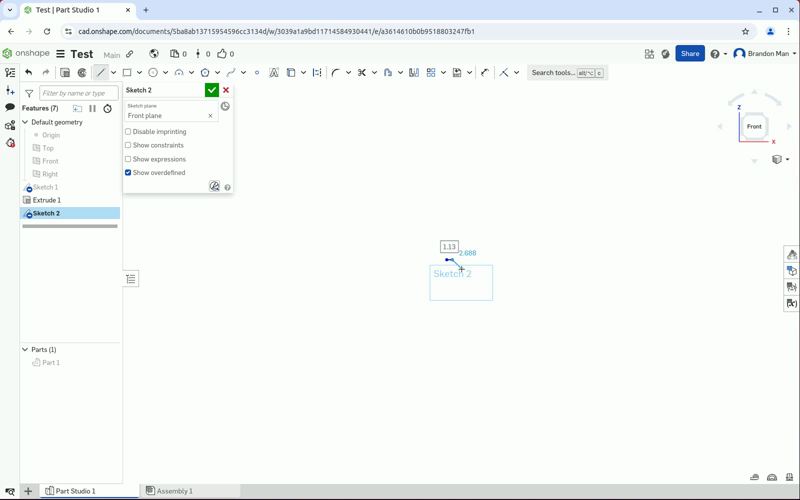
key_up(shift)
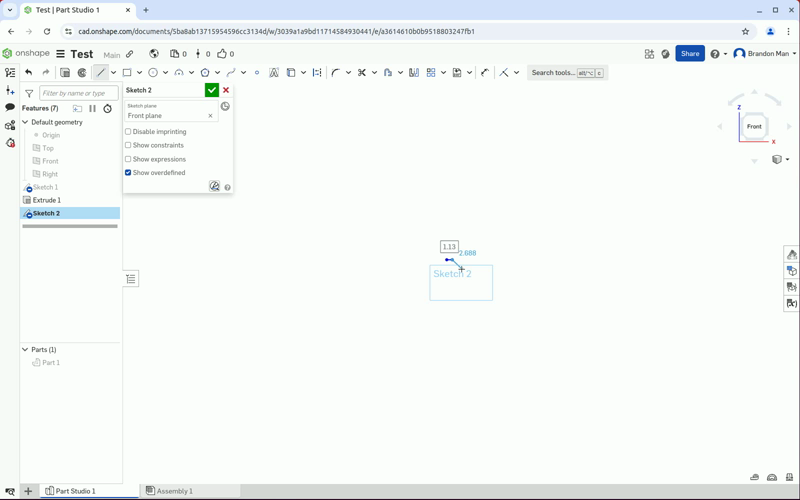
key_down(shift)
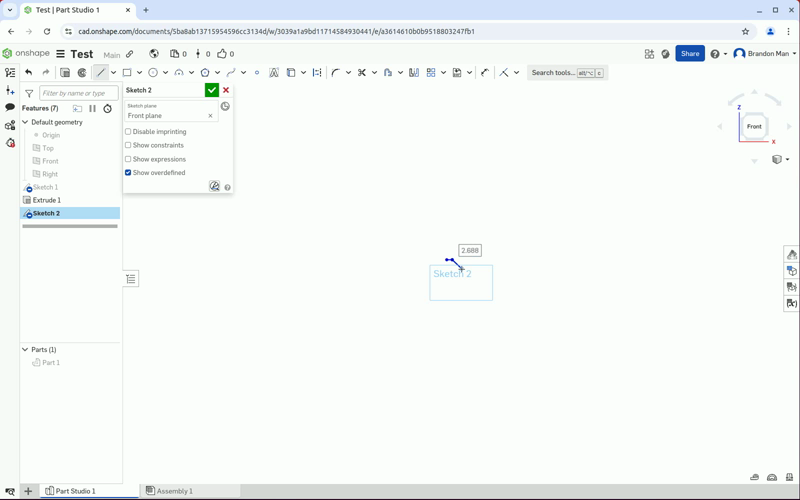
mouse_move(491, 268)
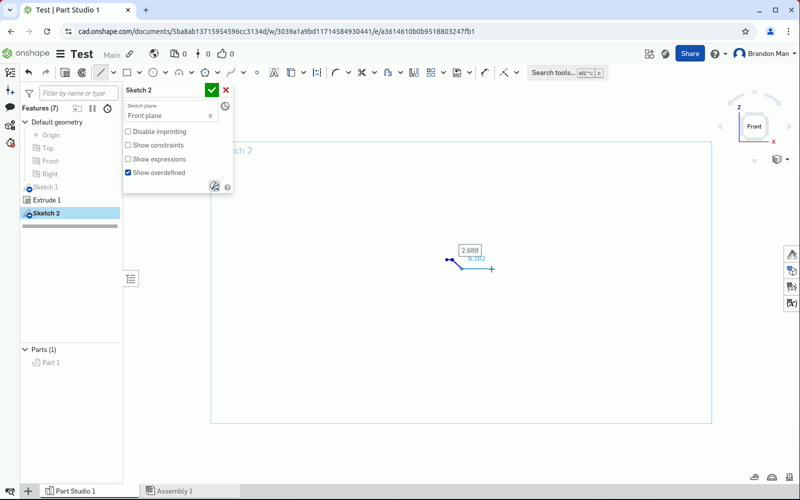
mouse_move(461, 283)
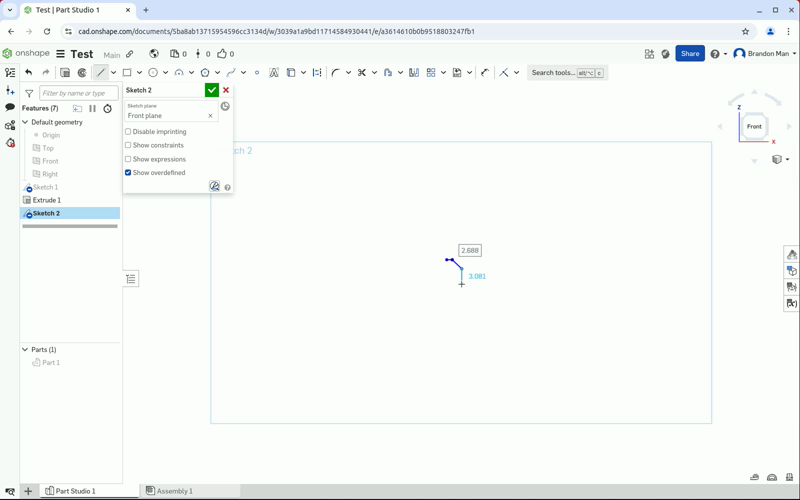
click(461, 283)
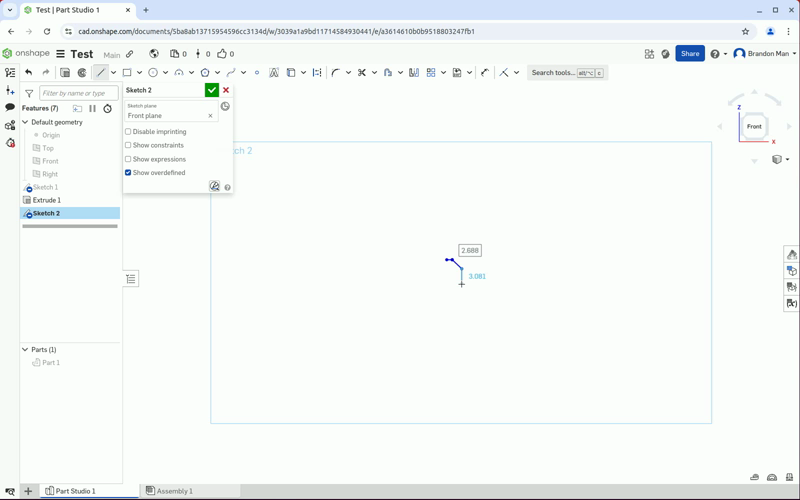
key_up(shift)
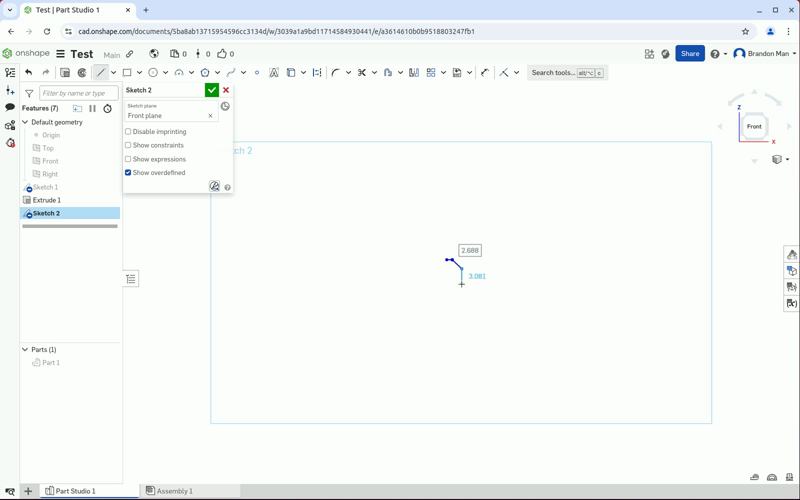
key(esc)
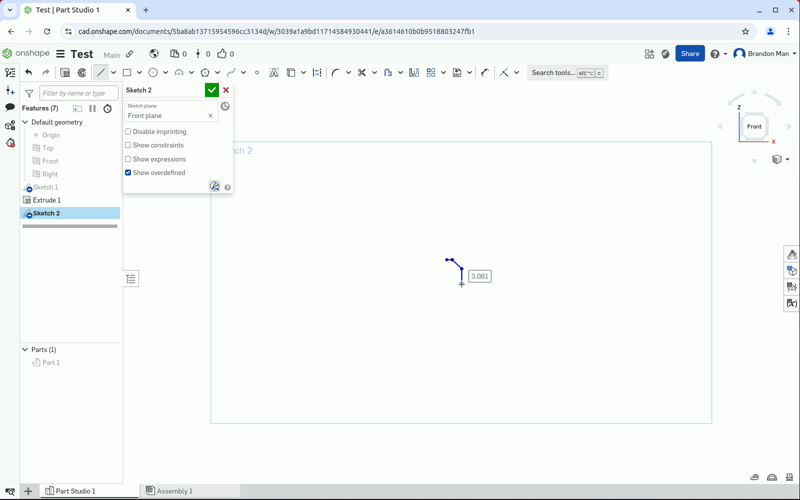
key(a)
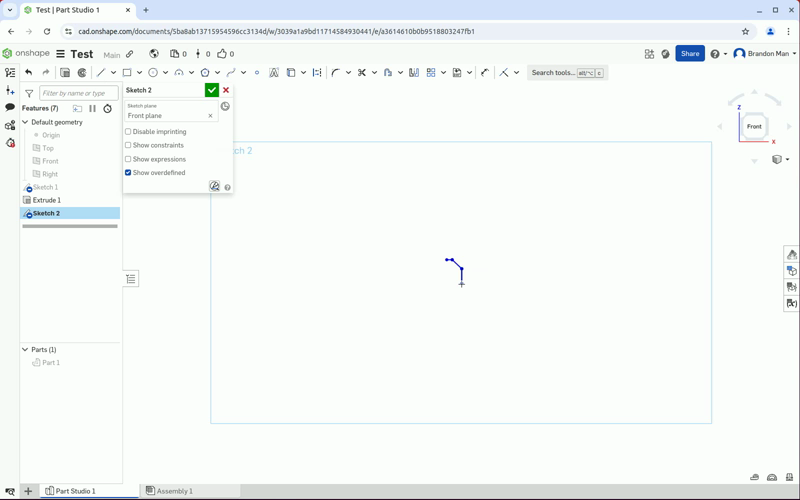
mouse_move(461, 283)
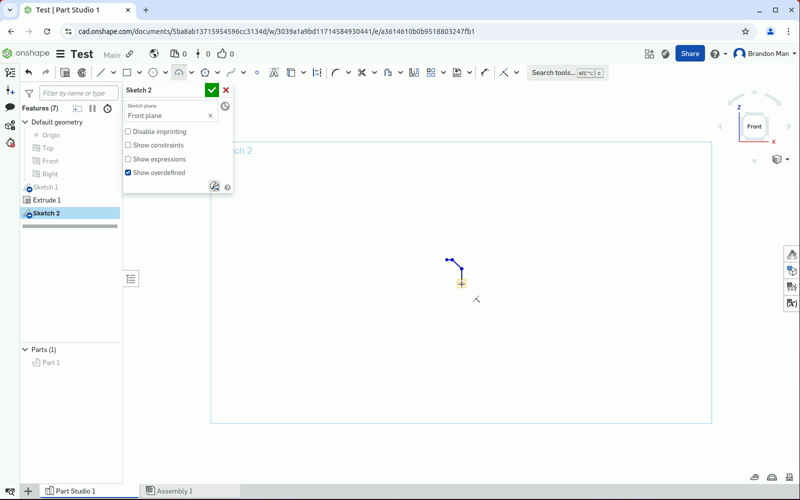
click(461, 283)
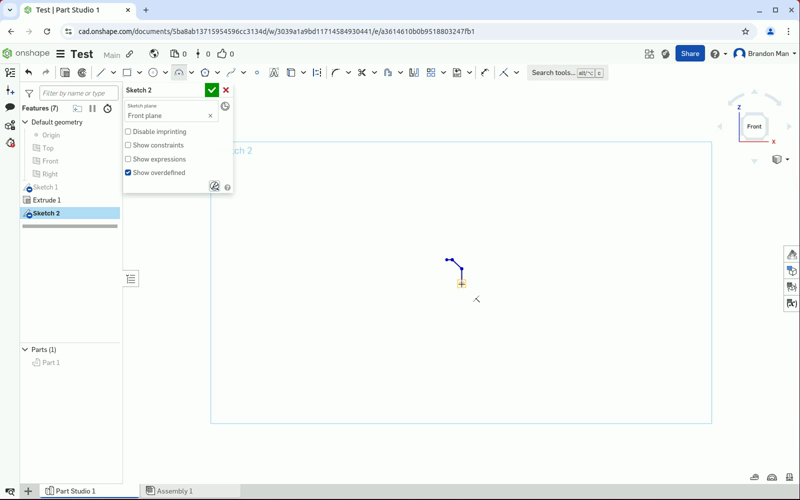
key_down(shift)
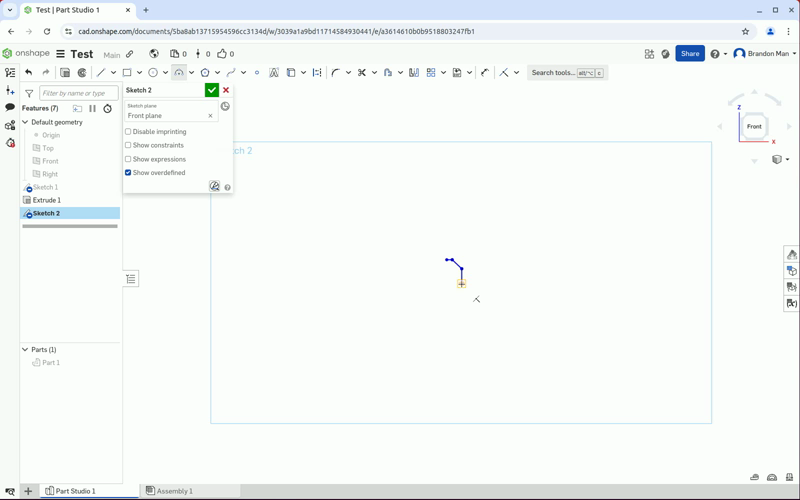
mouse_move(462, 281)
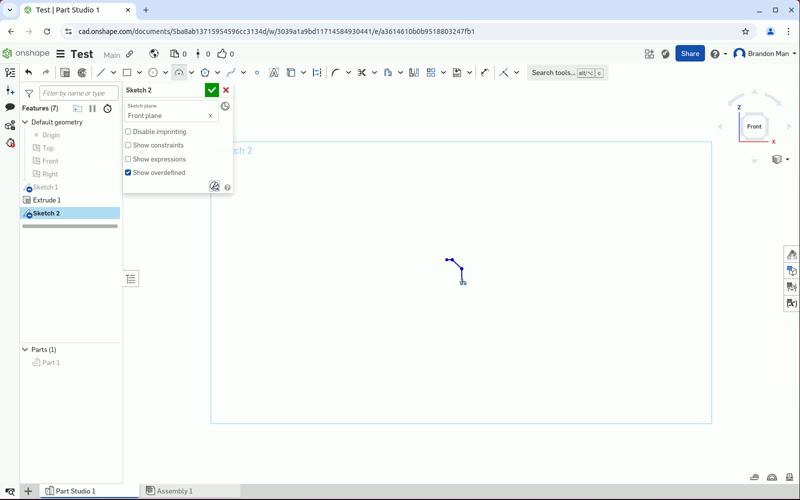
scroll(6)
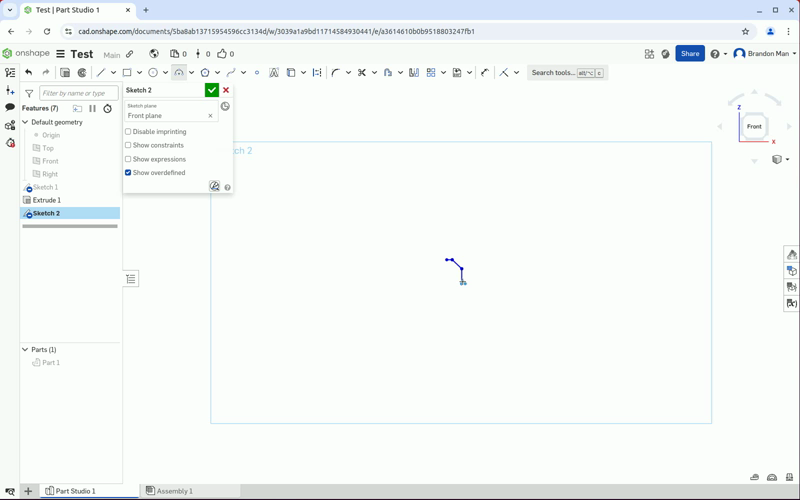
scroll(6)
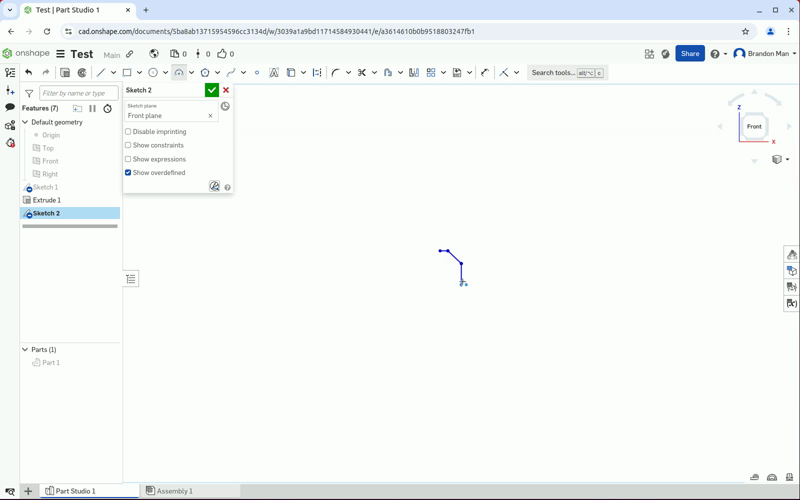
scroll(6)
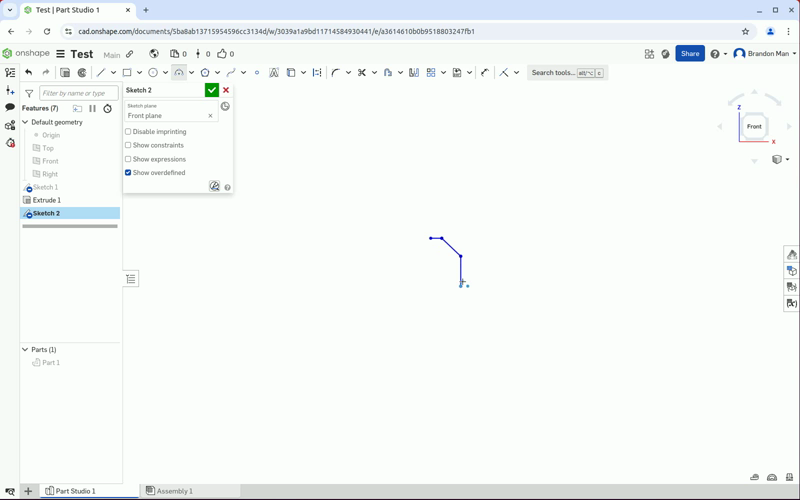
scroll(6)
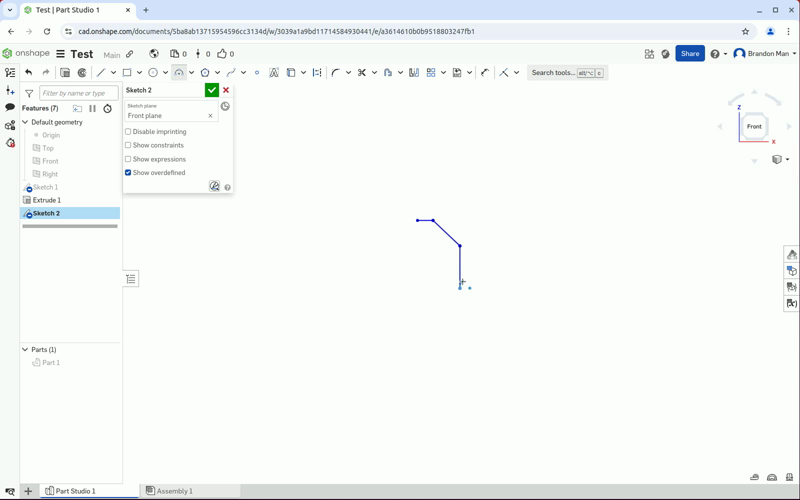
scroll(6)
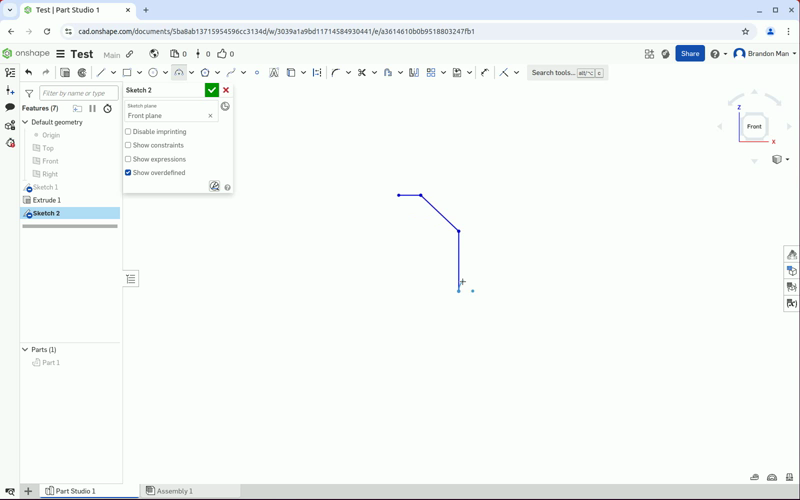
scroll(6)
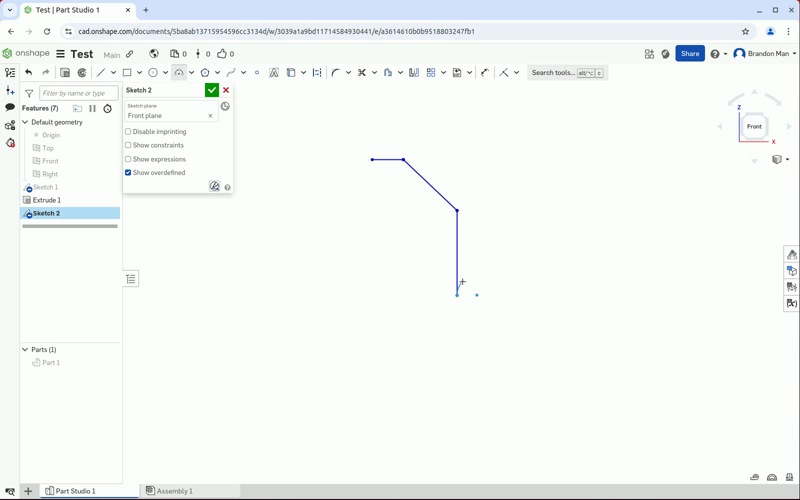
scroll(6)
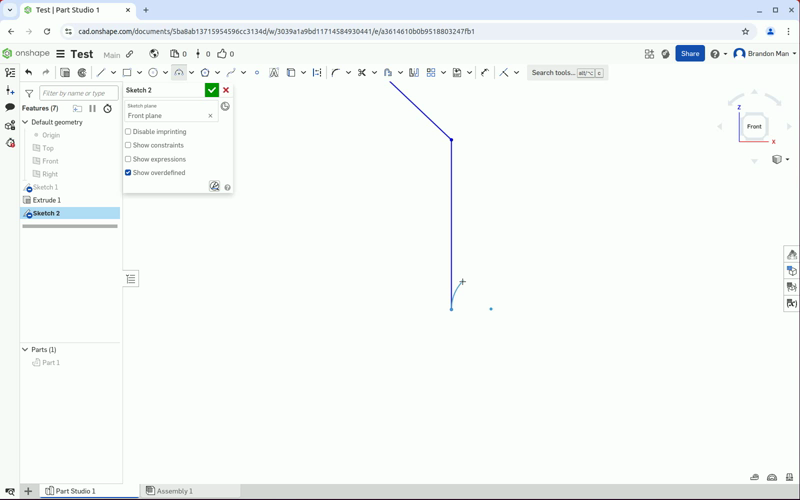
click(462, 281)
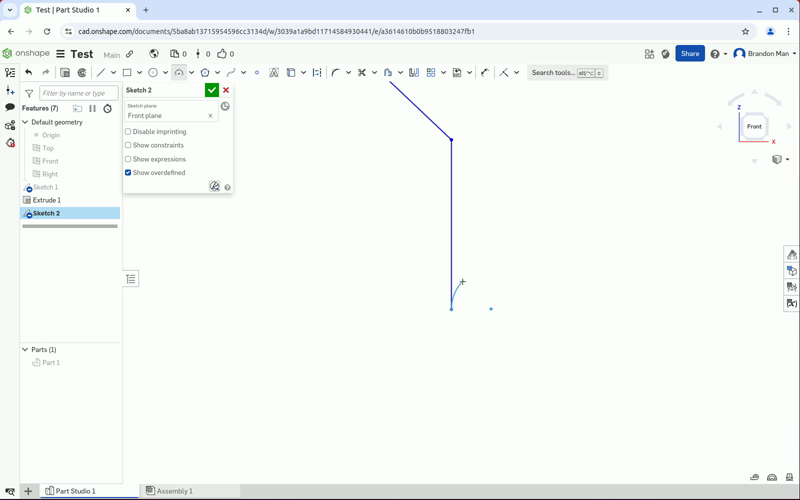
scroll(-6)
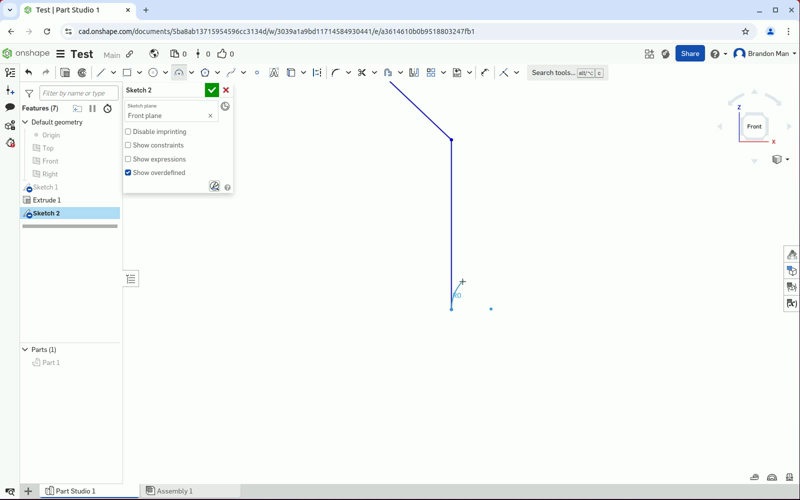
scroll(-6)
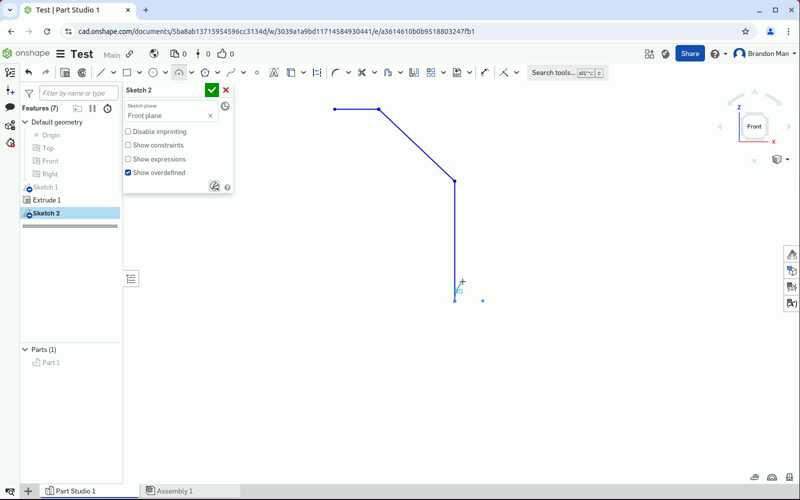
scroll(-6)
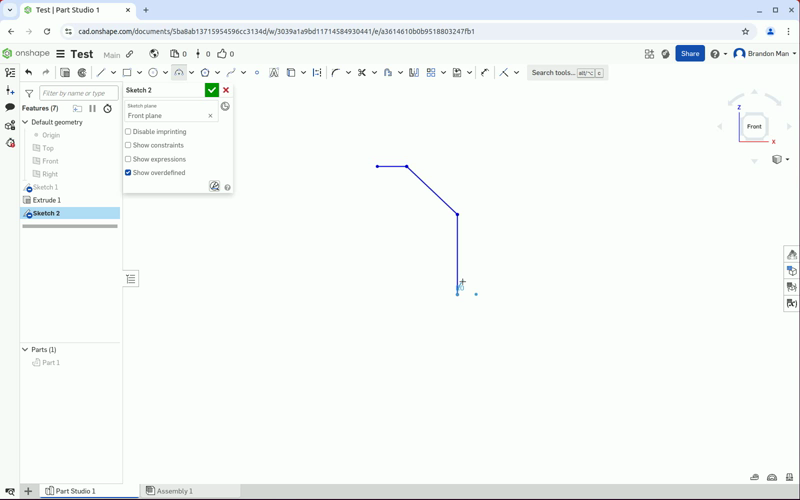
scroll(-6)
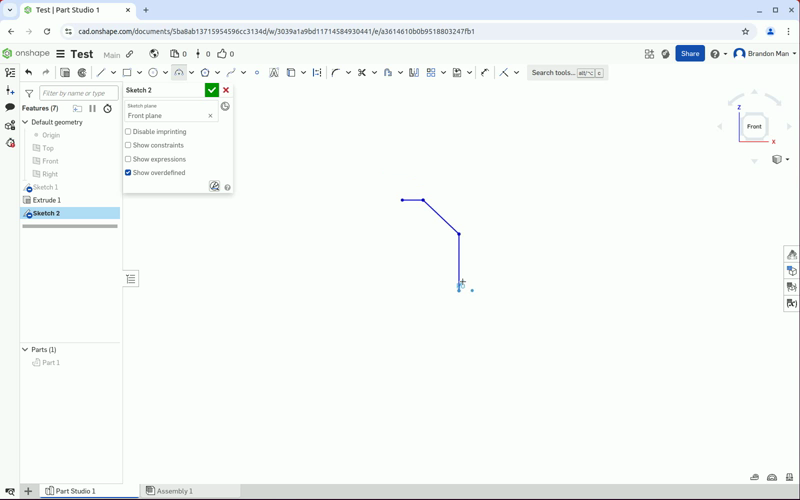
scroll(-6)
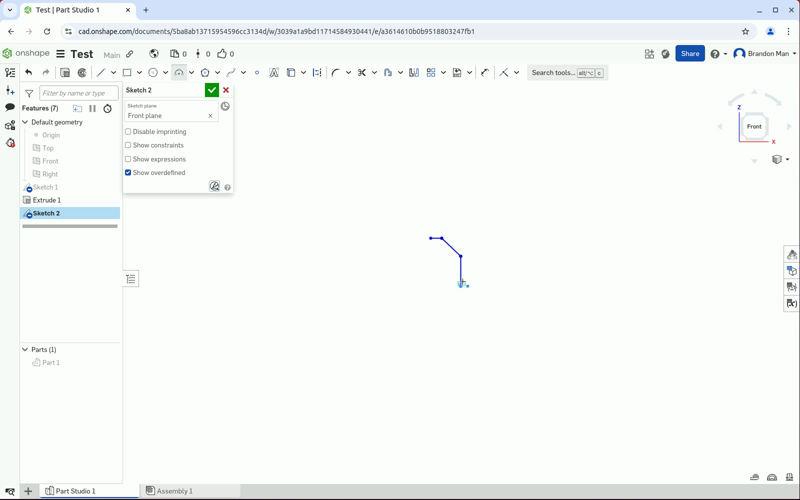
scroll(-6)
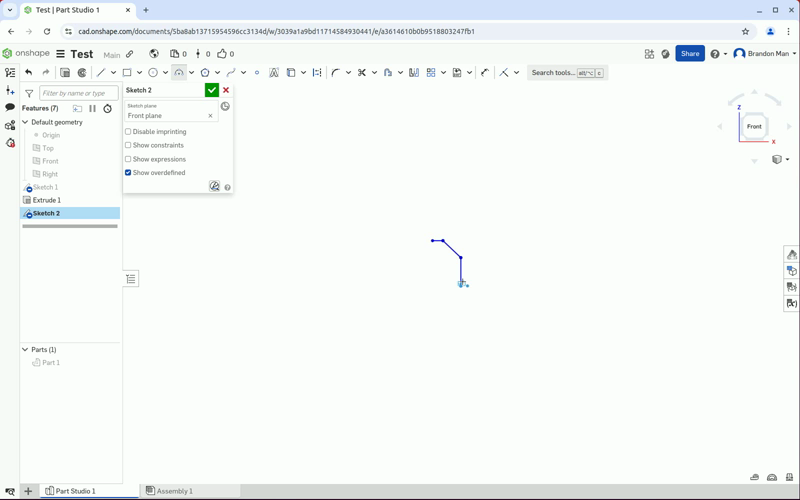
scroll(-6)
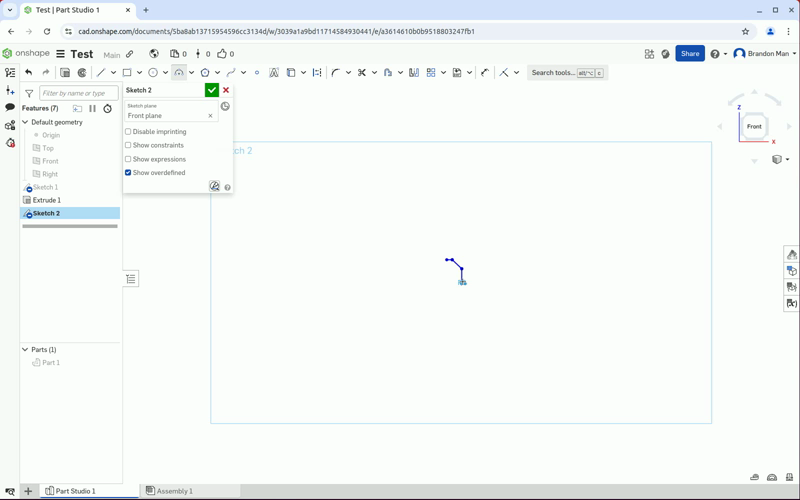
mouse_move(461, 282)
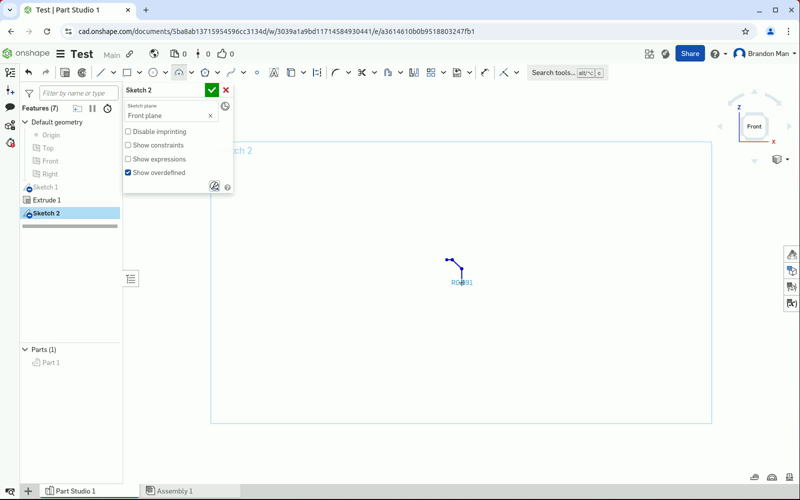
scroll(6)
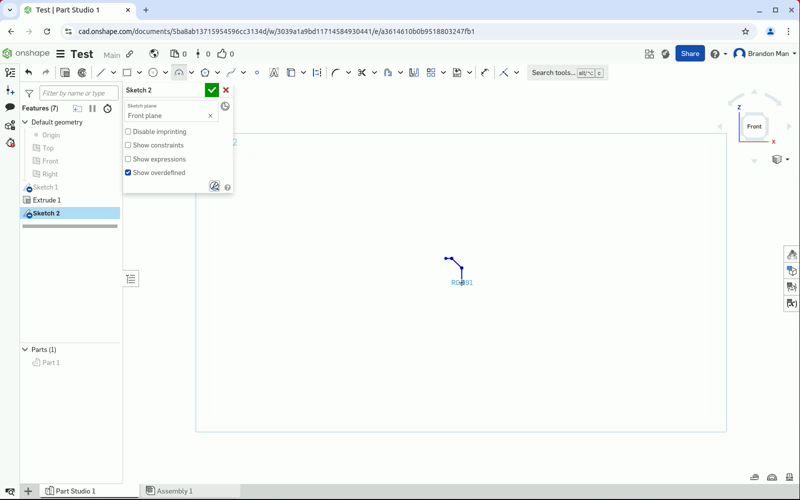
scroll(6)
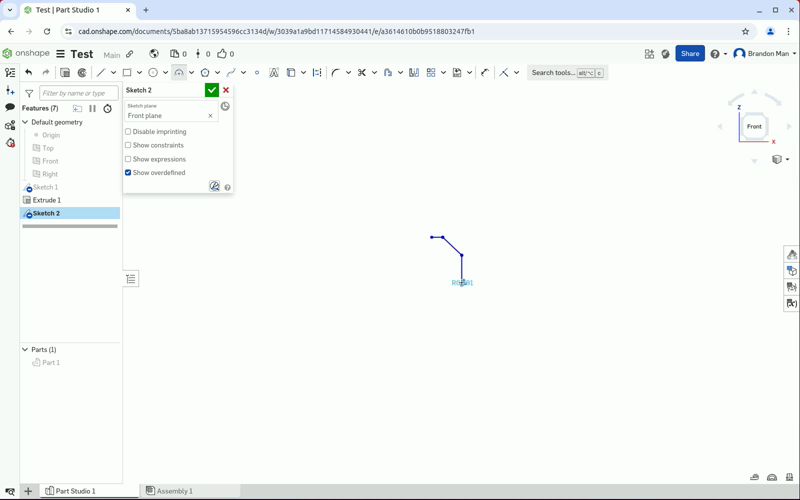
scroll(6)
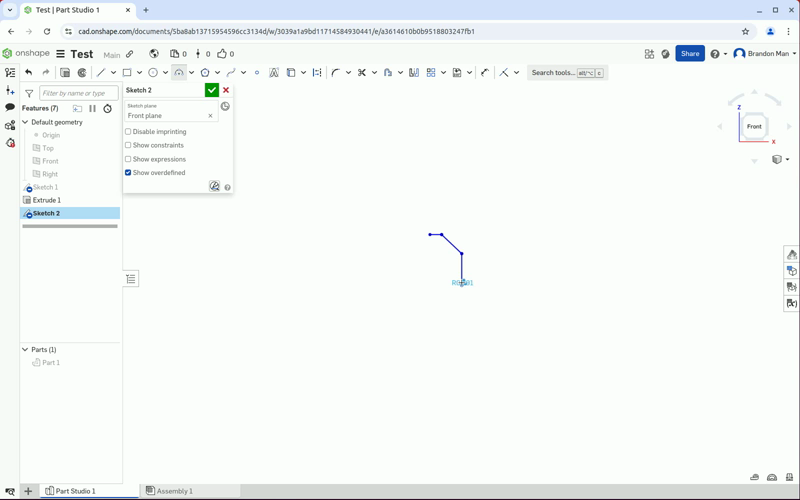
scroll(6)
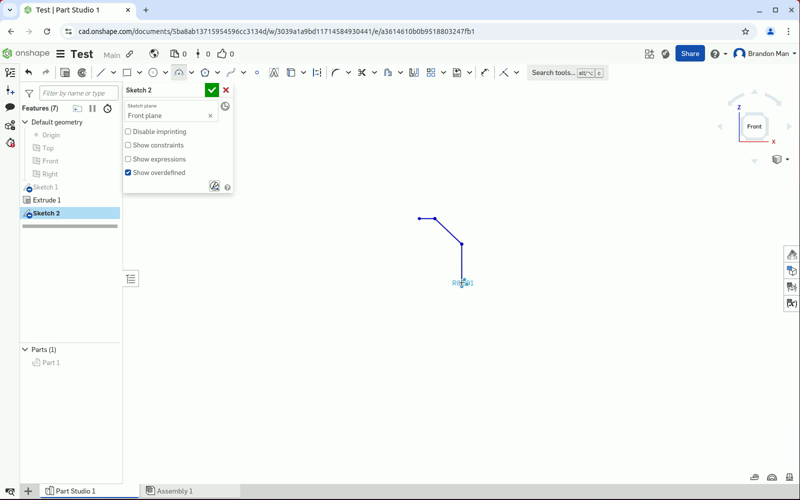
scroll(6)
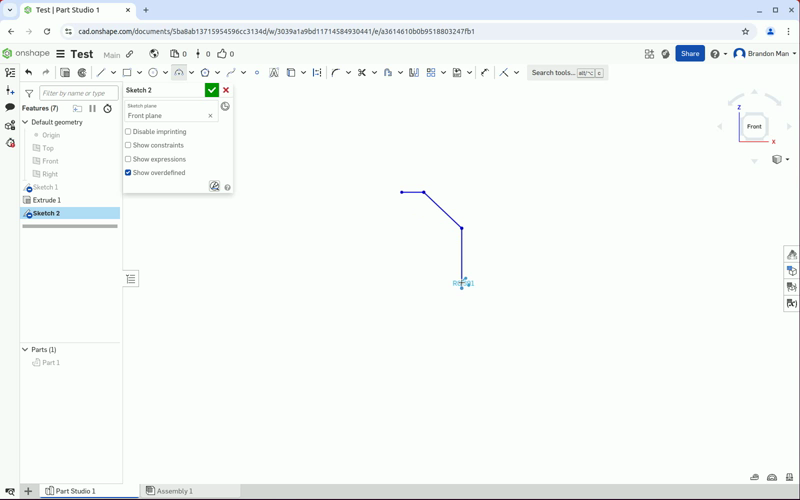
scroll(6)
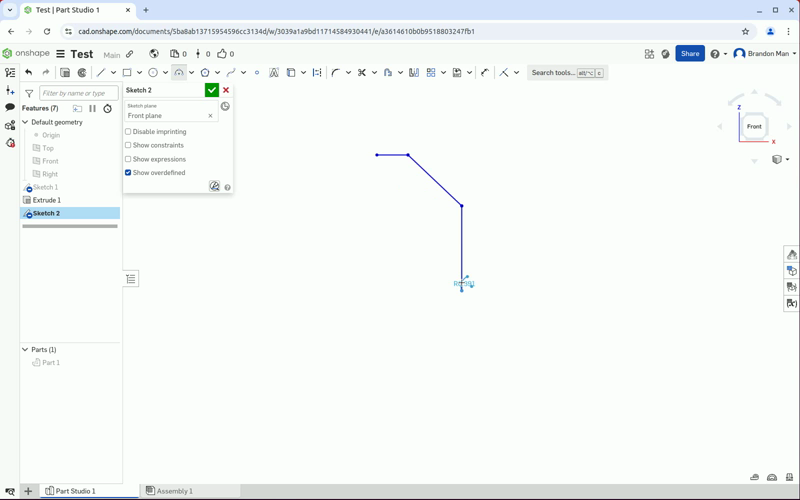
scroll(6)
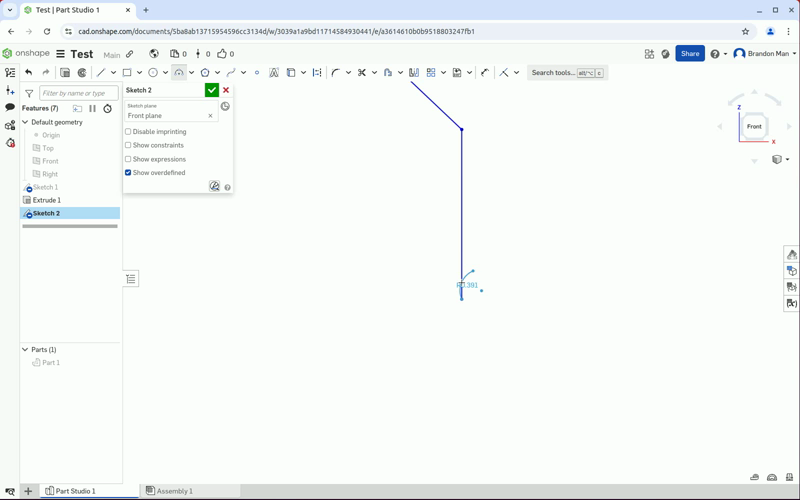
click(461, 282)
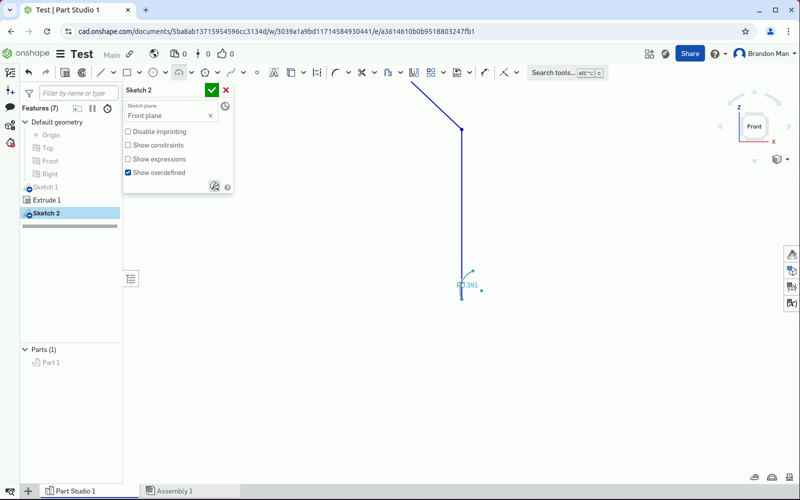
scroll(-6)
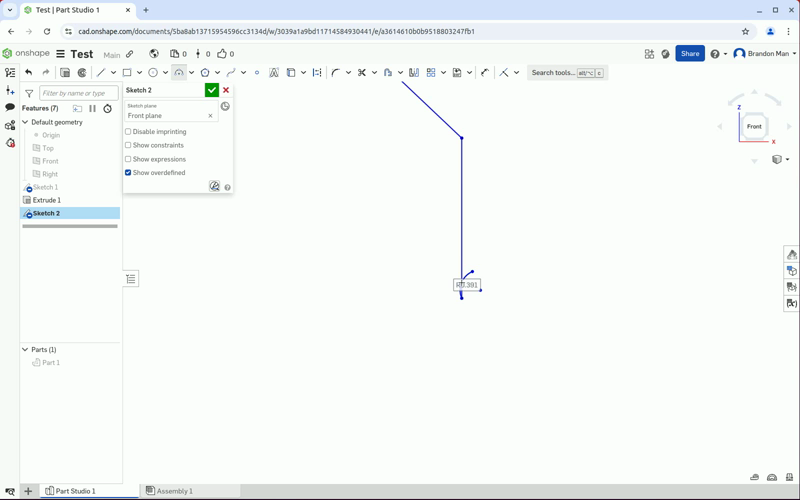
scroll(-6)
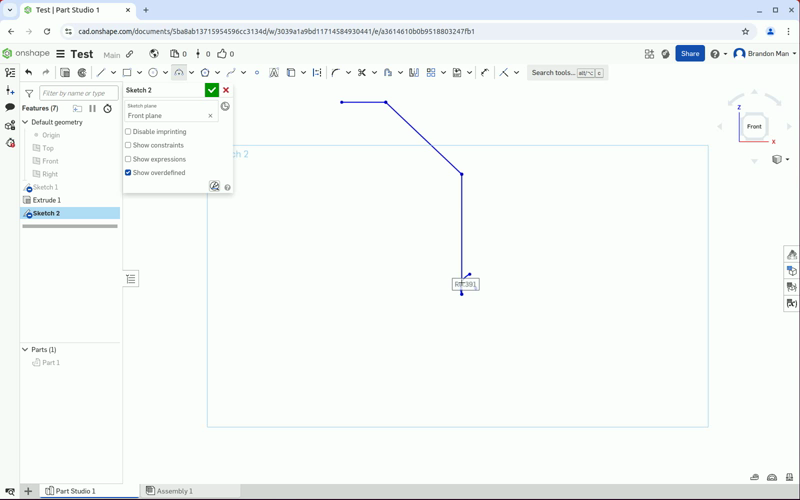
scroll(-6)
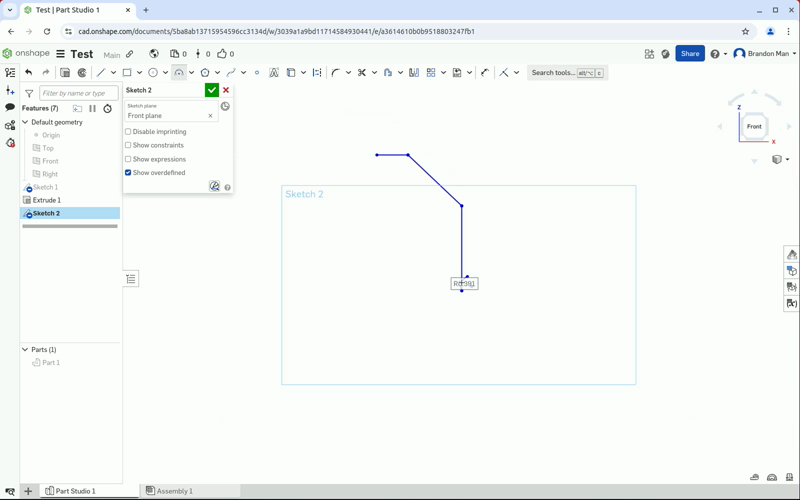
scroll(-6)
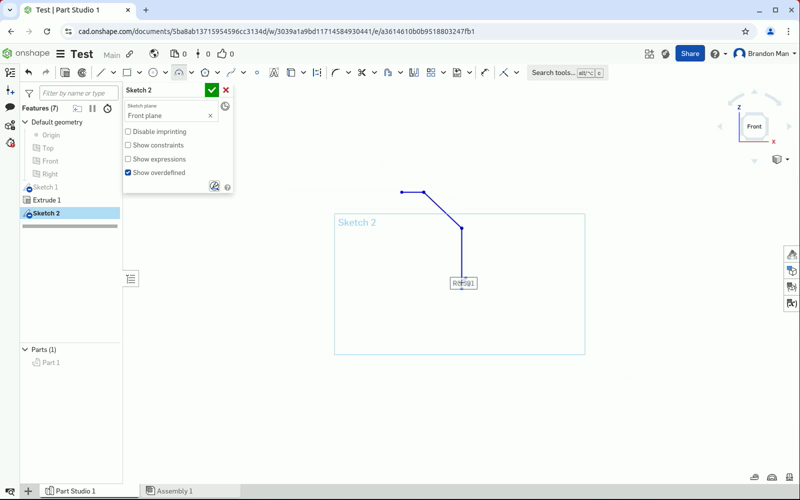
scroll(-6)
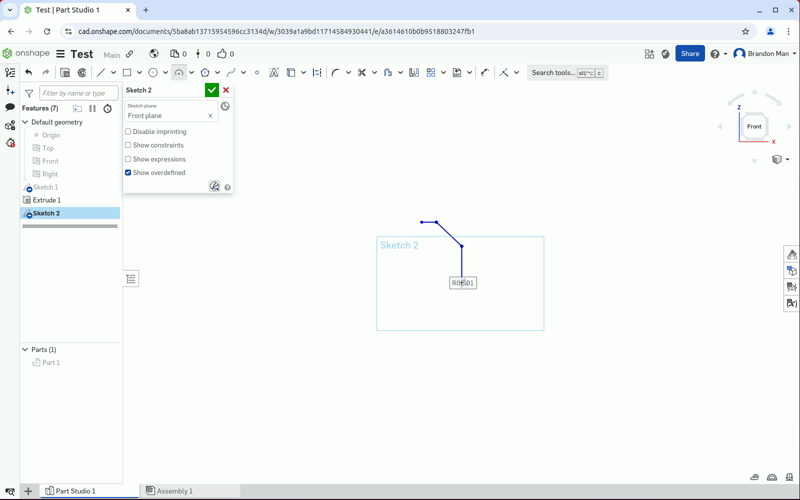
scroll(-6)
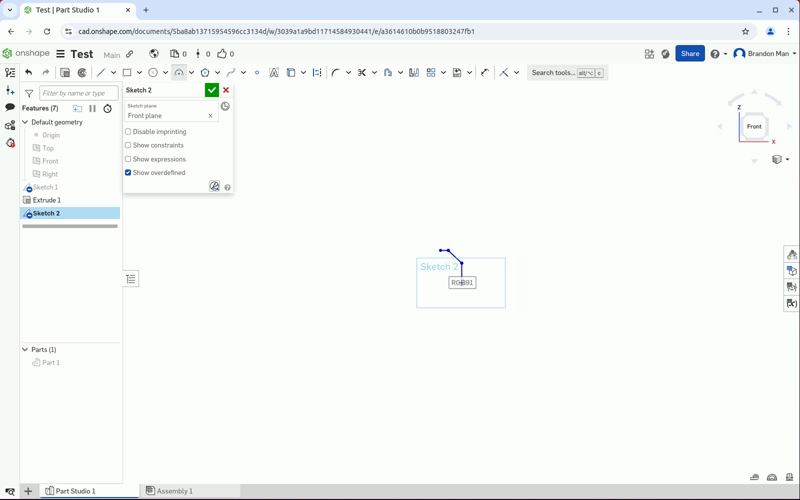
scroll(-6)
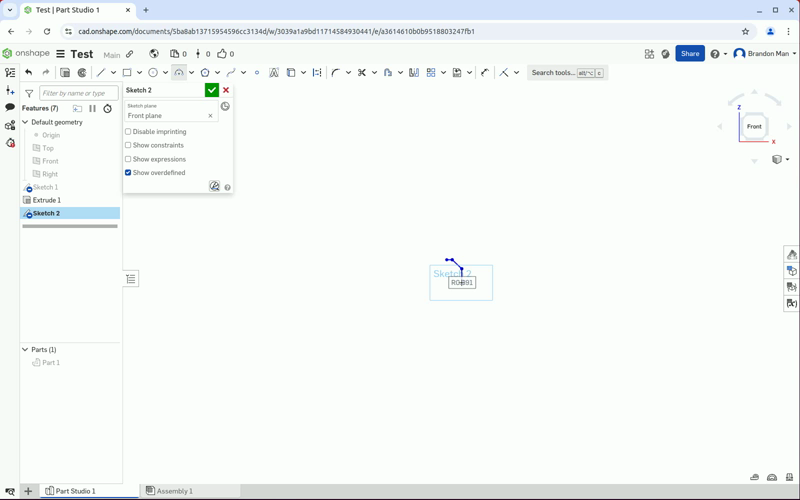
key_up(shift)
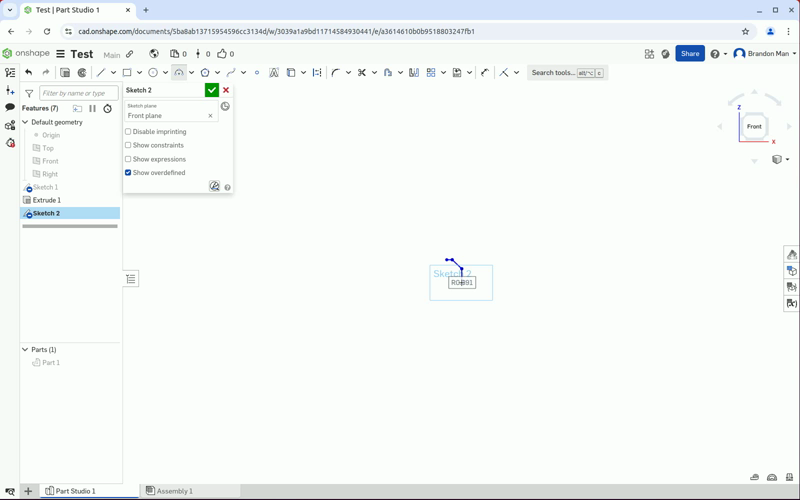
key(esc)
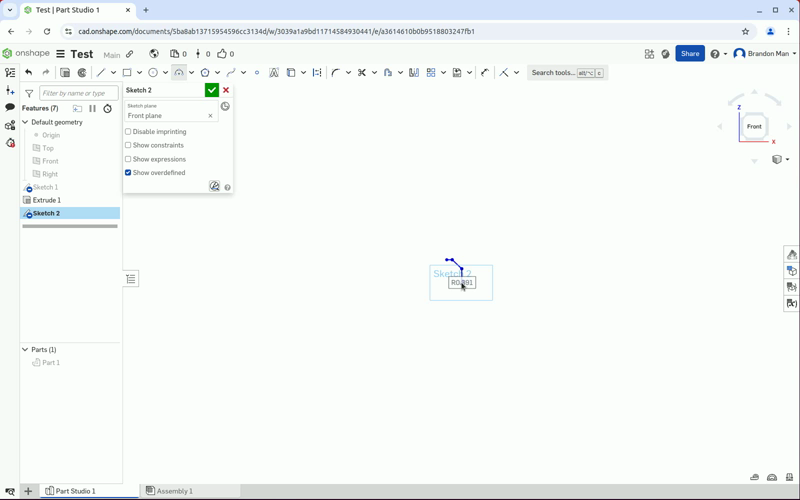
key(l)
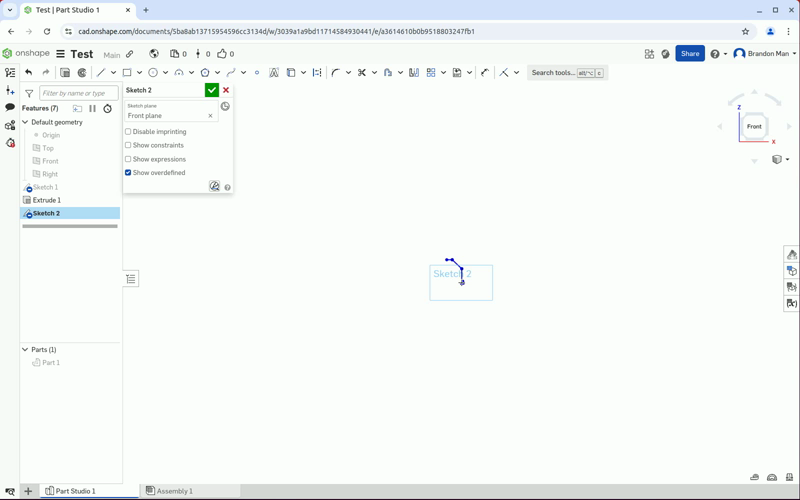
mouse_move(462, 281)
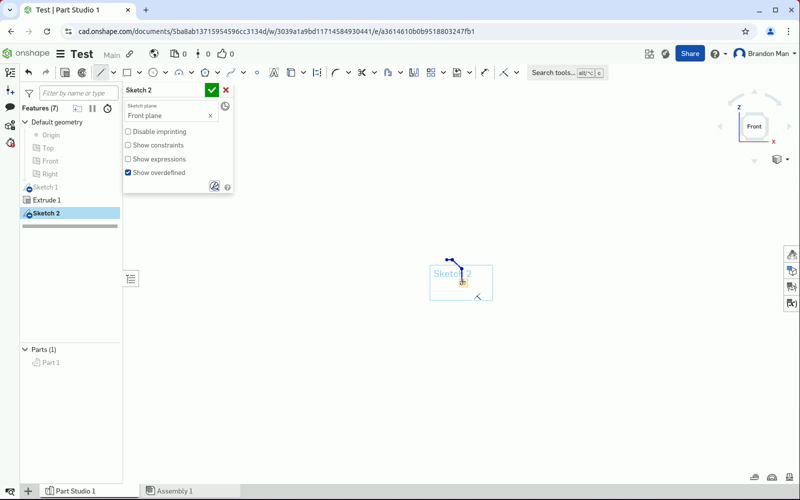
scroll(6)
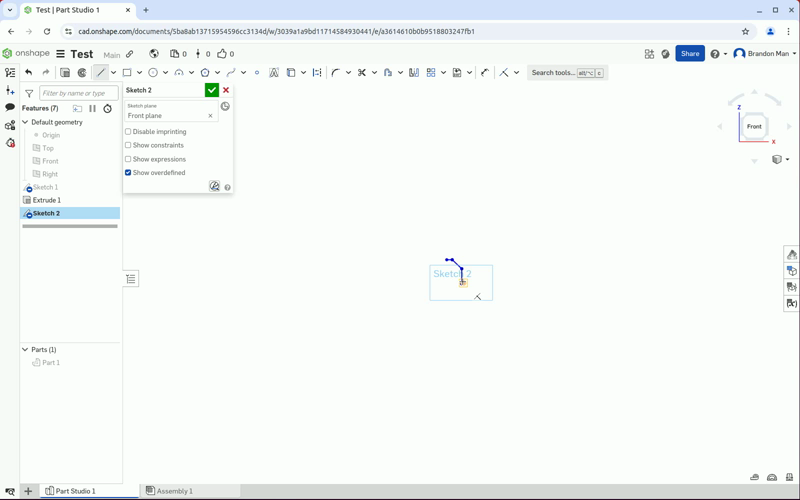
scroll(6)
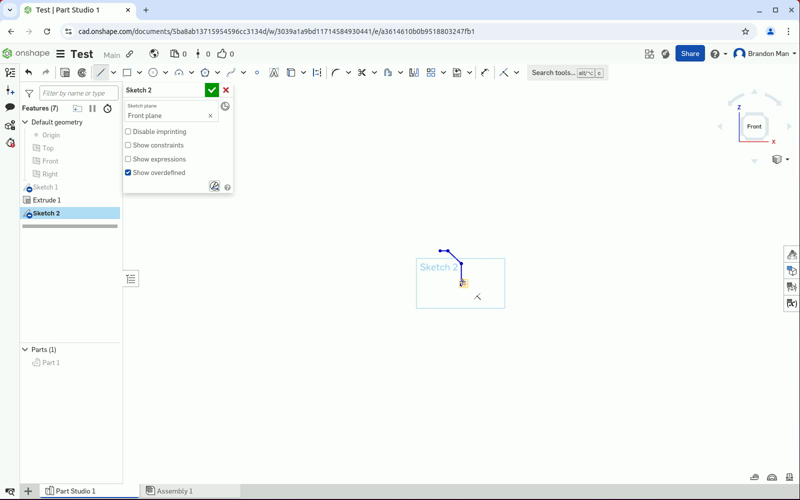
scroll(6)
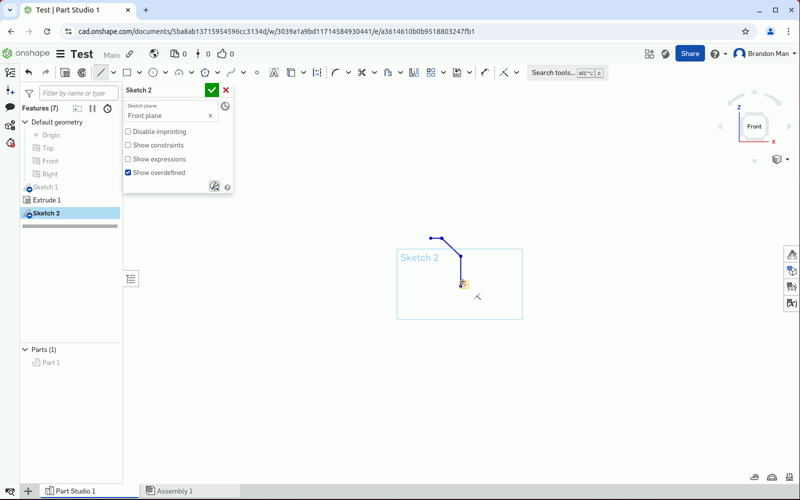
scroll(6)
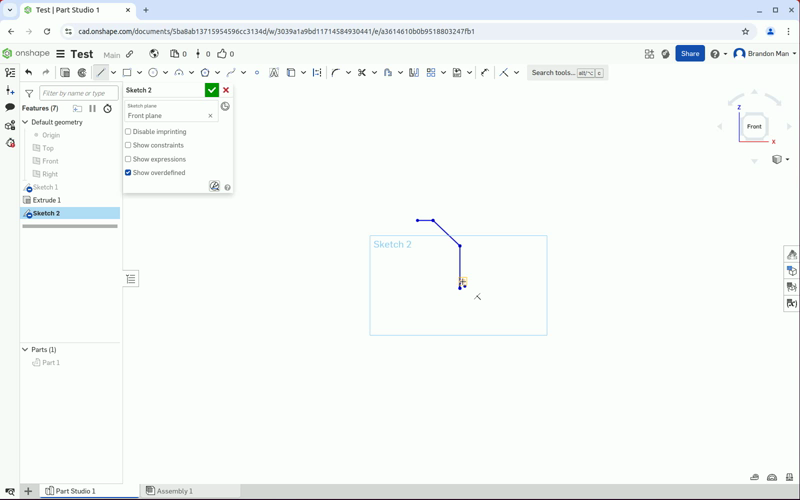
scroll(6)
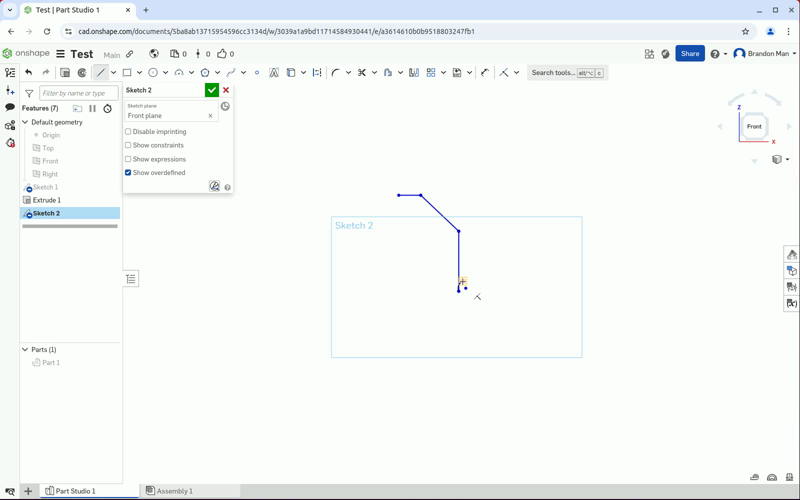
scroll(6)
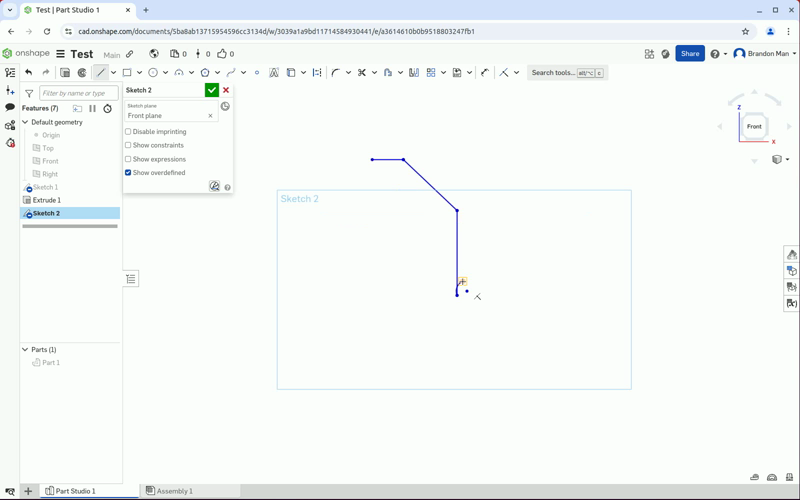
scroll(6)
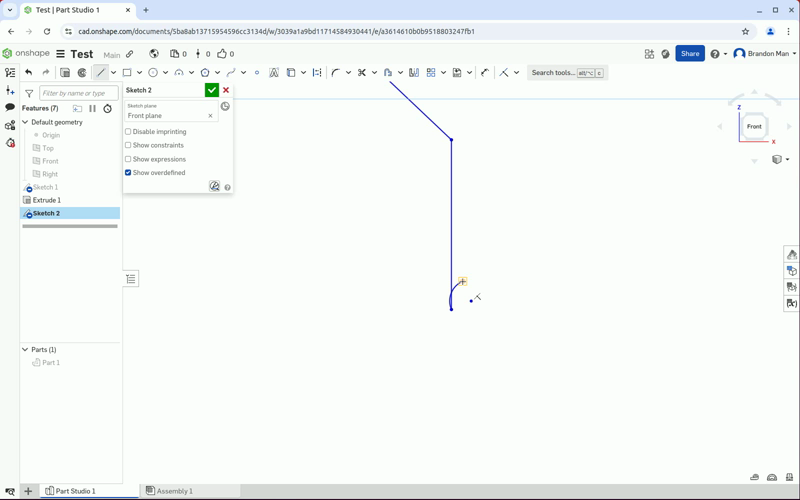
click(462, 281)
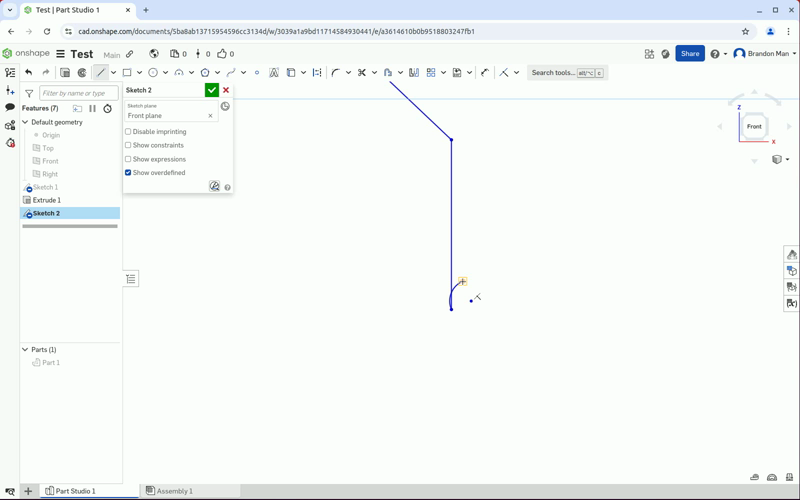
scroll(-6)
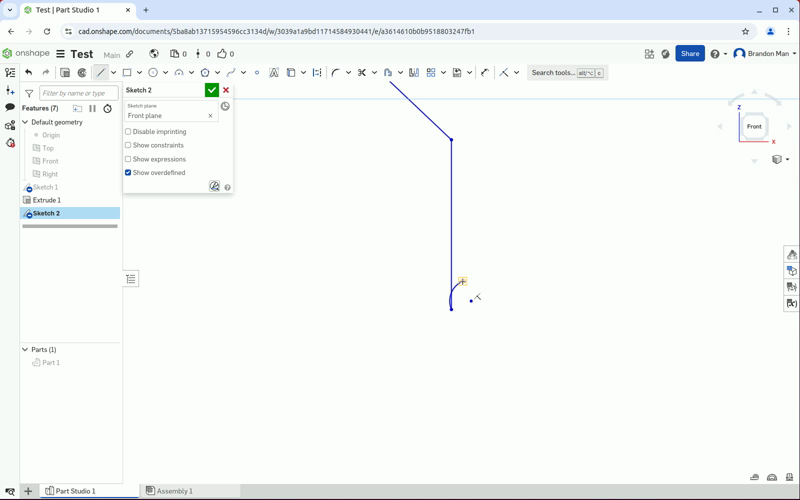
scroll(-6)
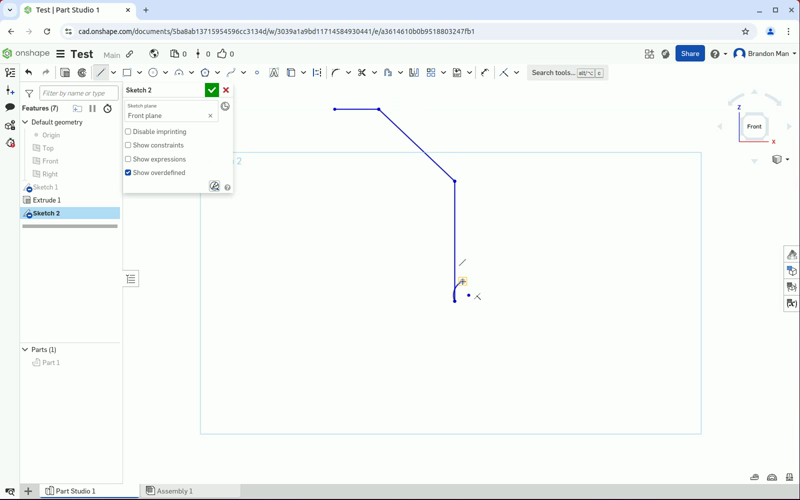
scroll(-6)
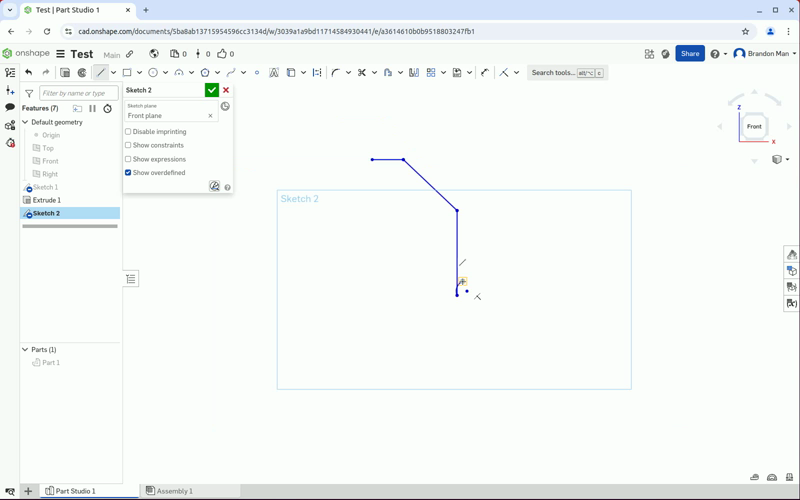
scroll(-6)
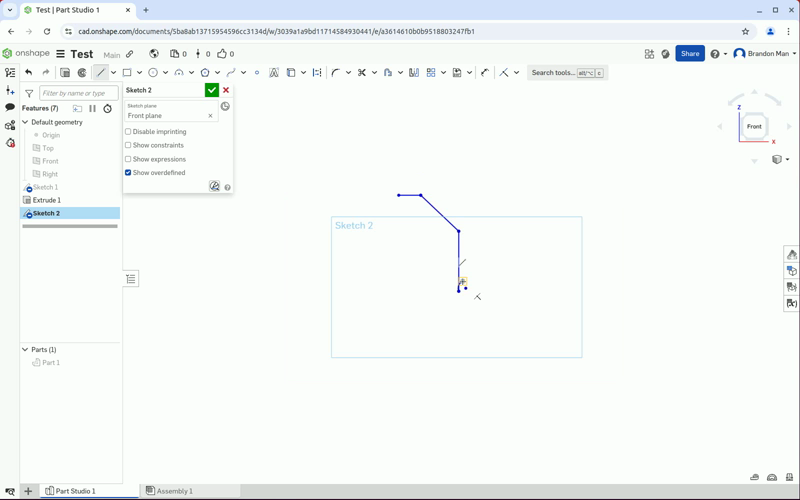
scroll(-6)
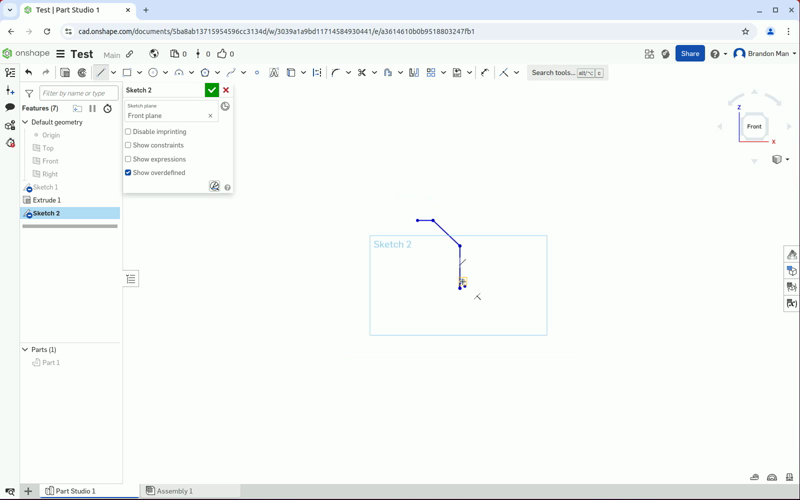
scroll(-6)
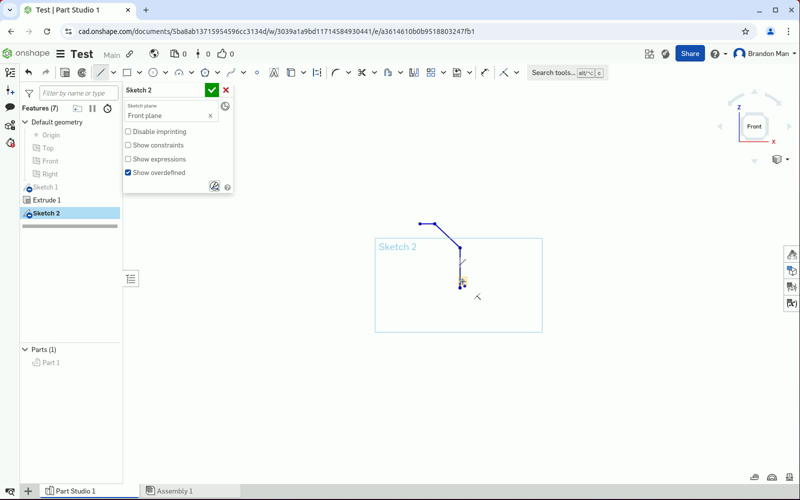
scroll(-6)
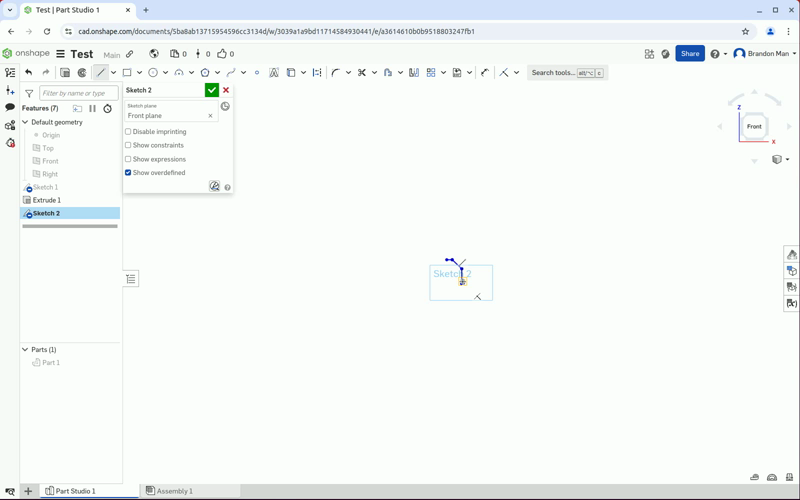
key_down(shift)
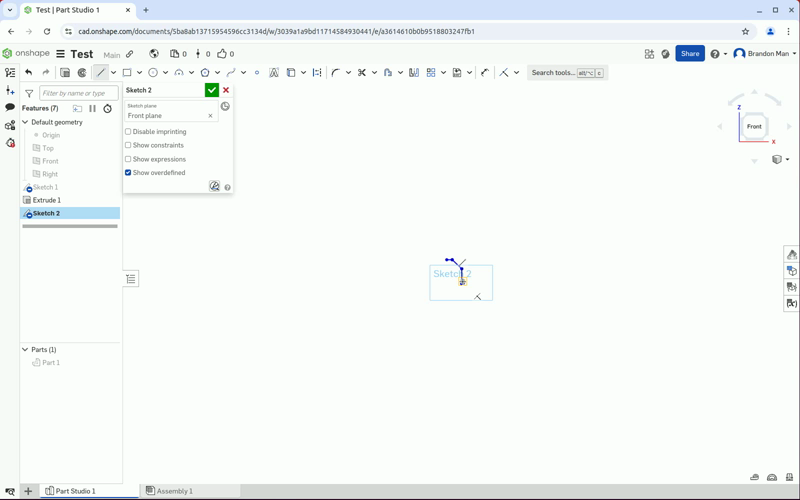
mouse_move(492, 281)
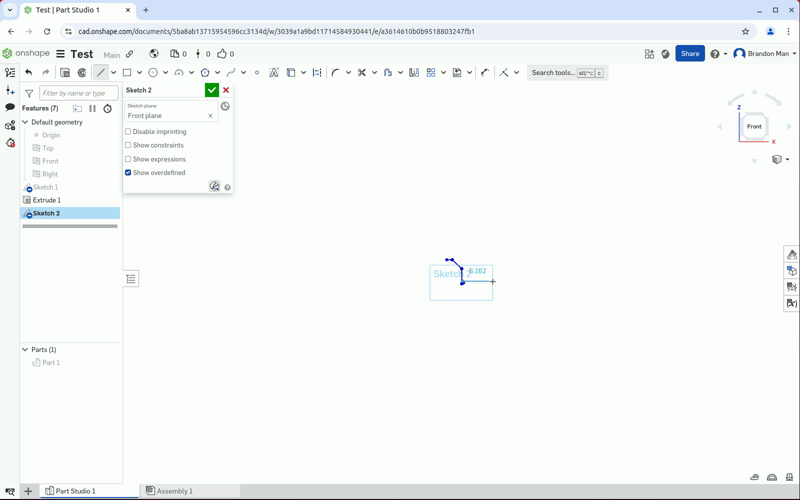
mouse_move(462, 267)
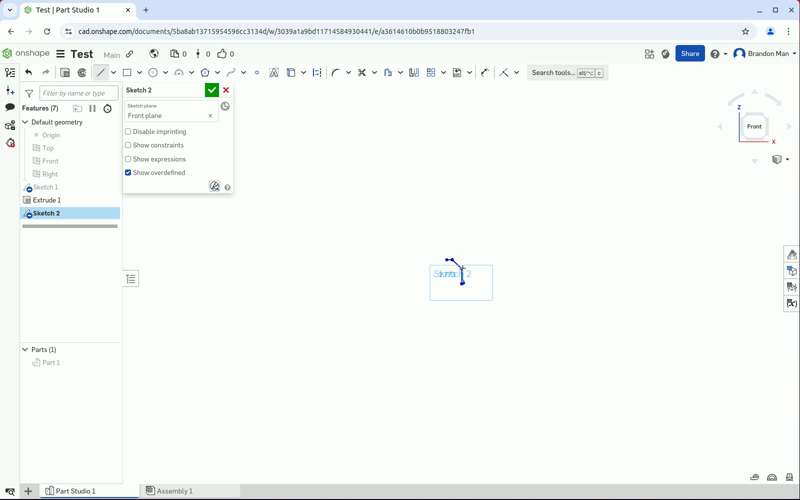
scroll(6)
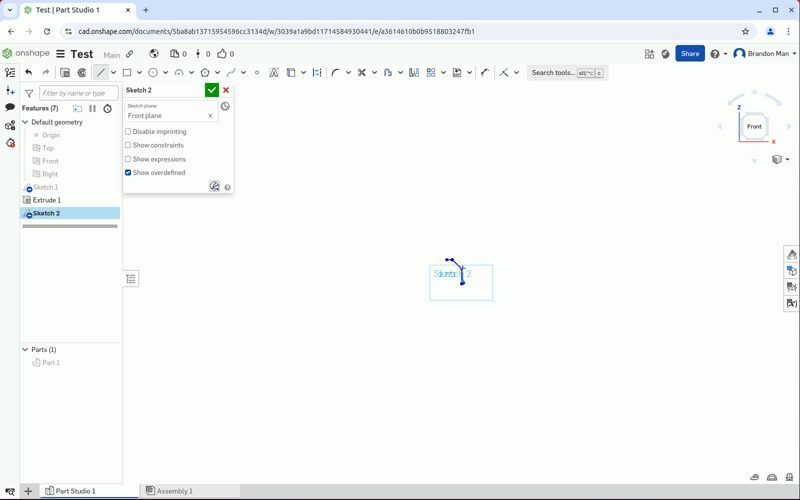
scroll(6)
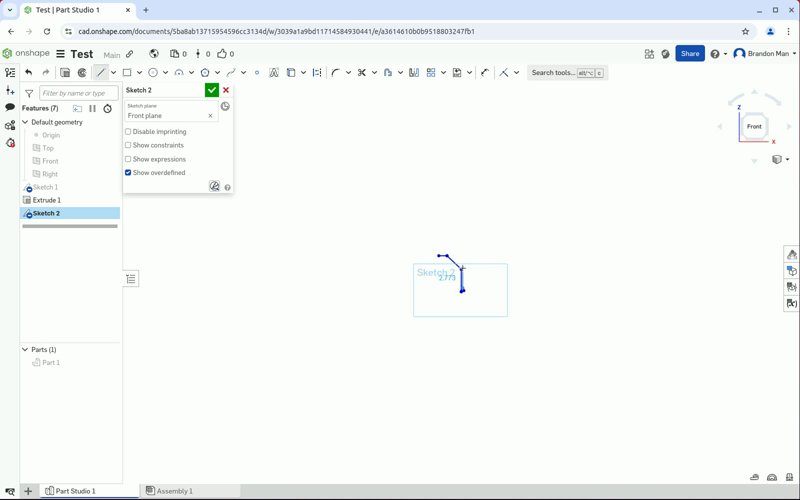
scroll(6)
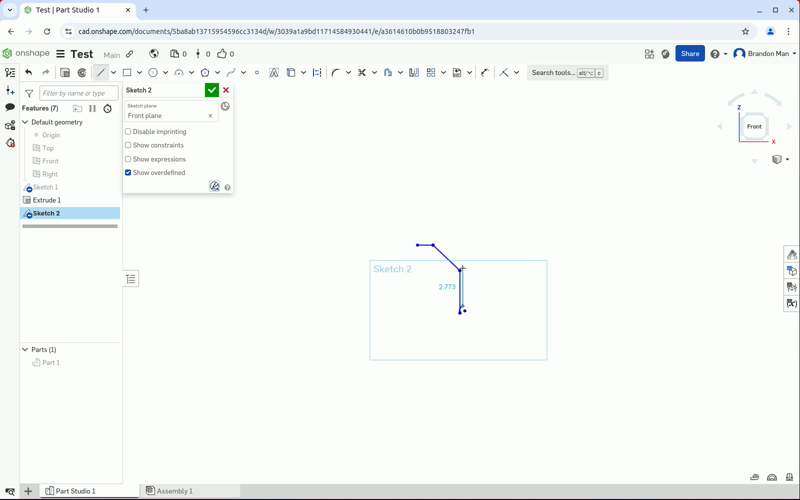
scroll(6)
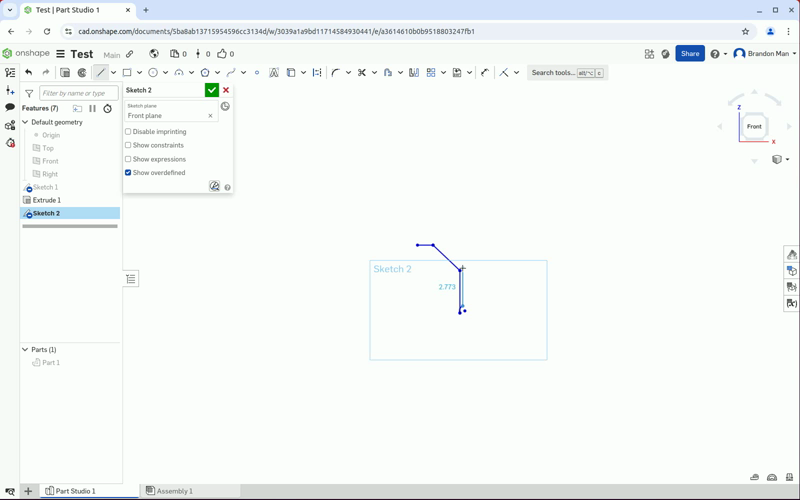
scroll(6)
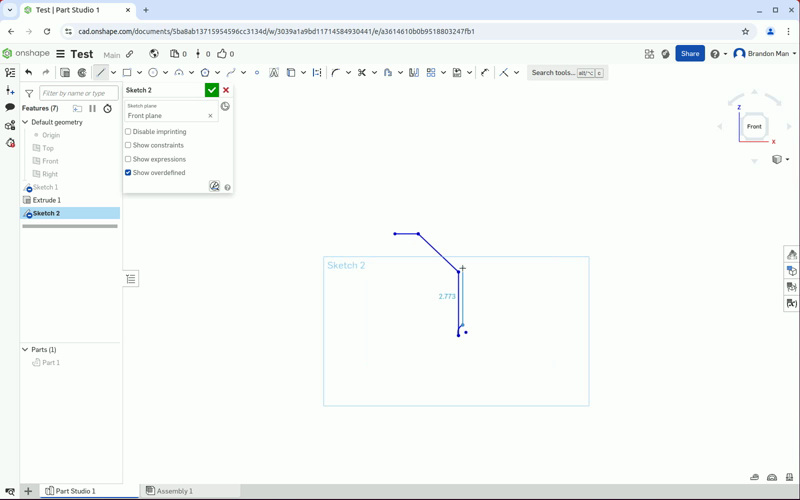
scroll(6)
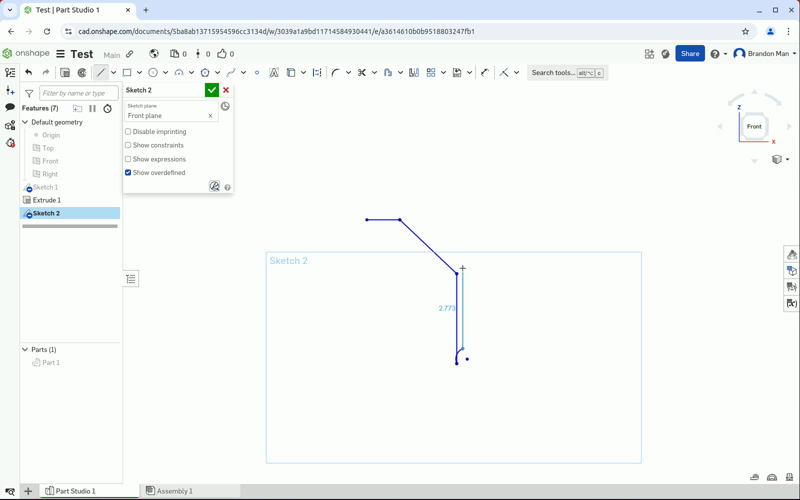
scroll(6)
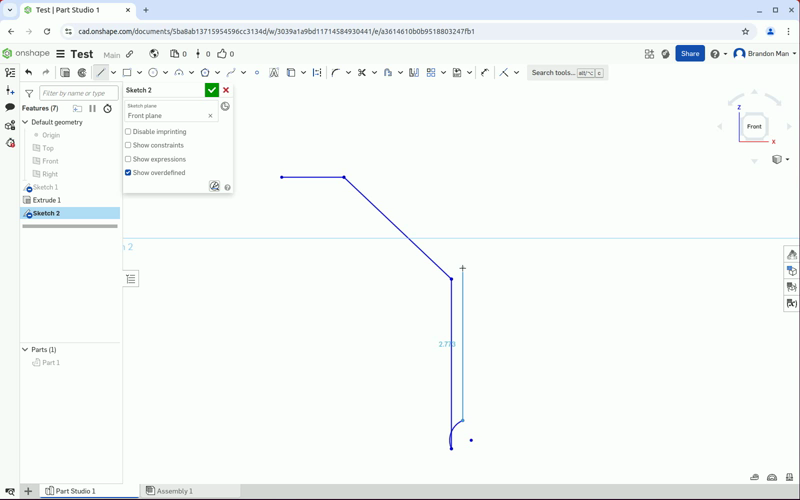
click(462, 267)
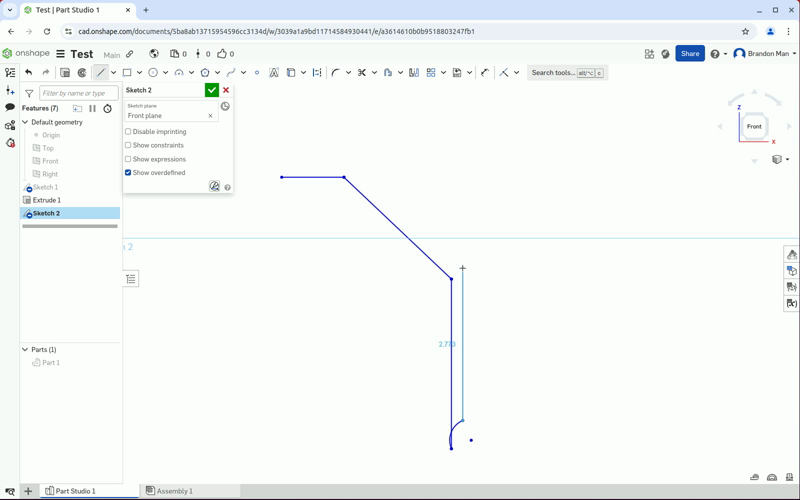
scroll(-6)
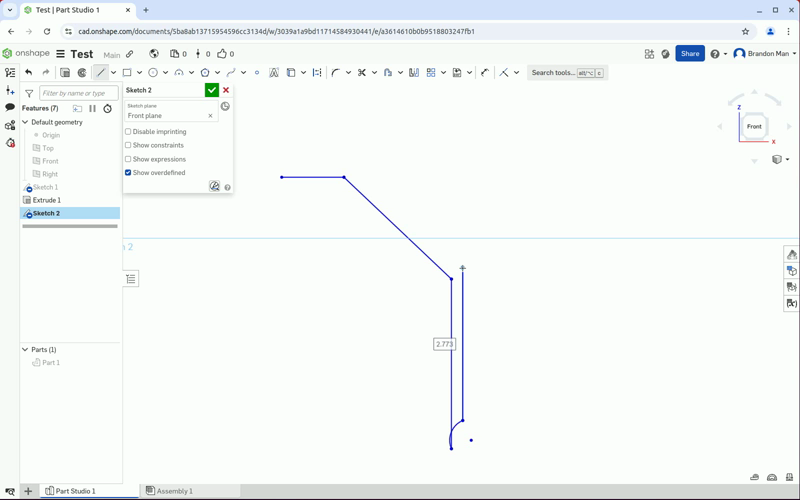
scroll(-6)
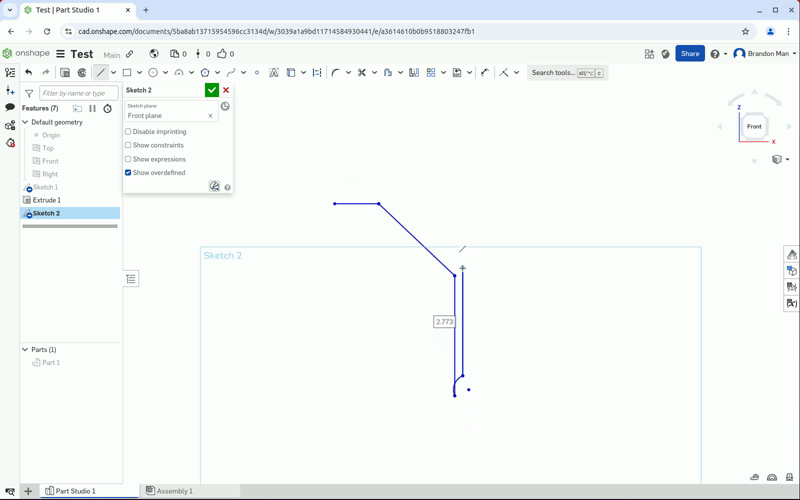
scroll(-6)
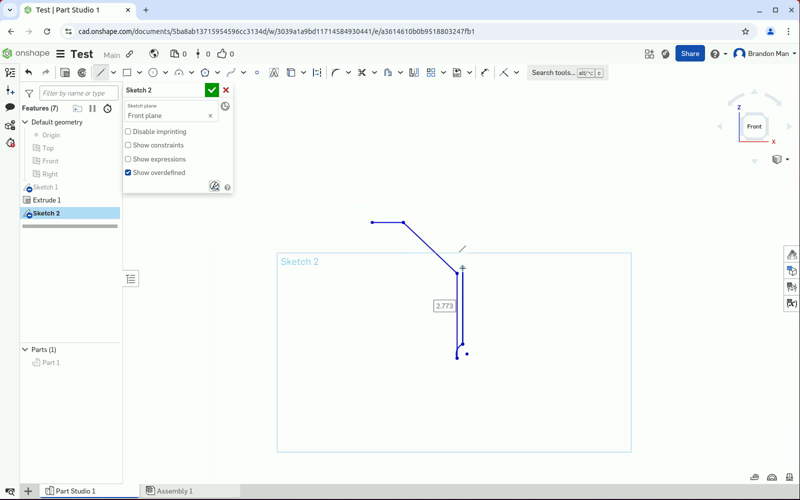
scroll(-6)
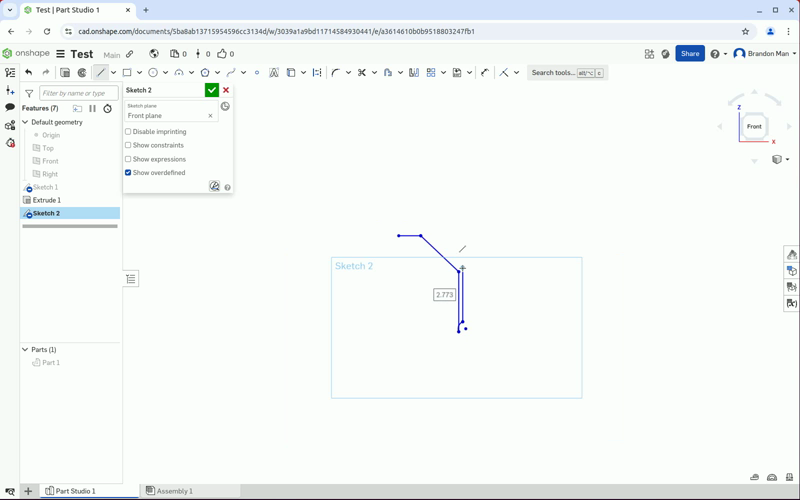
scroll(-6)
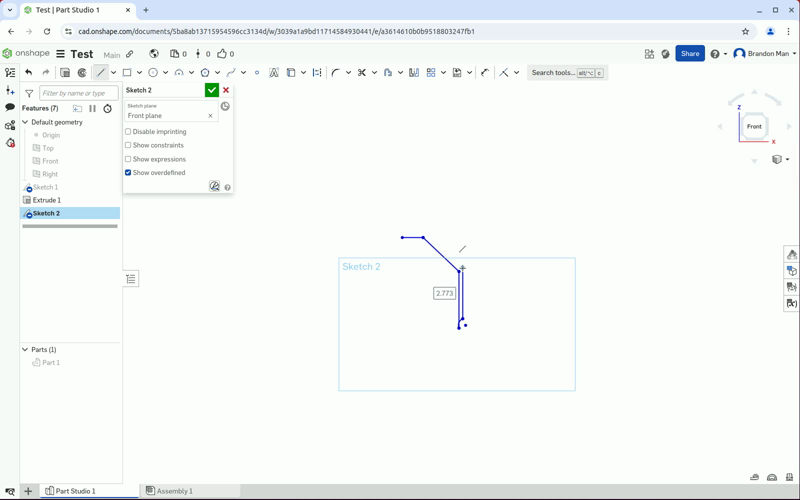
scroll(-6)
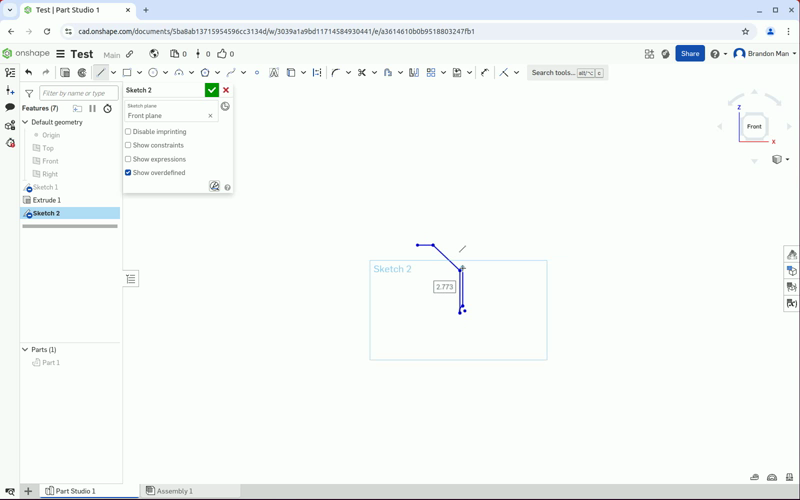
scroll(-6)
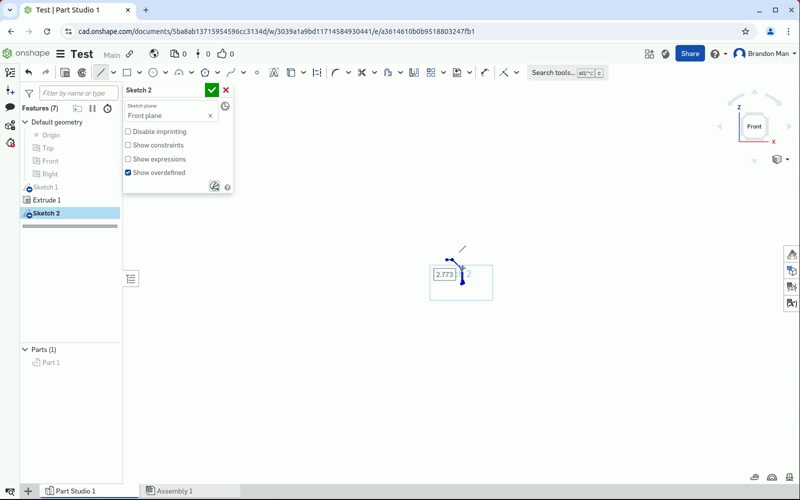
key_up(shift)
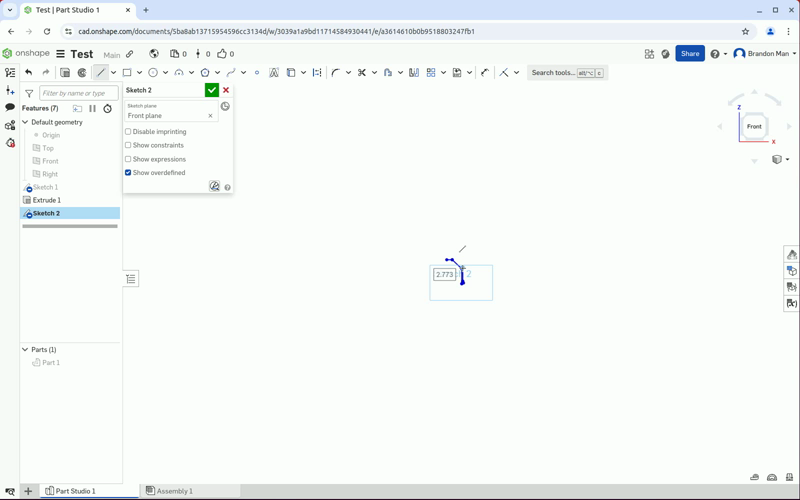
key_down(shift)
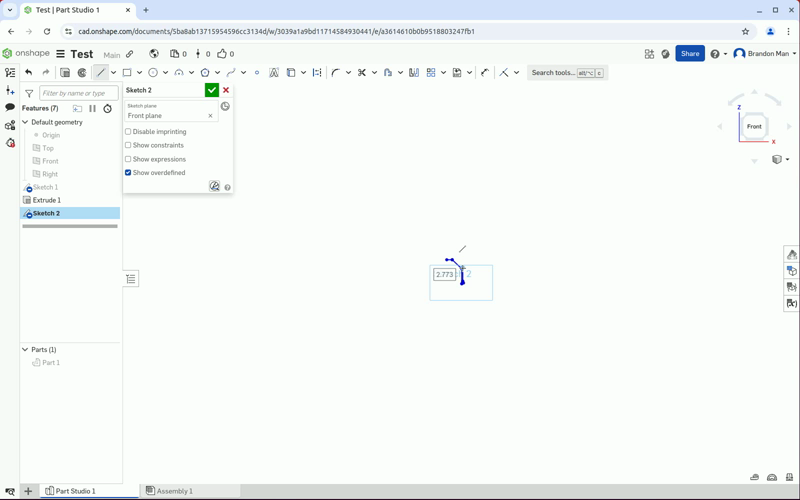
mouse_move(492, 267)
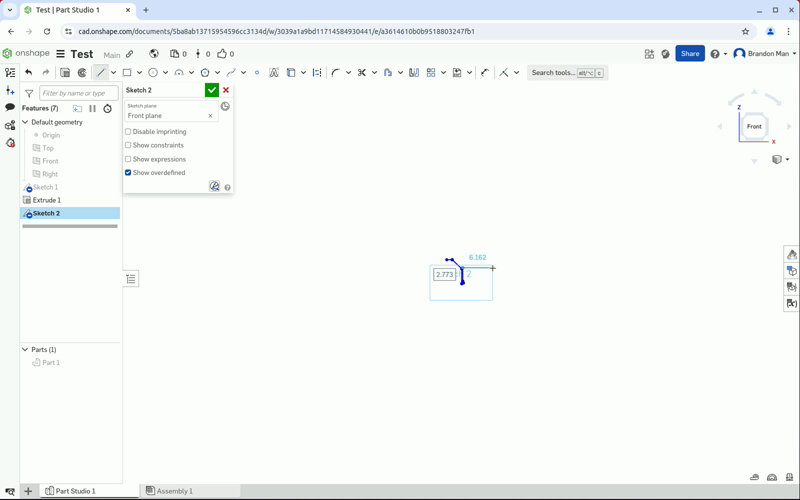
mouse_move(453, 258)
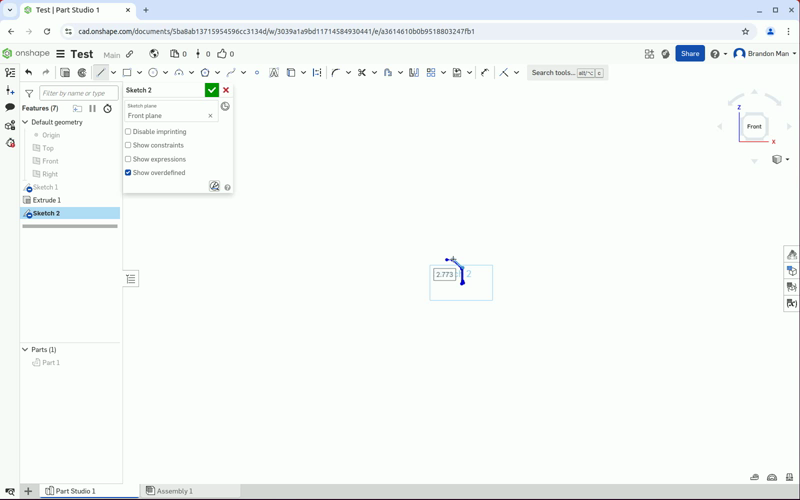
scroll(6)
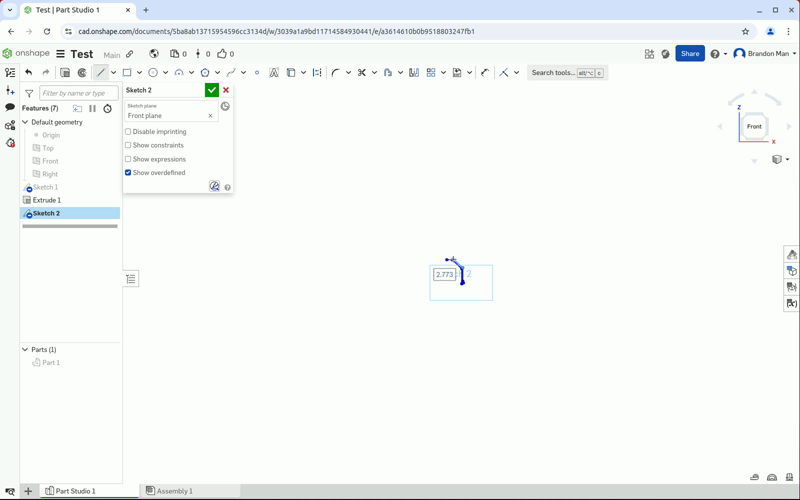
scroll(6)
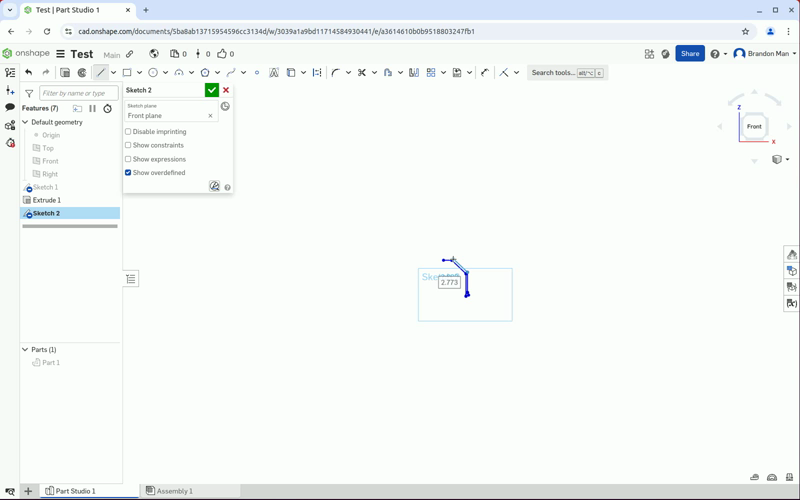
scroll(6)
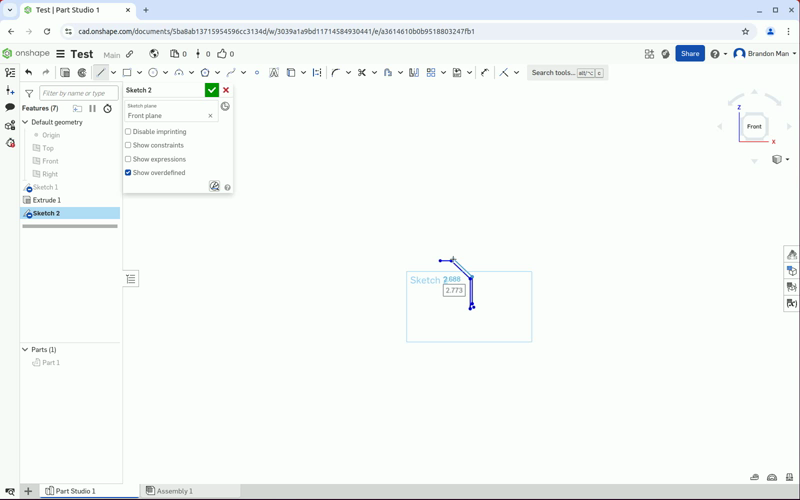
scroll(6)
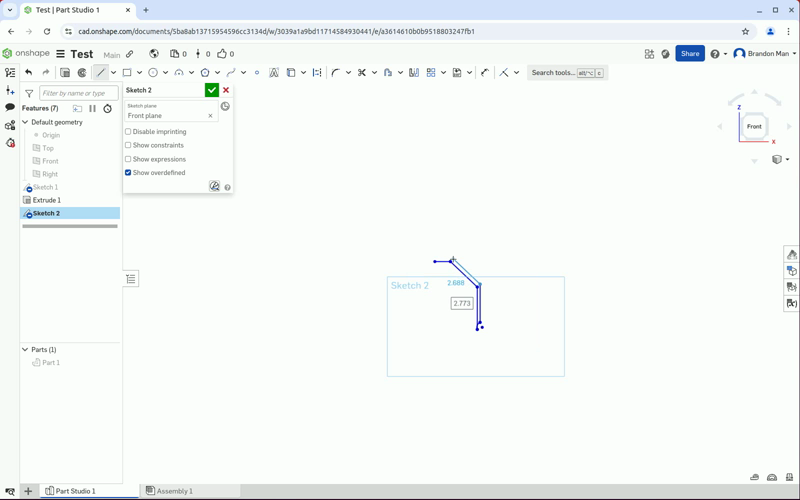
scroll(6)
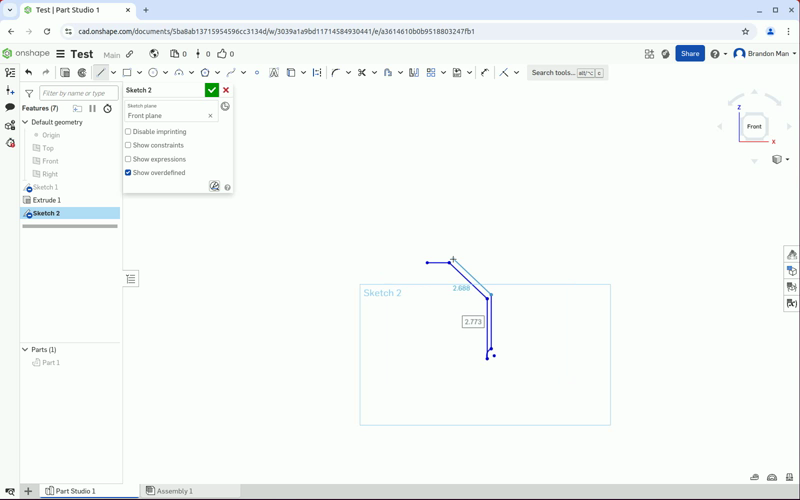
scroll(6)
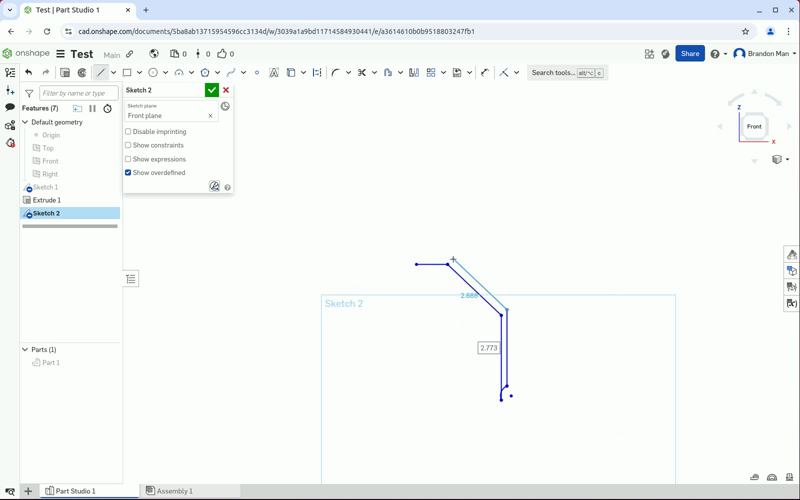
scroll(6)
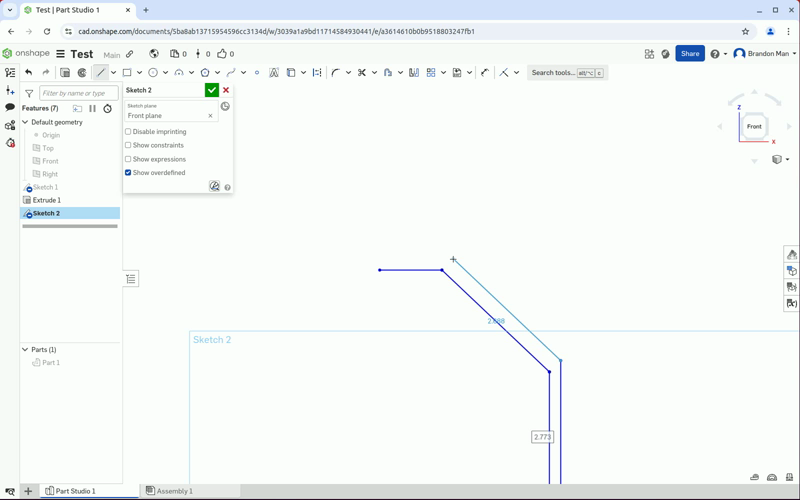
click(453, 258)
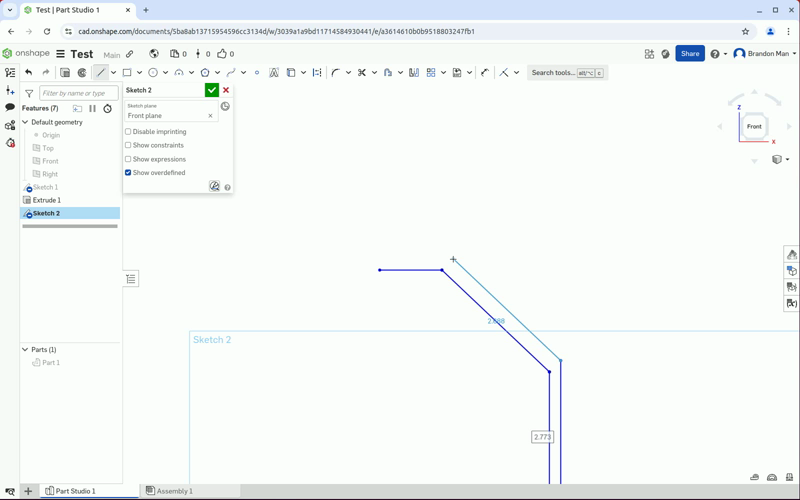
scroll(-6)
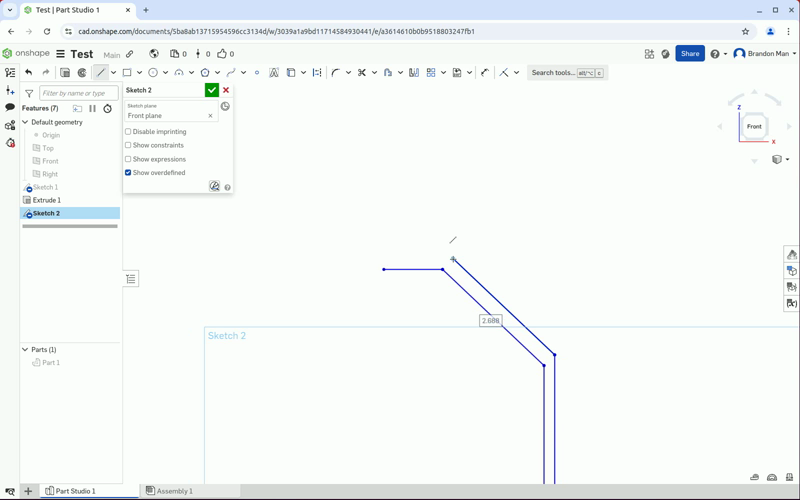
scroll(-6)
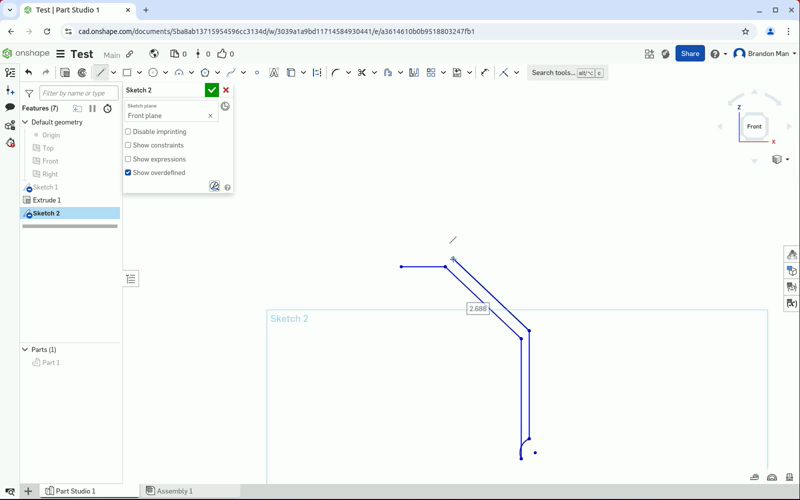
scroll(-6)
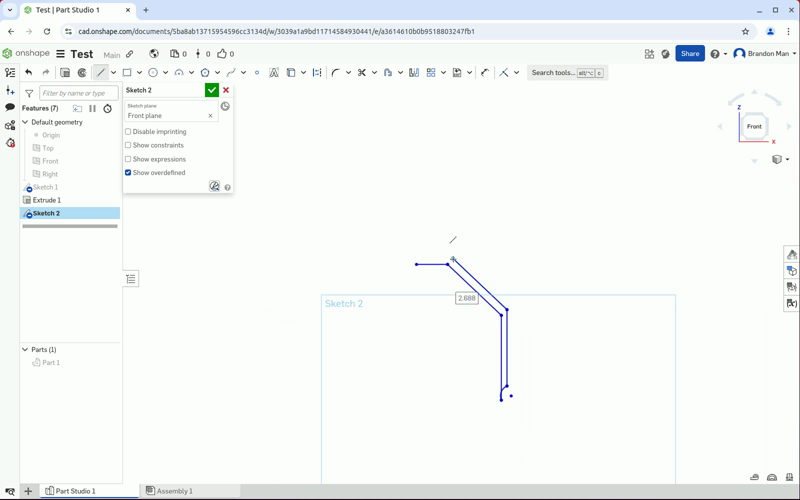
scroll(-6)
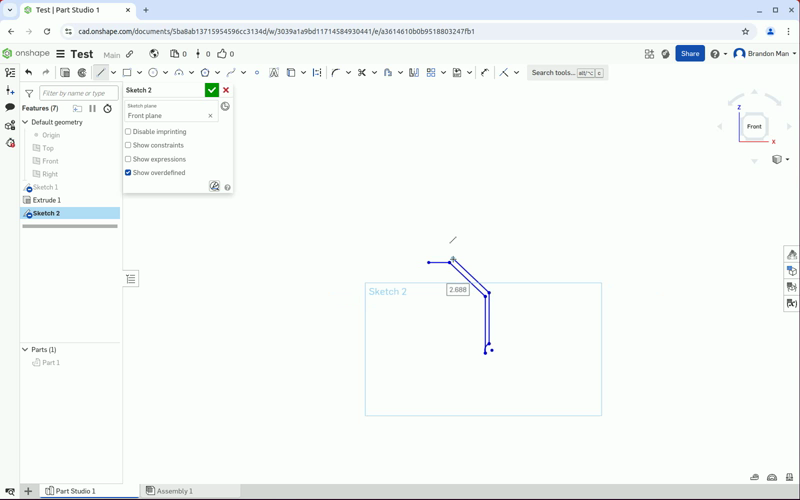
scroll(-6)
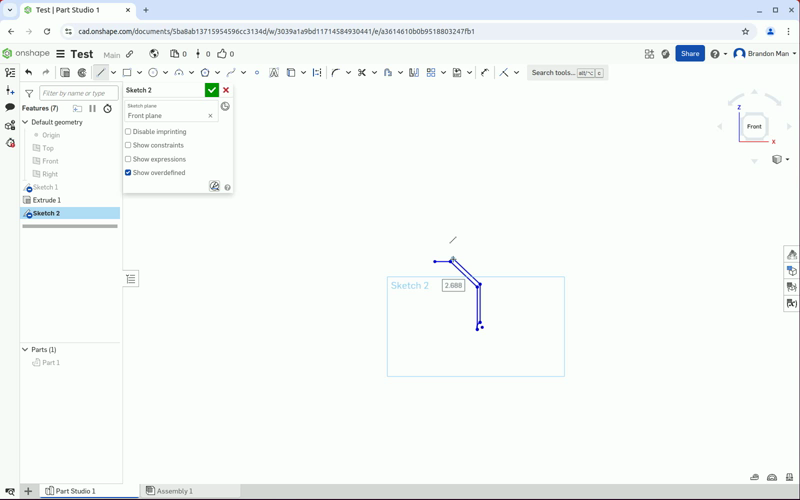
scroll(-6)
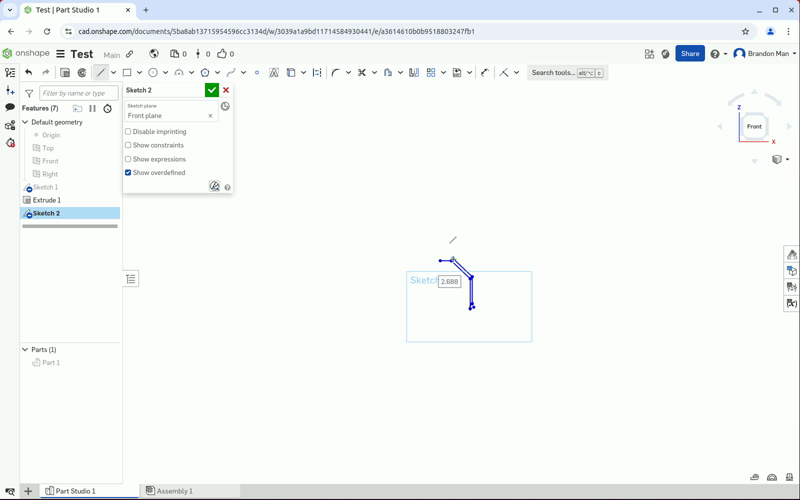
scroll(-6)
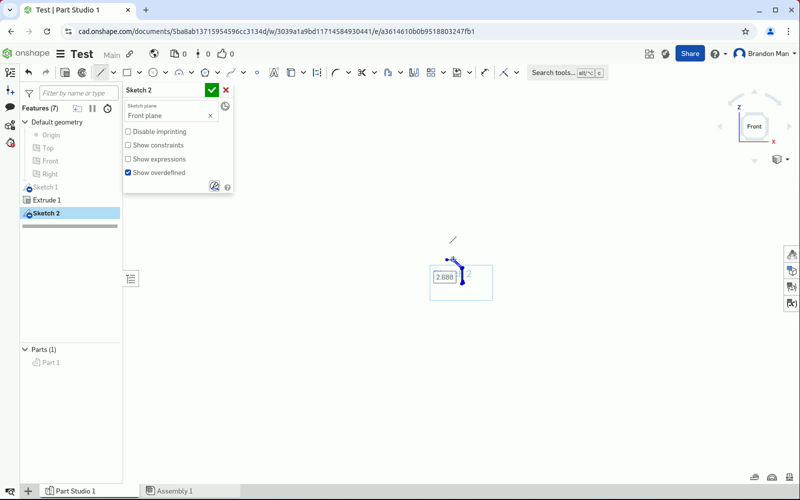
key_up(shift)
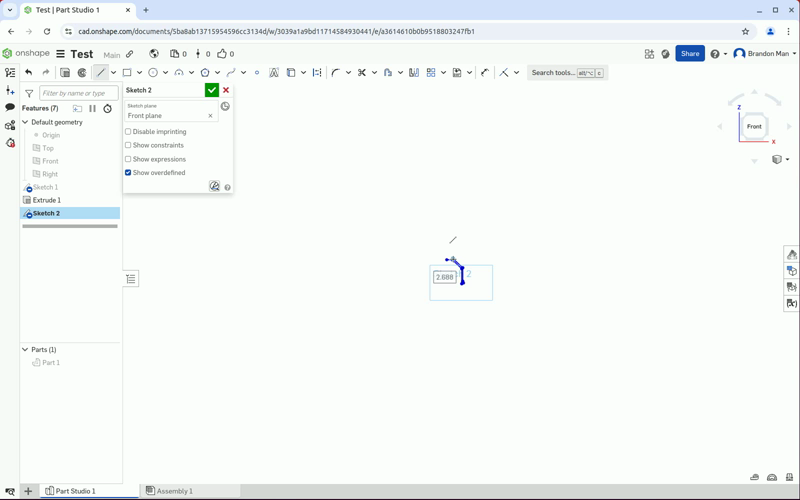
key_down(shift)
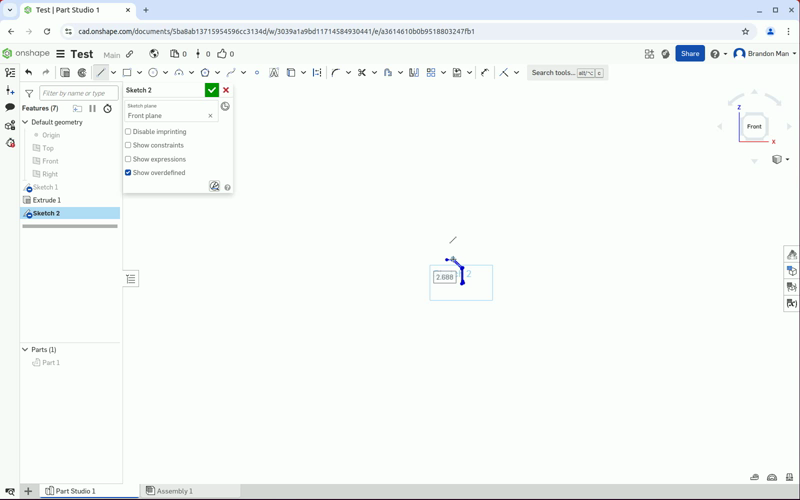
mouse_move(483, 258)
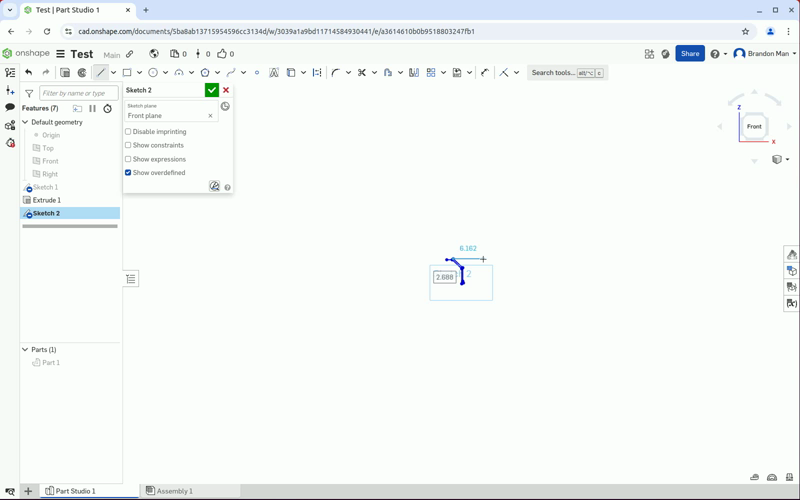
mouse_move(446, 258)
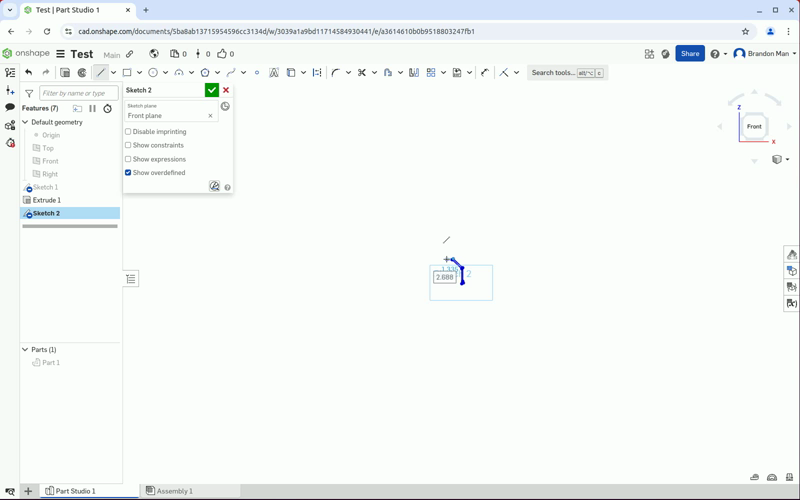
scroll(6)
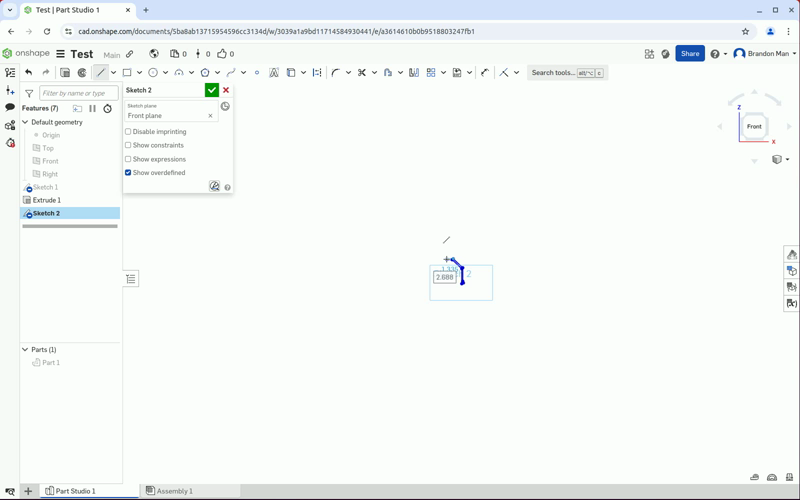
scroll(6)
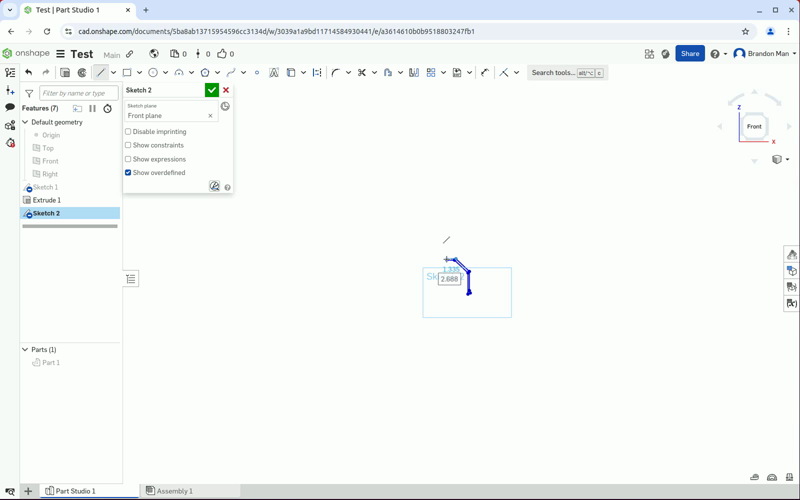
scroll(6)
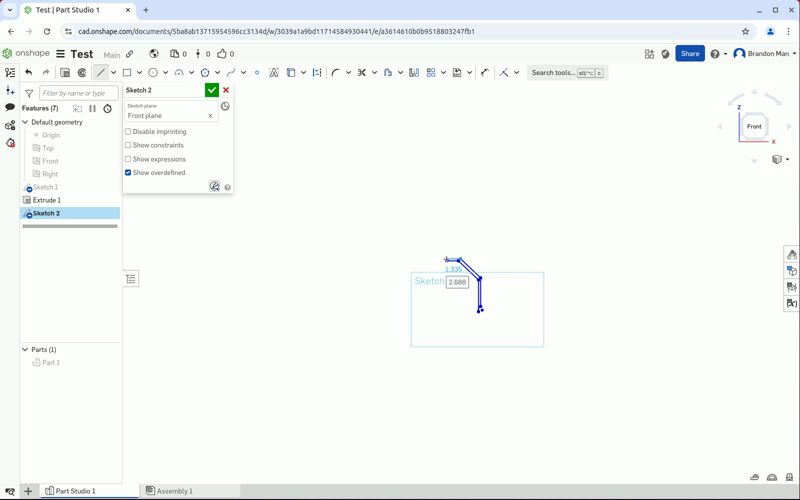
scroll(6)
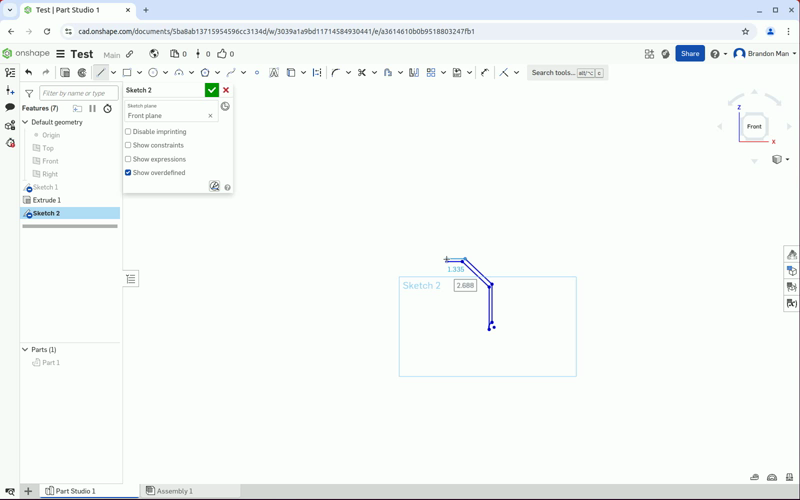
scroll(6)
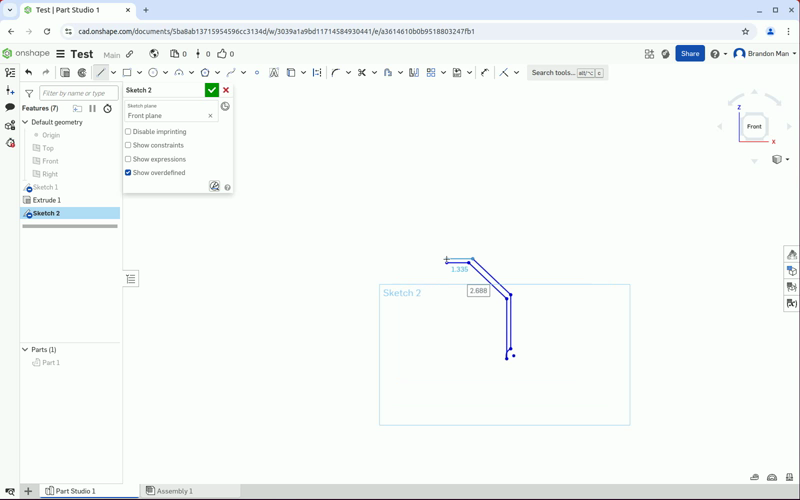
scroll(6)
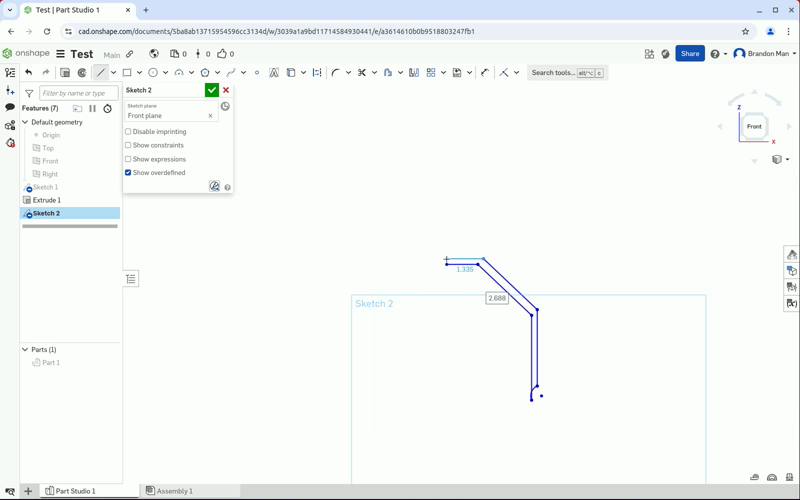
scroll(6)
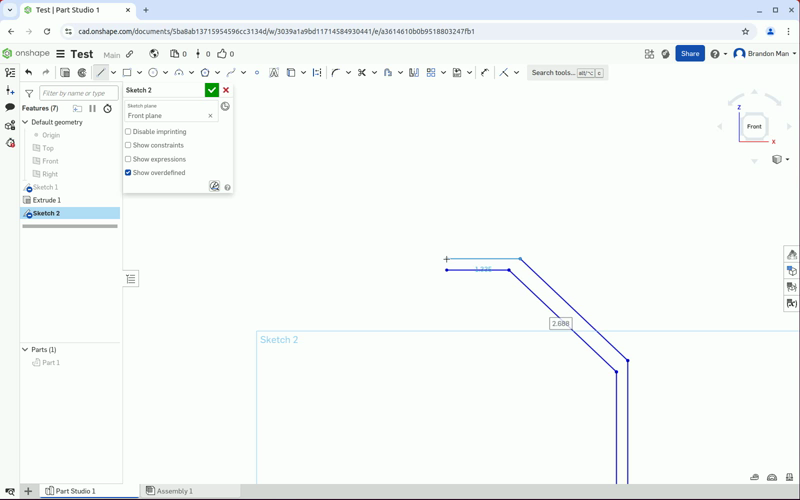
click(446, 258)
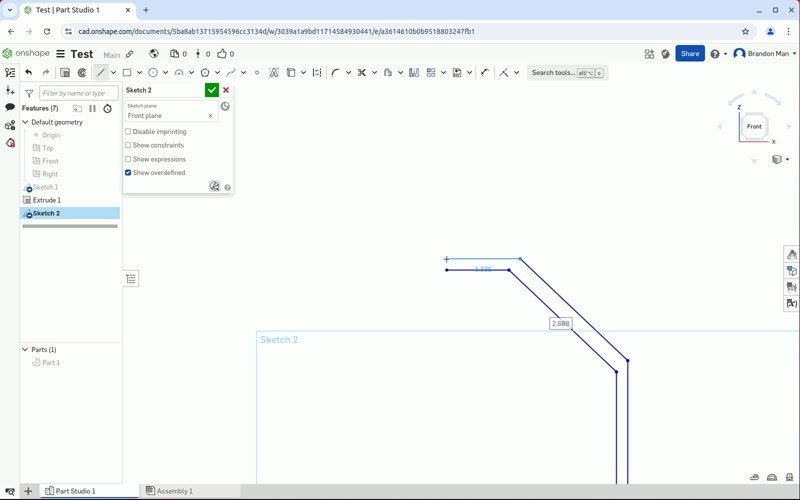
scroll(-6)
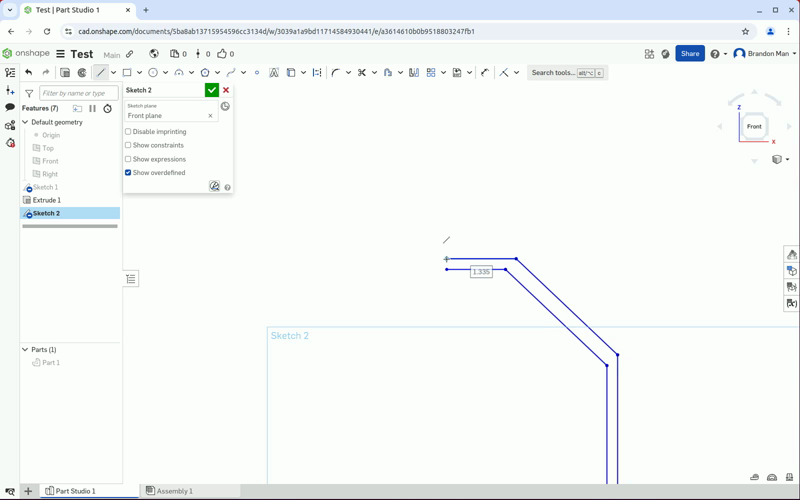
scroll(-6)
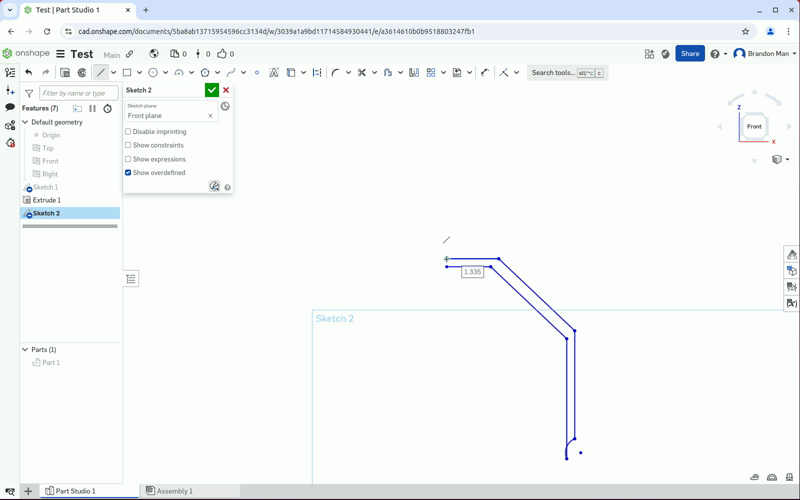
scroll(-6)
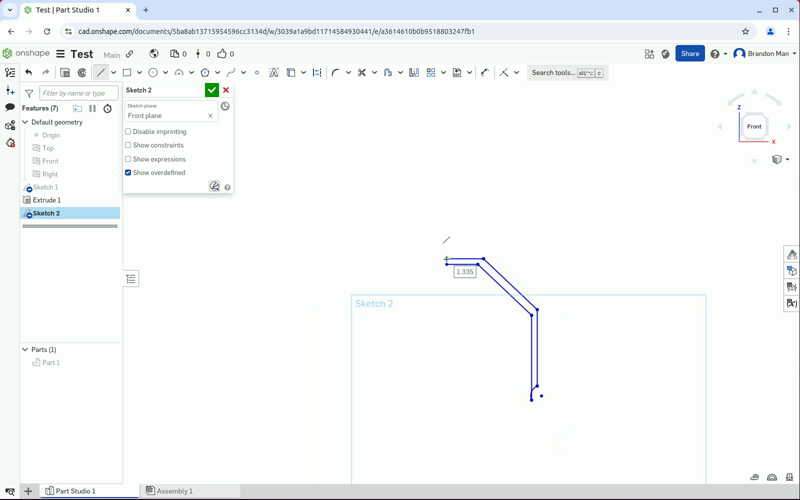
scroll(-6)
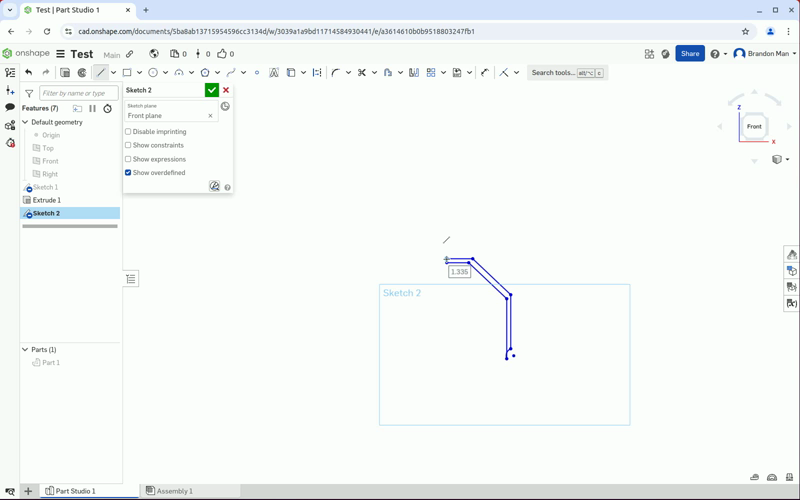
scroll(-6)
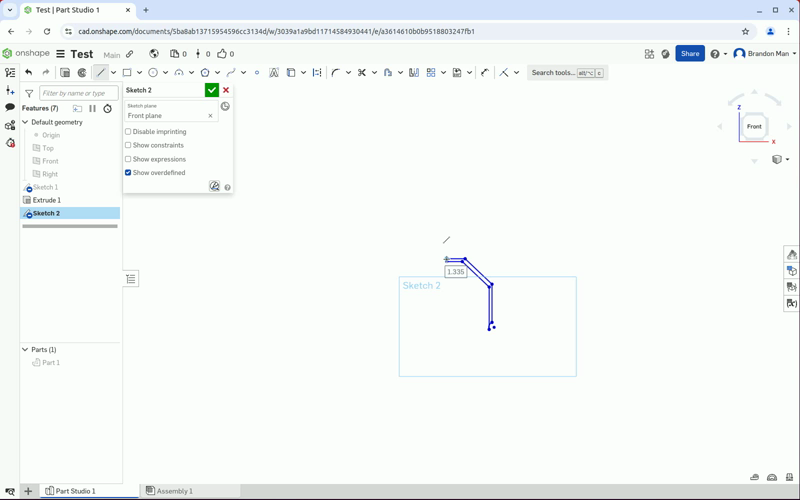
scroll(-6)
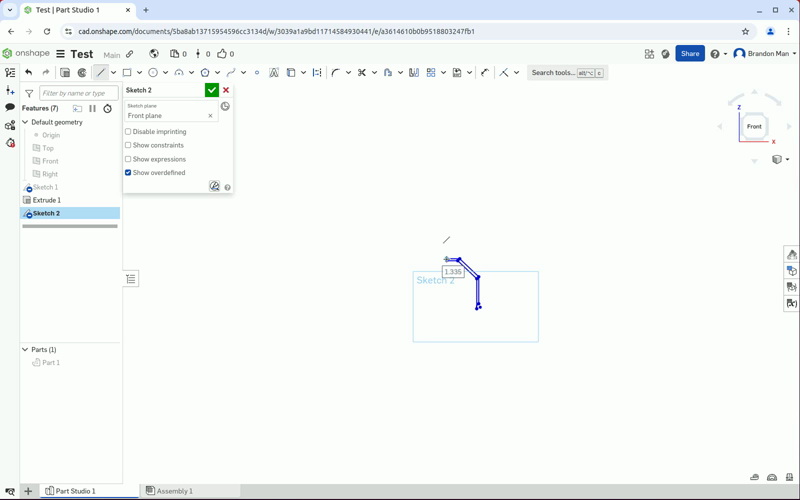
scroll(-6)
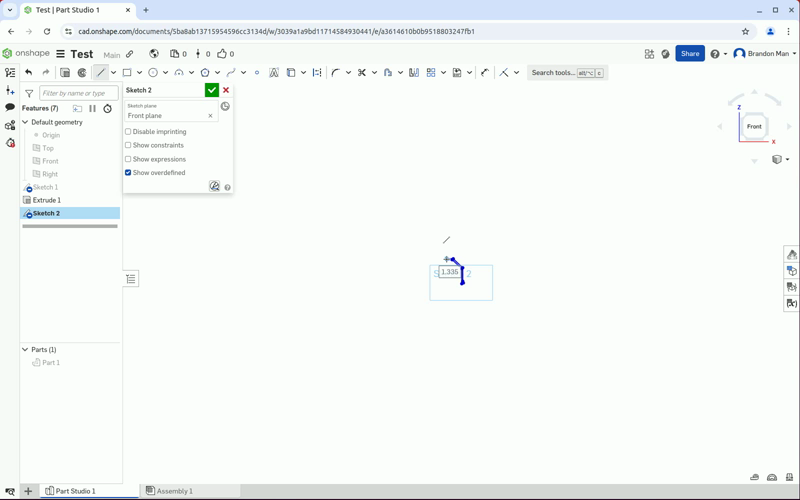
key_up(shift)
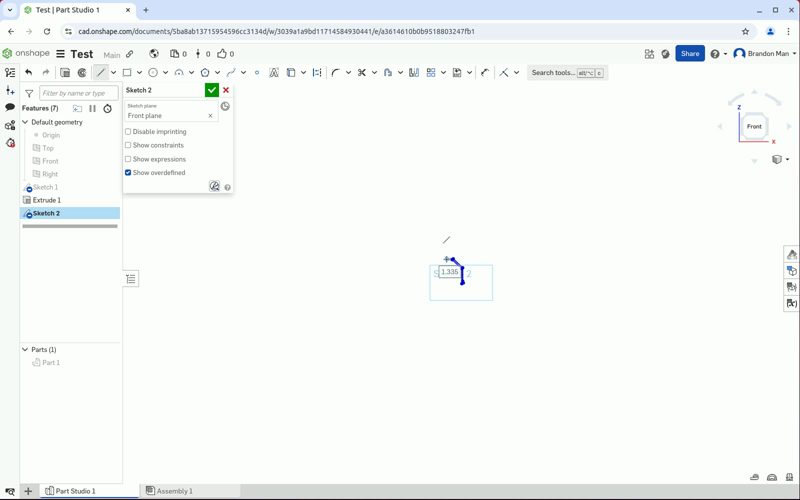
mouse_move(476, 258)
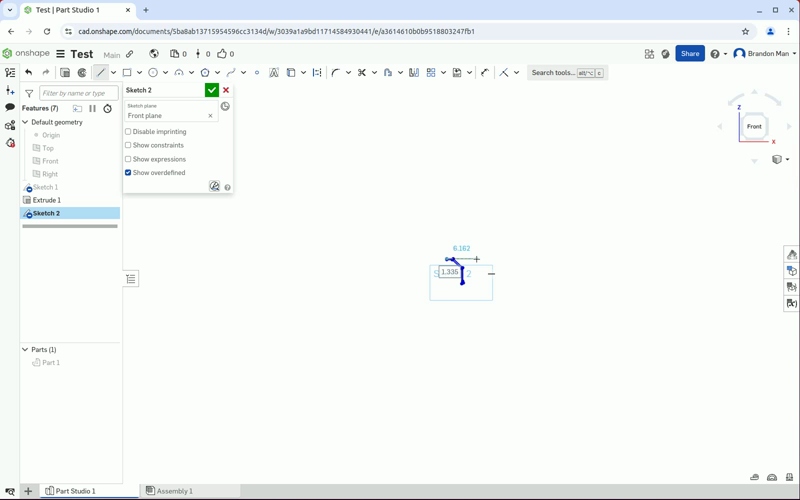
key_down(shift)
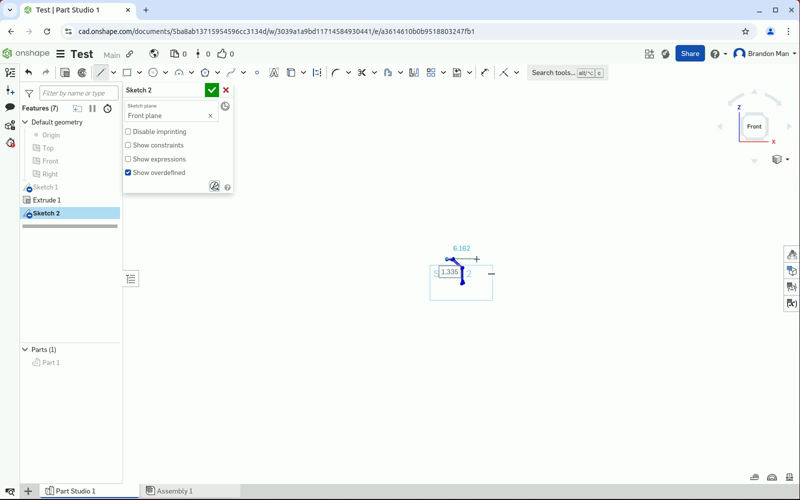
mouse_move(446, 259)
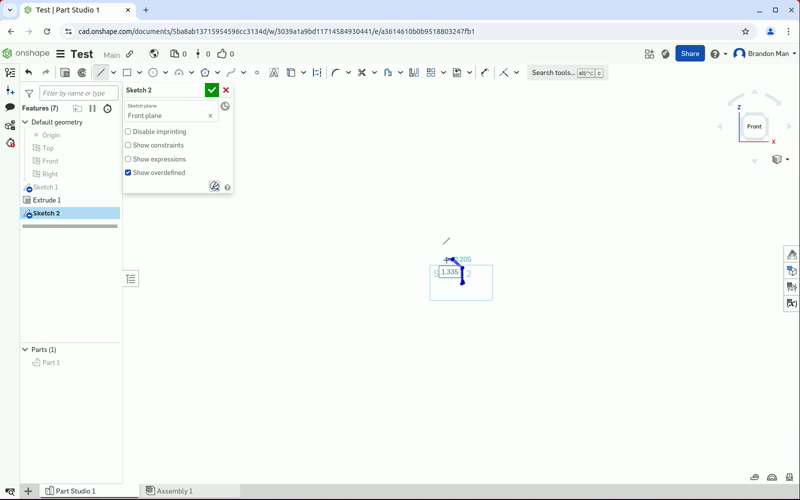
scroll(6)
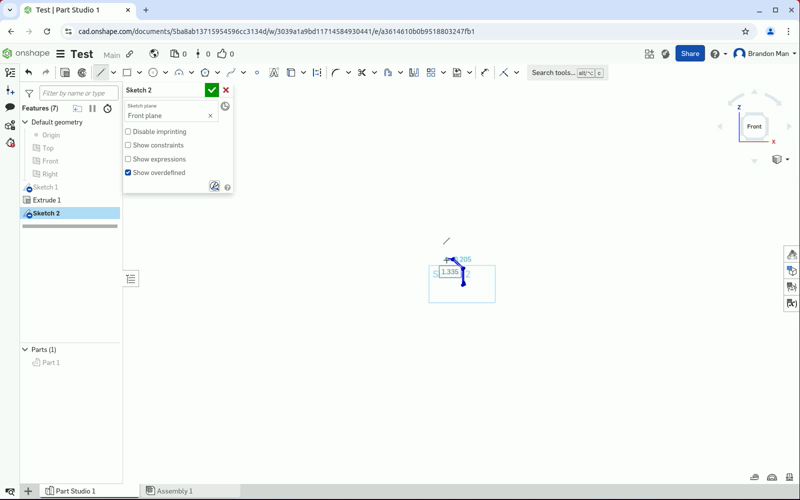
scroll(6)
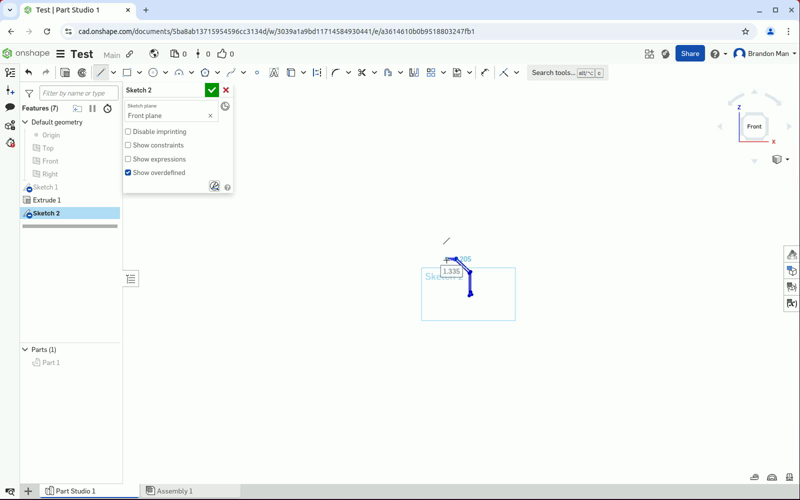
scroll(6)
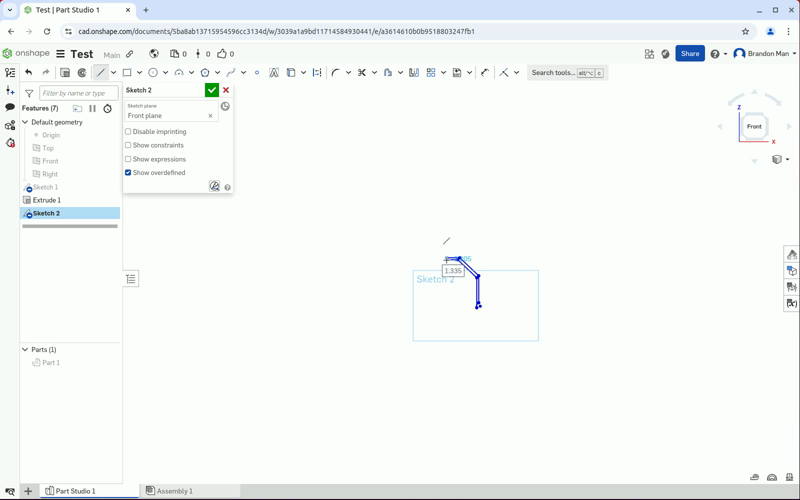
scroll(6)
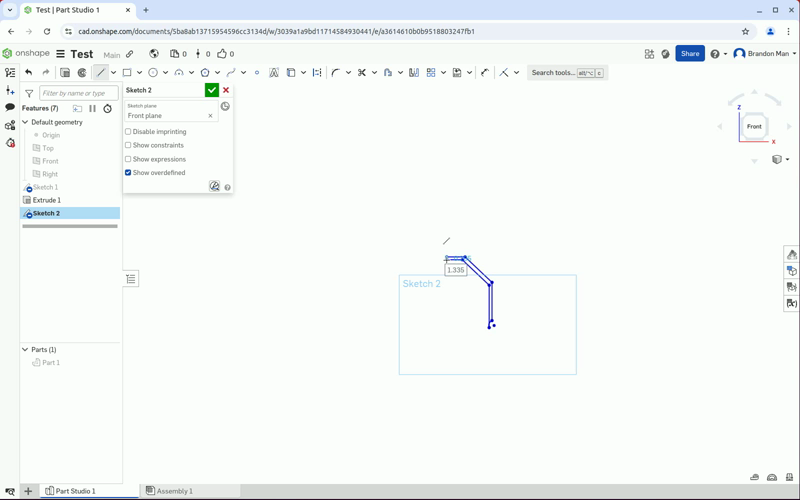
scroll(6)
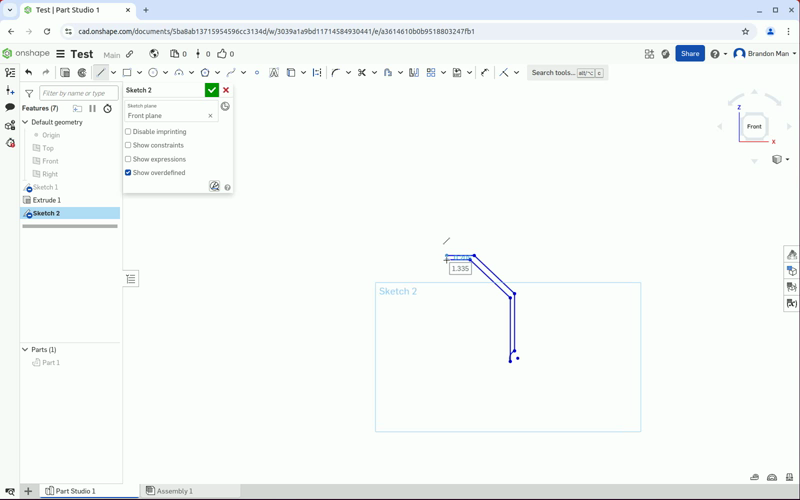
scroll(6)
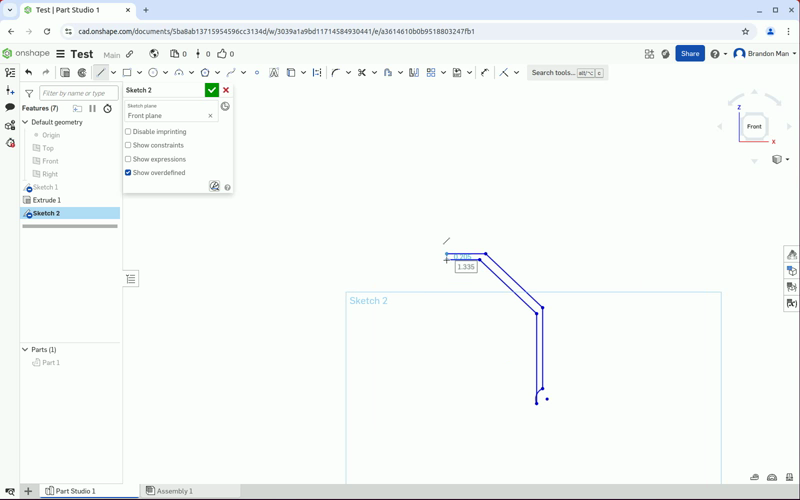
scroll(6)
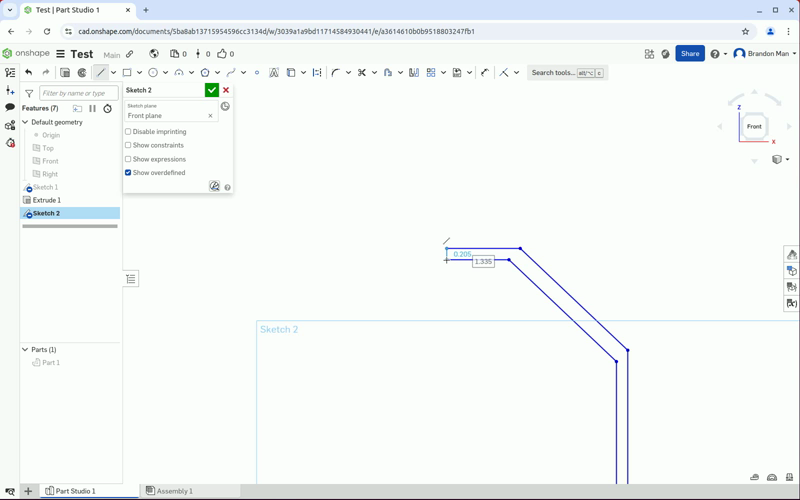
key_up(shift)
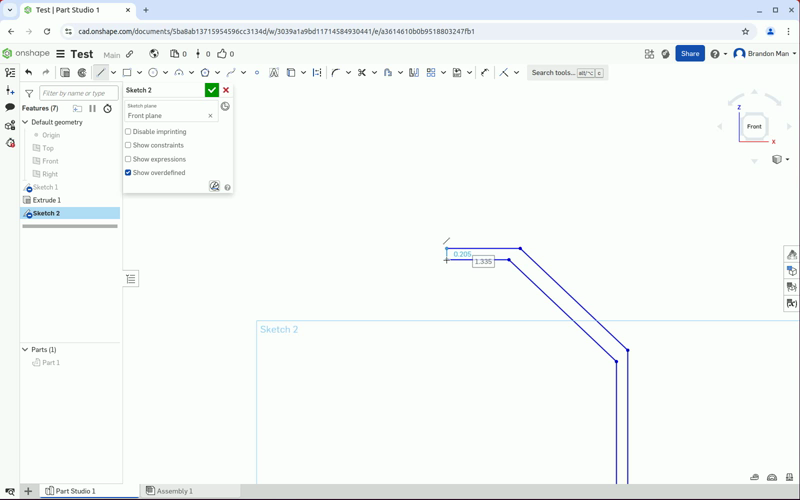
click(446, 259)
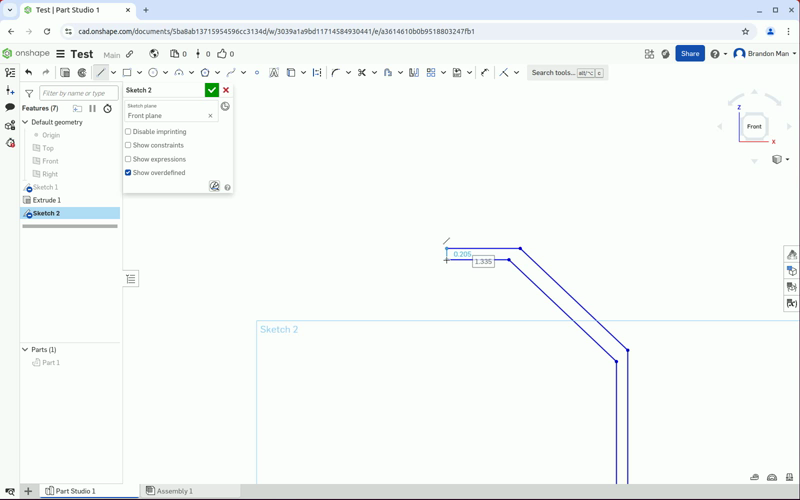
scroll(-6)
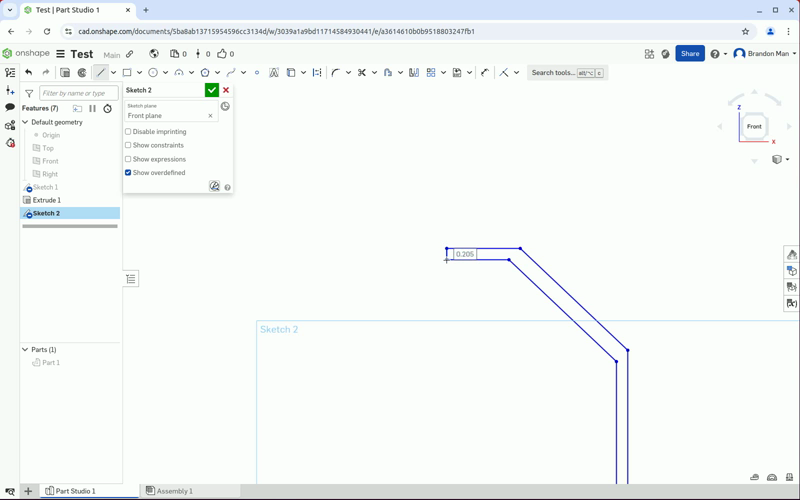
scroll(-6)
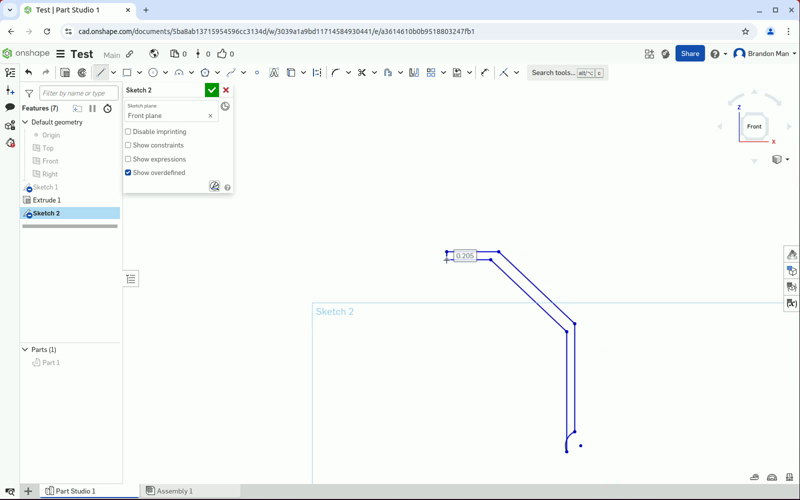
scroll(-6)
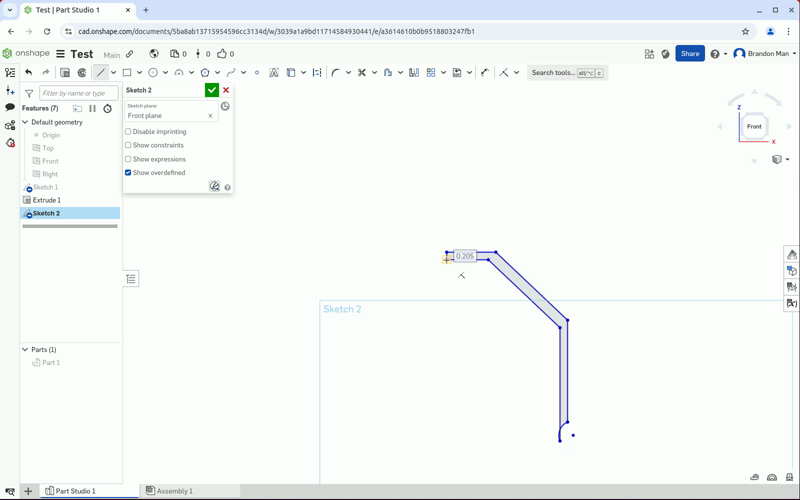
scroll(-6)
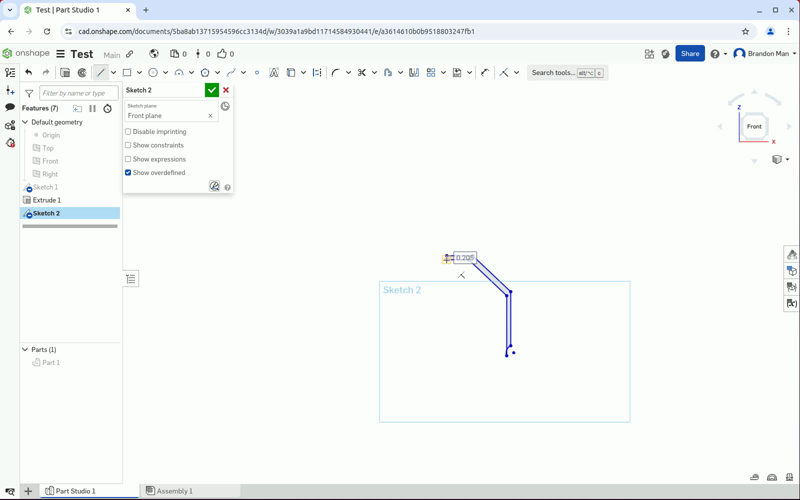
scroll(-6)
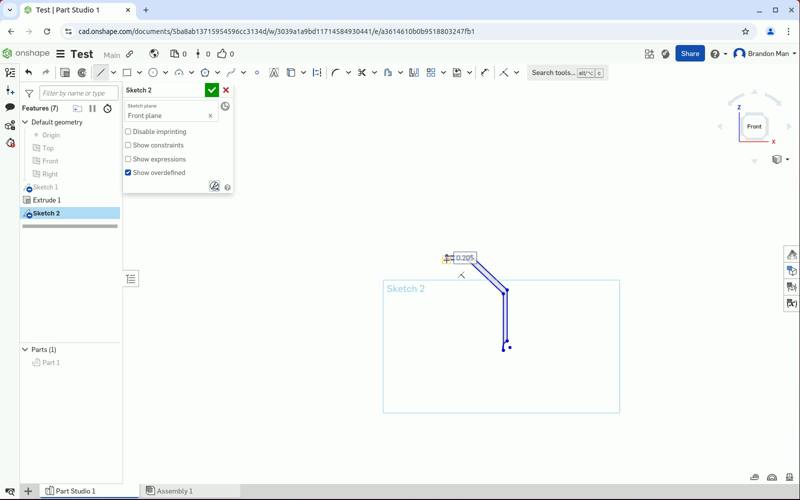
scroll(-6)
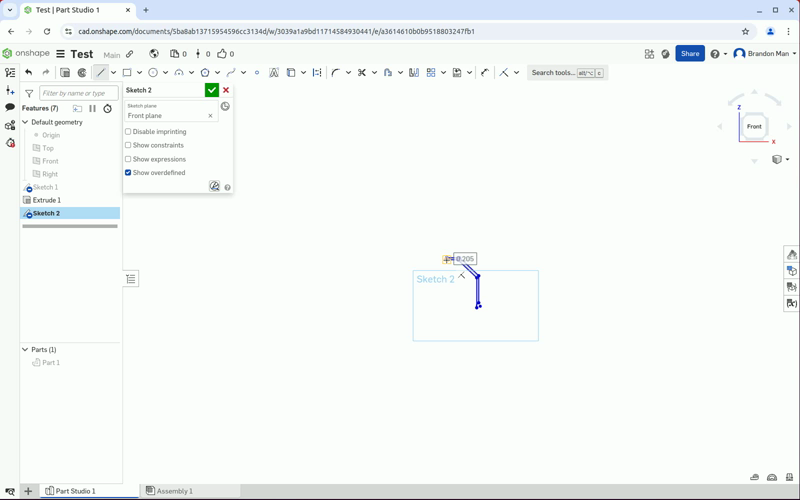
scroll(-6)
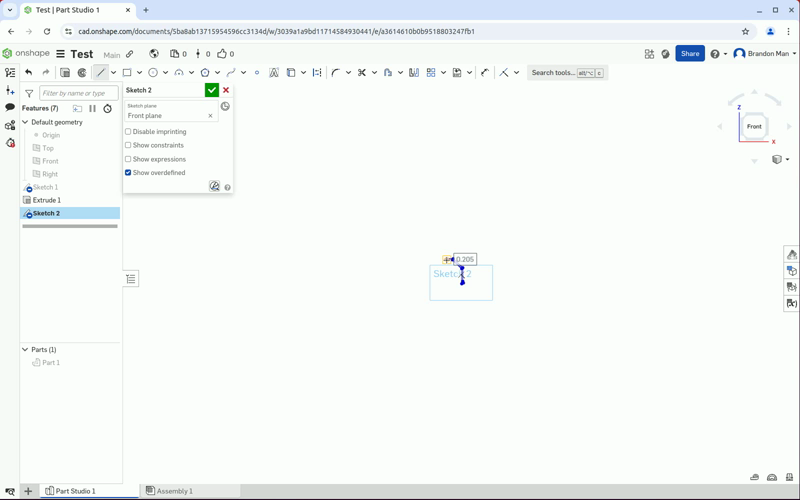
key(esc)
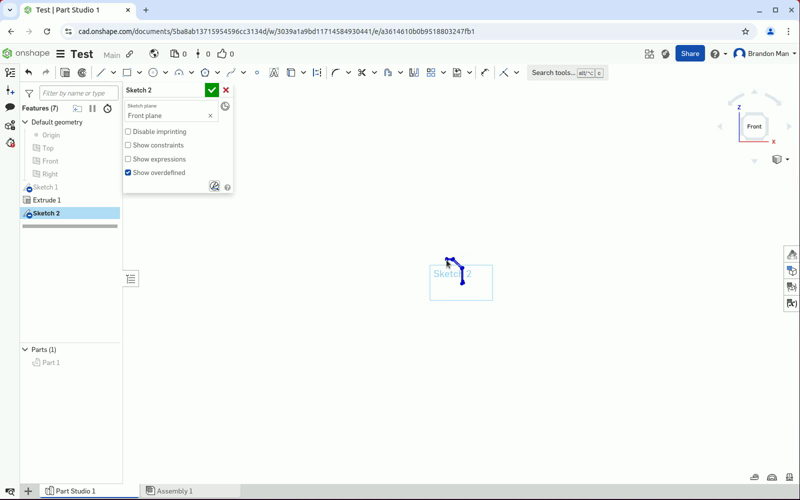
mouse_move(457, 263)
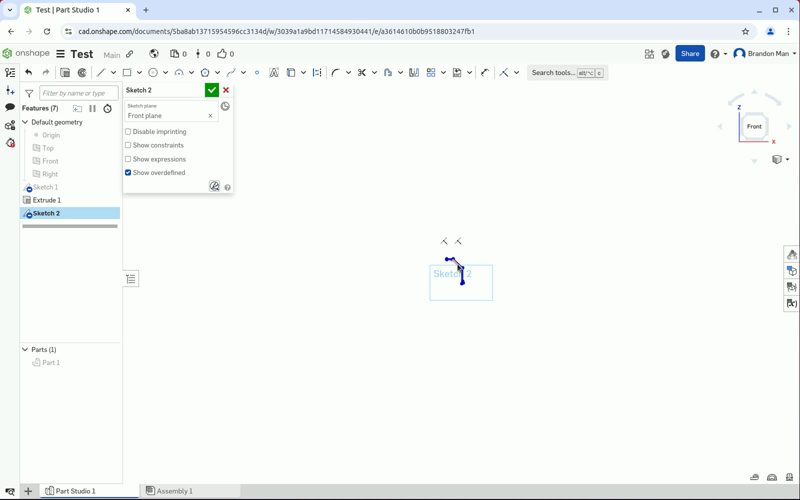
scroll(6)
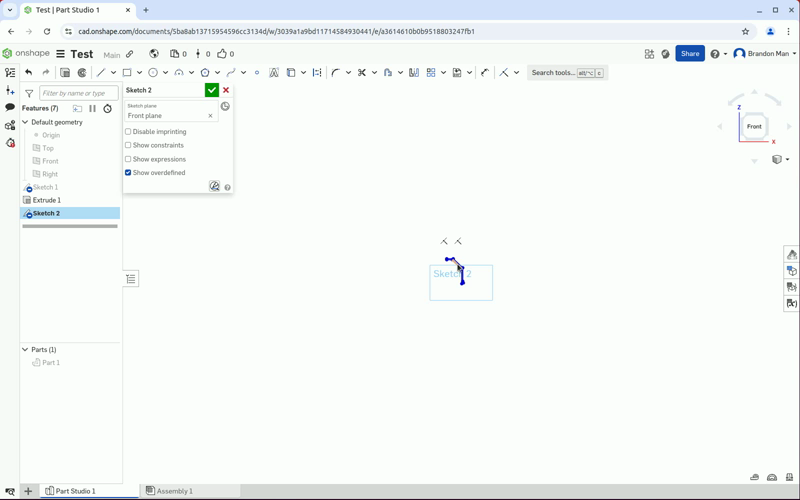
scroll(6)
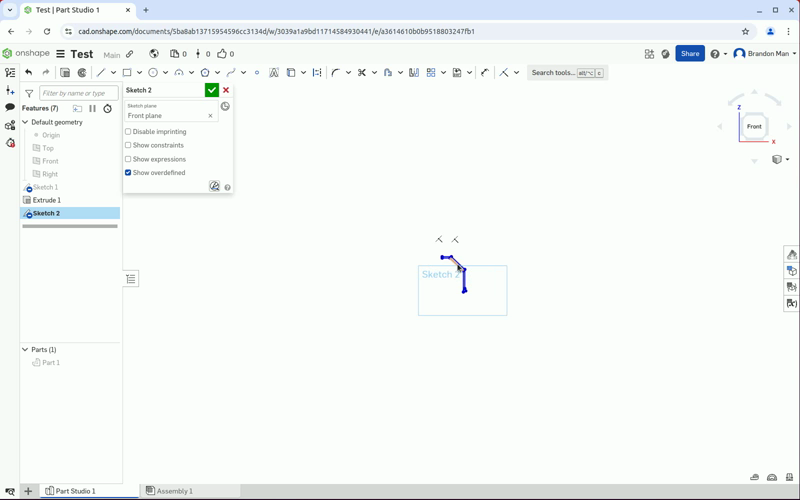
scroll(6)
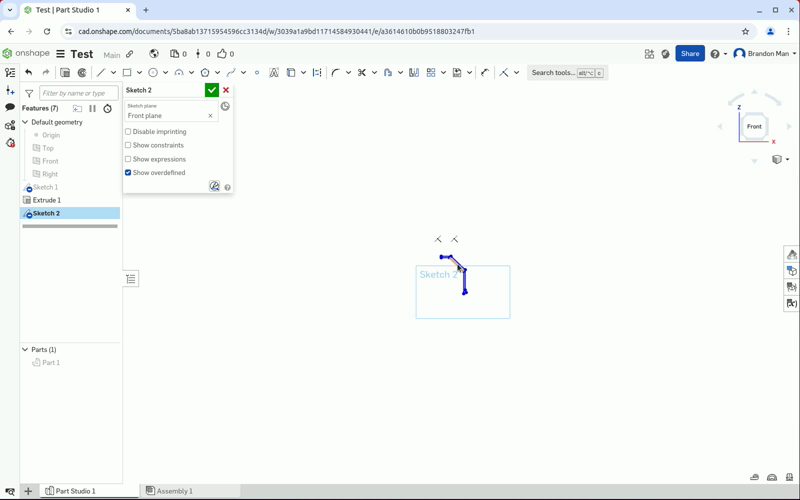
scroll(6)
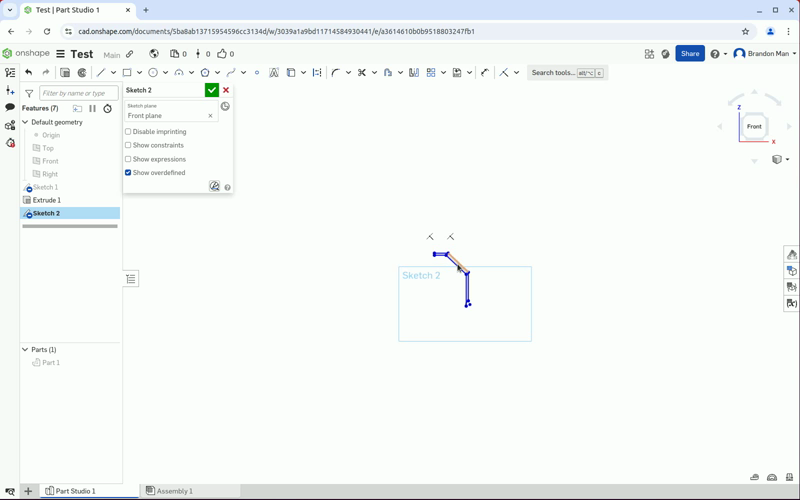
scroll(6)
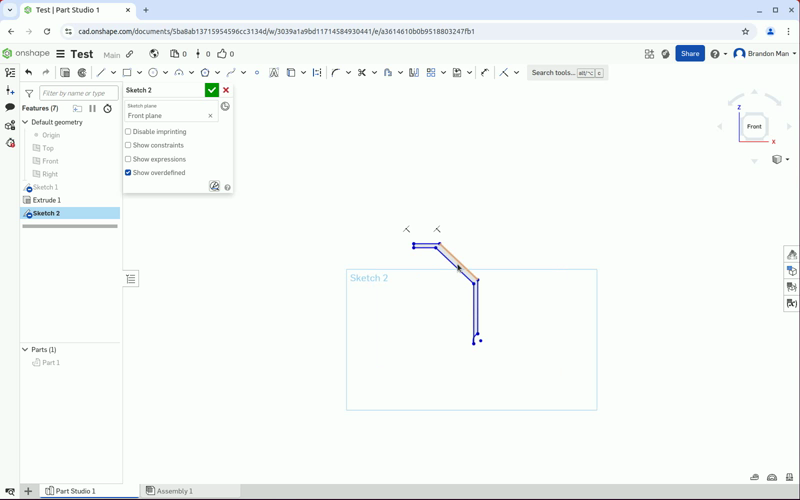
scroll(6)
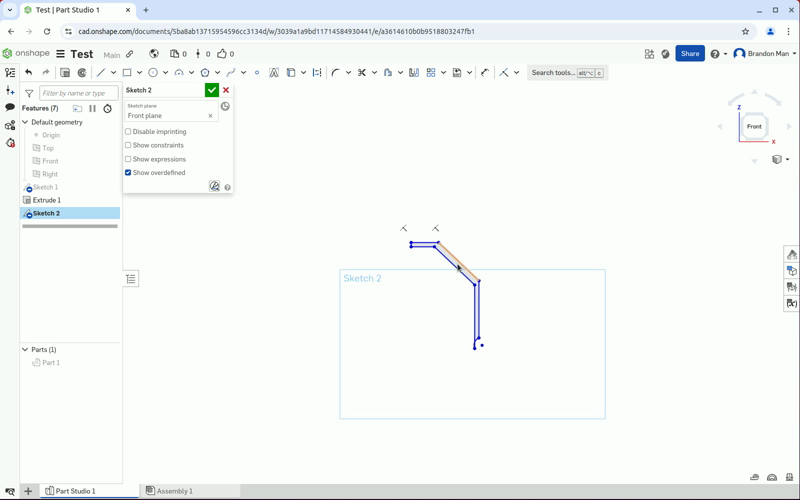
scroll(6)
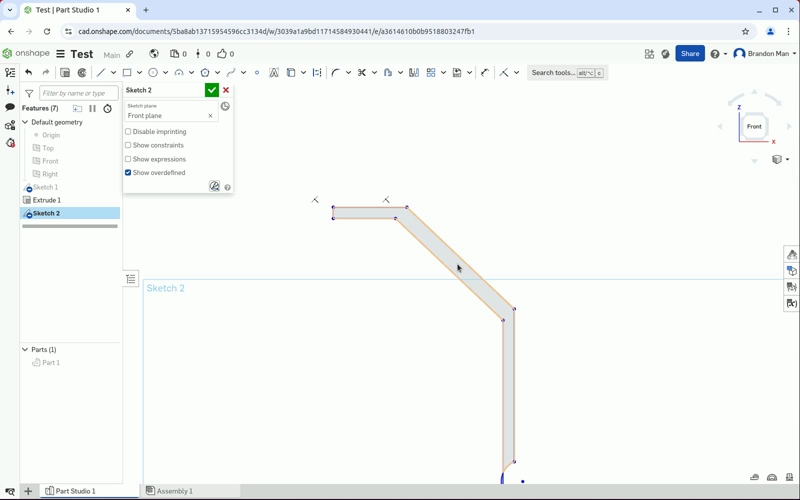
click(457, 263)
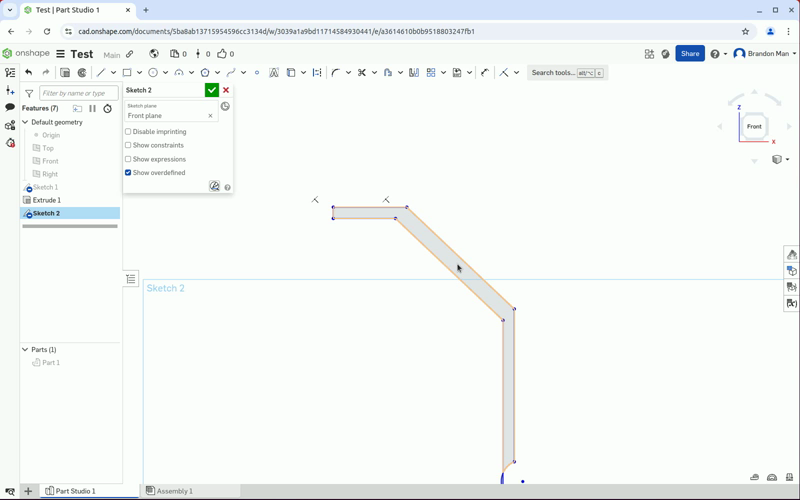
scroll(-6)
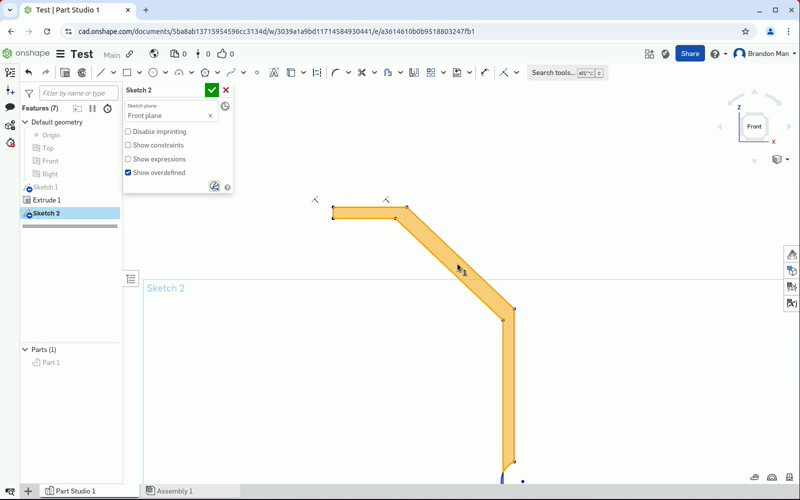
scroll(-6)
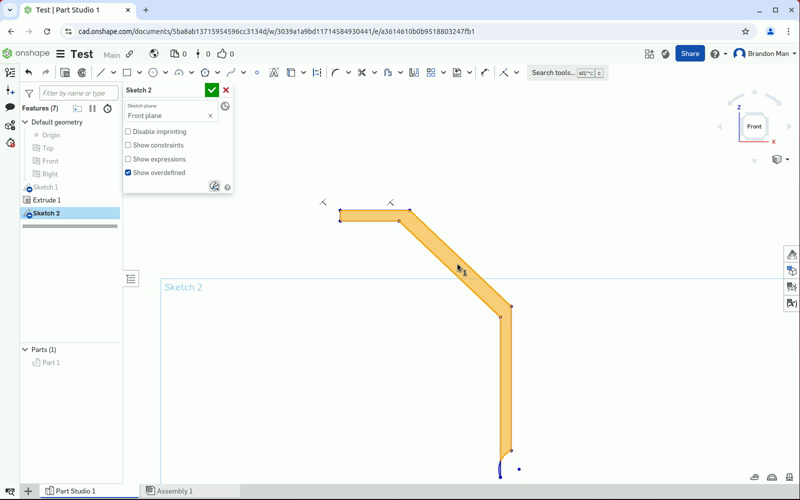
scroll(-6)
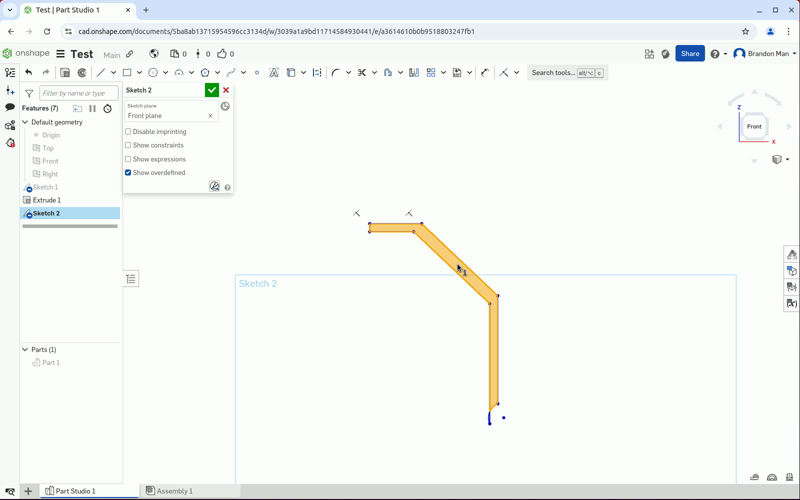
scroll(-6)
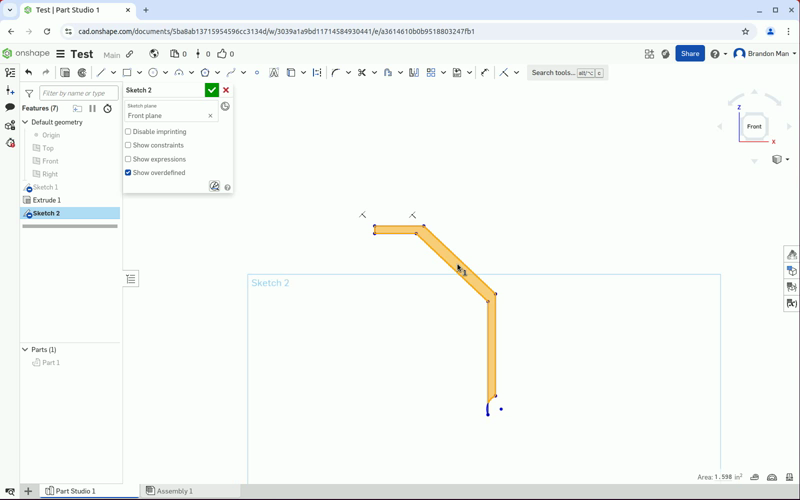
scroll(-6)
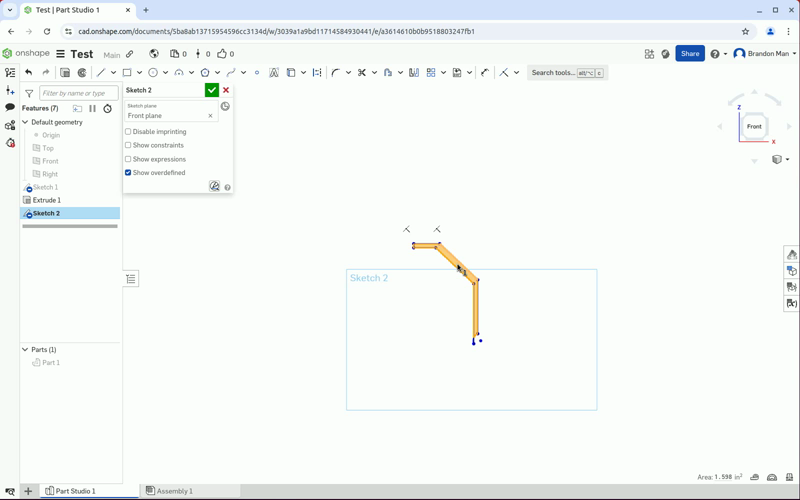
scroll(-6)
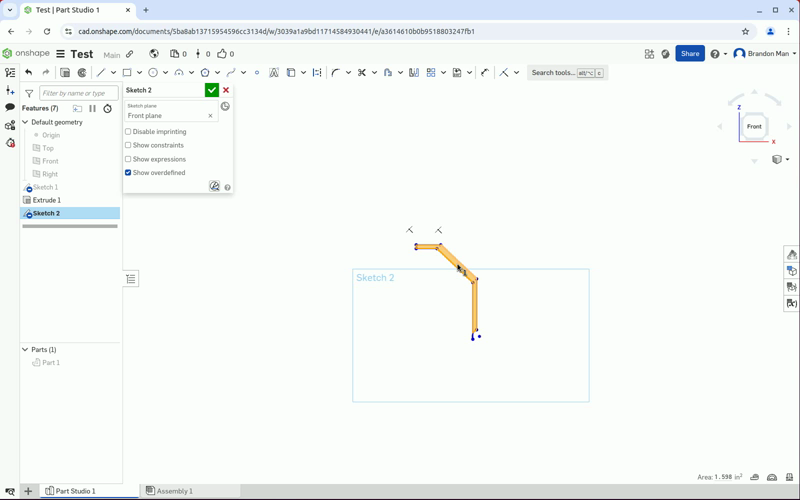
scroll(-6)
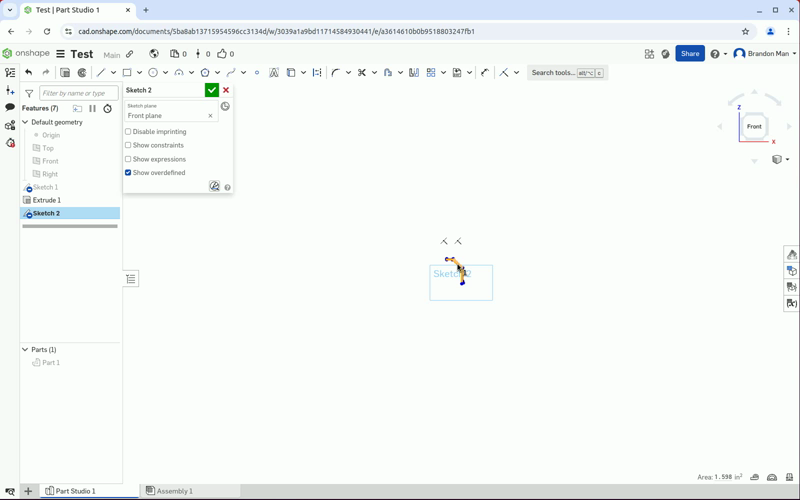
mouse_move(73, 352)
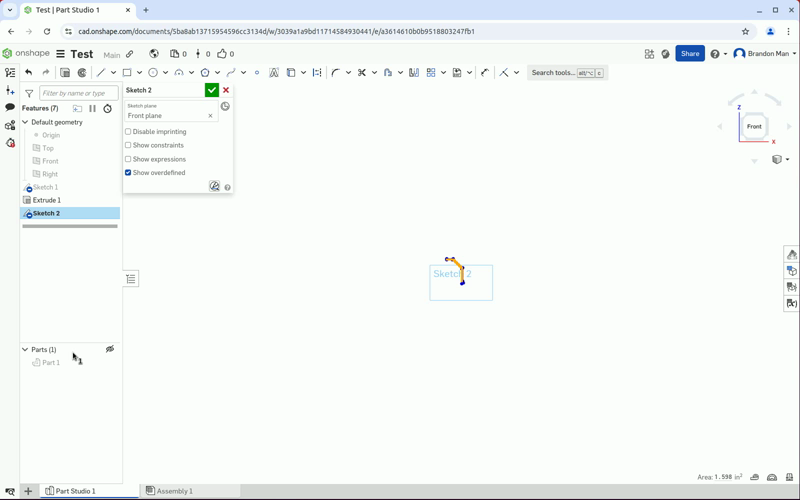
key(shift+y)
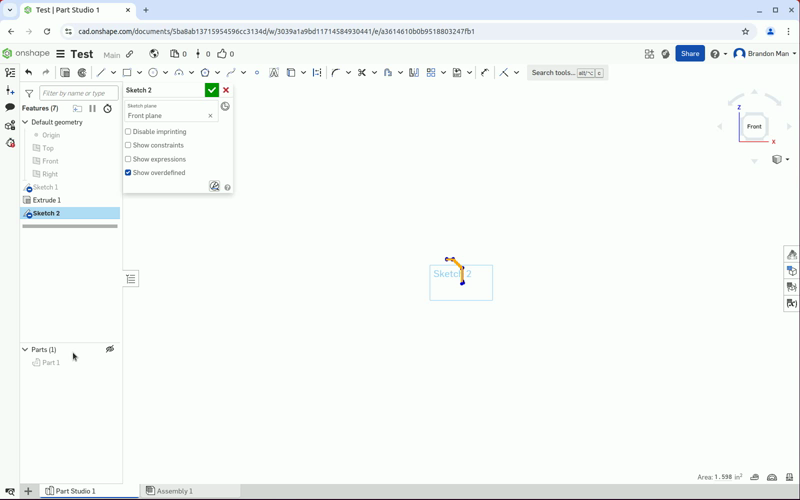
key(shift+e)
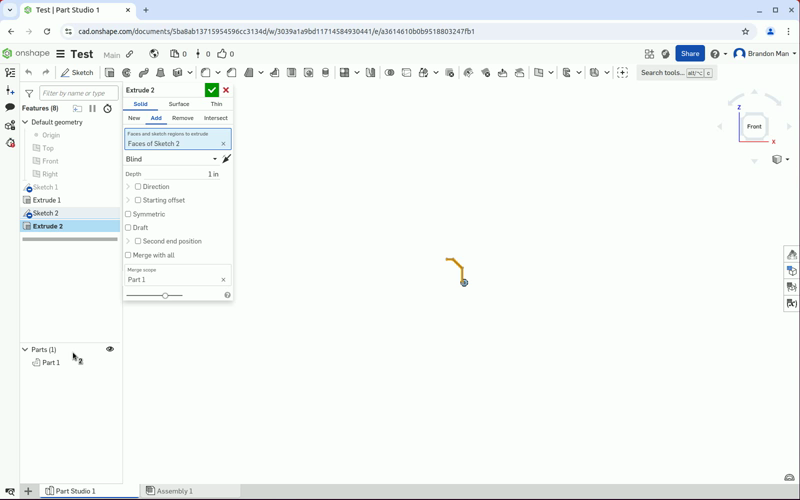
mouse_move(143, 106)
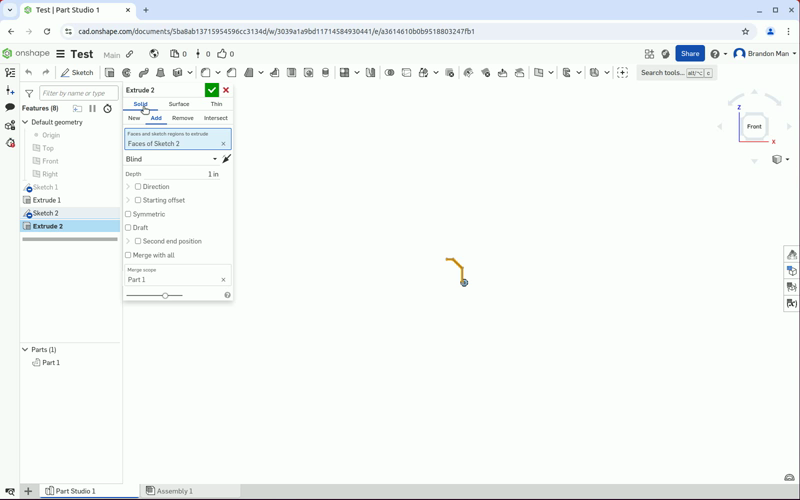
click(143, 106)
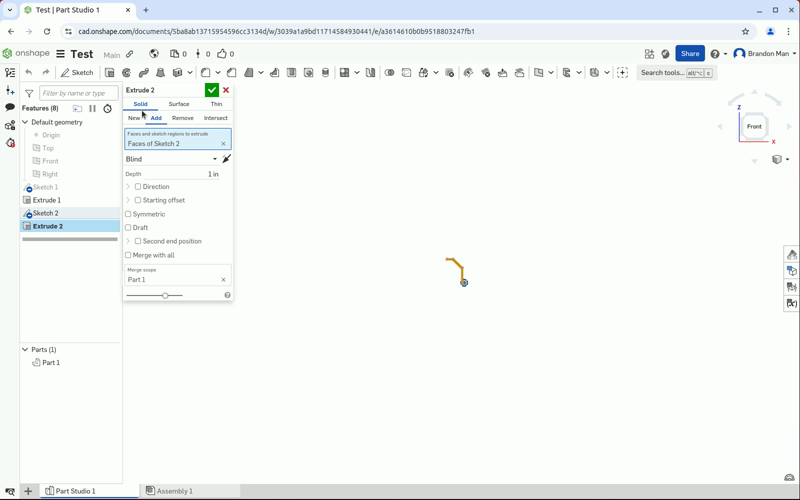
mouse_move(137, 120)
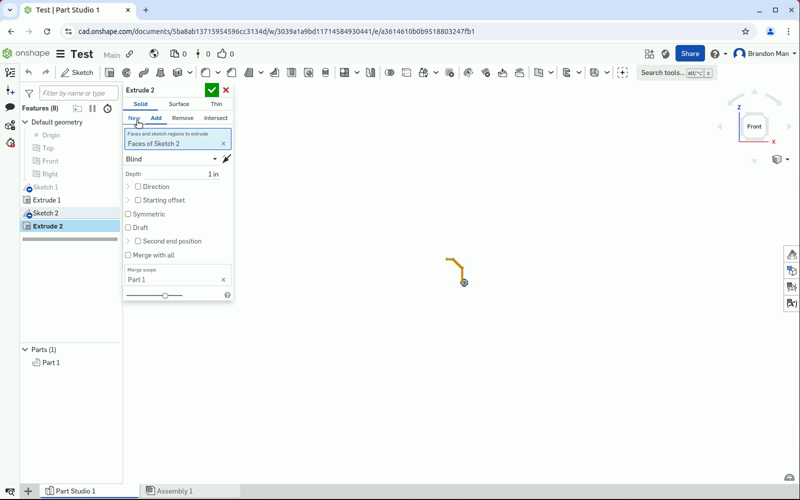
click(137, 120)
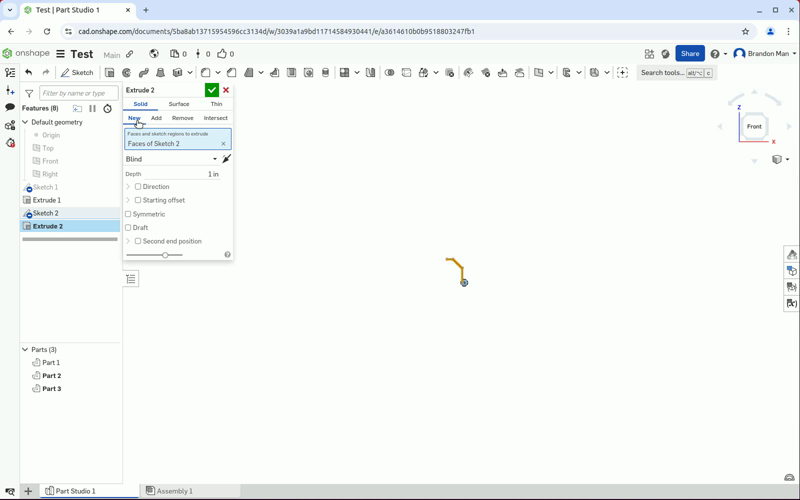
key(tab, 4)
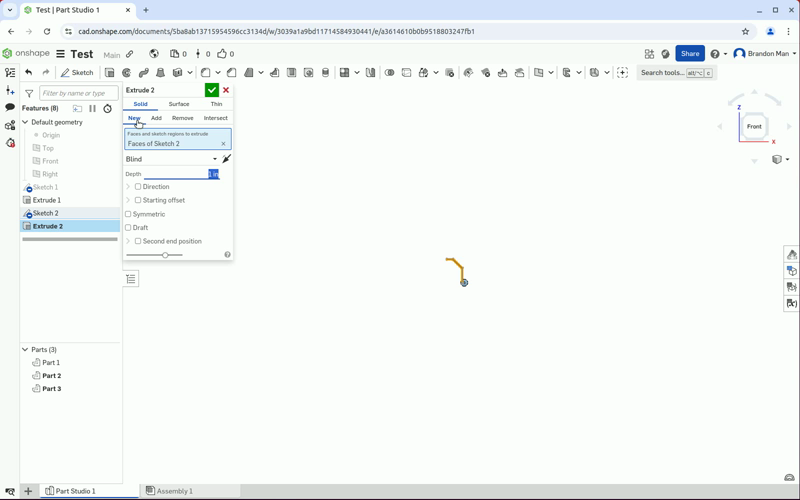
text(17.813)
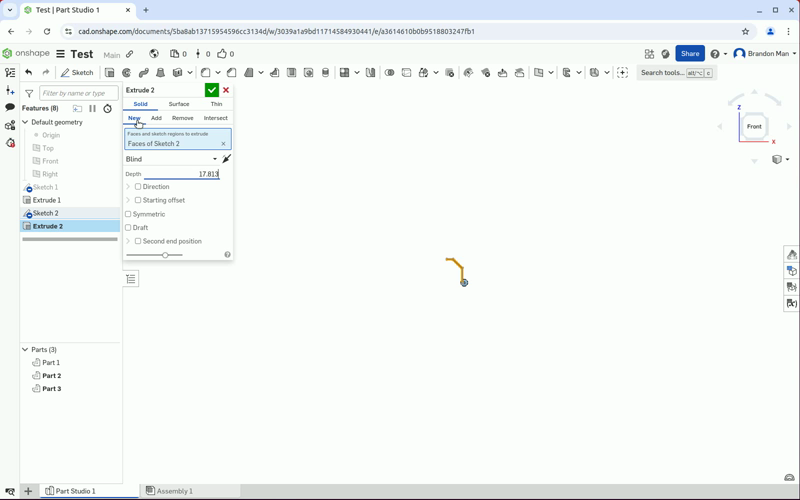
key(enter)
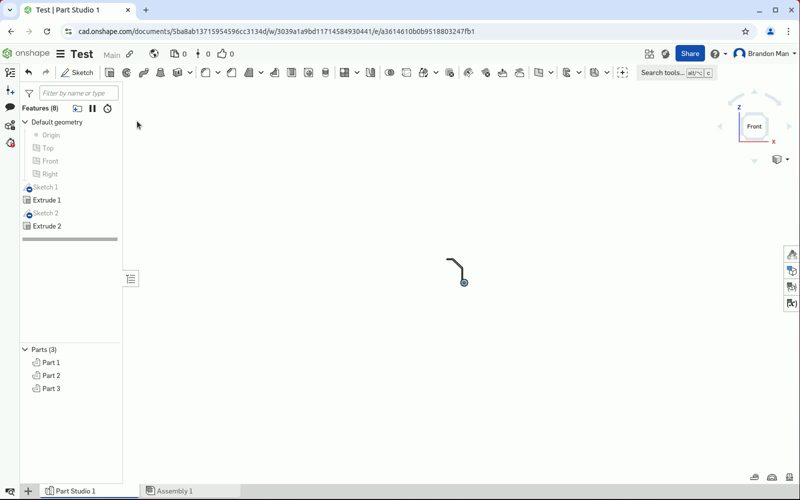
key(shift+h)
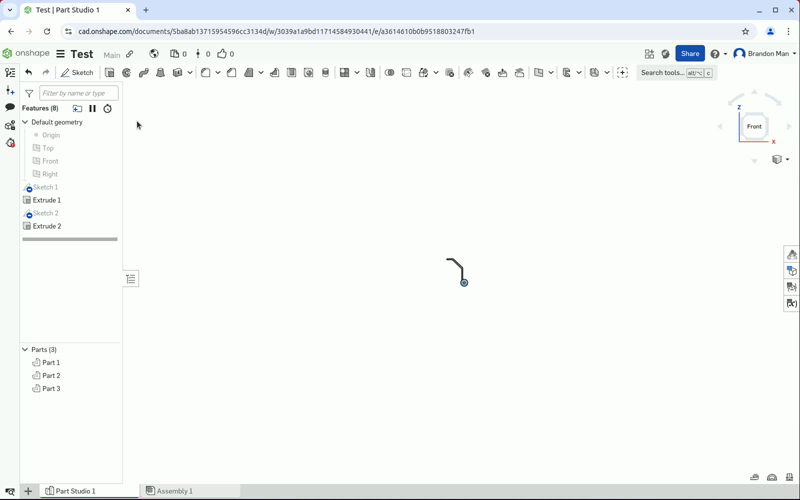
key(shift+h)
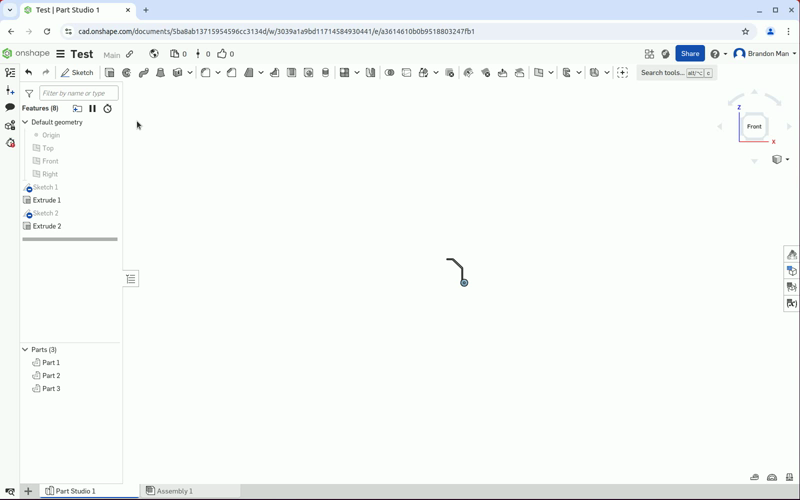
mouse_move(73, 189)
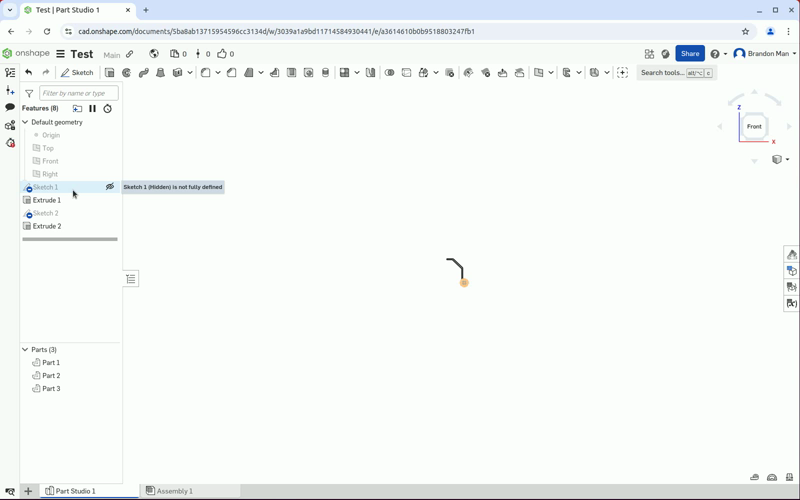
click(73, 189)
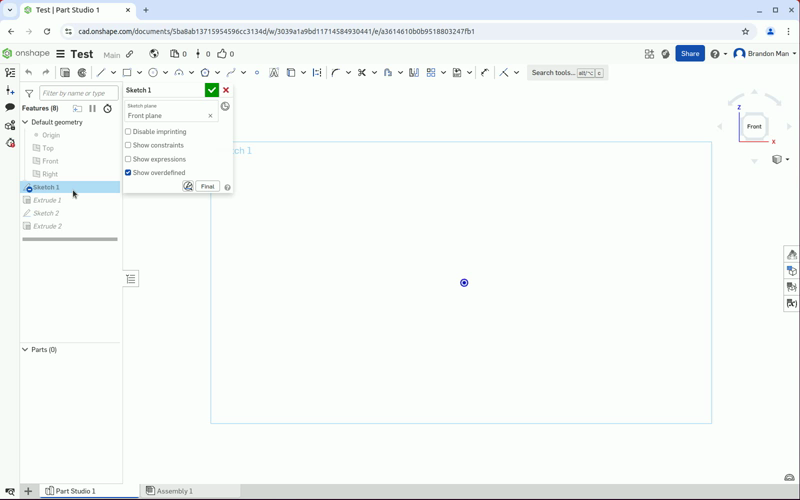
mouse_move(229, 92)
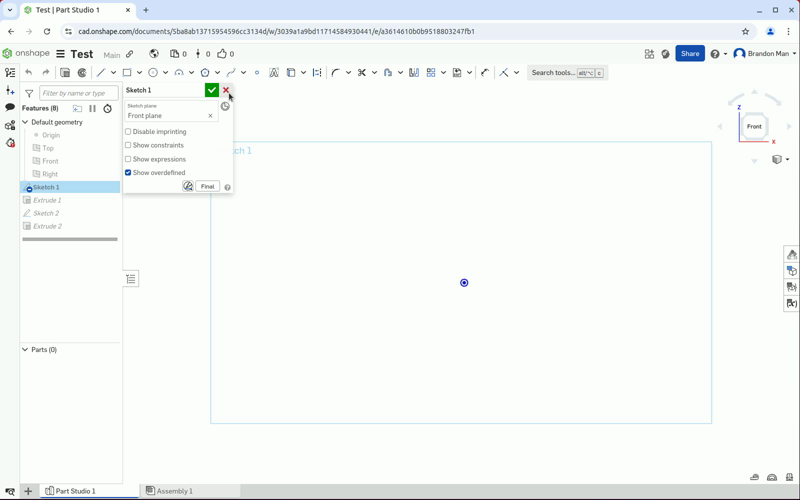
click(229, 92)
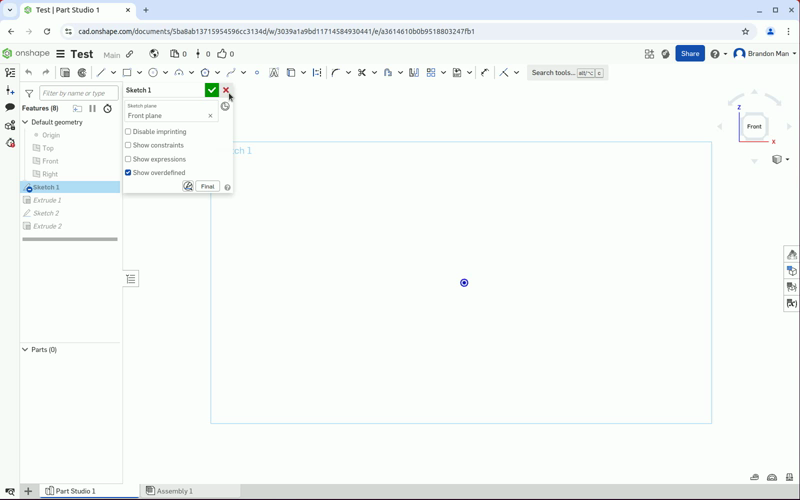
key(shift+s)
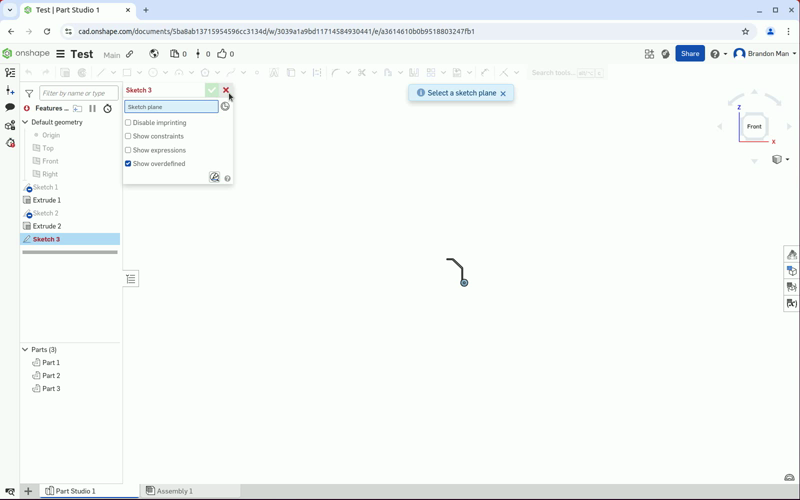
mouse_move(73, 163)
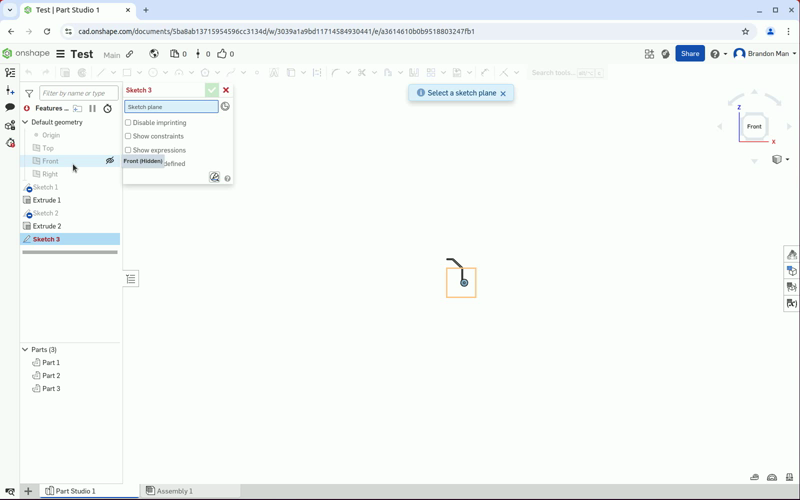
click(73, 163)
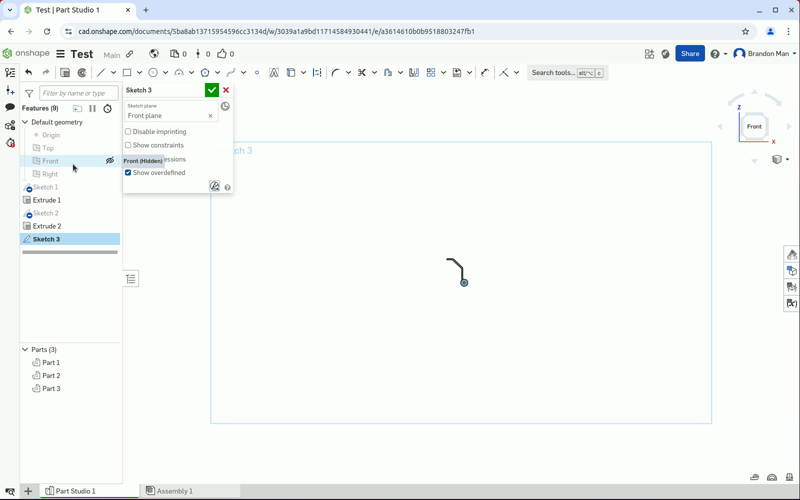
mouse_move(73, 352)
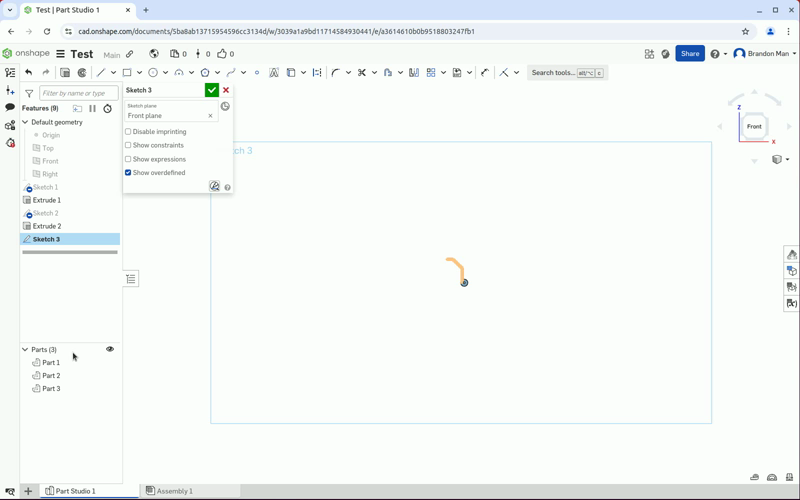
key(y)
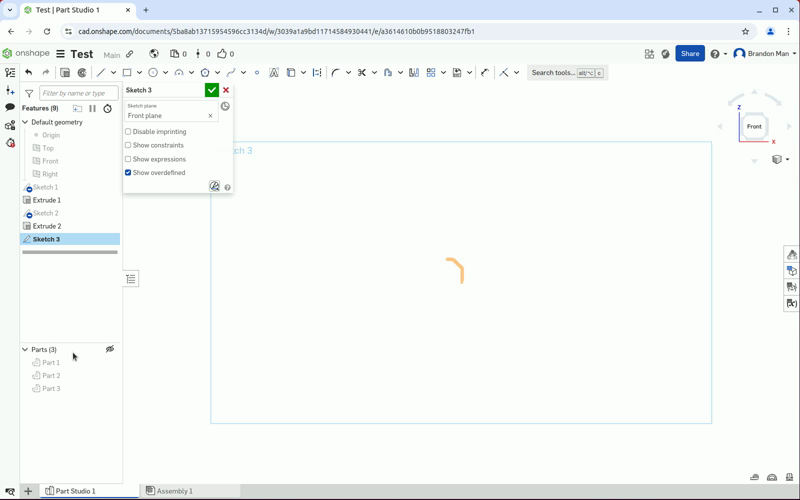
key(c)
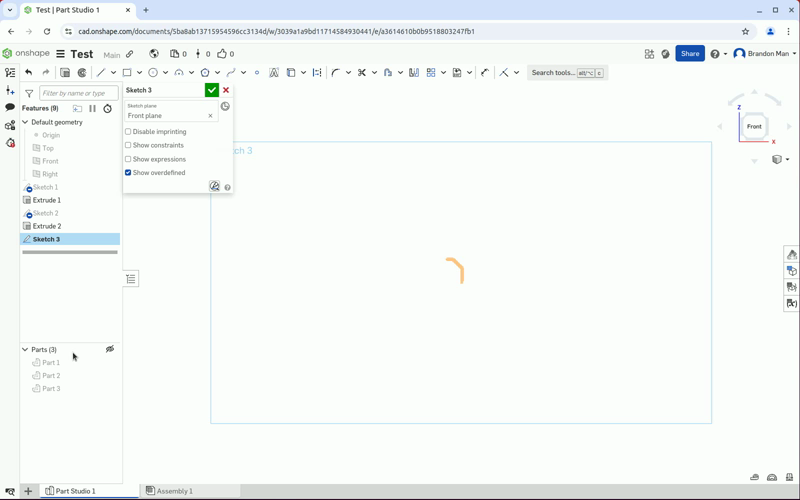
key_down(shift)
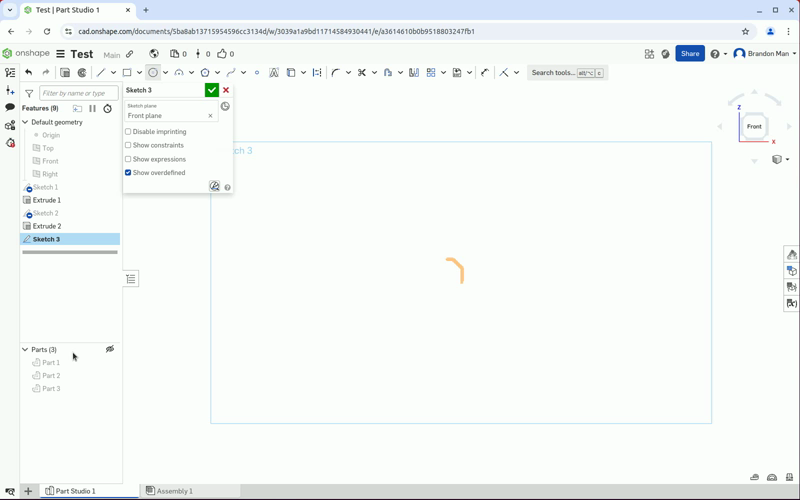
mouse_move(464, 282)
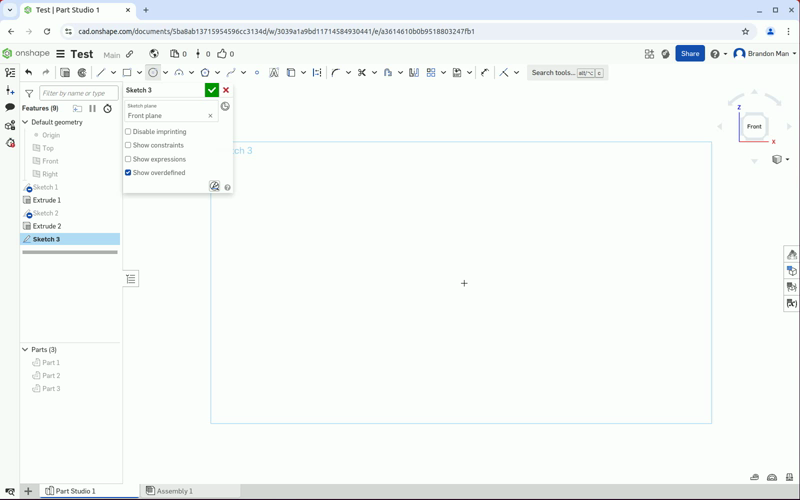
click(464, 282)
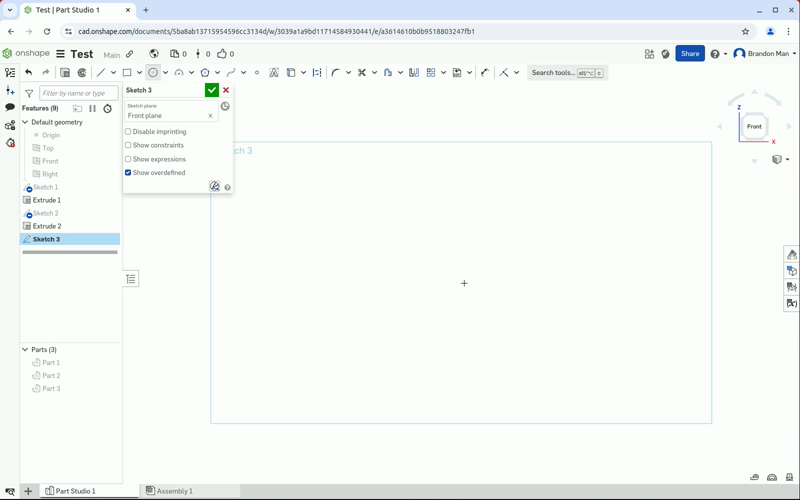
key_up(shift)
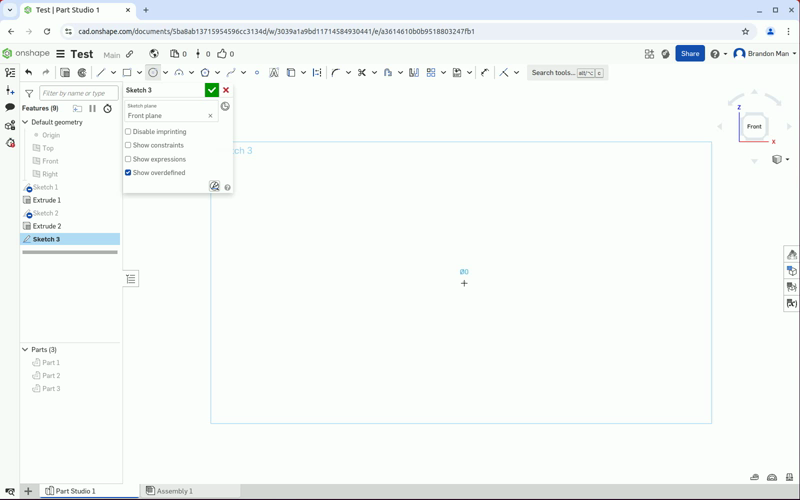
mouse_move(467, 282)
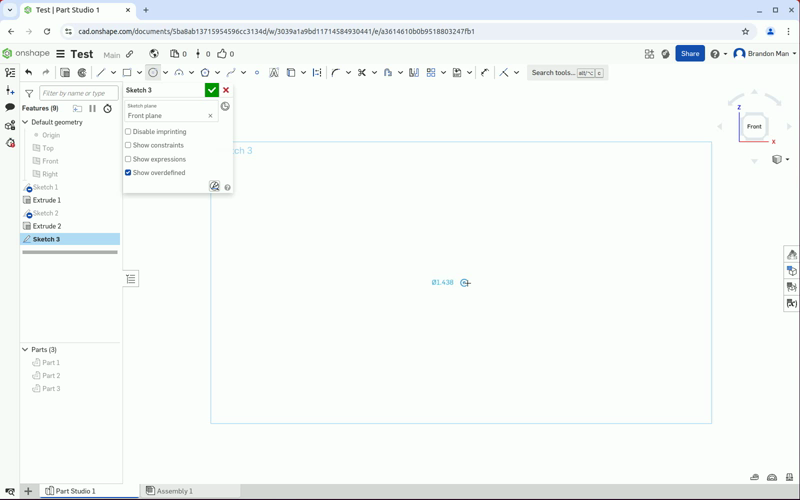
click(467, 282)
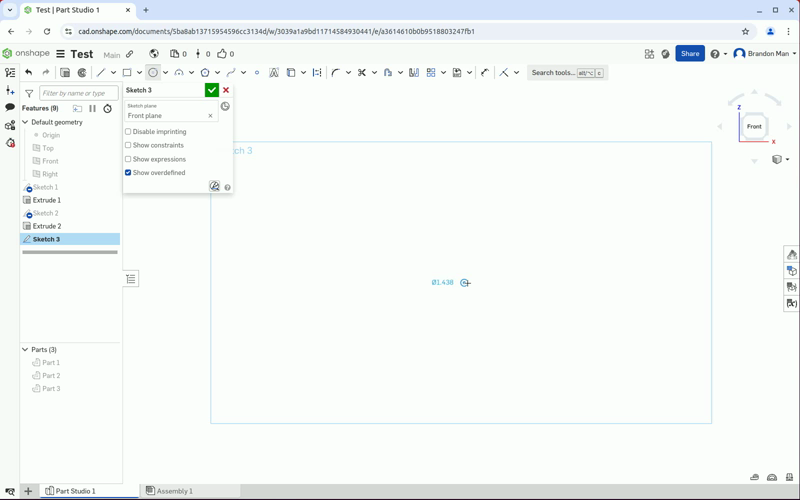
key(esc)
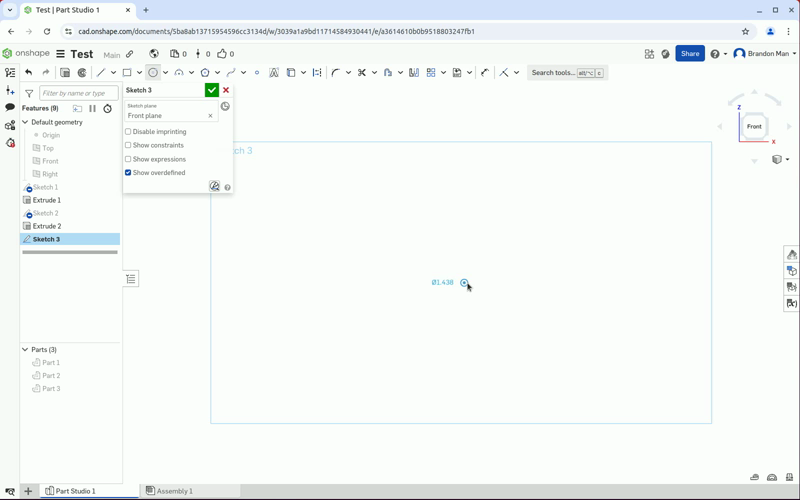
key(c)
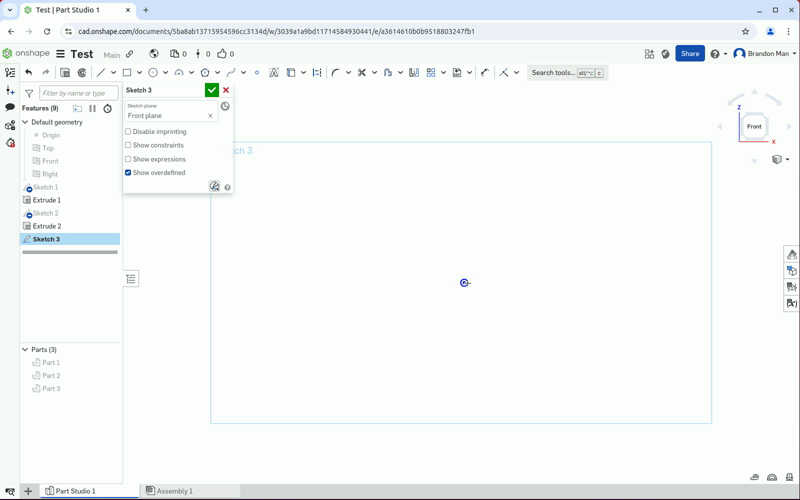
key_down(shift)
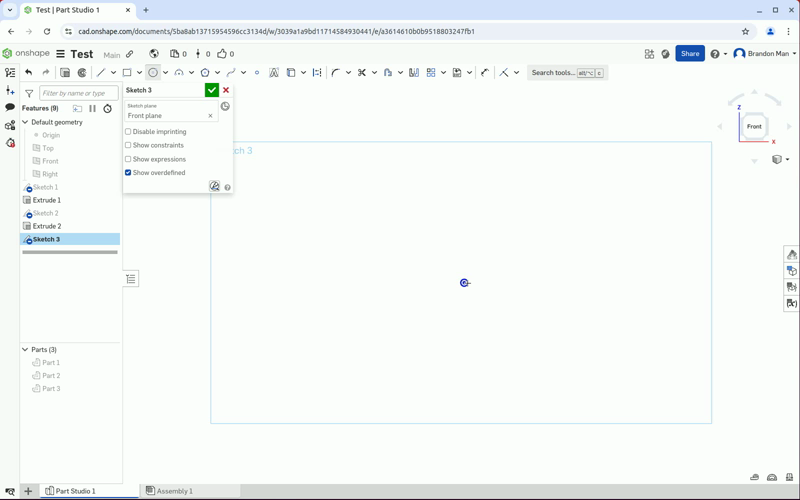
mouse_move(464, 282)
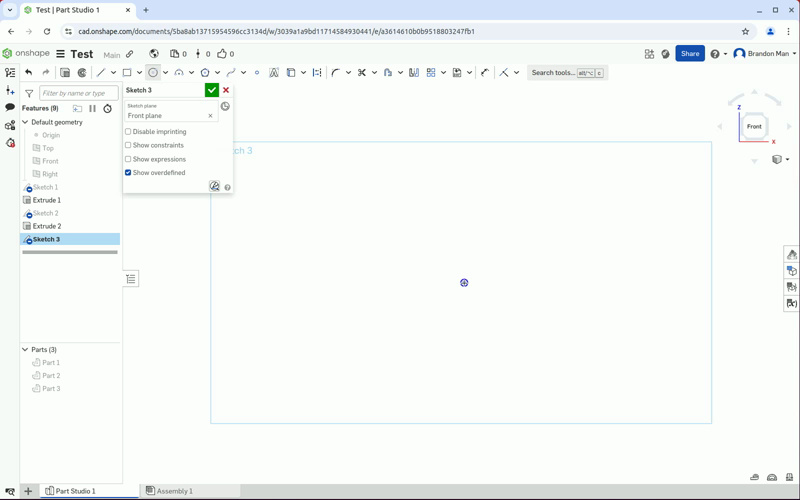
scroll(6)
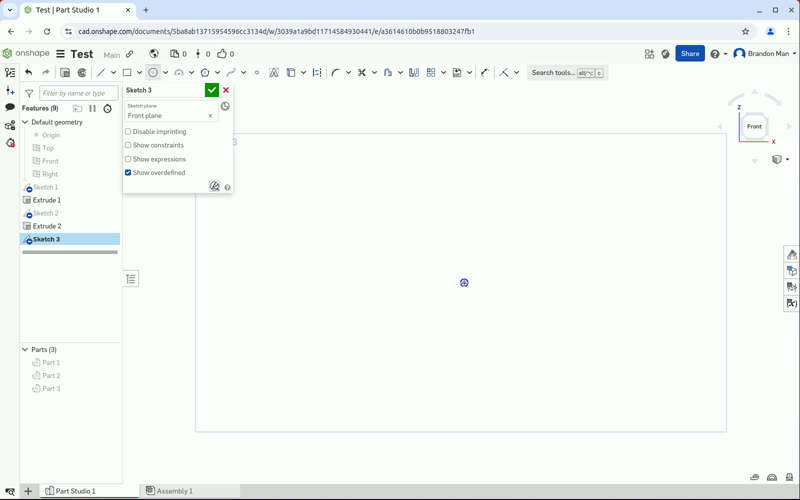
scroll(6)
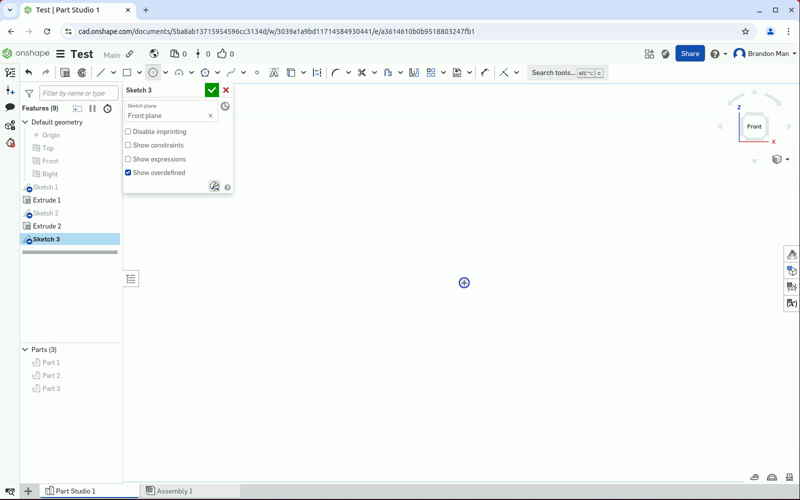
scroll(6)
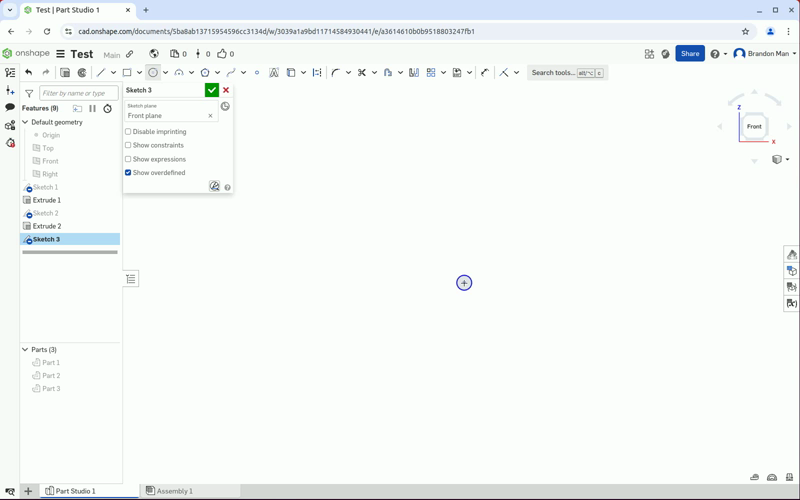
scroll(6)
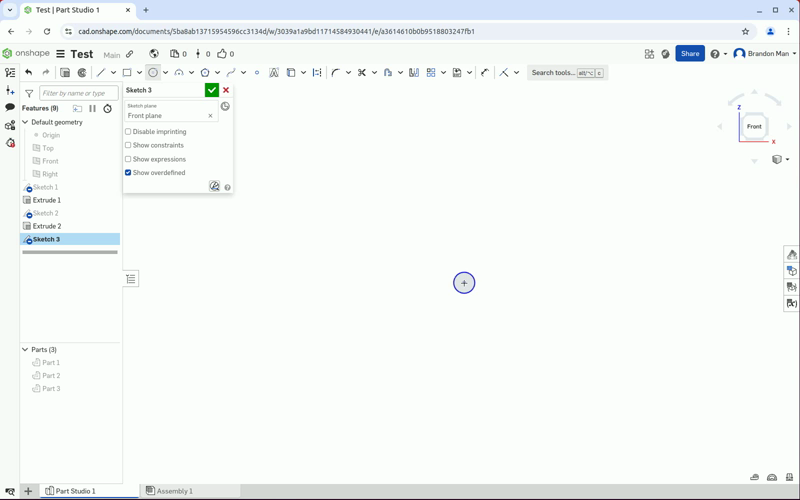
scroll(6)
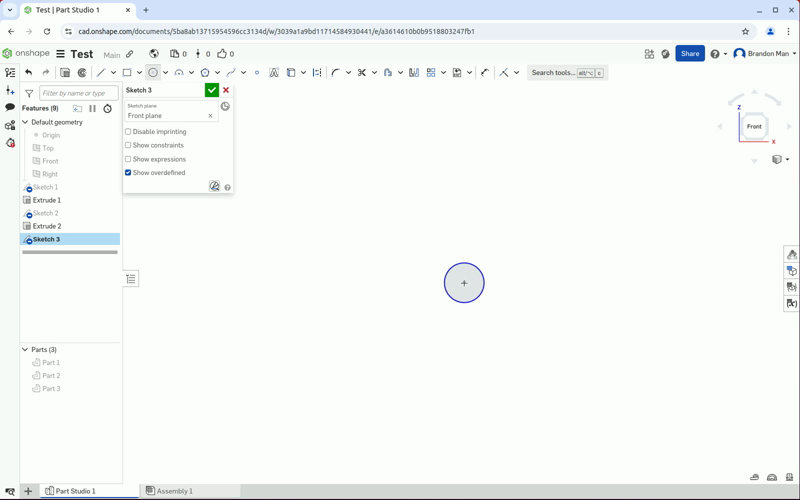
scroll(6)
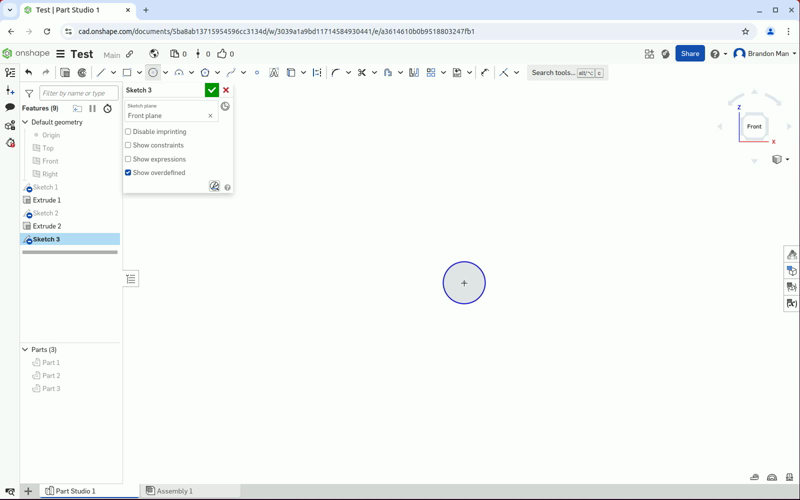
scroll(6)
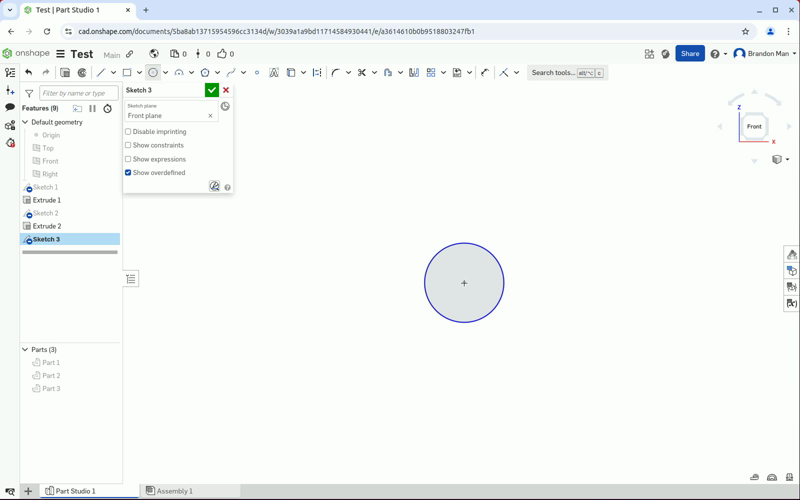
click(464, 282)
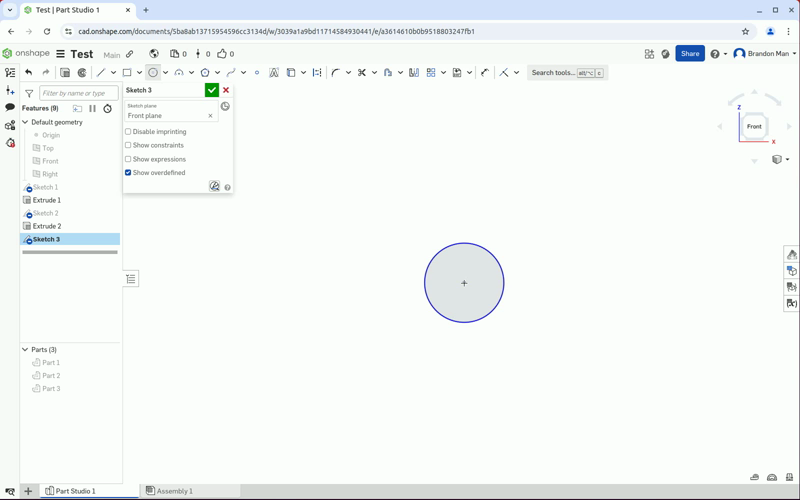
scroll(-6)
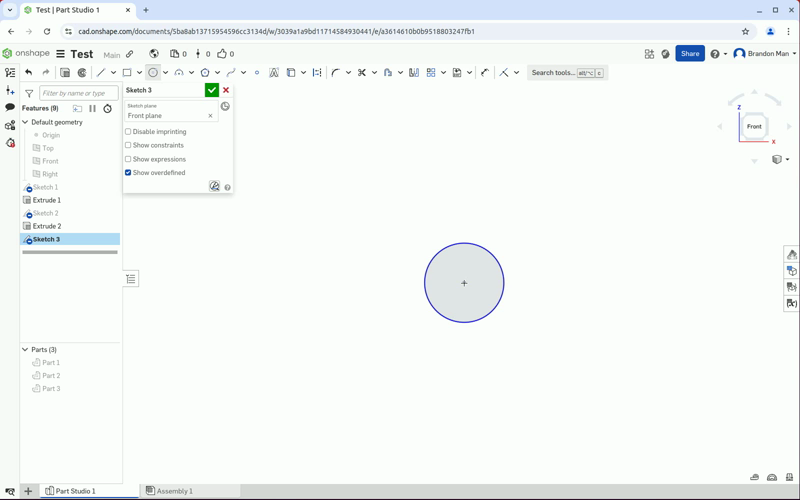
scroll(-6)
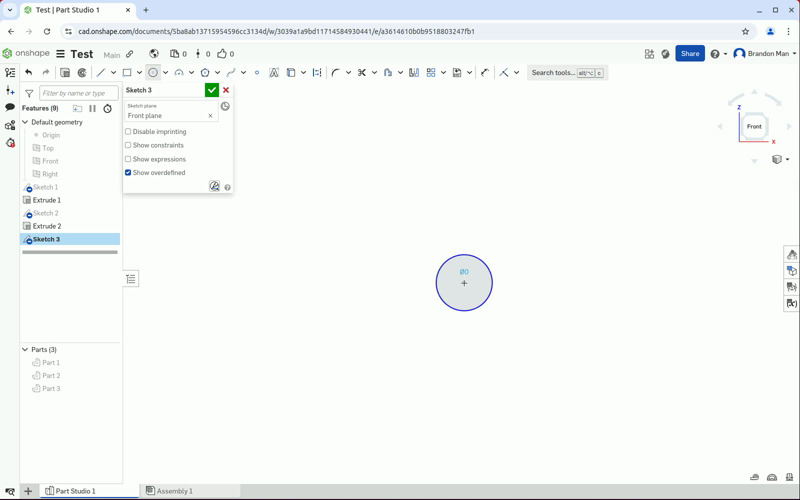
scroll(-6)
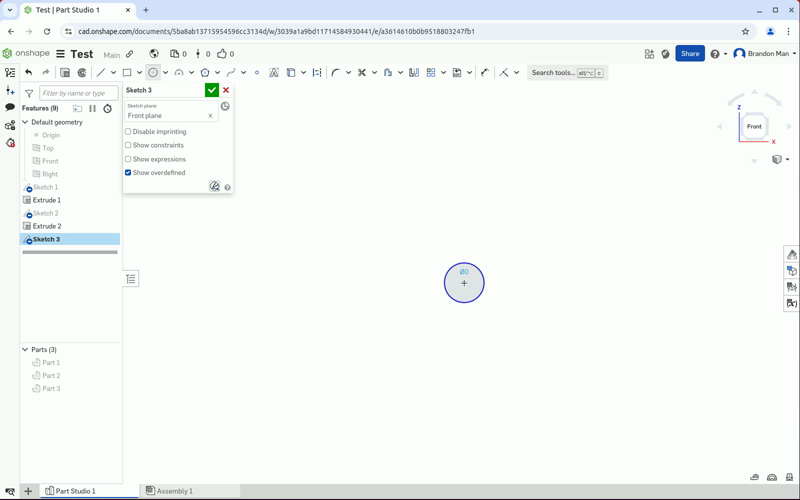
scroll(-6)
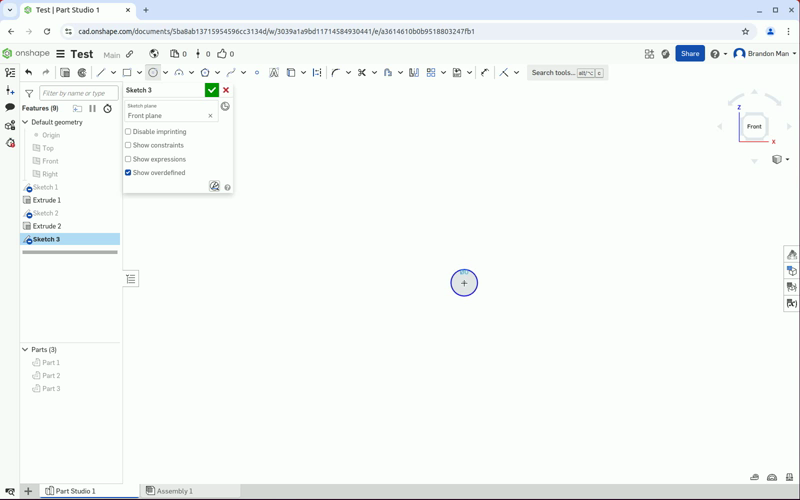
scroll(-6)
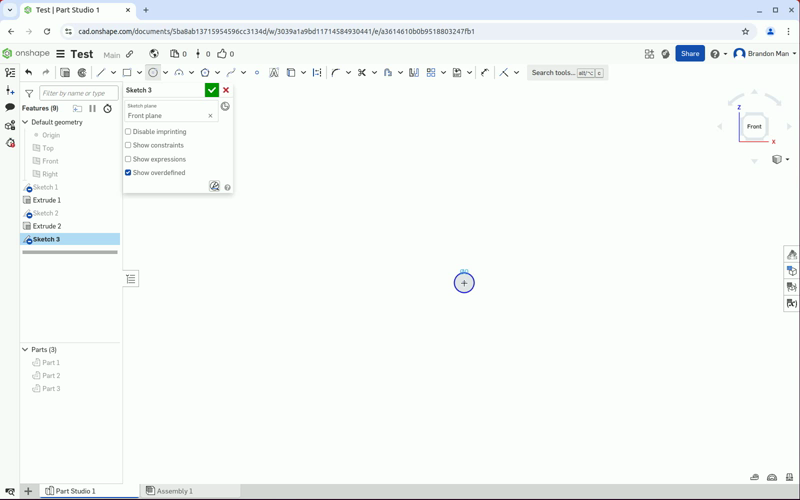
scroll(-6)
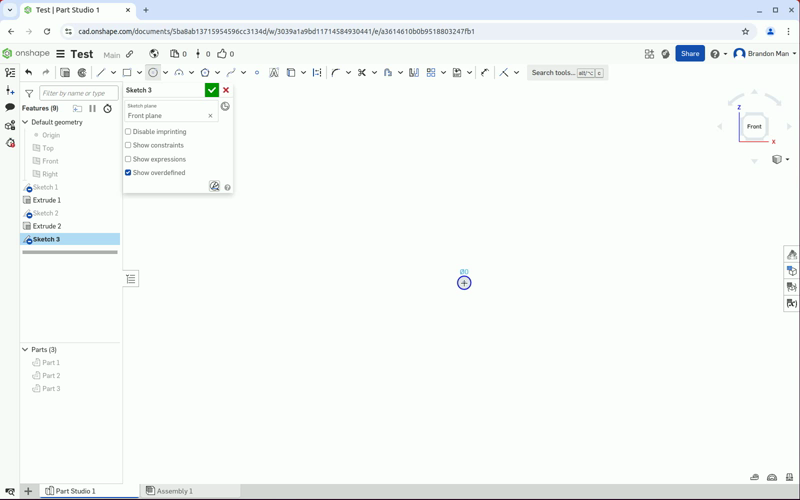
scroll(-6)
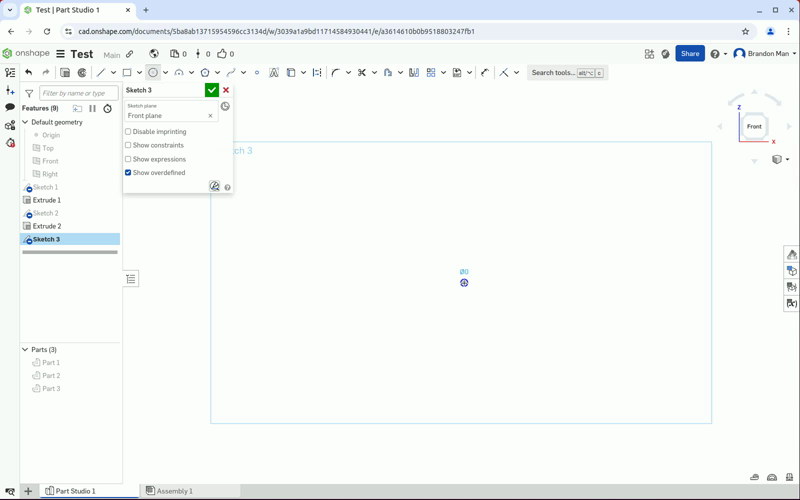
key_up(shift)
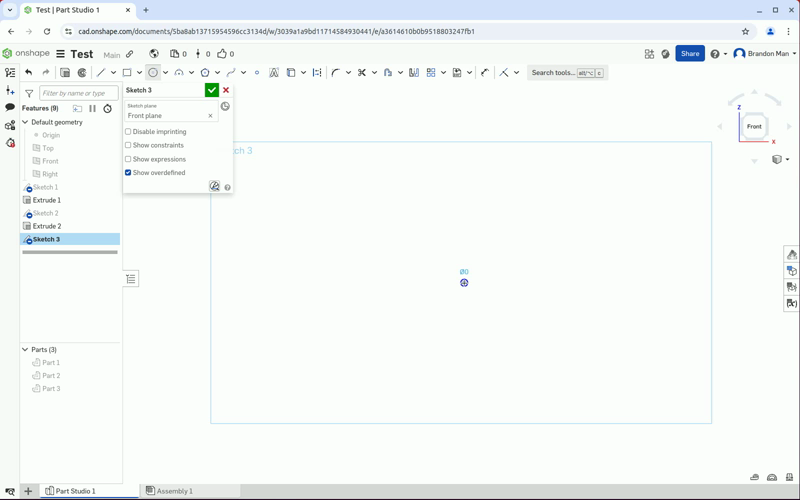
mouse_move(465, 282)
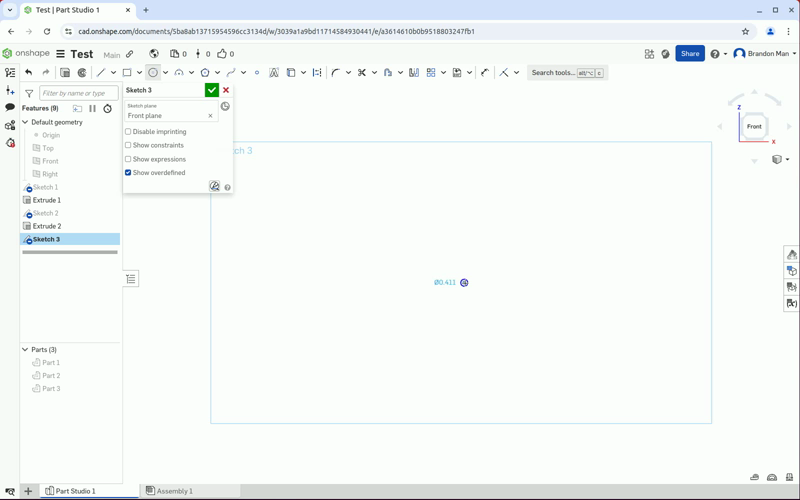
scroll(6)
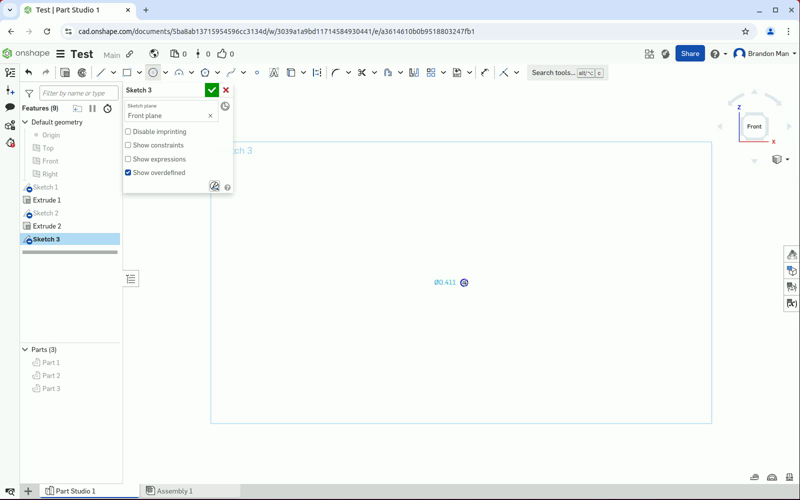
scroll(6)
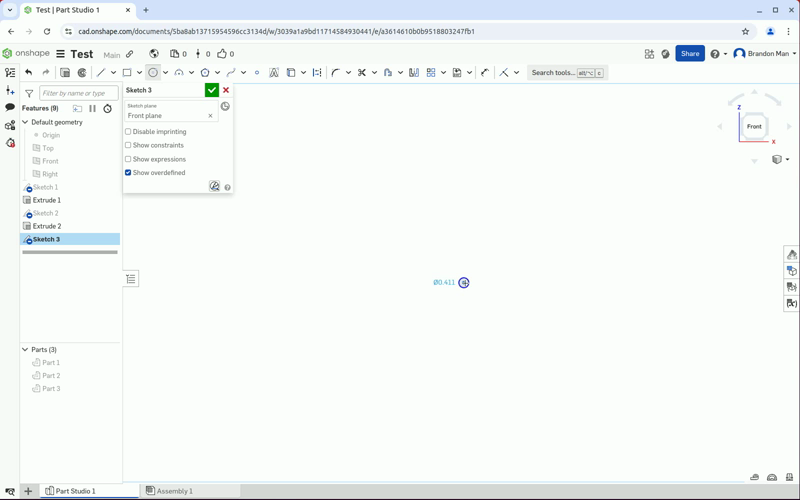
scroll(6)
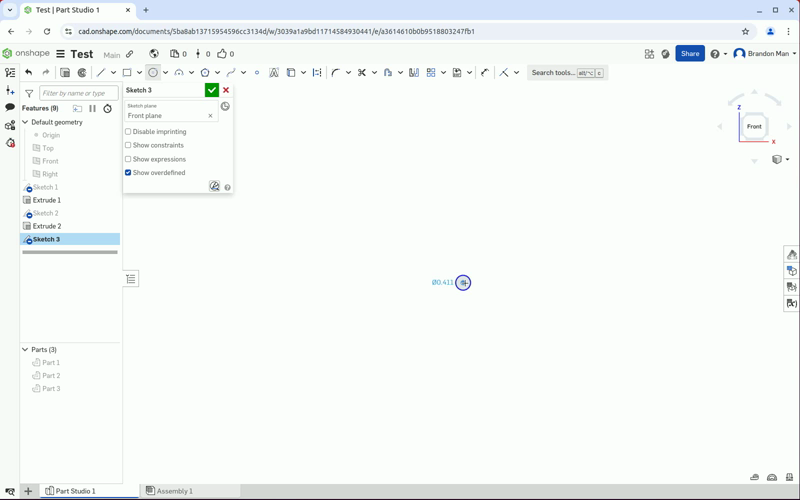
scroll(6)
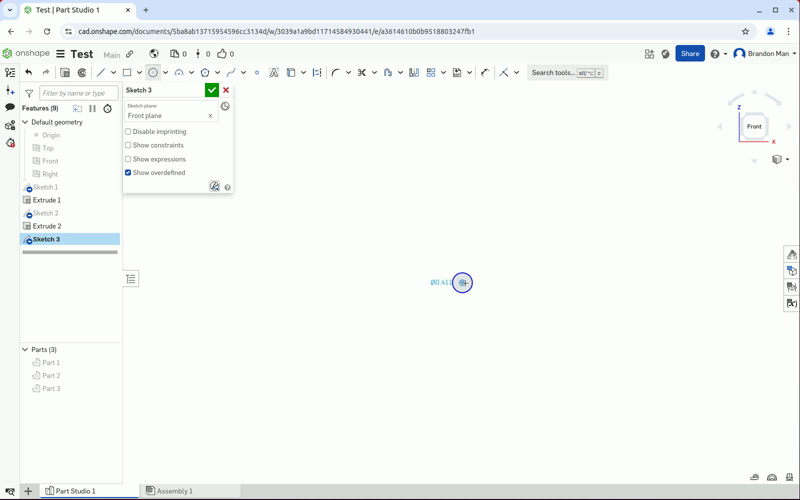
scroll(6)
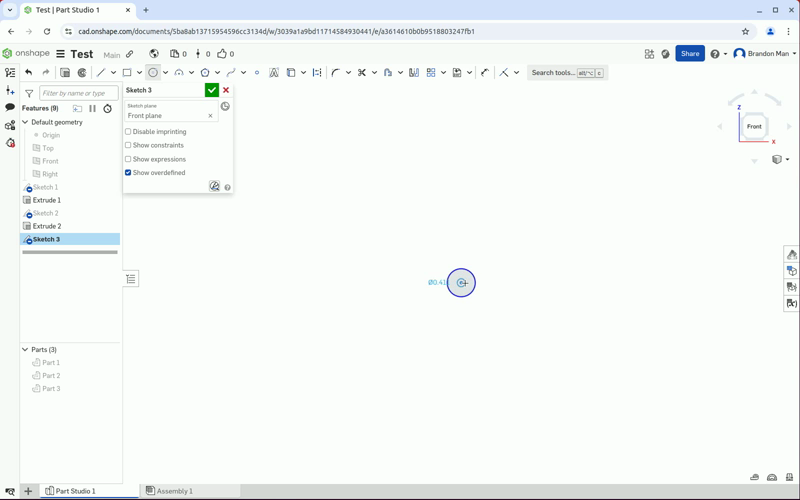
scroll(6)
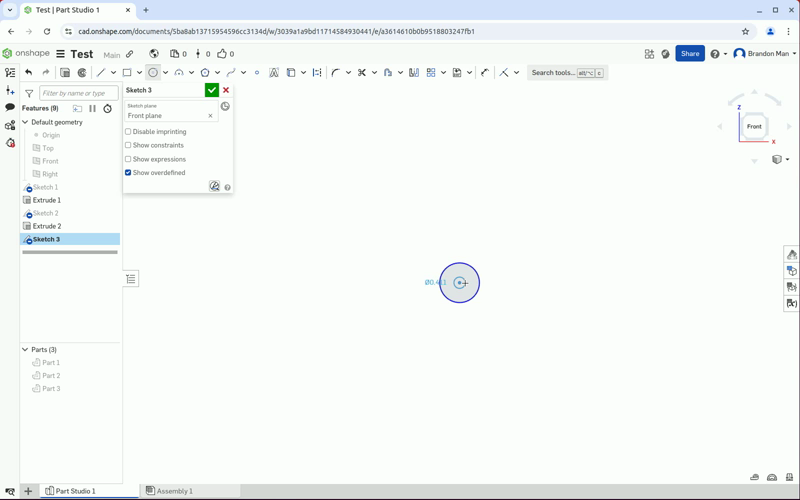
scroll(6)
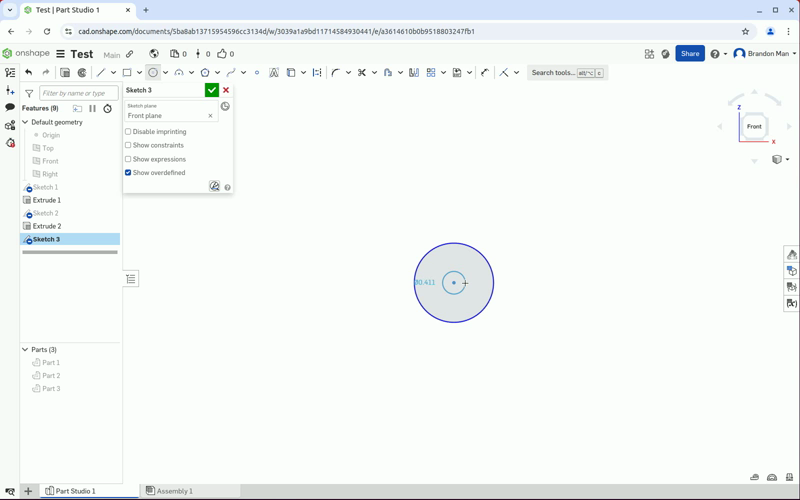
click(465, 282)
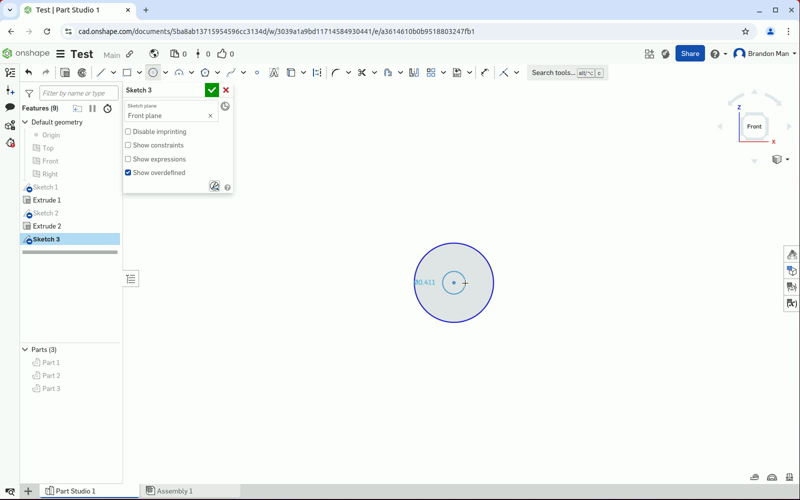
scroll(-6)
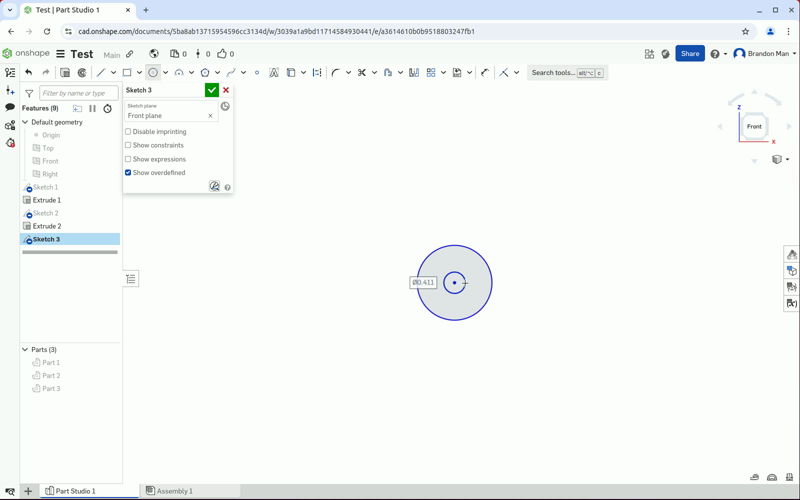
scroll(-6)
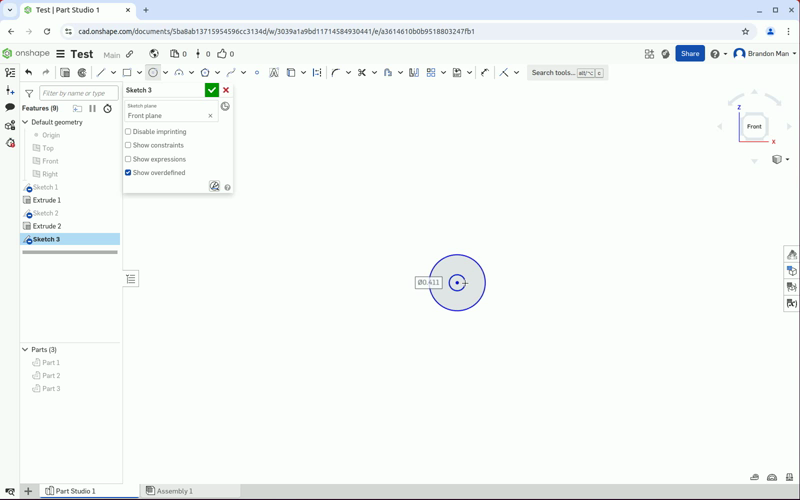
scroll(-6)
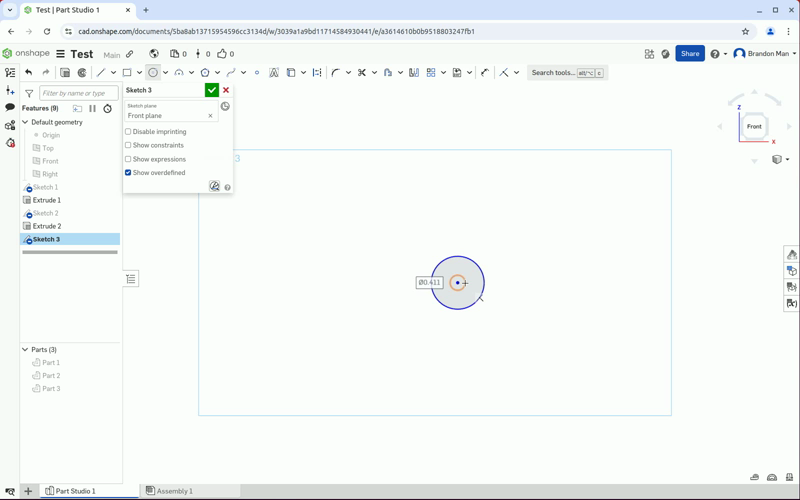
scroll(-6)
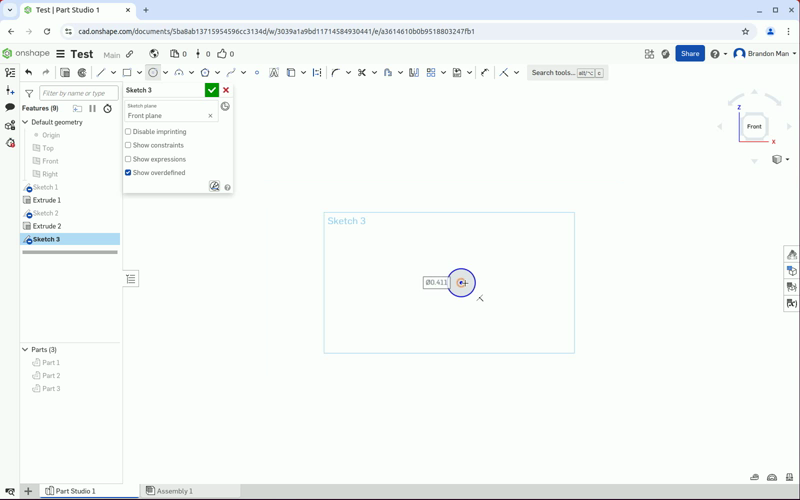
scroll(-6)
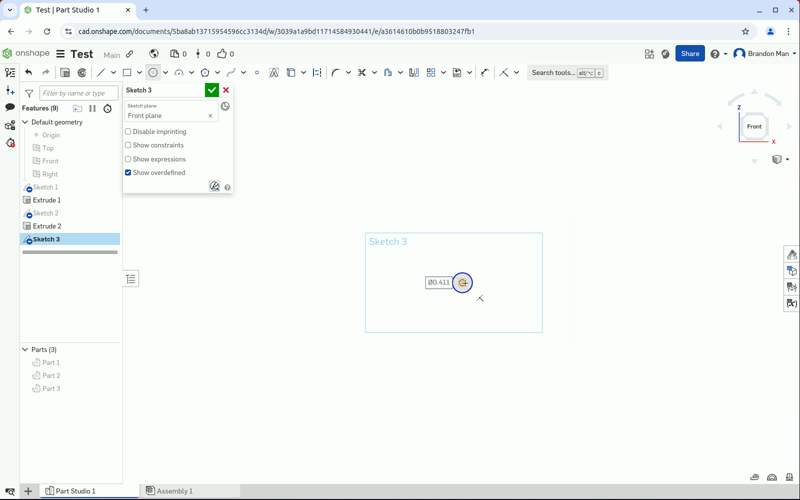
scroll(-6)
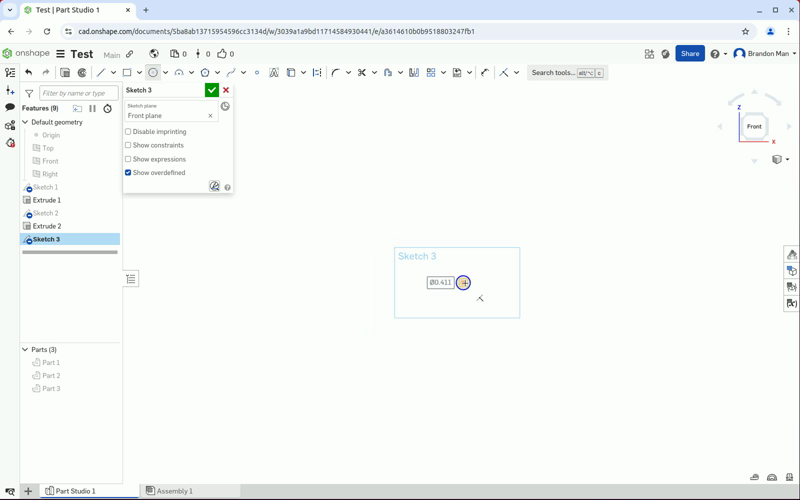
scroll(-6)
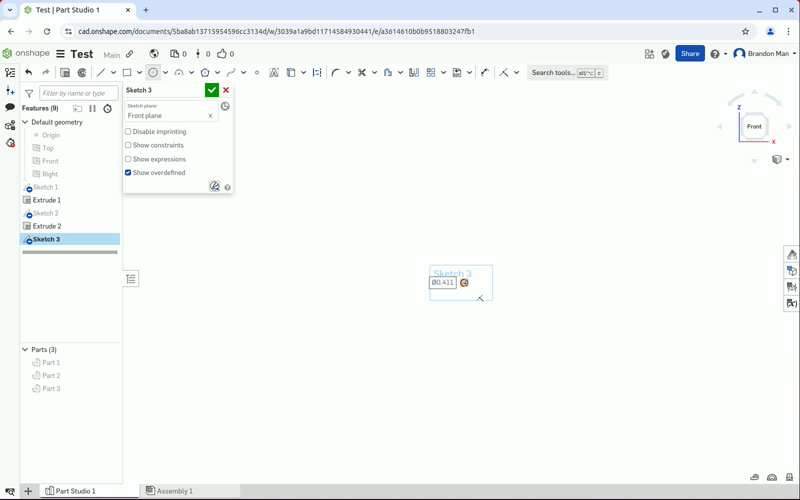
key(esc)
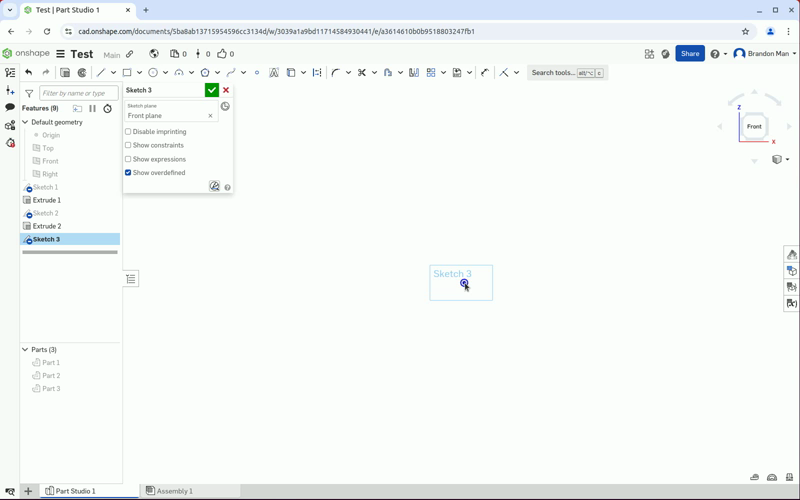
mouse_move(463, 280)
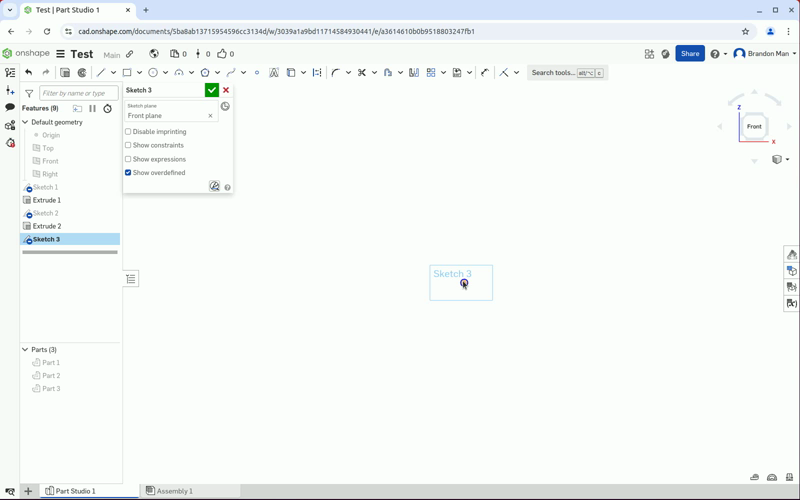
scroll(6)
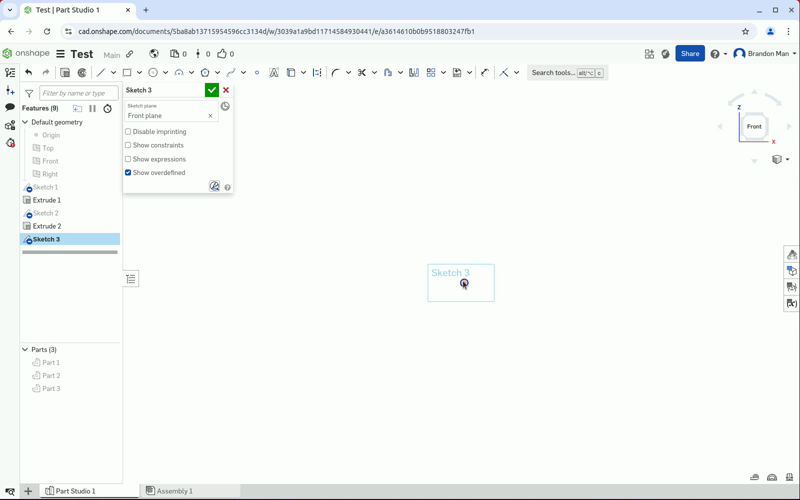
scroll(6)
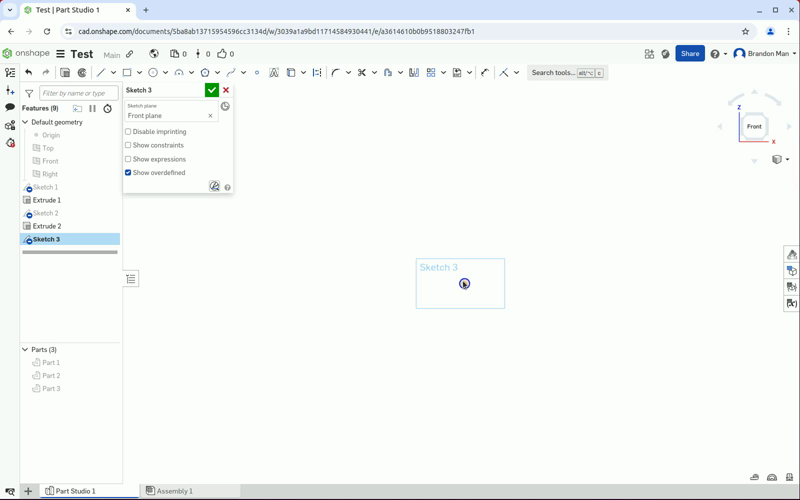
scroll(6)
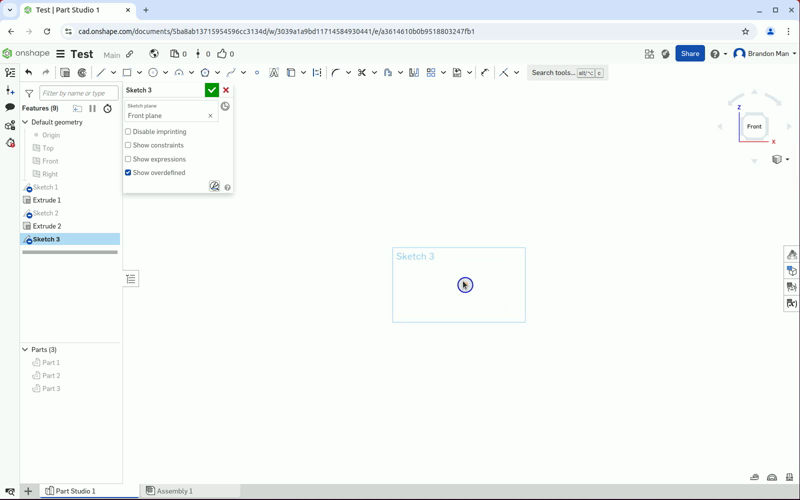
scroll(6)
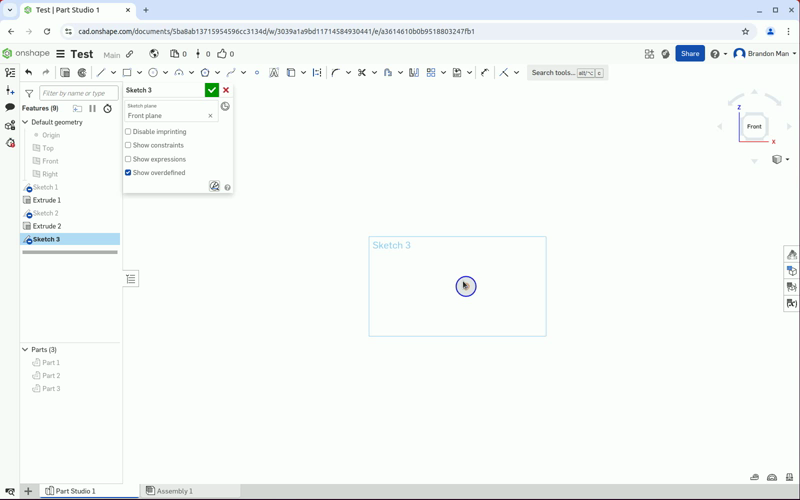
scroll(6)
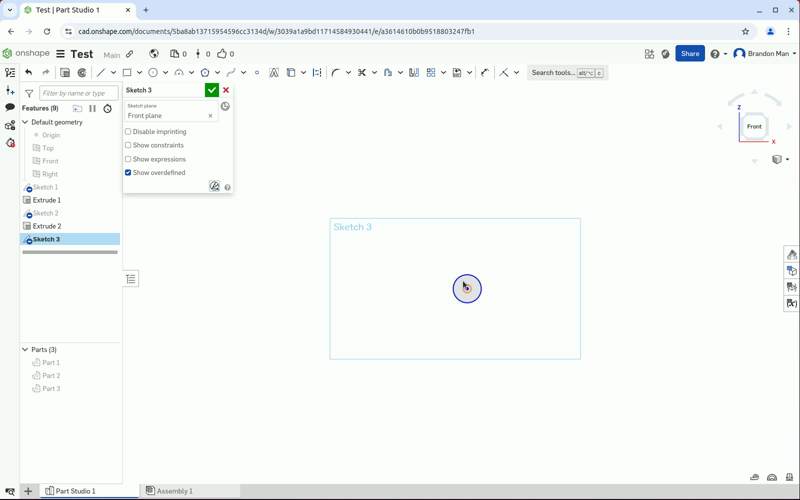
scroll(6)
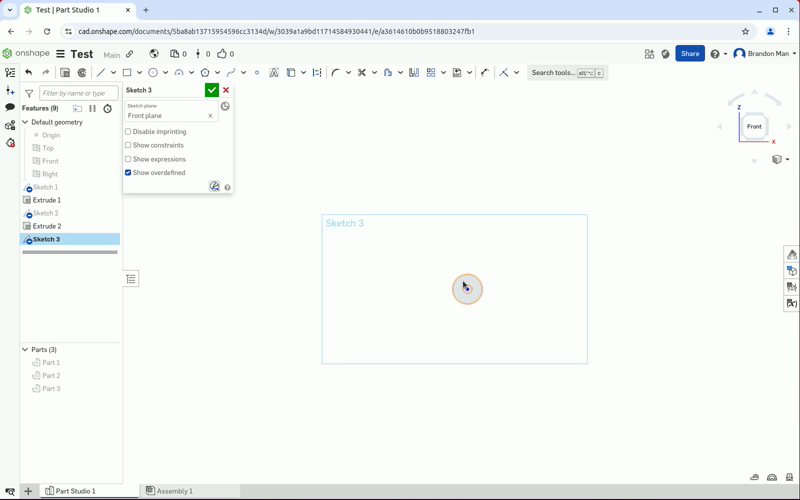
scroll(6)
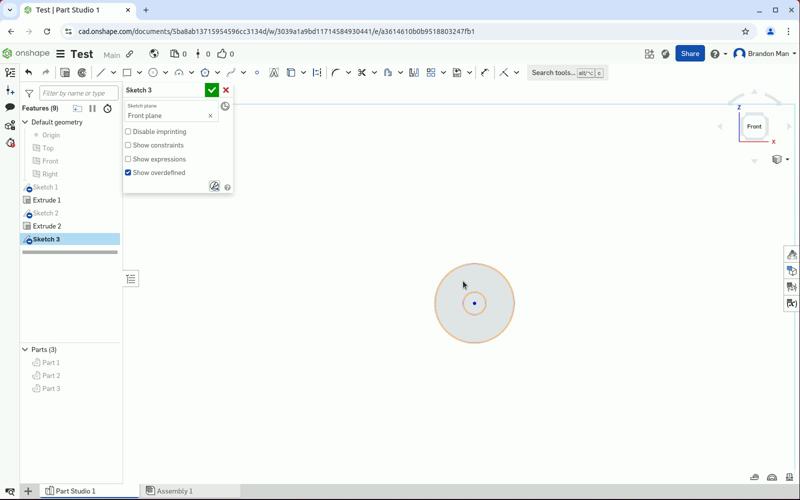
click(463, 280)
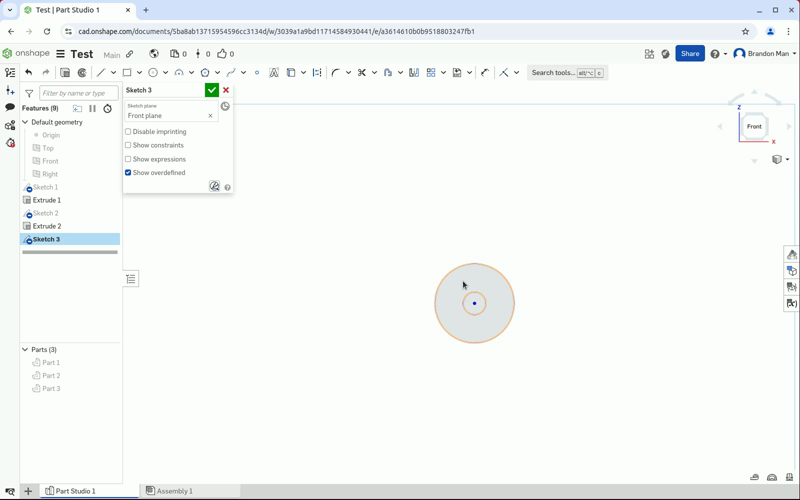
scroll(-6)
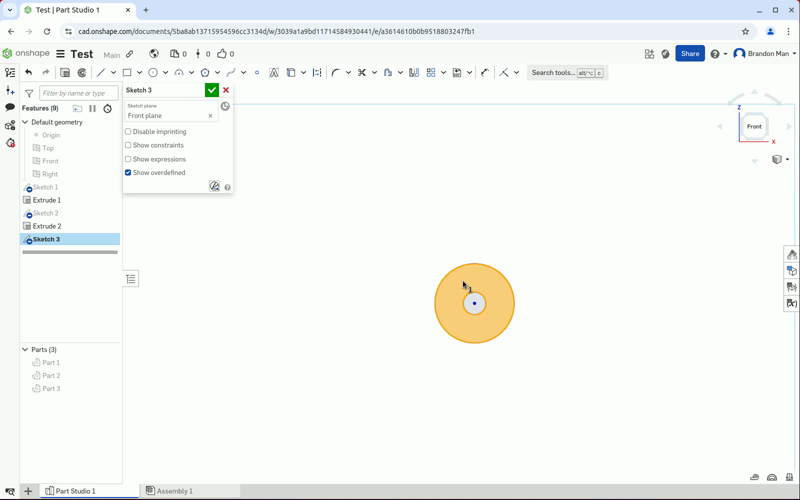
scroll(-6)
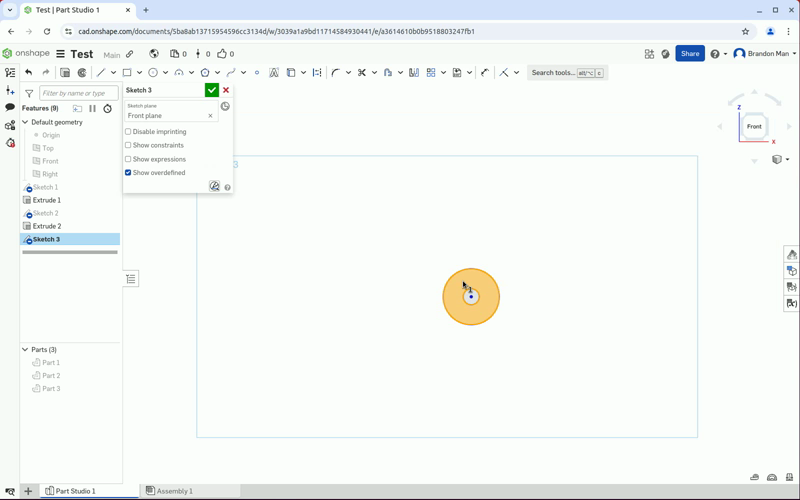
scroll(-6)
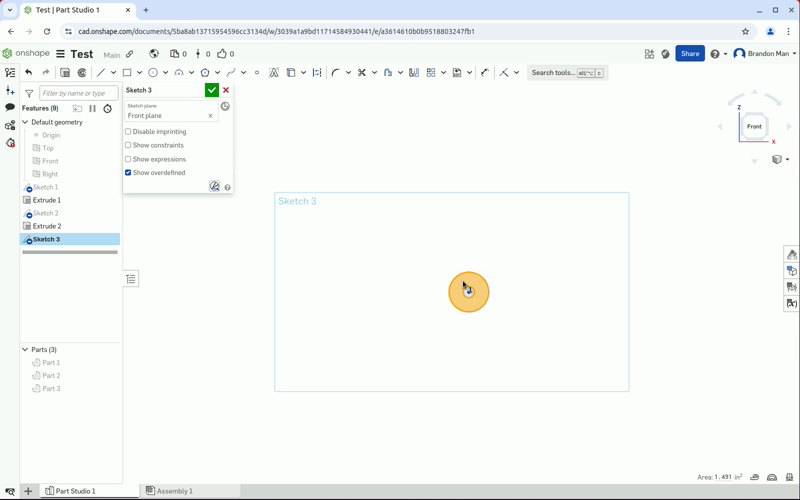
scroll(-6)
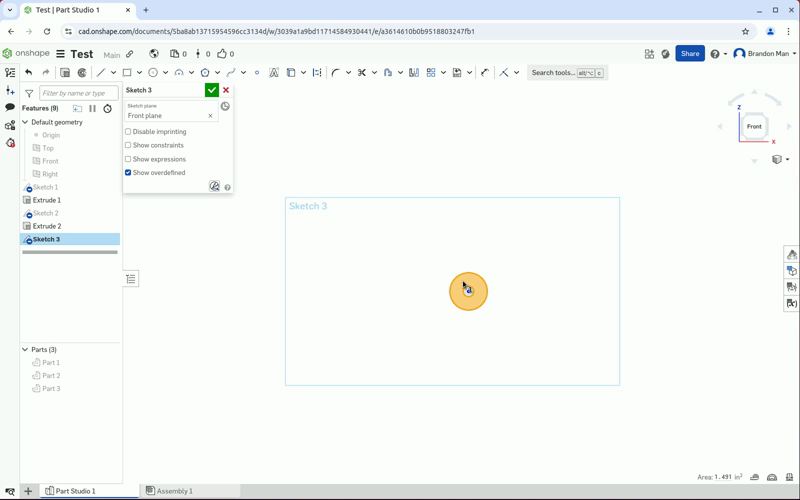
scroll(-6)
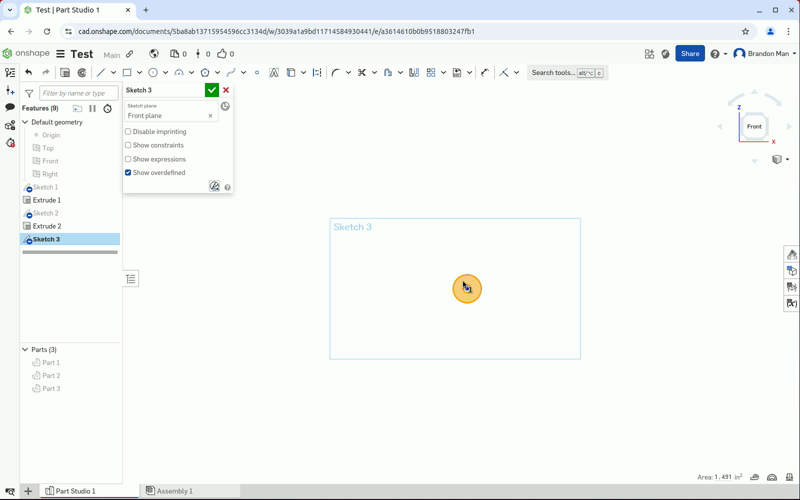
scroll(-6)
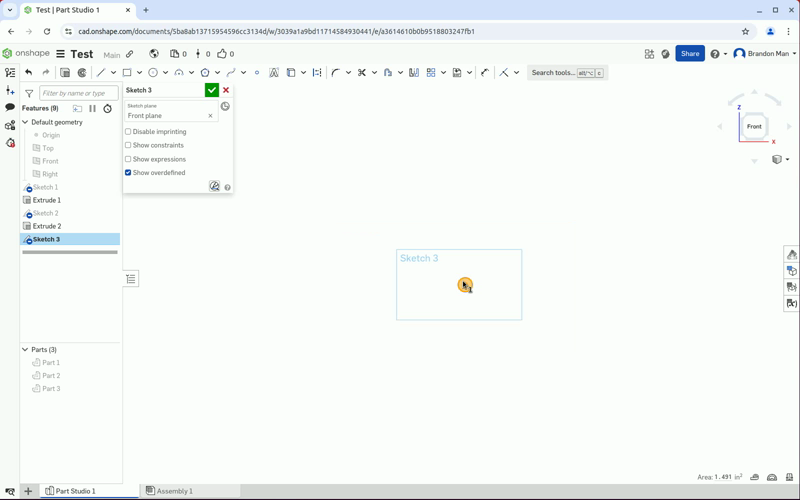
scroll(-6)
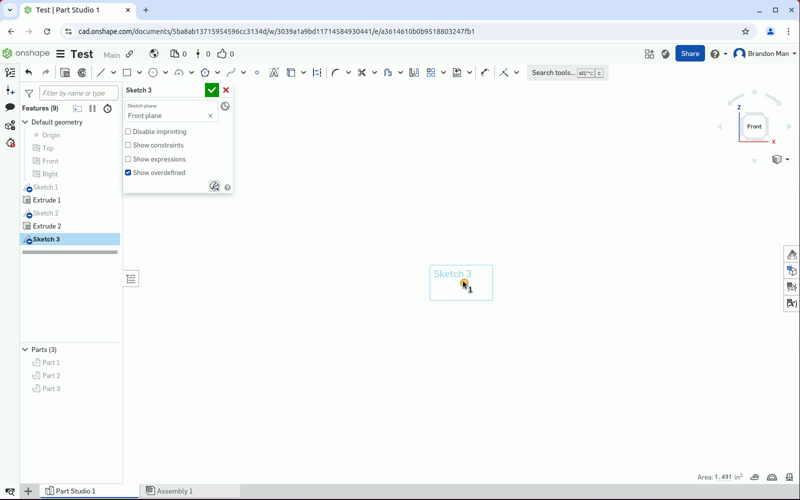
mouse_move(73, 352)
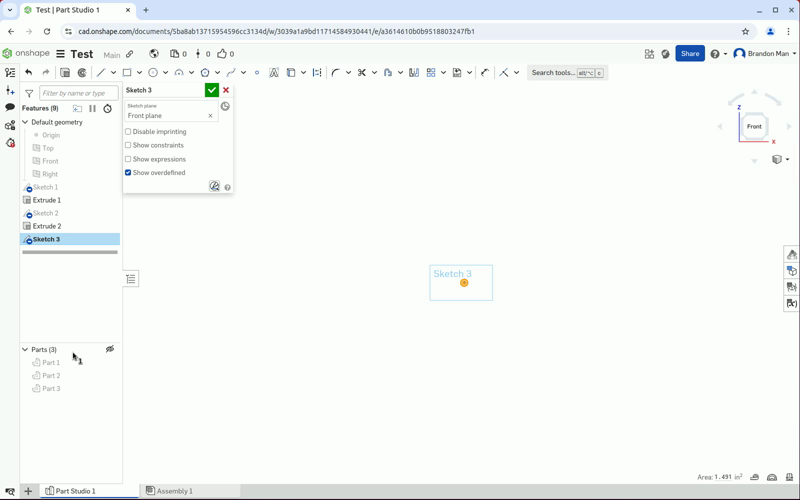
key(shift+y)
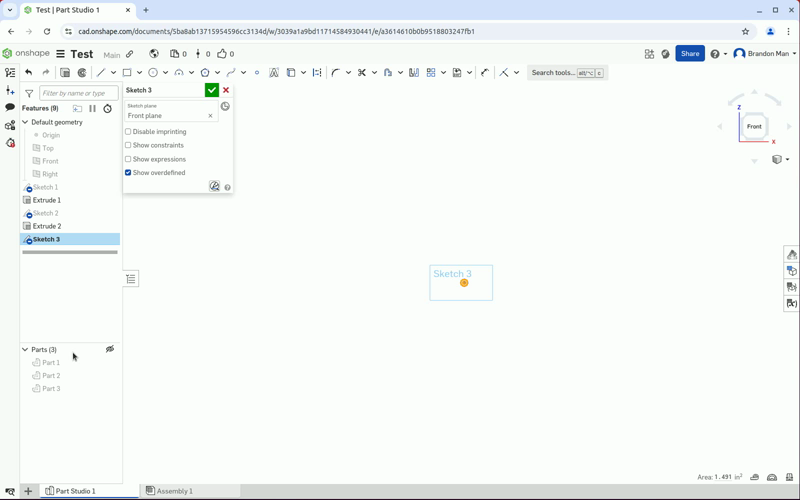
key(shift+e)
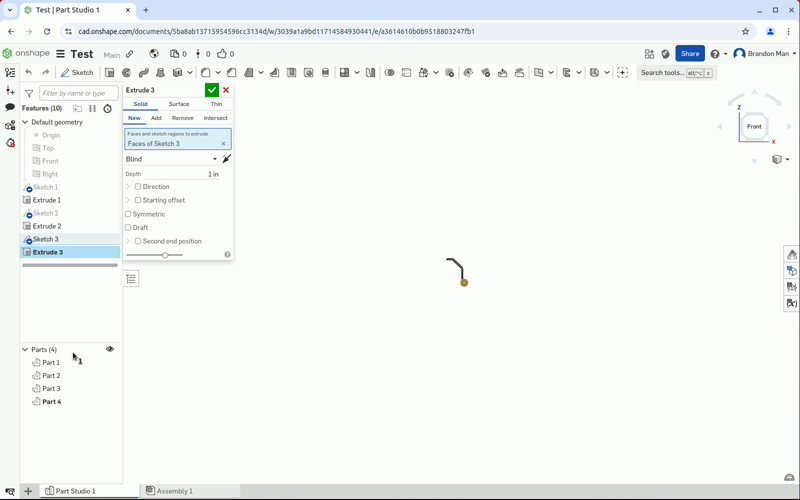
mouse_move(143, 106)
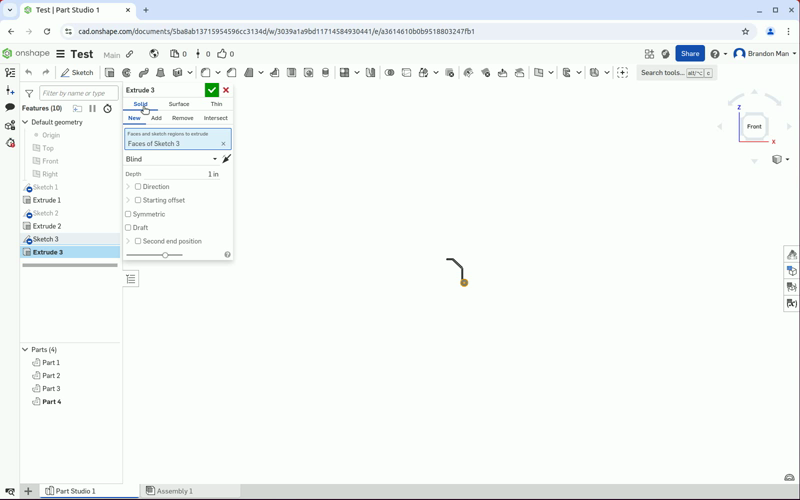
click(143, 106)
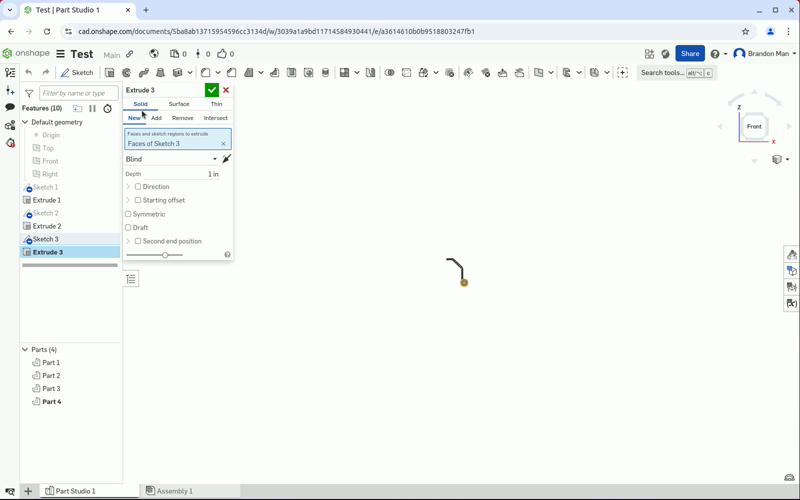
mouse_move(137, 120)
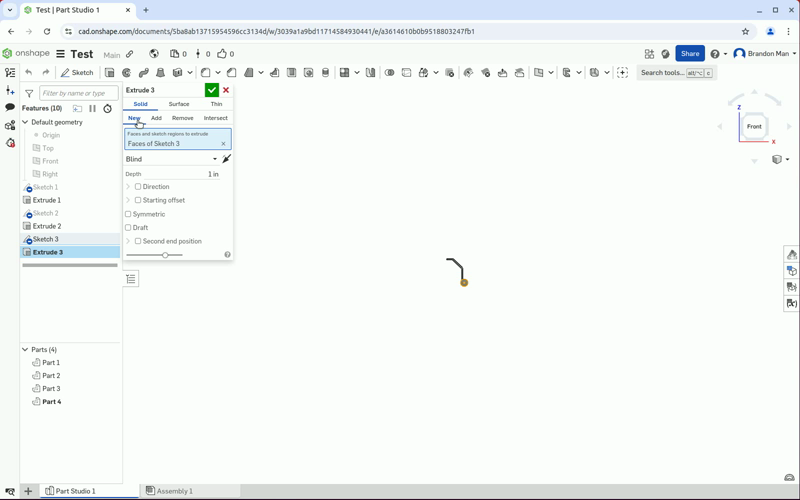
click(137, 120)
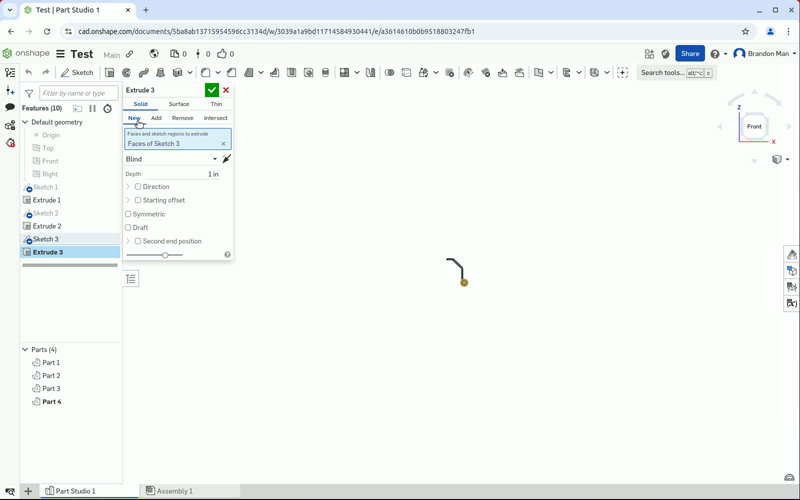
key(tab, 4)
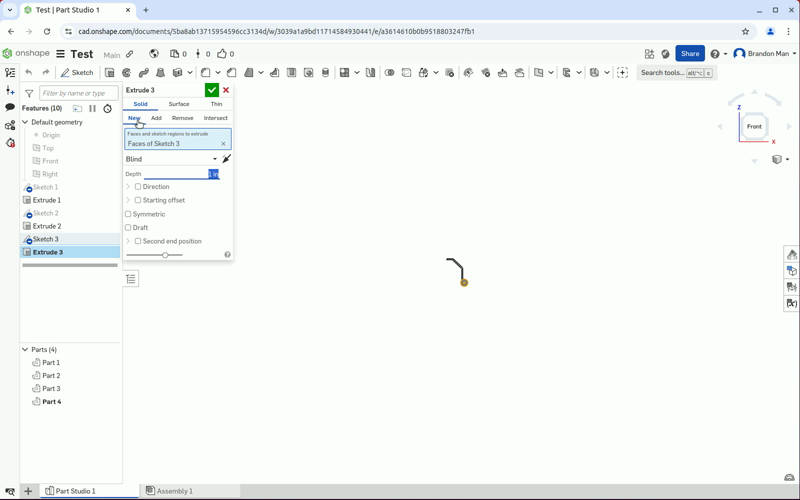
text(17.813)
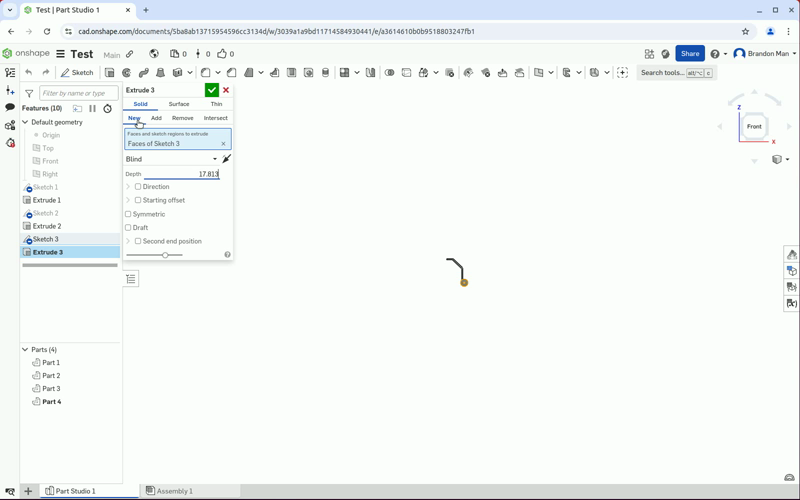
key(enter)
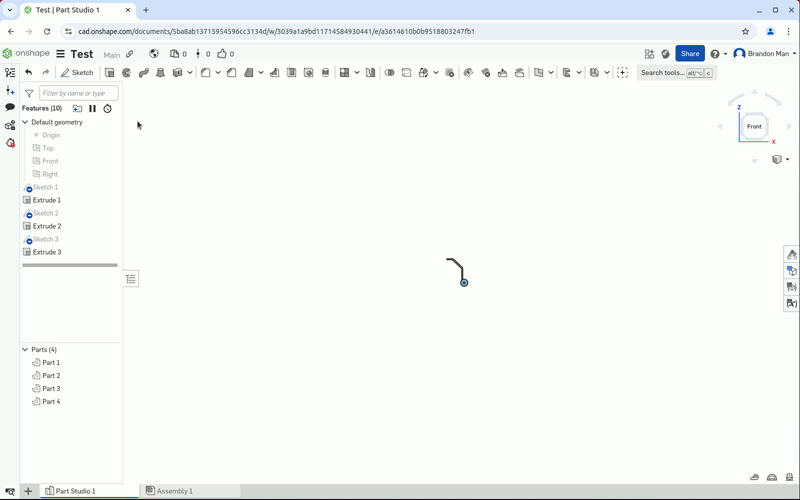
key(shift+h)
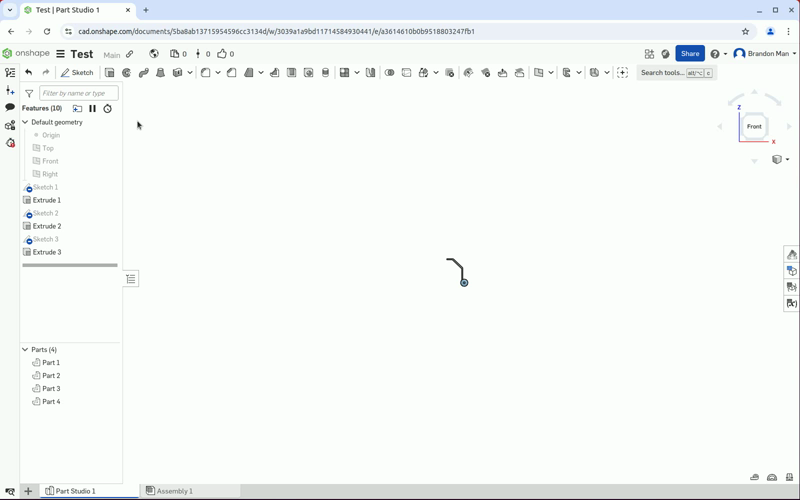
key(shift+h)
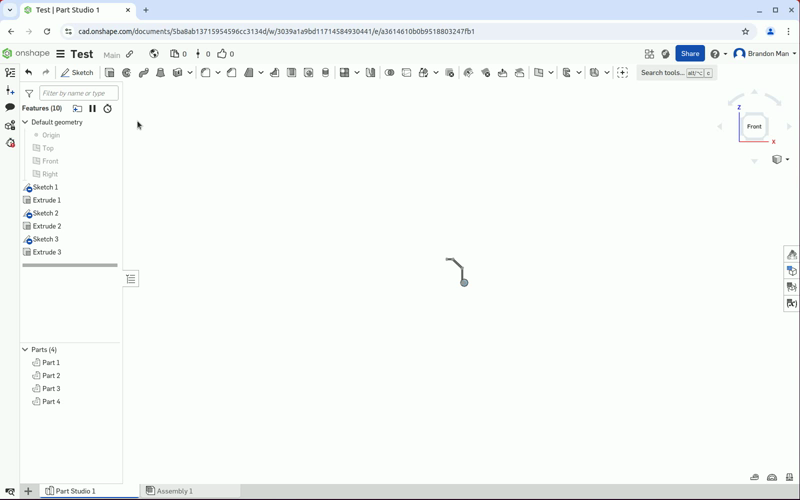
key(shift+7)
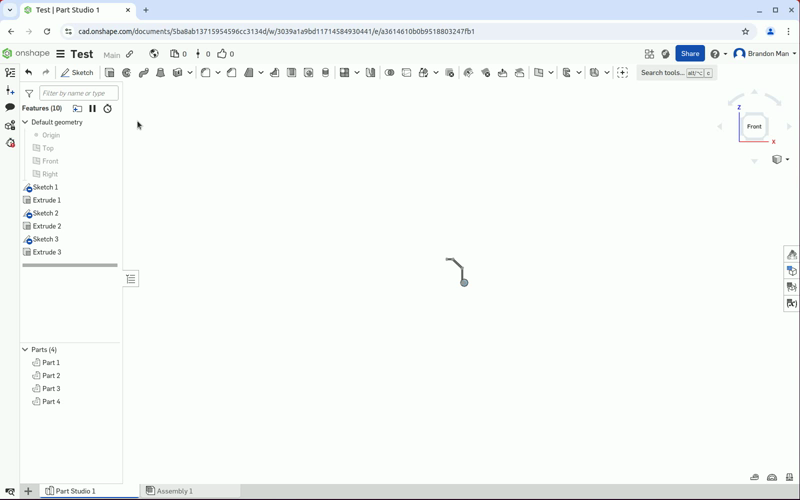
key(left, 2)
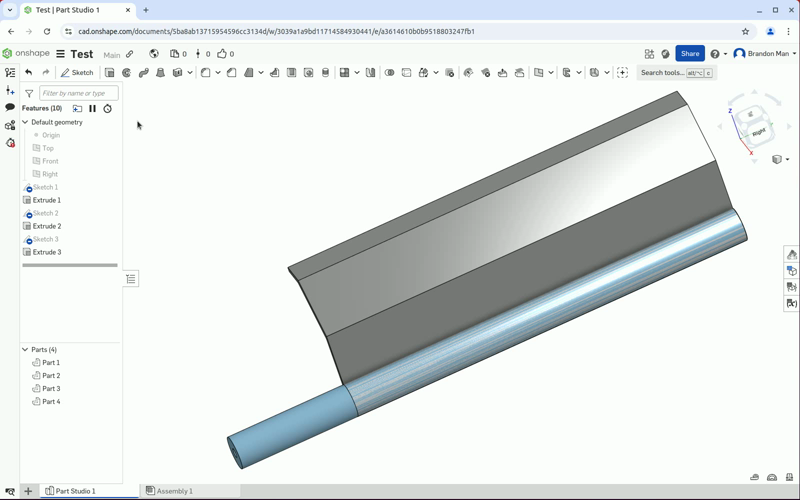
key(down, 2)
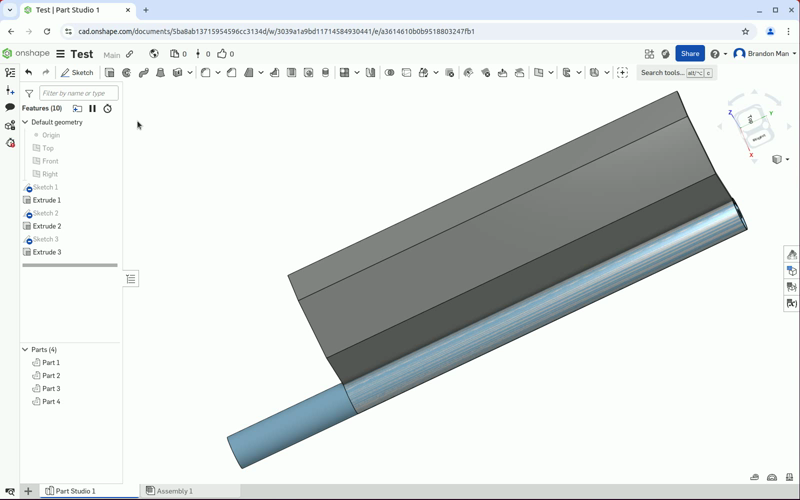
key(up, 2)
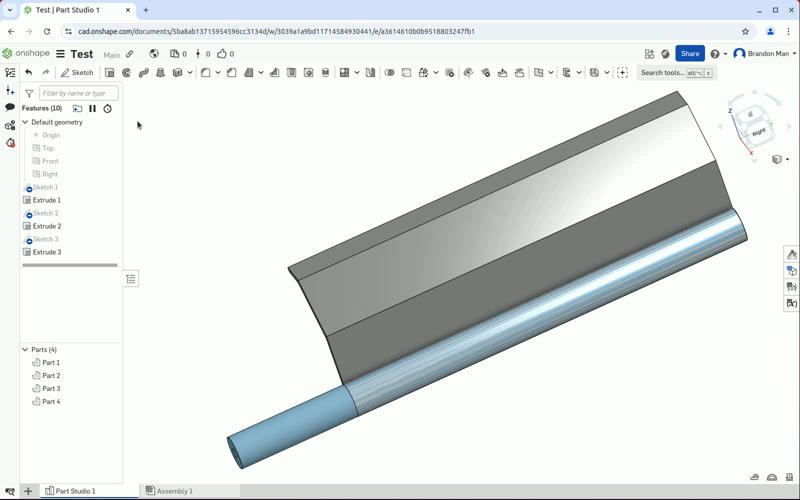
key(right, 2)
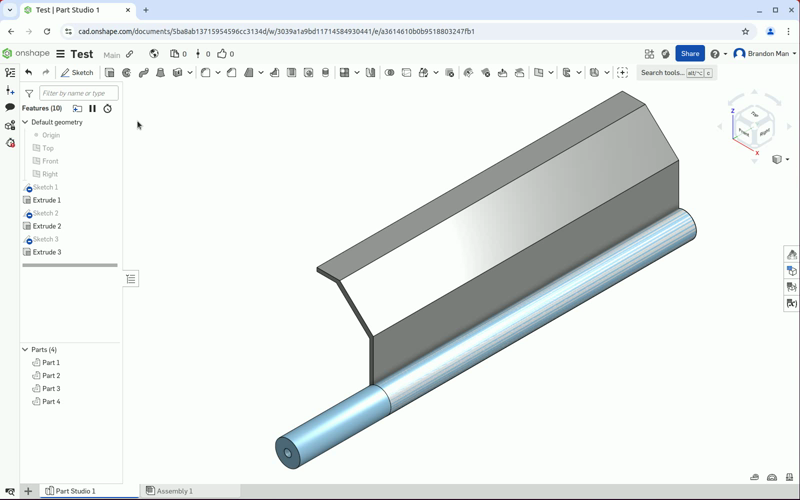
mouse_move(73, 189)
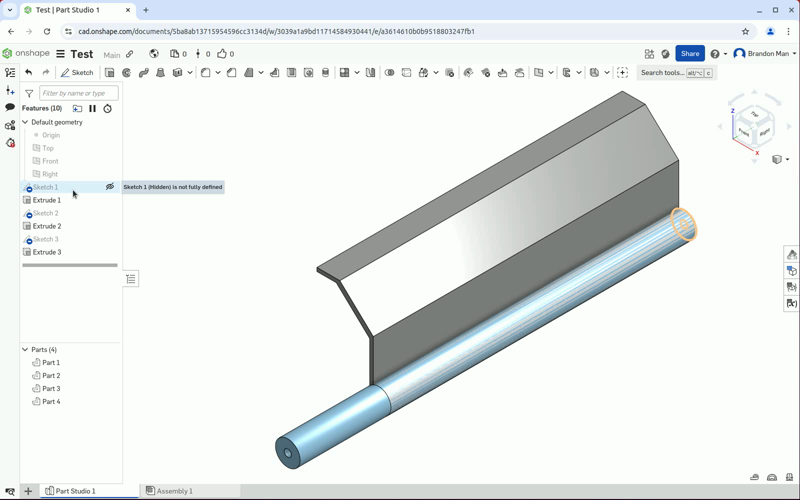
click(73, 189)